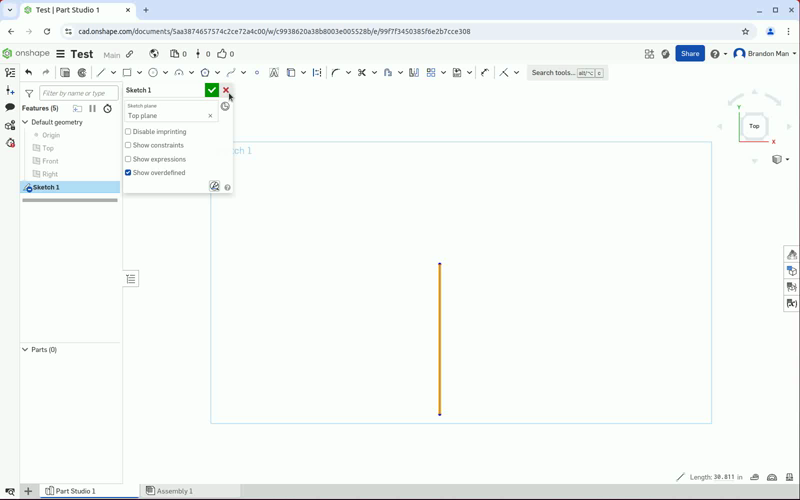
key(shift+h)
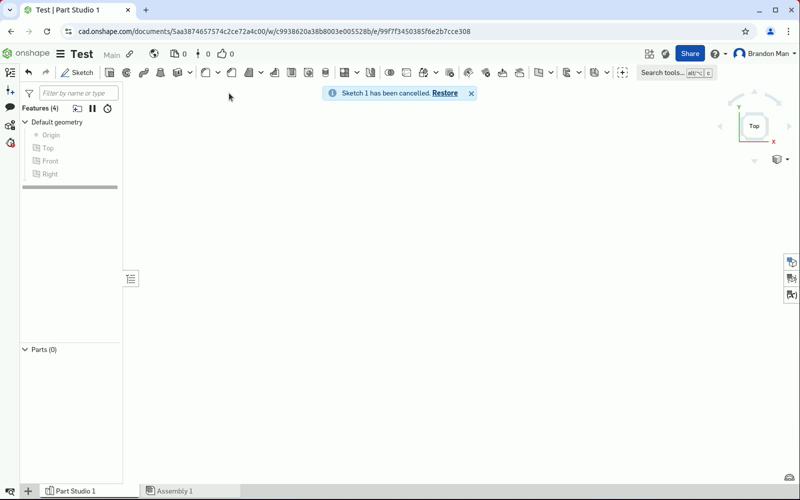
mouse_move(73, 352)
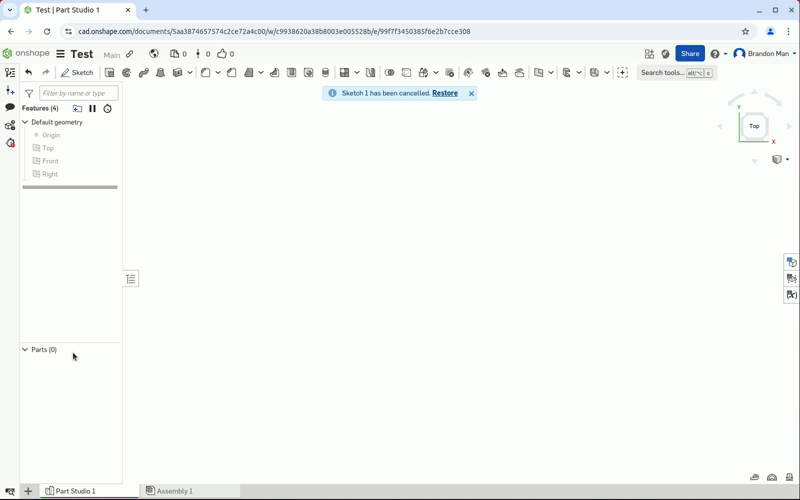
key(y)
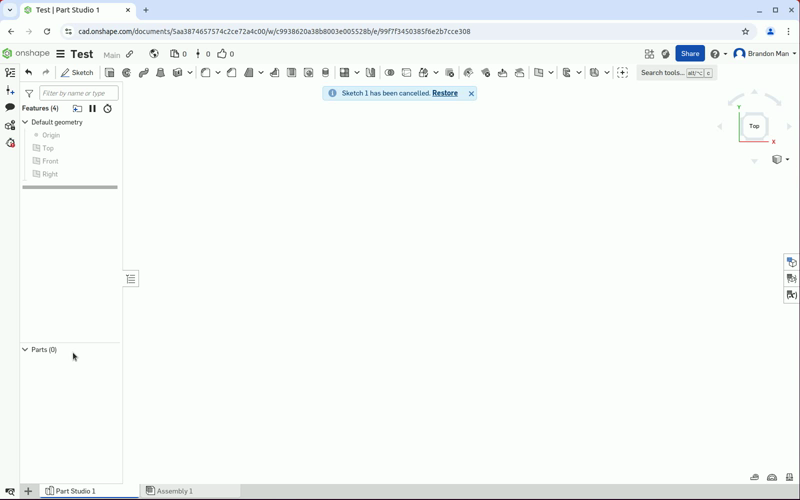
key(shift+p)
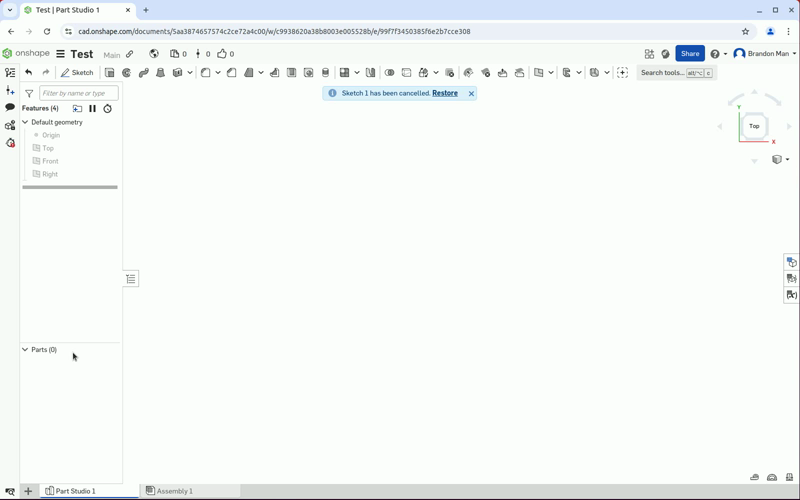
key(space)
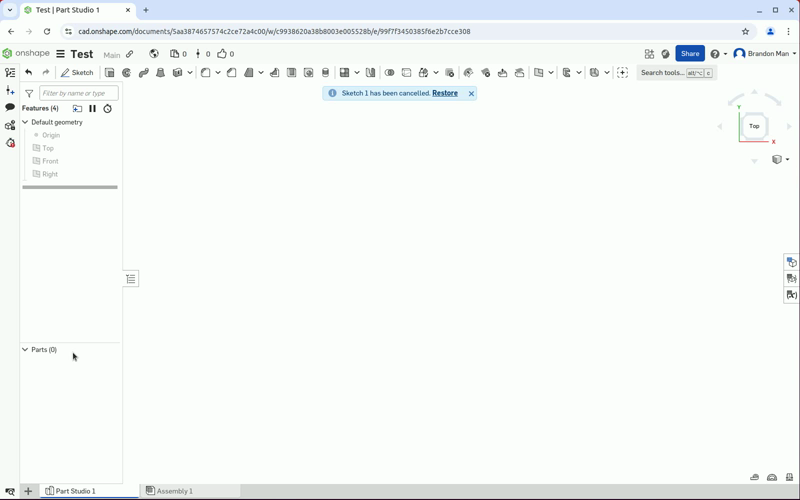
key_down(shift)
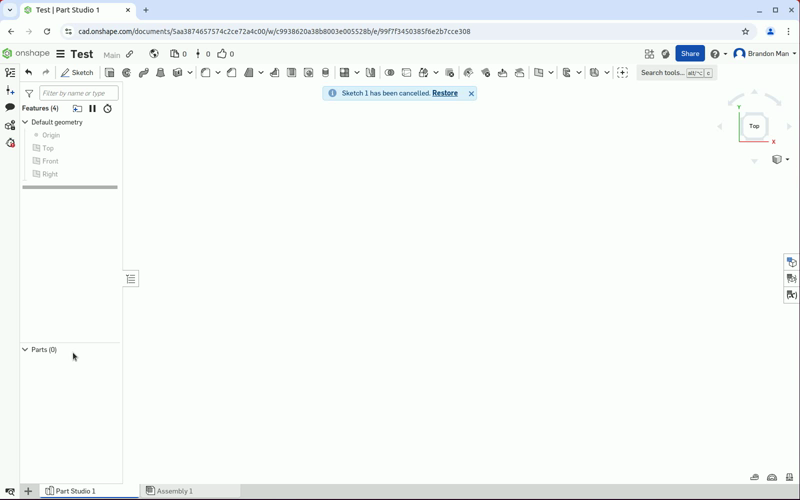
key(up)
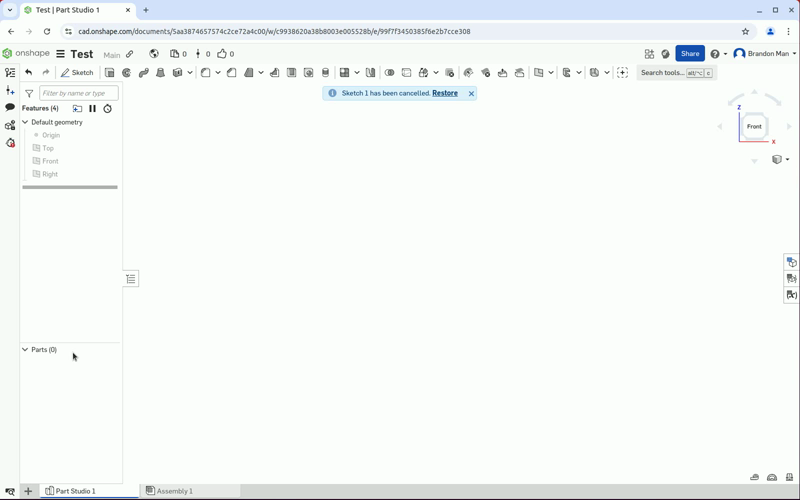
key_up(shift)
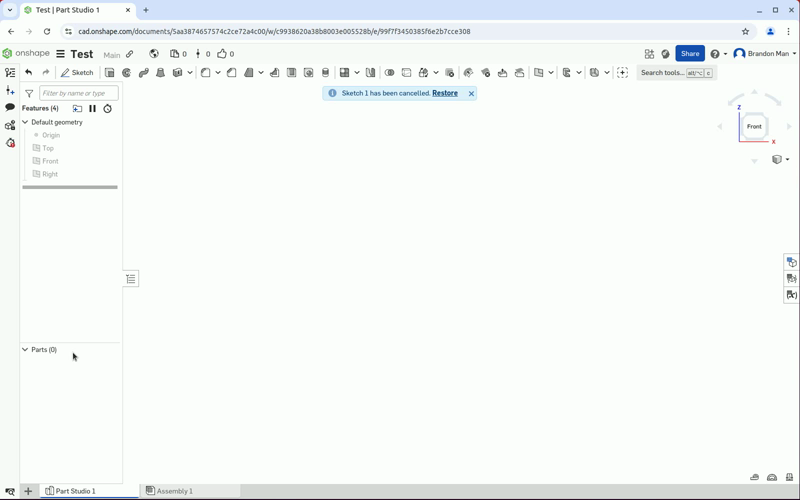
mouse_move(73, 352)
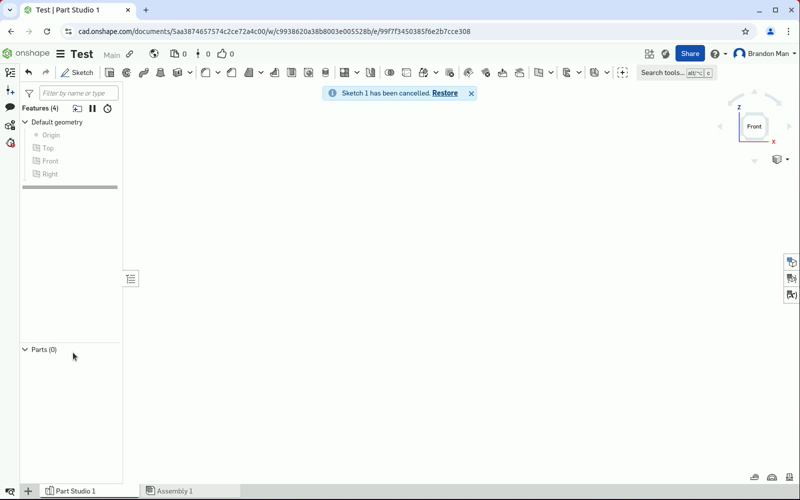
key(shift+y)
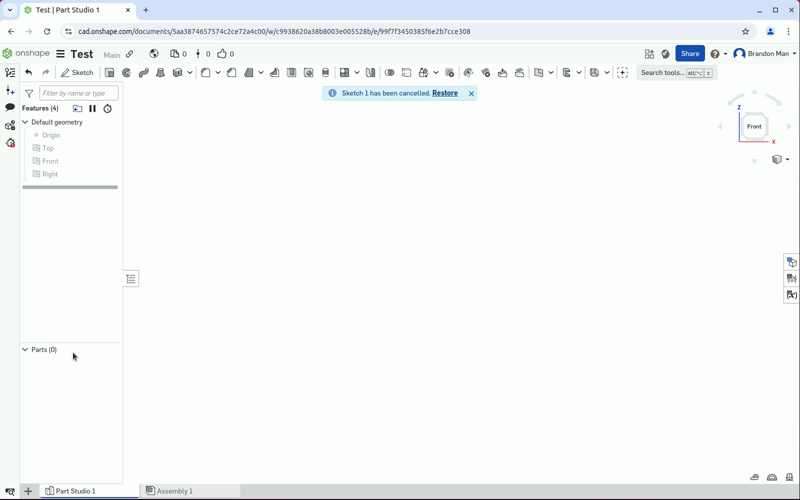
key(shift+s)
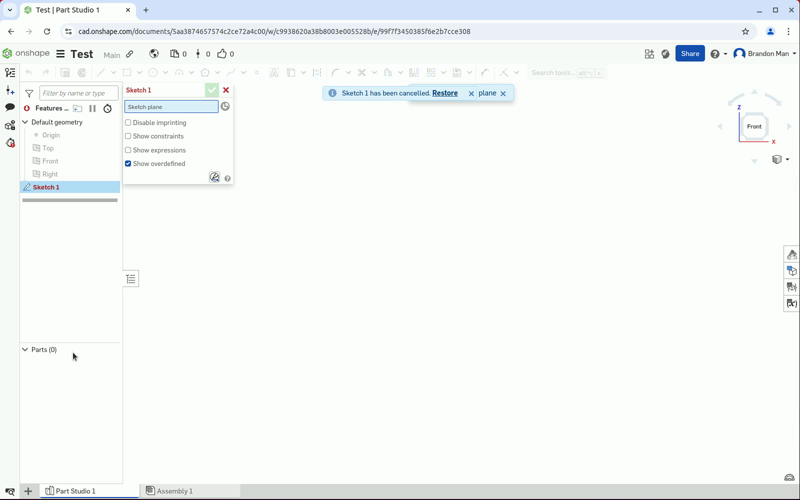
mouse_move(73, 163)
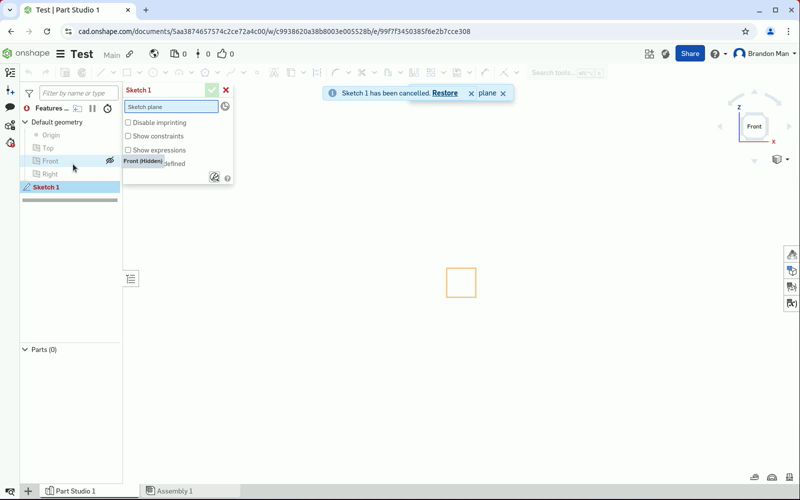
click(73, 163)
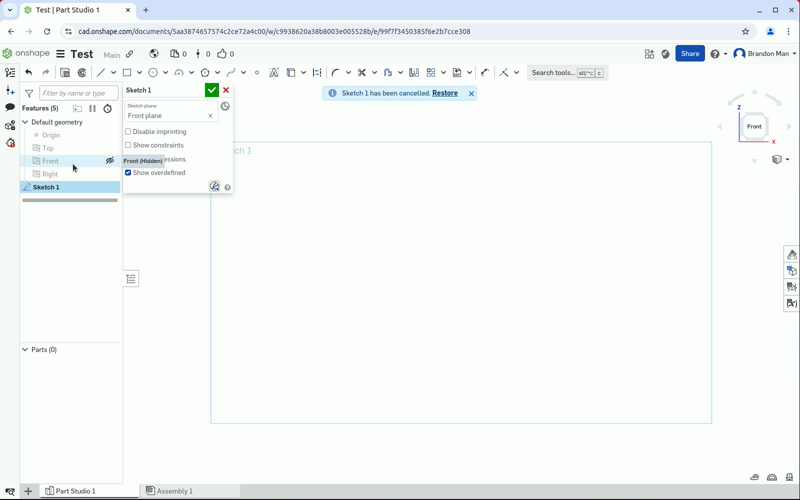
mouse_move(73, 352)
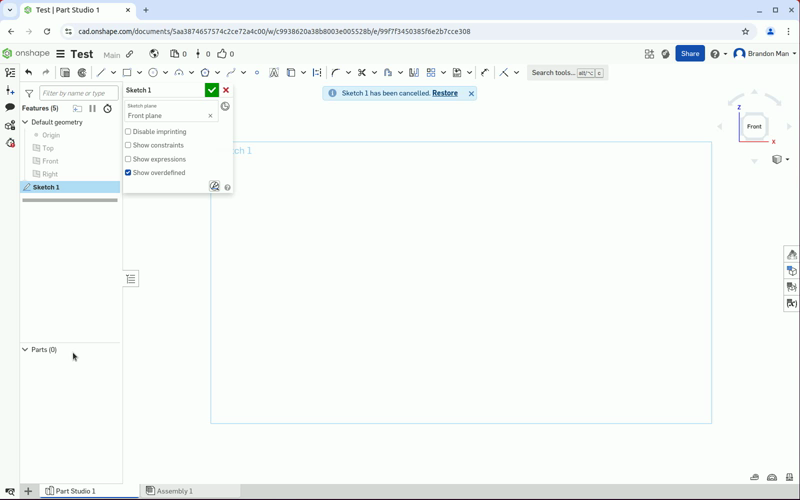
key(y)
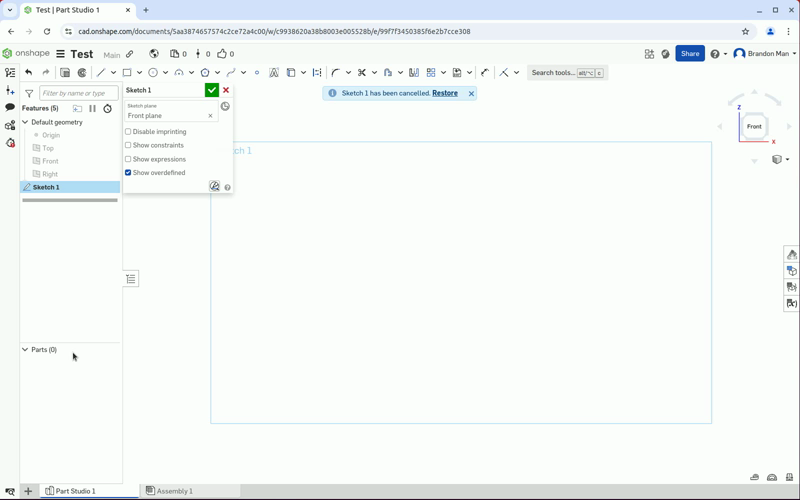
key(l)
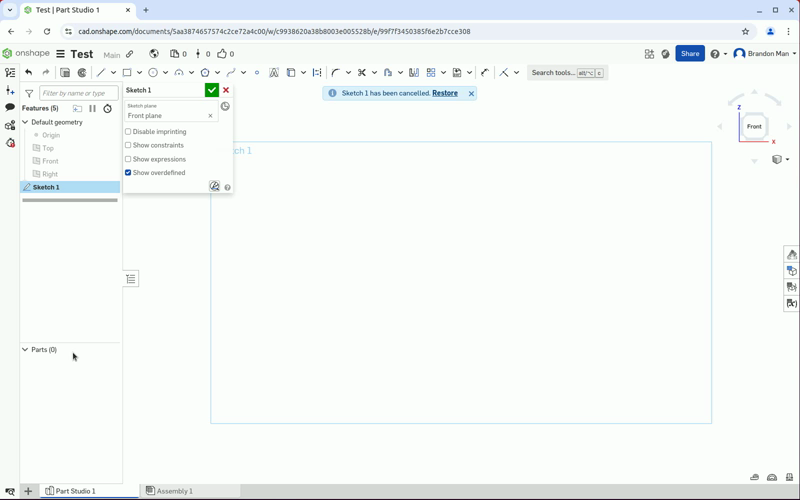
key_down(shift)
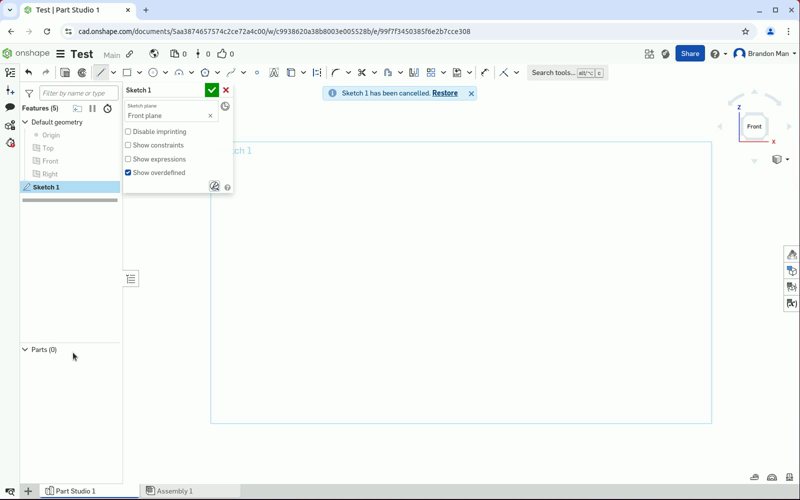
mouse_move(404, 339)
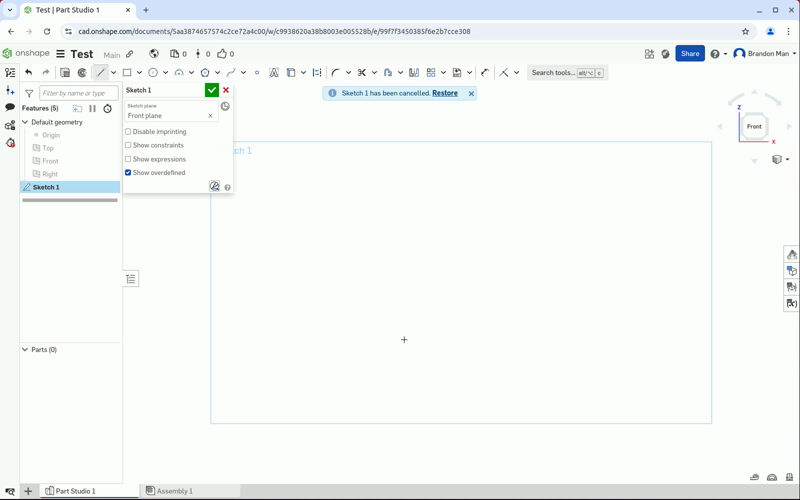
click(404, 339)
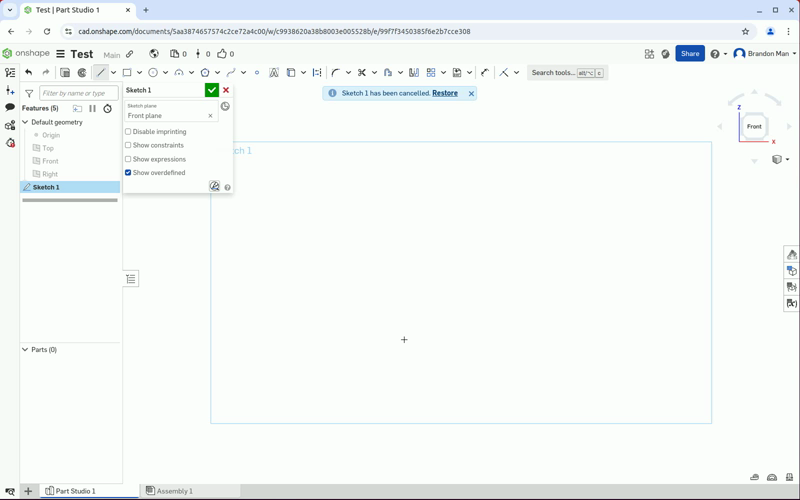
key_up(shift)
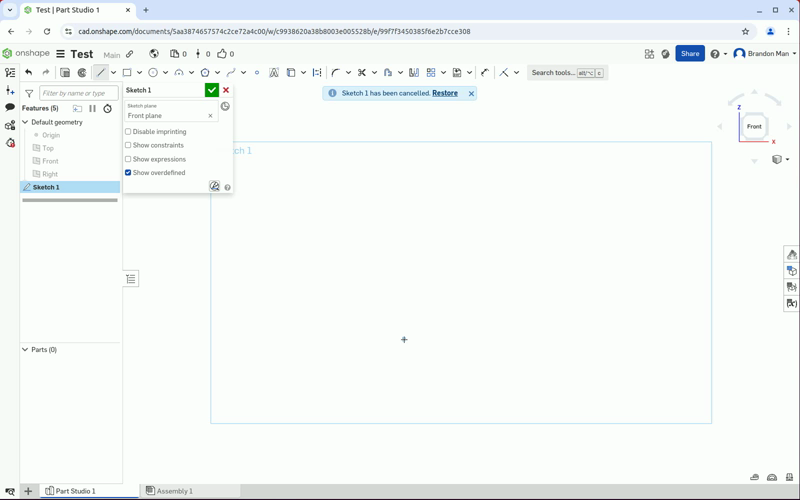
key_down(shift)
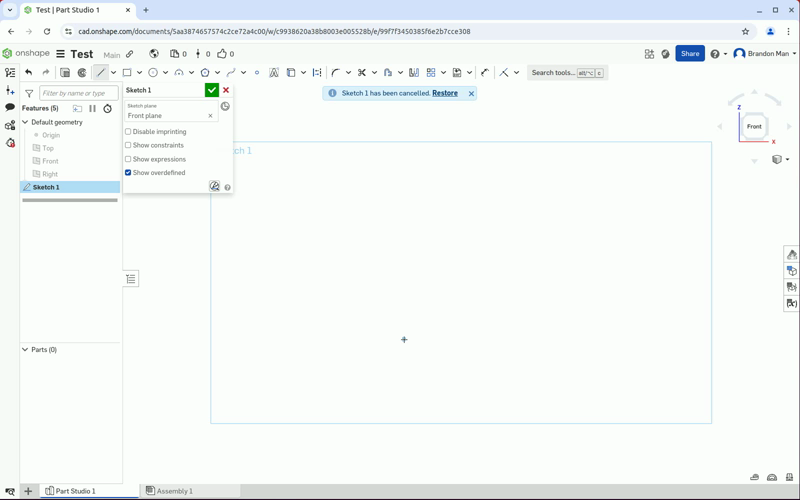
mouse_move(516, 339)
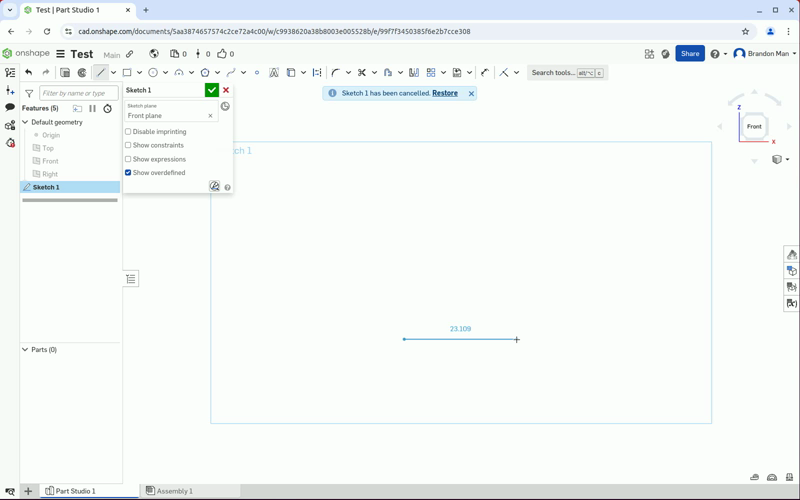
click(516, 339)
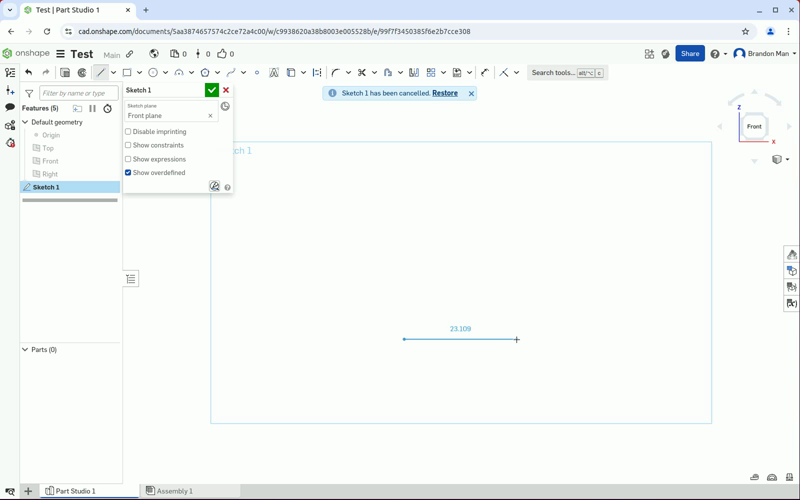
key_up(shift)
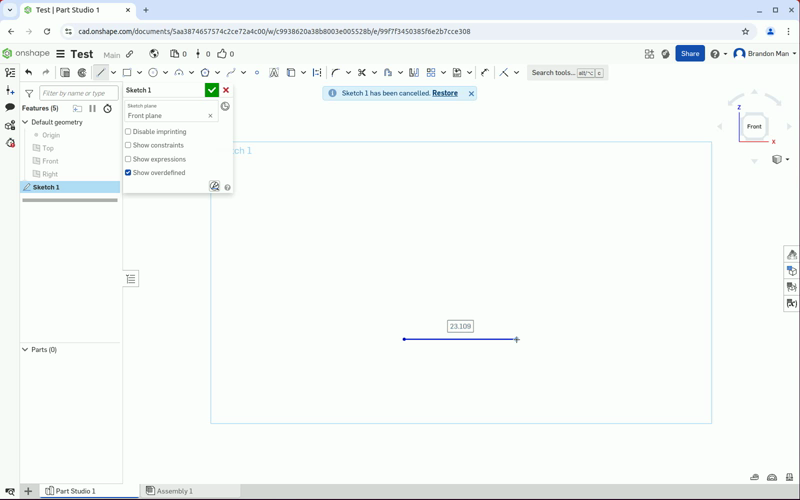
key_down(shift)
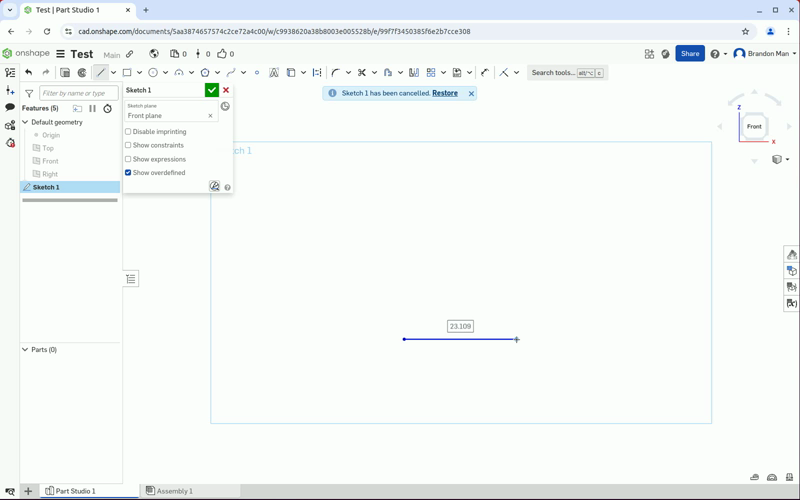
mouse_move(516, 226)
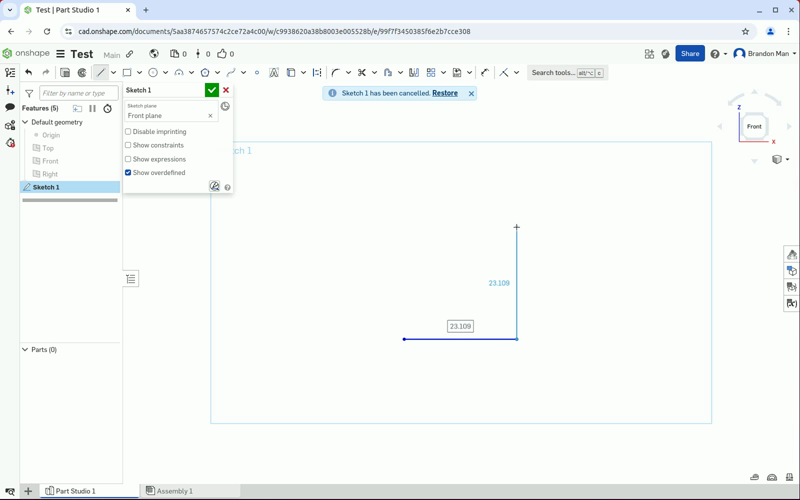
click(516, 226)
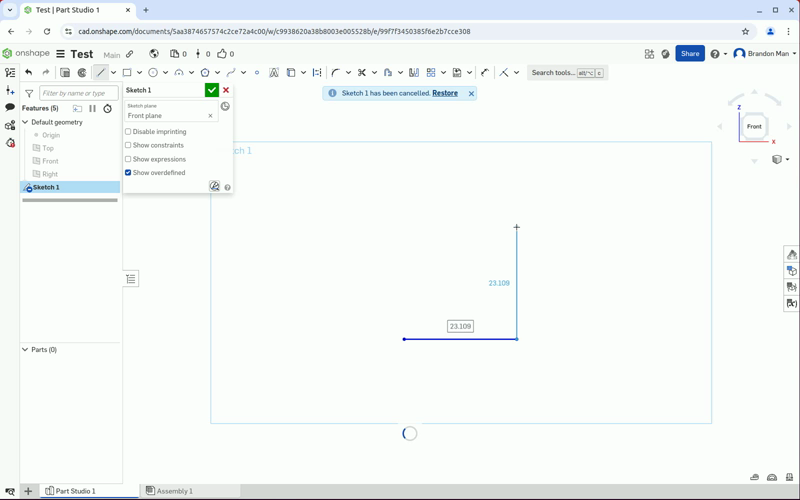
key_up(shift)
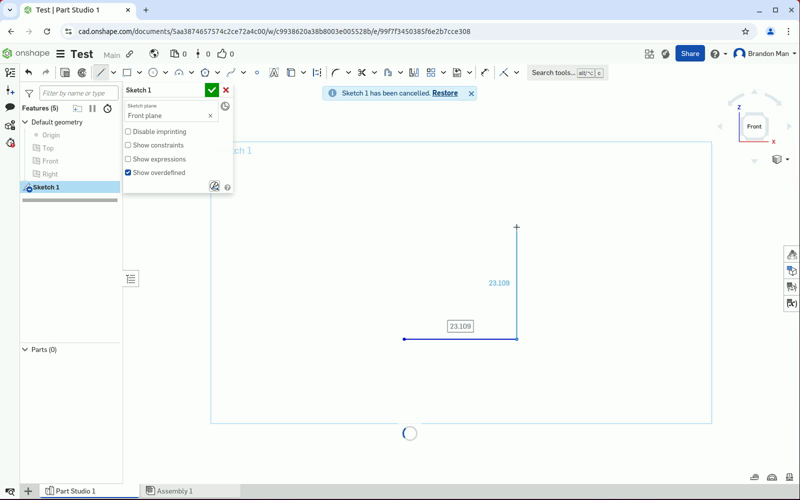
key_down(shift)
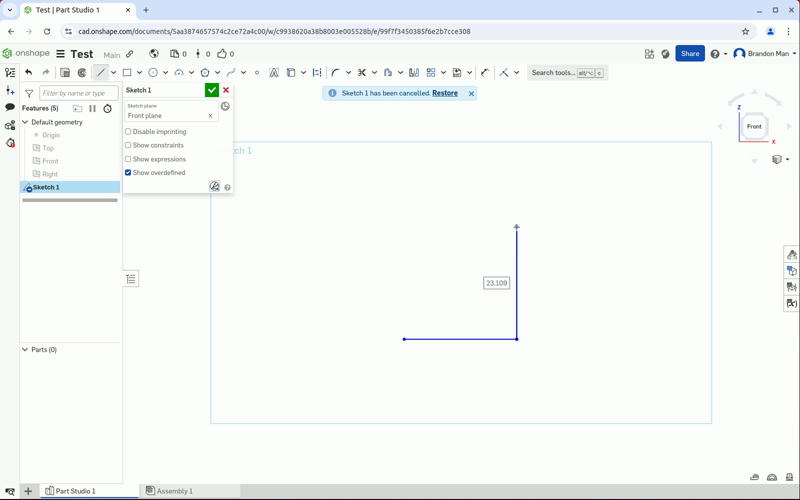
mouse_move(404, 226)
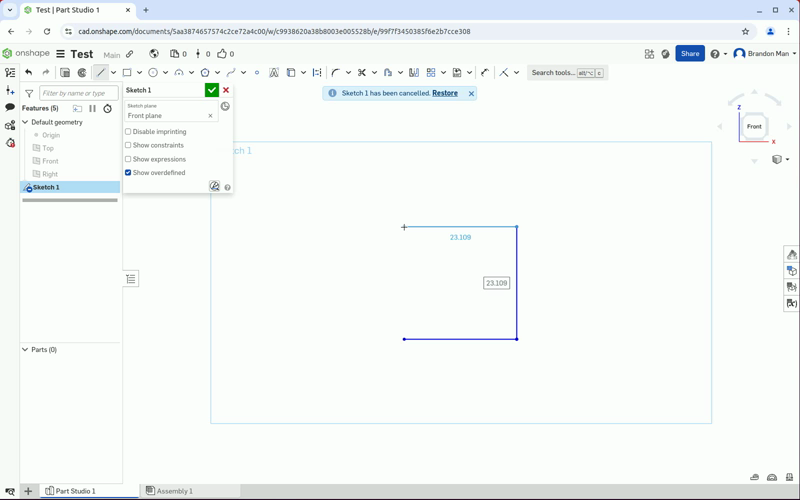
click(404, 226)
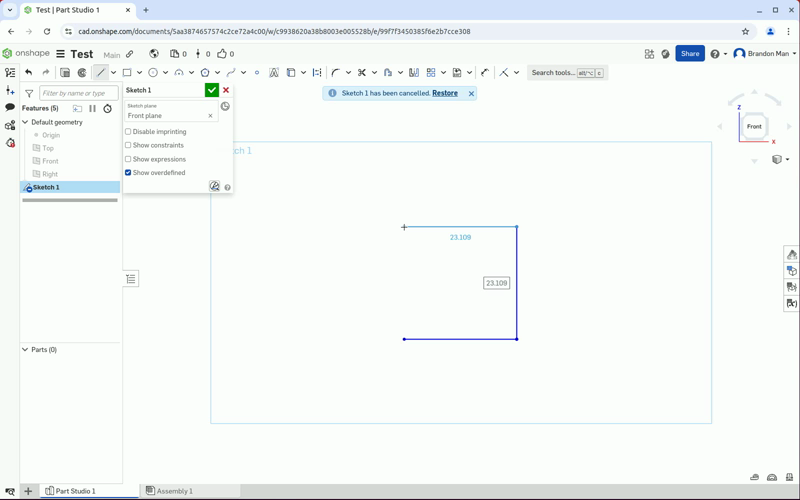
key_up(shift)
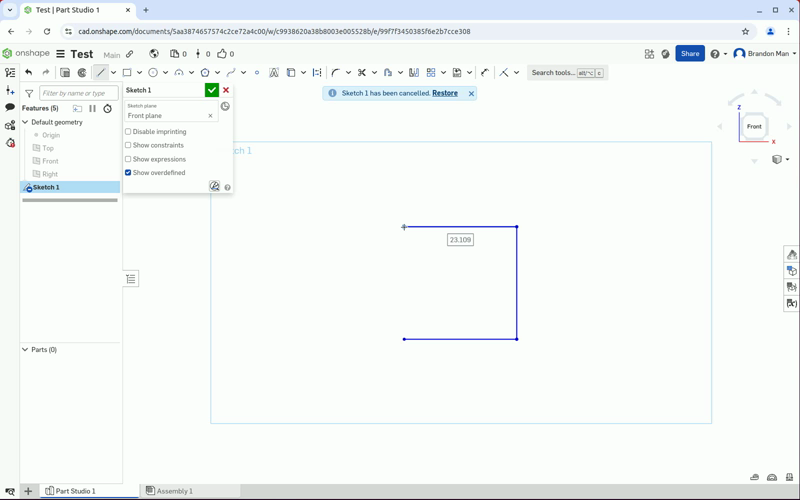
key_down(shift)
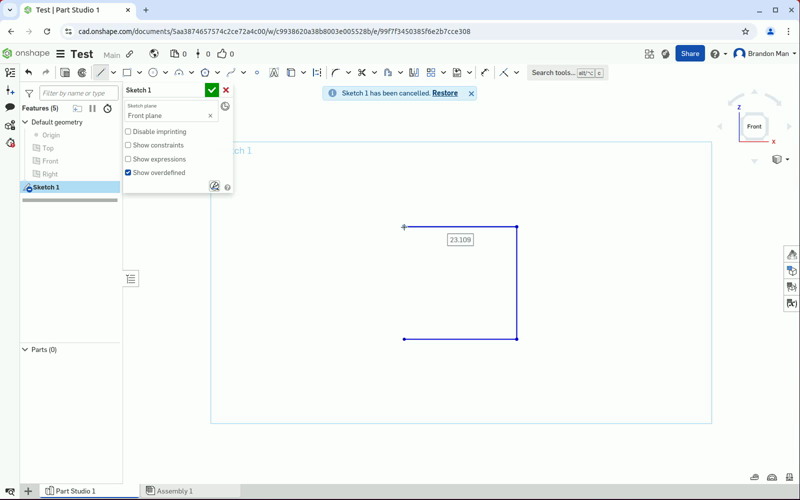
mouse_move(404, 339)
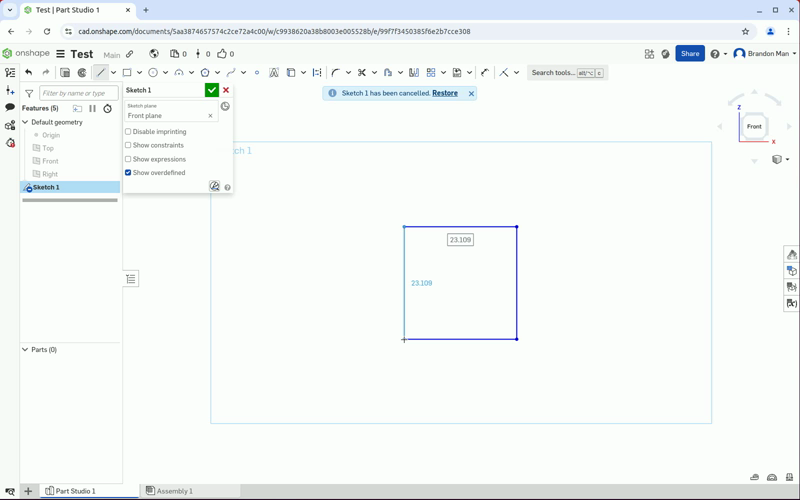
key_up(shift)
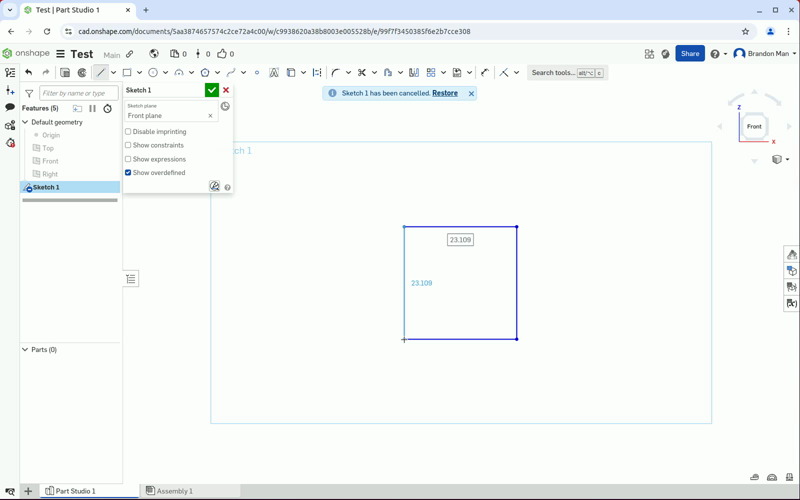
click(404, 339)
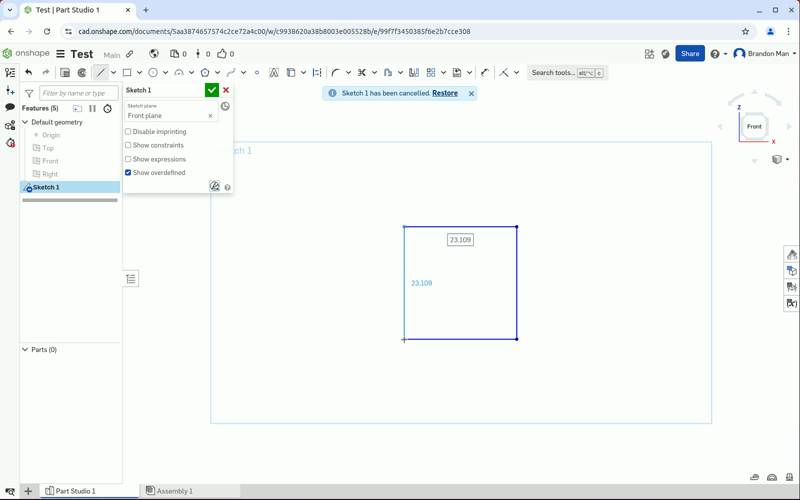
key(esc)
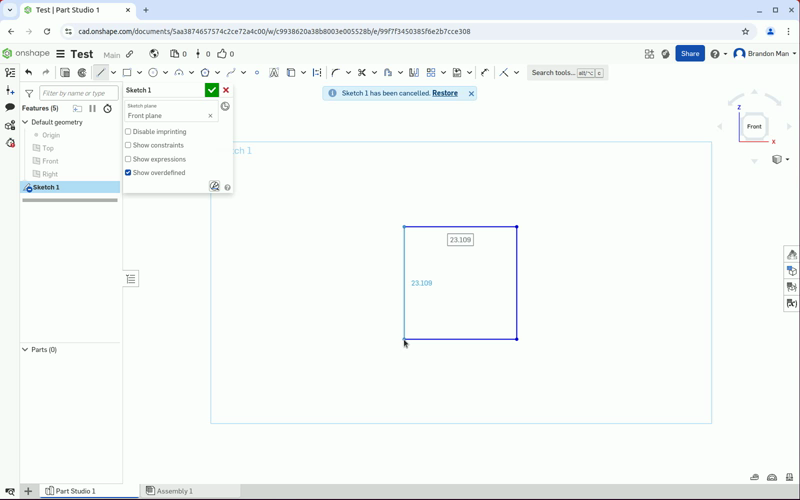
key(l)
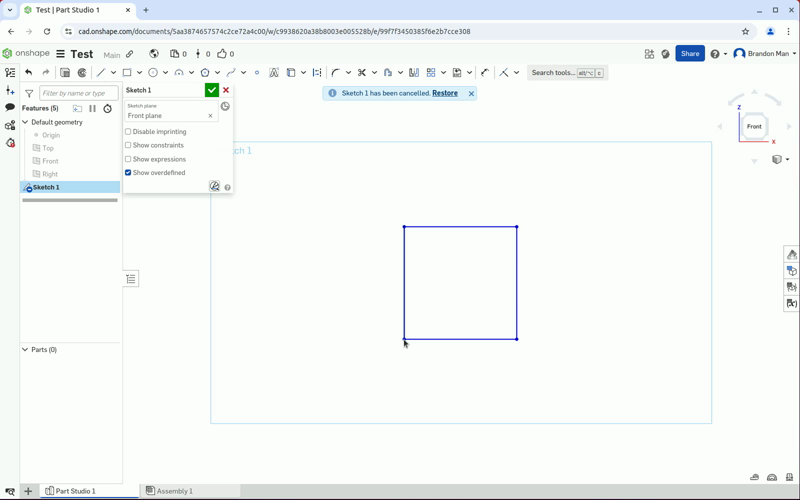
key_down(shift)
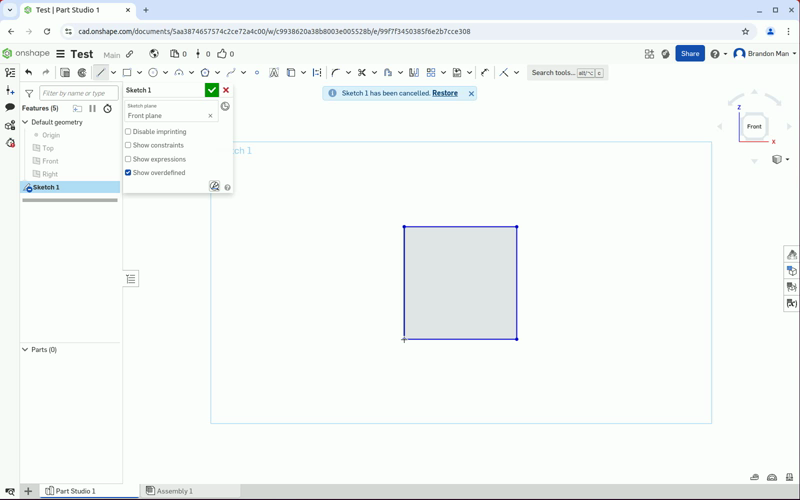
mouse_move(426, 316)
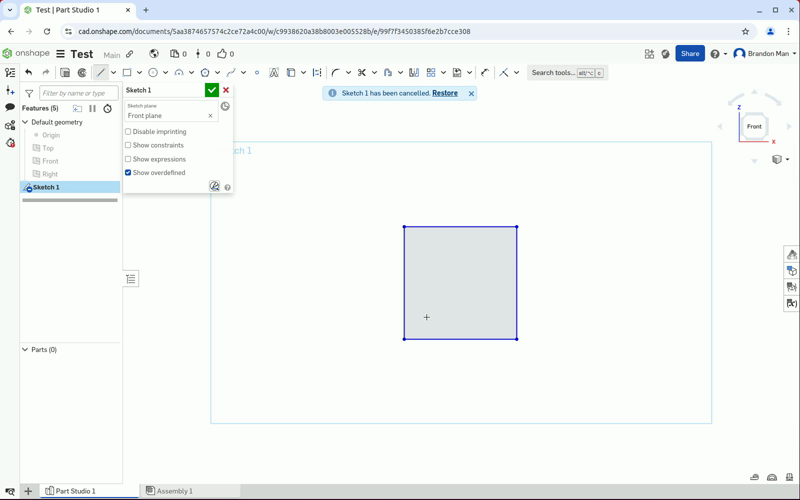
click(426, 316)
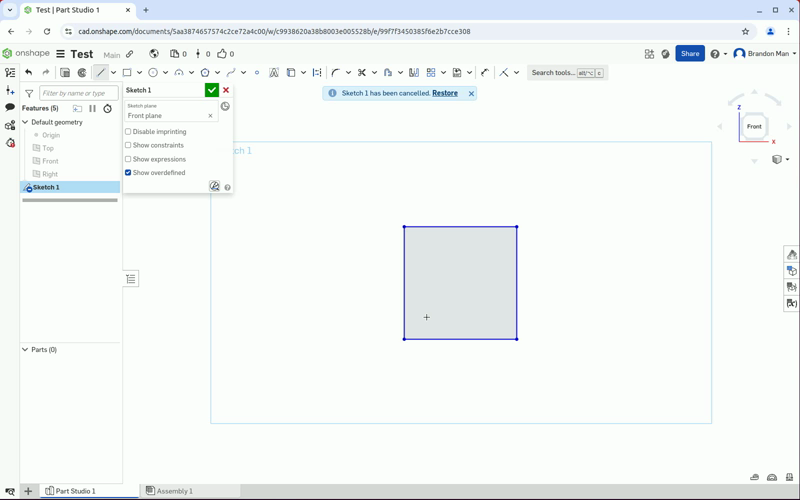
key_up(shift)
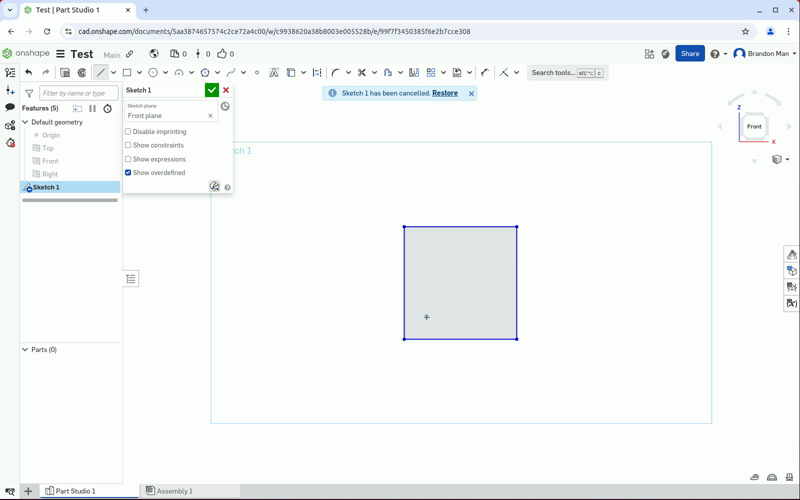
key_down(shift)
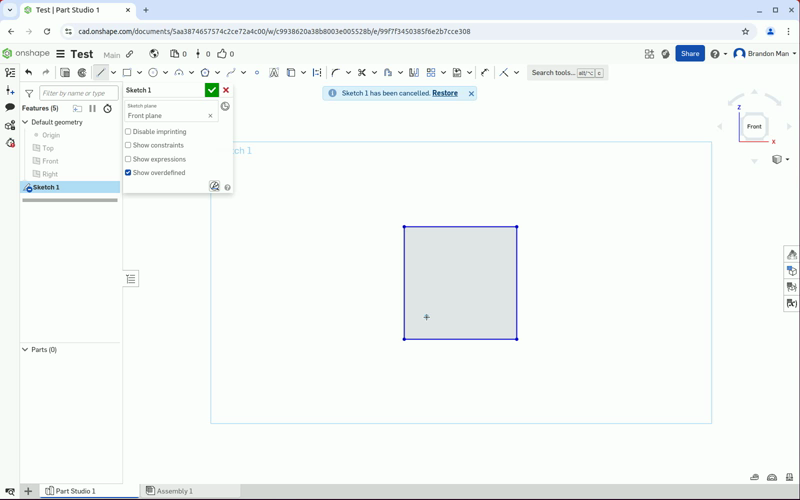
mouse_move(494, 316)
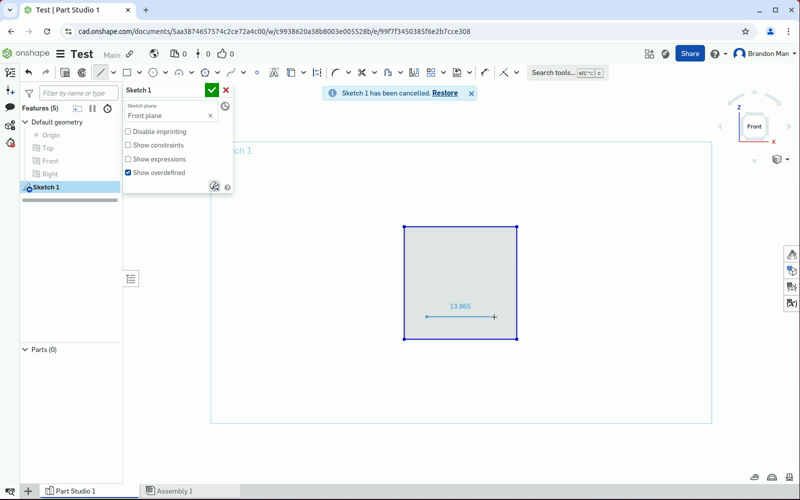
click(494, 316)
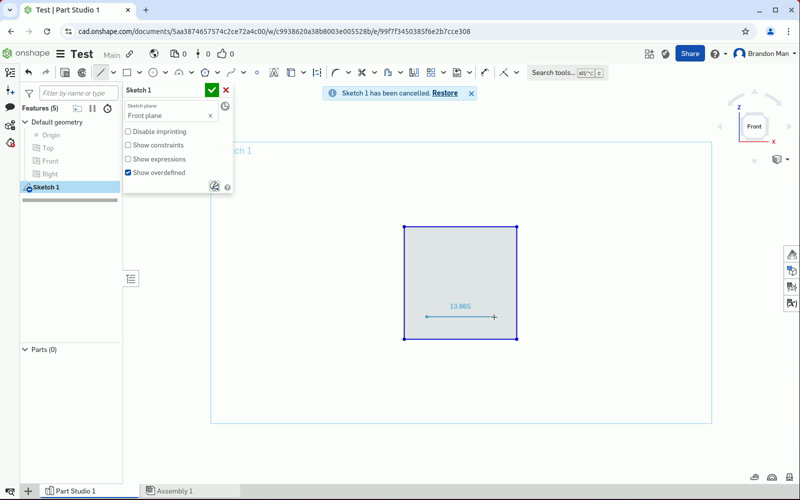
key_up(shift)
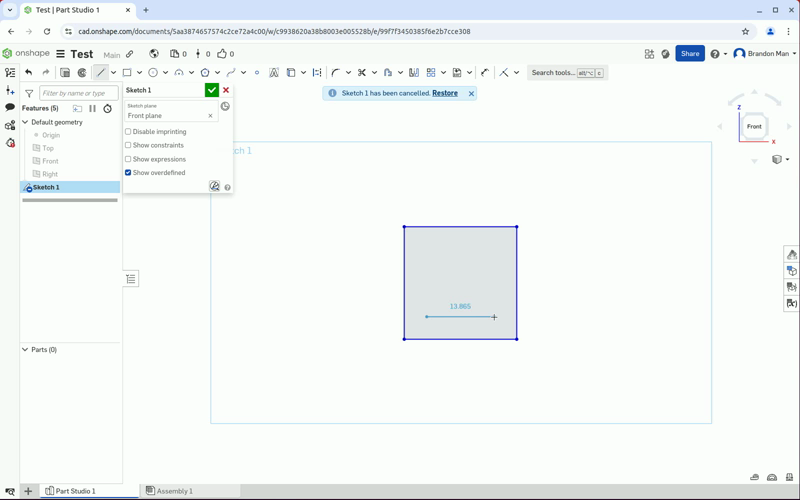
key_down(shift)
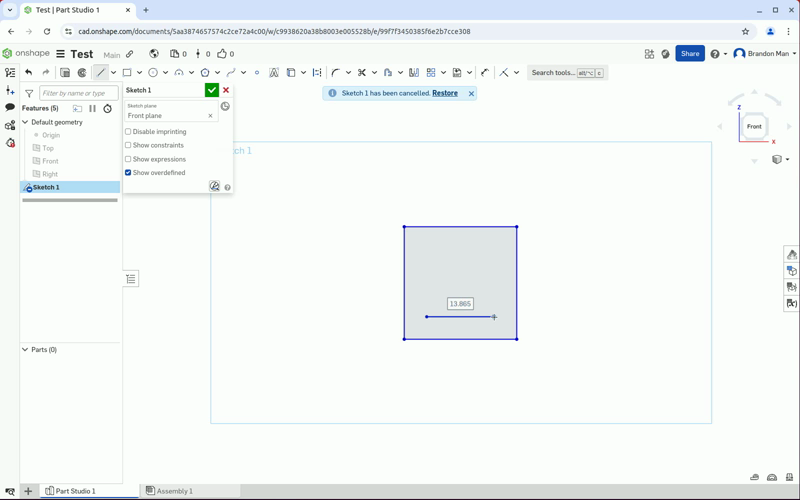
mouse_move(494, 249)
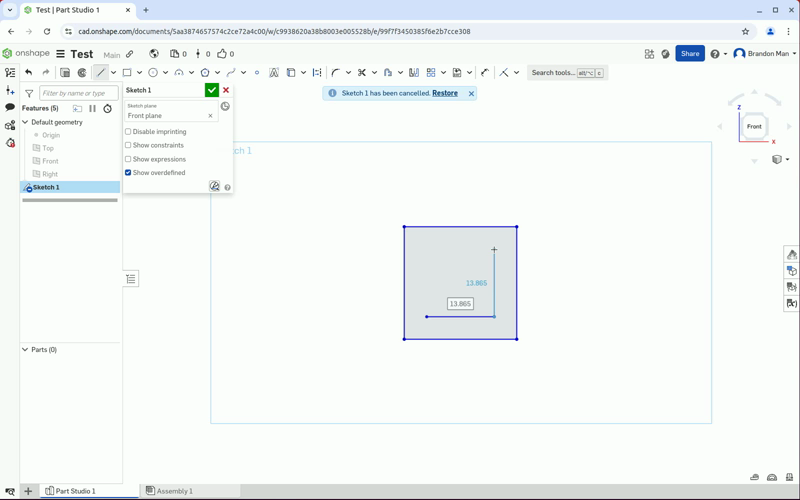
click(494, 249)
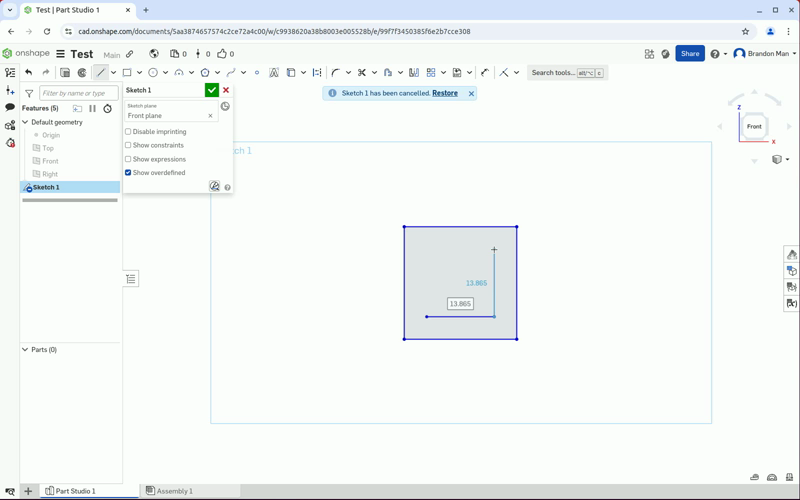
key_up(shift)
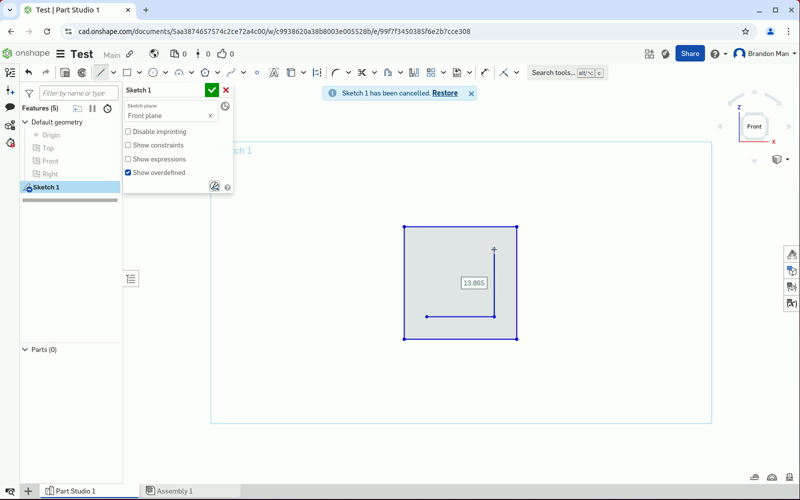
key_down(shift)
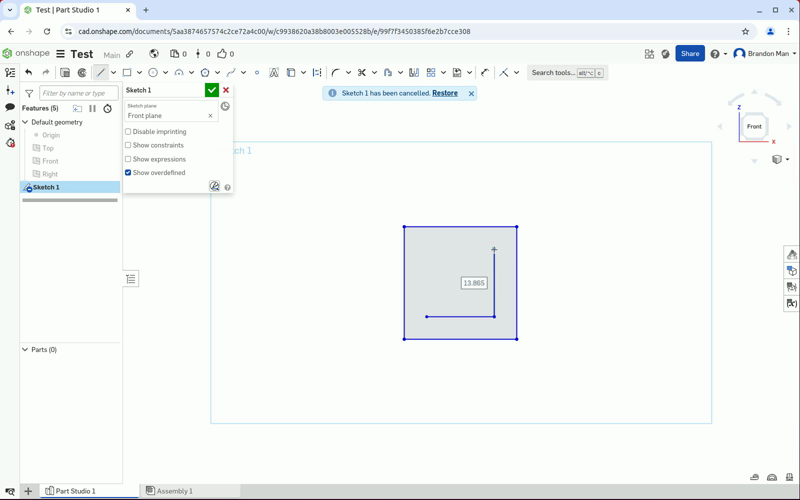
mouse_move(426, 249)
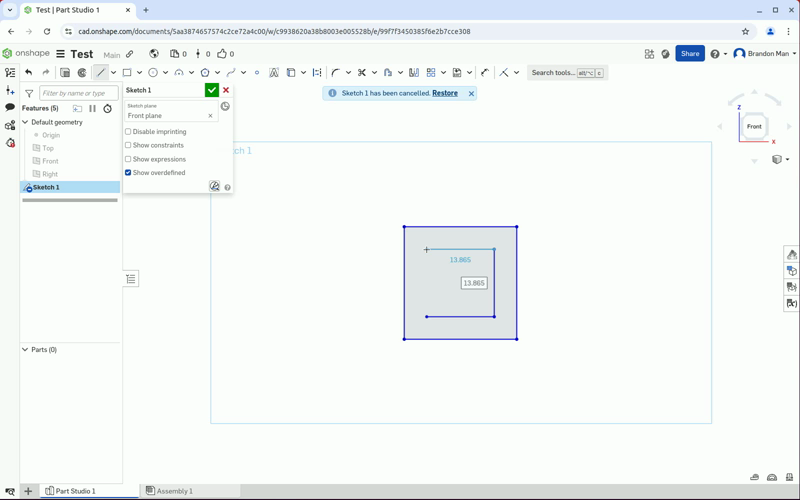
click(426, 249)
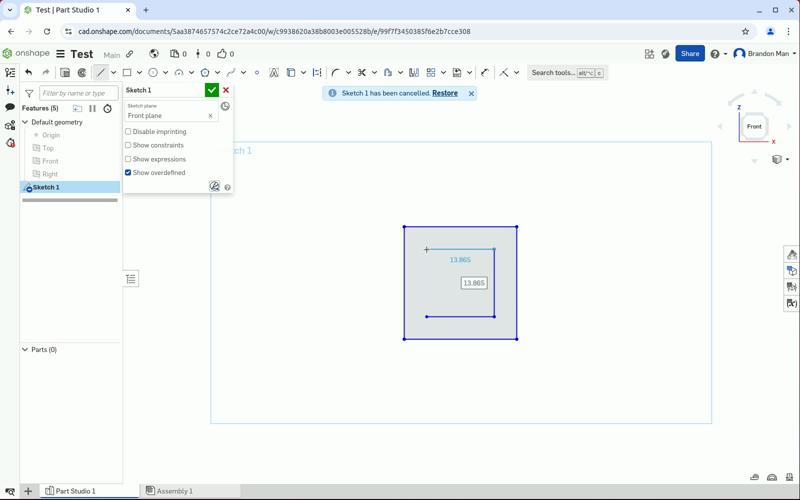
key_up(shift)
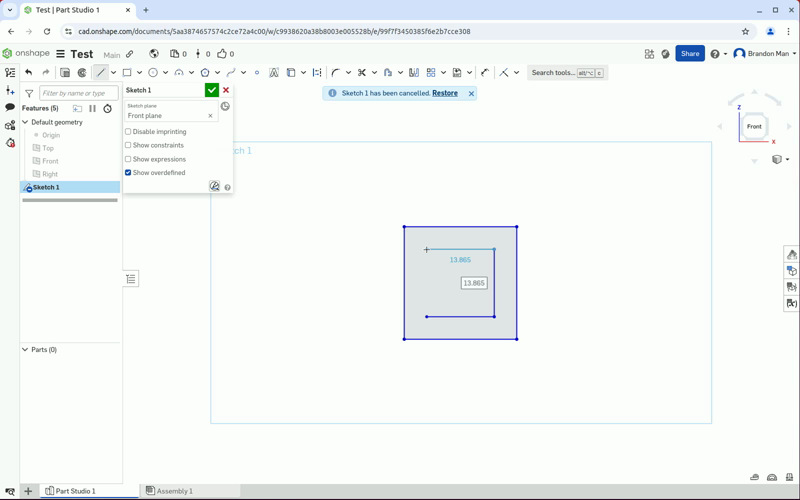
key_down(shift)
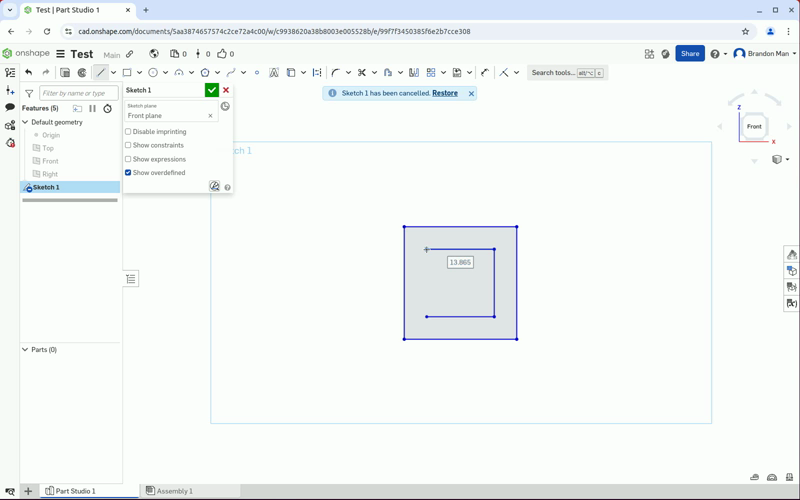
mouse_move(426, 316)
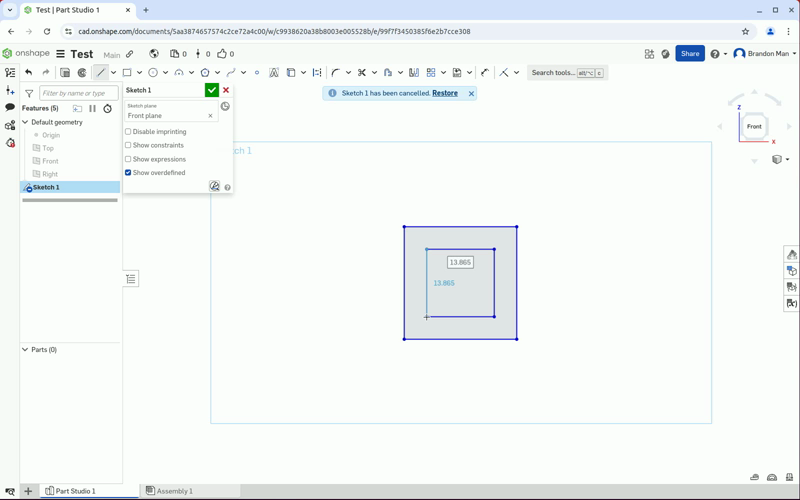
key_up(shift)
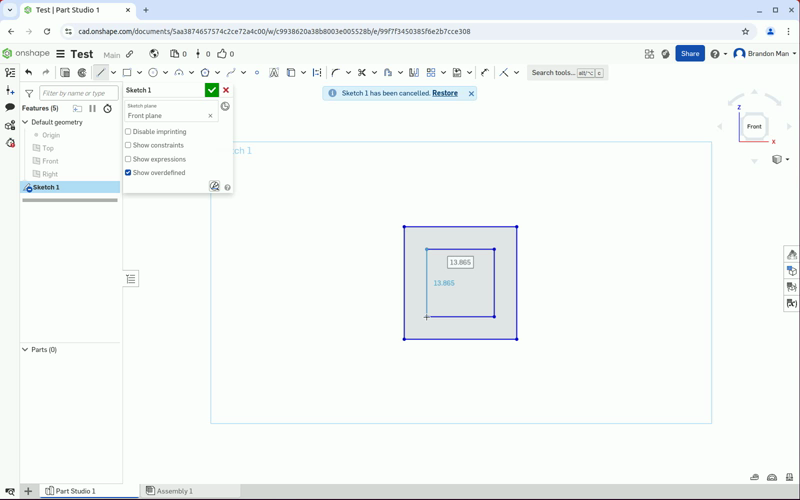
click(426, 316)
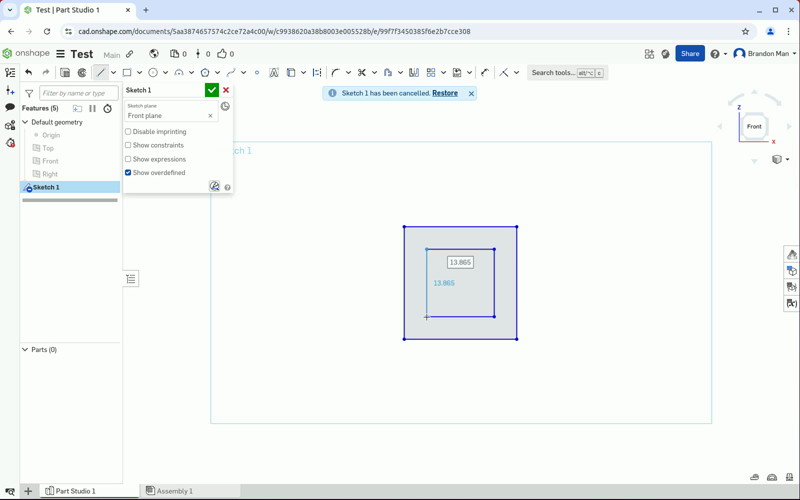
key(esc)
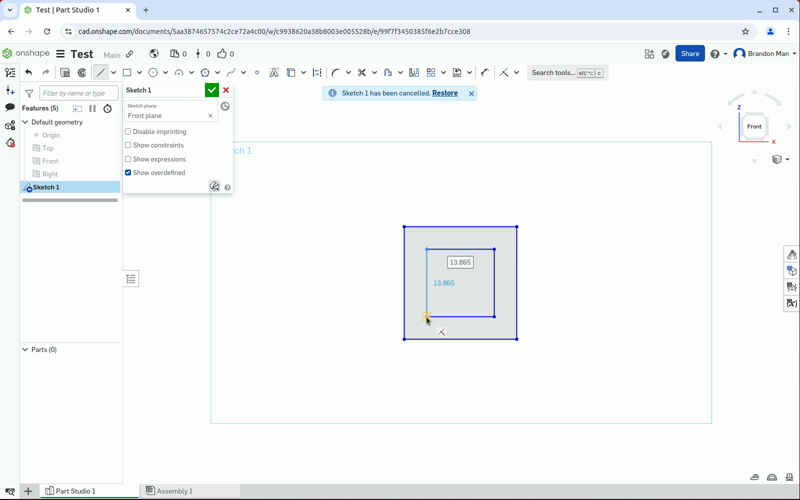
mouse_move(503, 326)
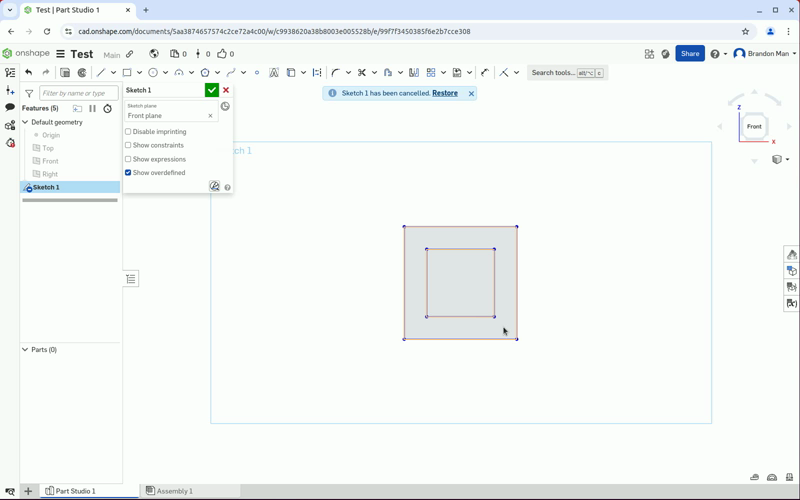
click(503, 326)
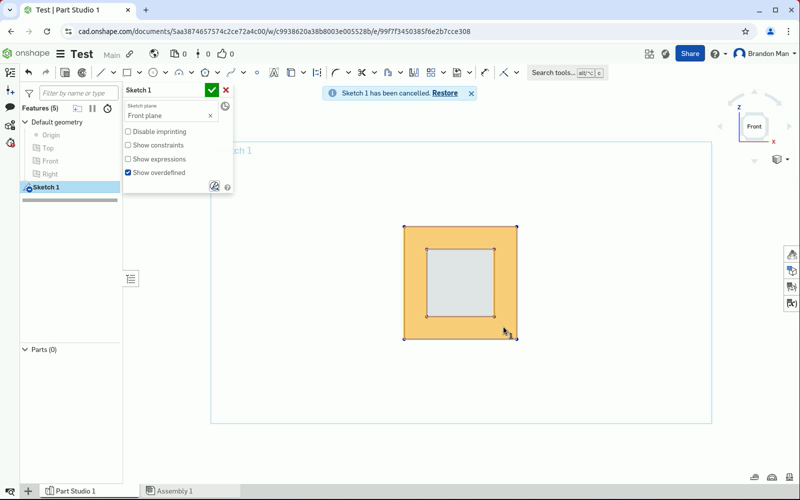
mouse_move(73, 352)
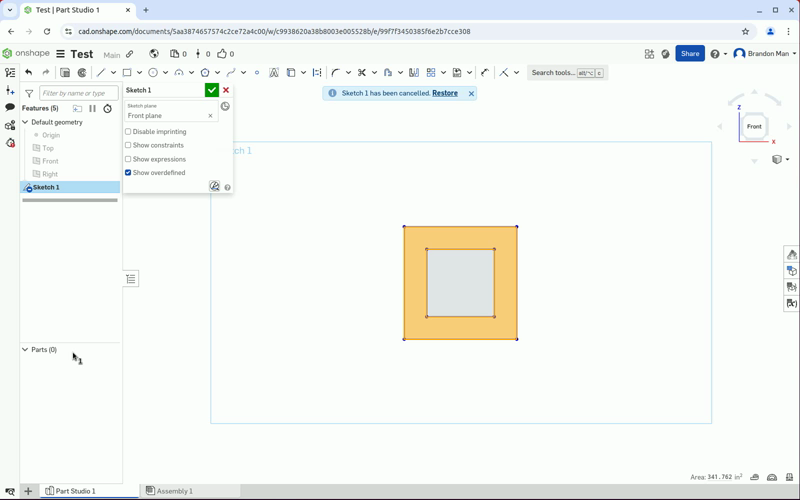
key(shift+y)
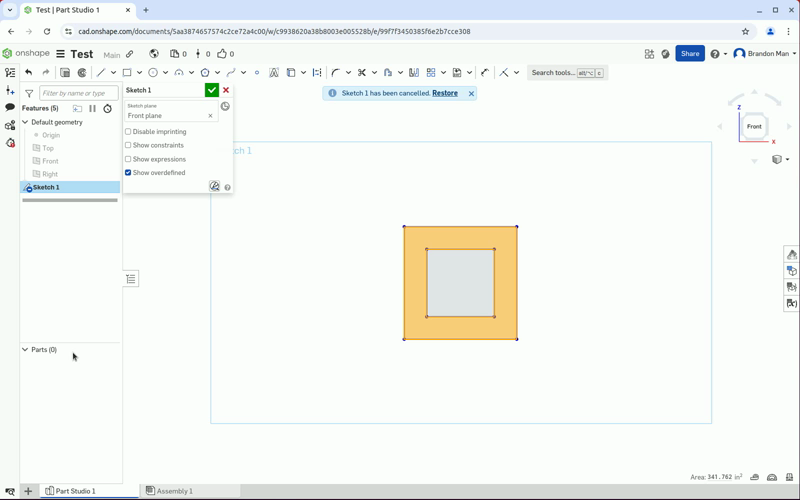
key(shift+e)
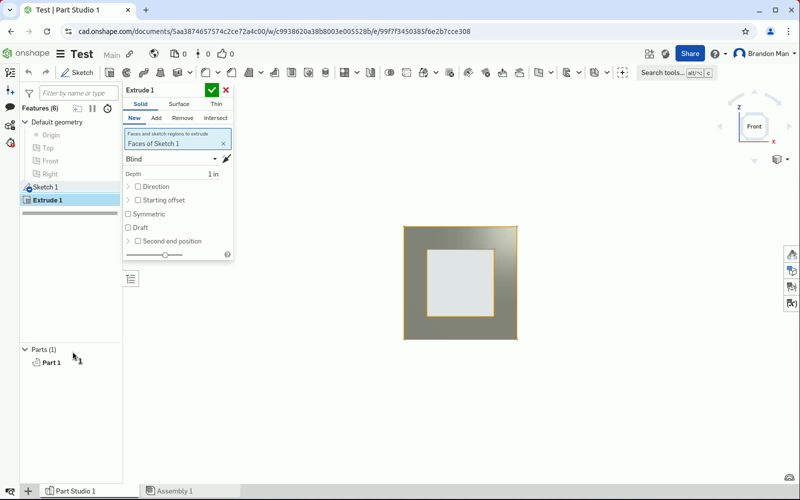
mouse_move(143, 106)
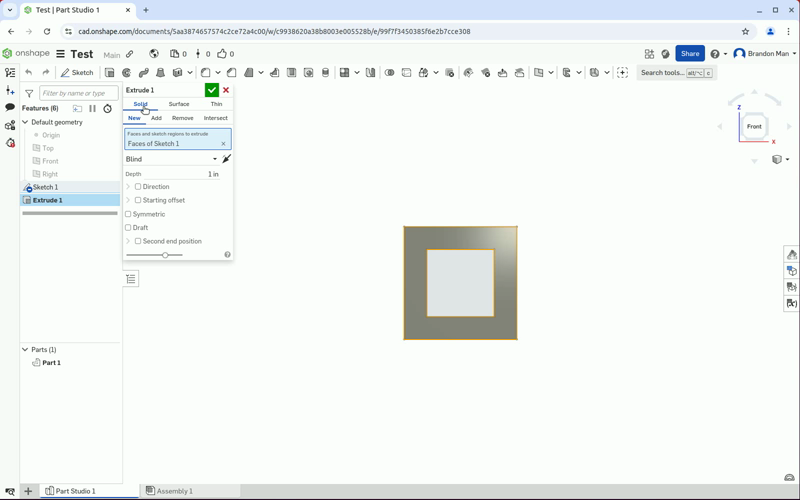
click(143, 106)
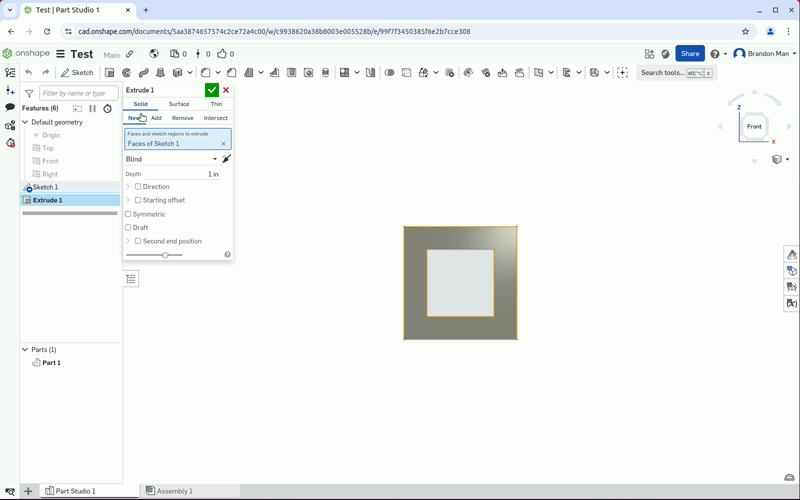
mouse_move(137, 120)
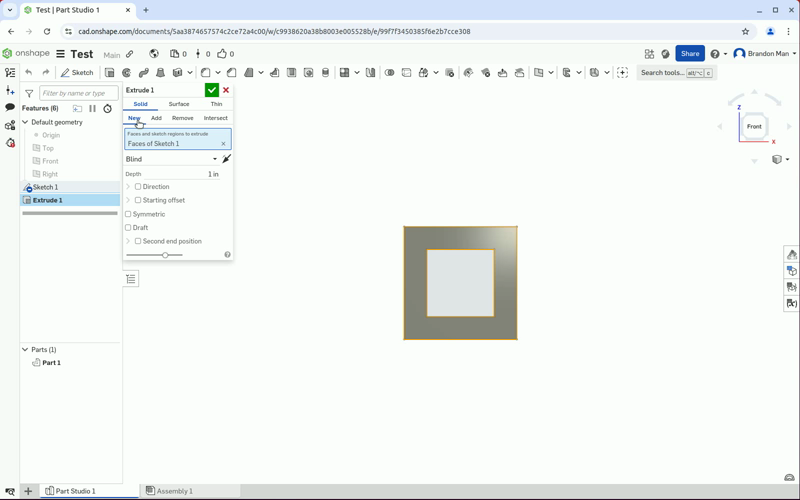
click(137, 120)
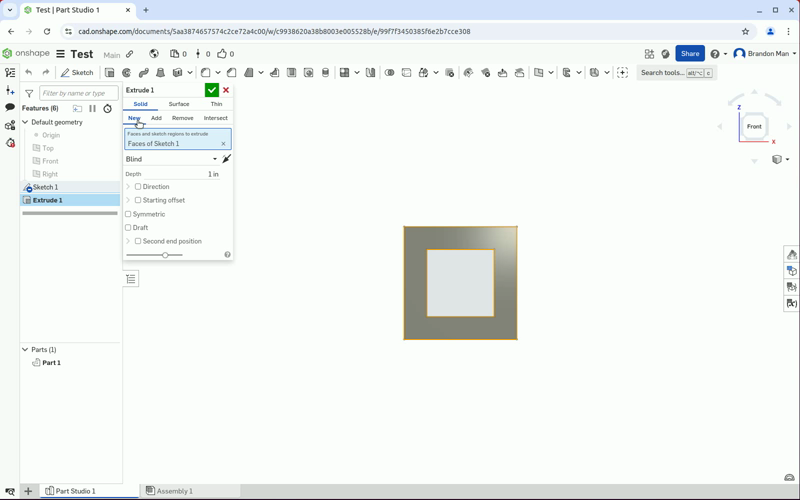
key(tab, 4)
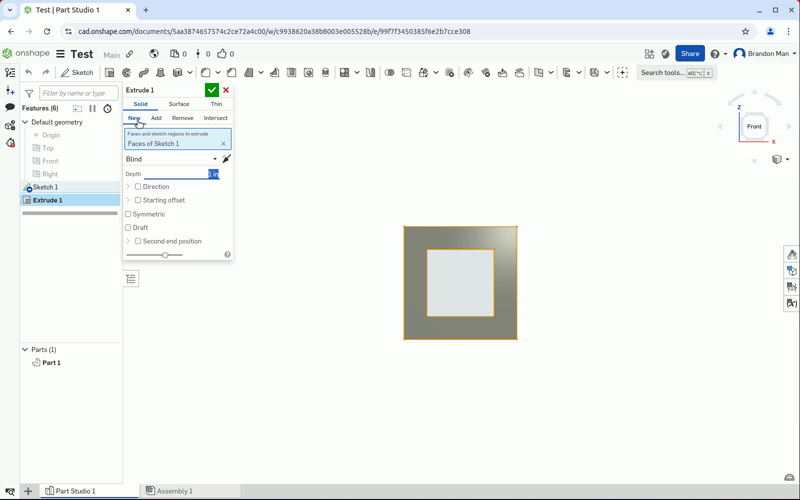
text(23.108)
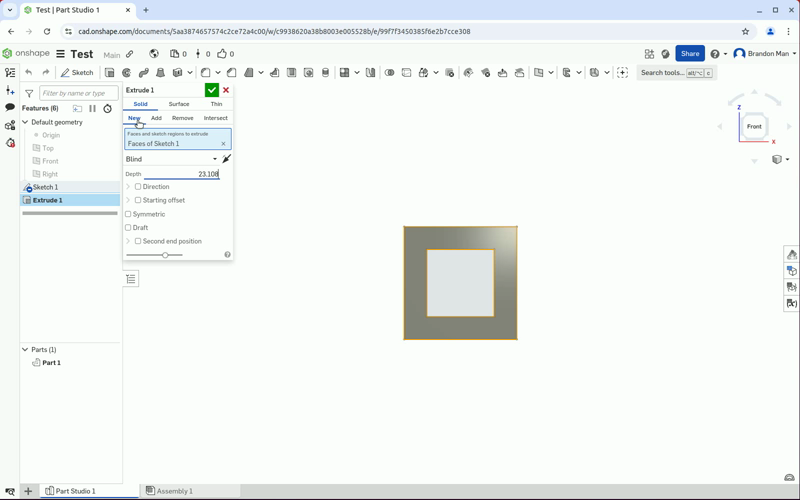
key(enter)
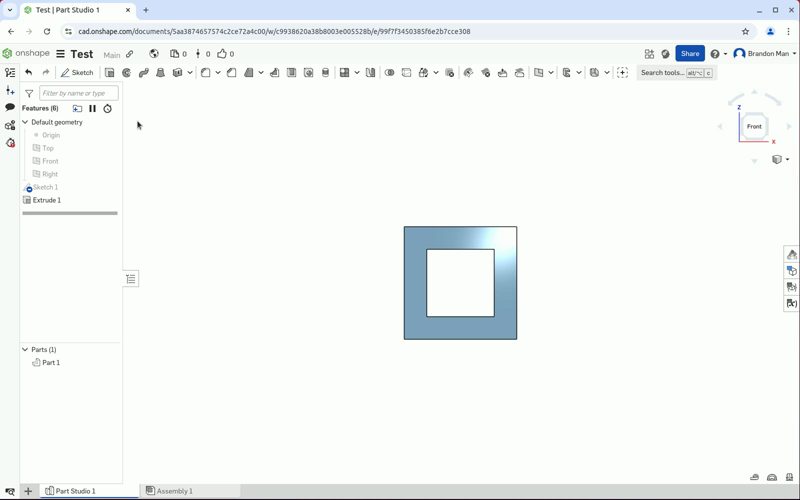
key(shift+h)
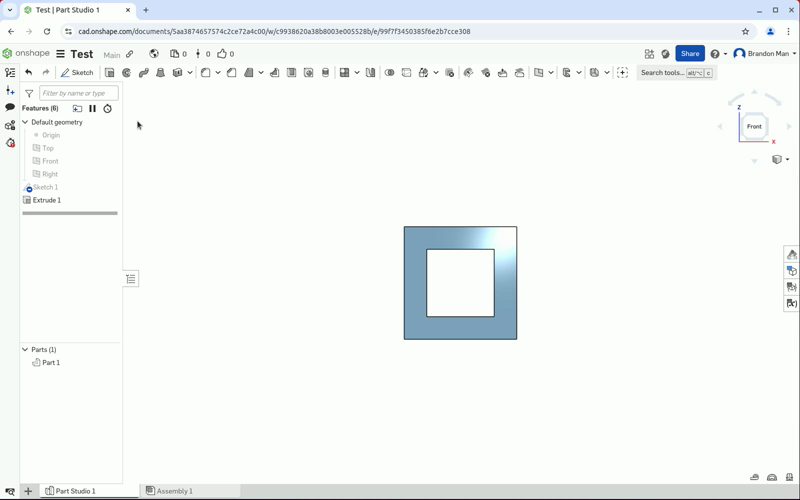
key(shift+h)
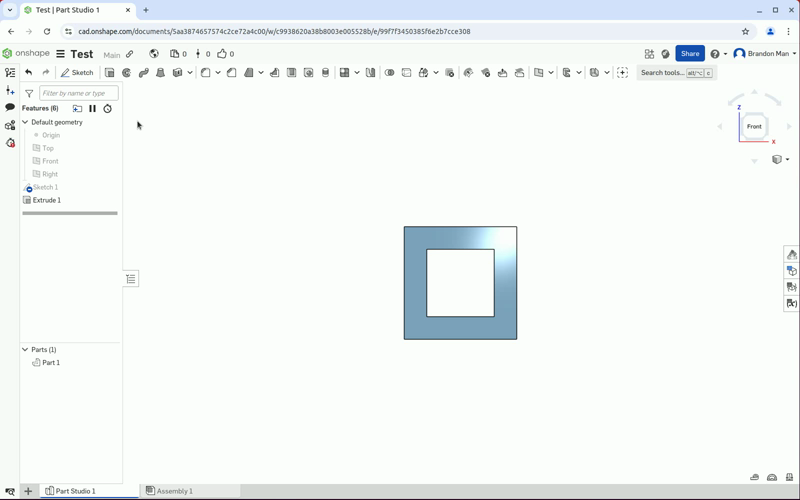
mouse_move(73, 189)
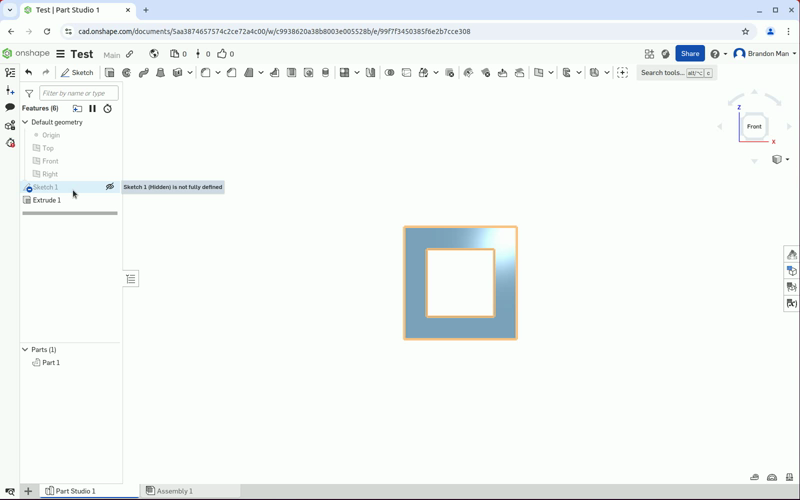
click(73, 189)
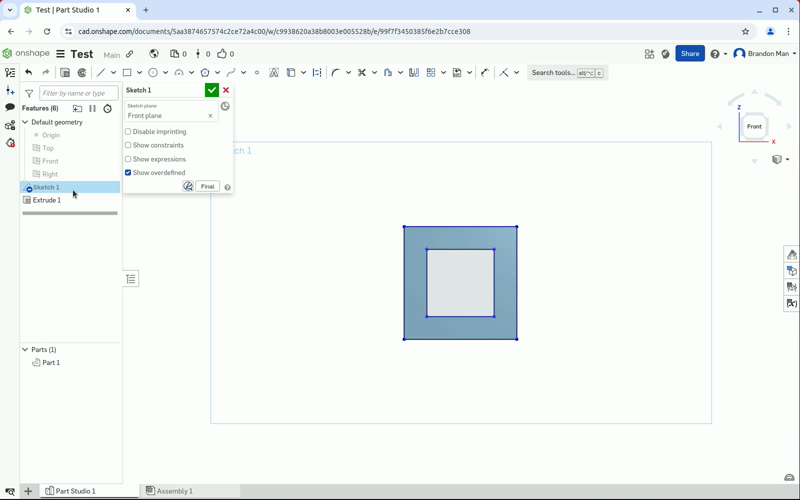
mouse_move(229, 92)
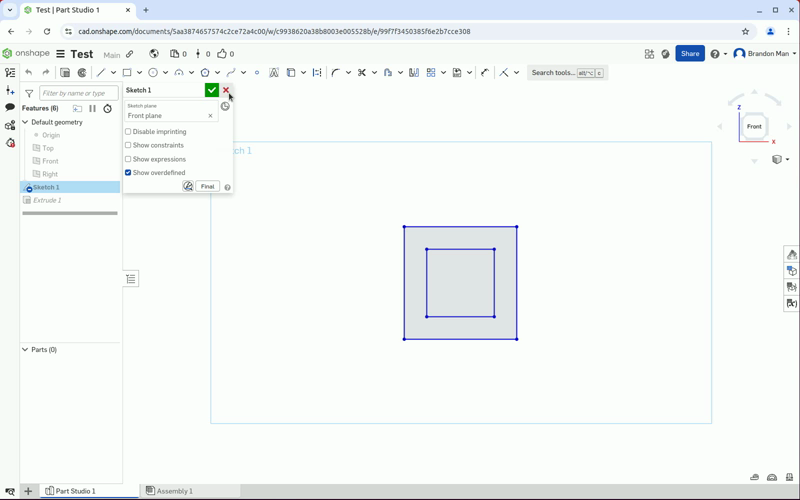
click(229, 92)
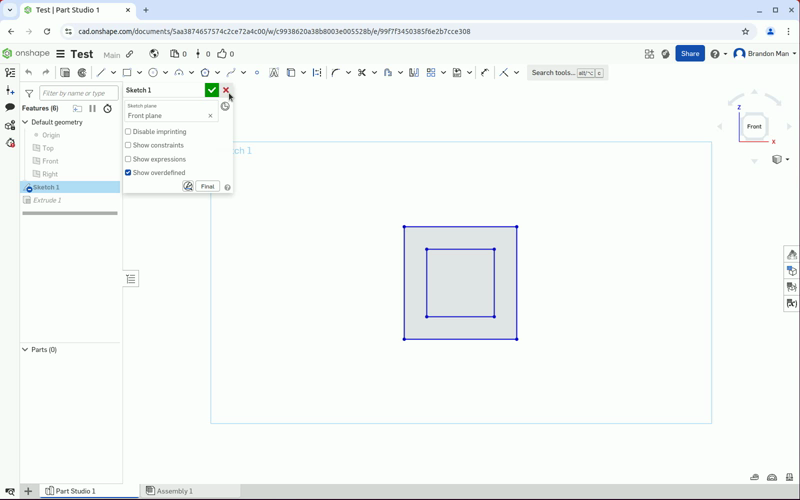
key(shift+s)
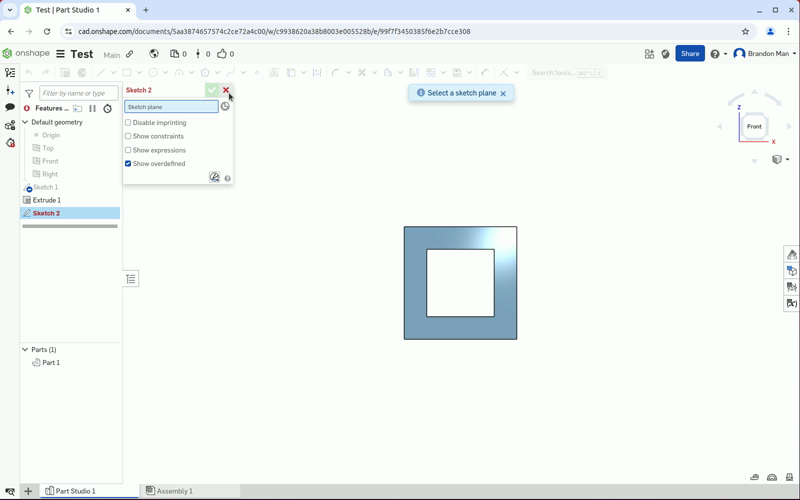
mouse_move(73, 163)
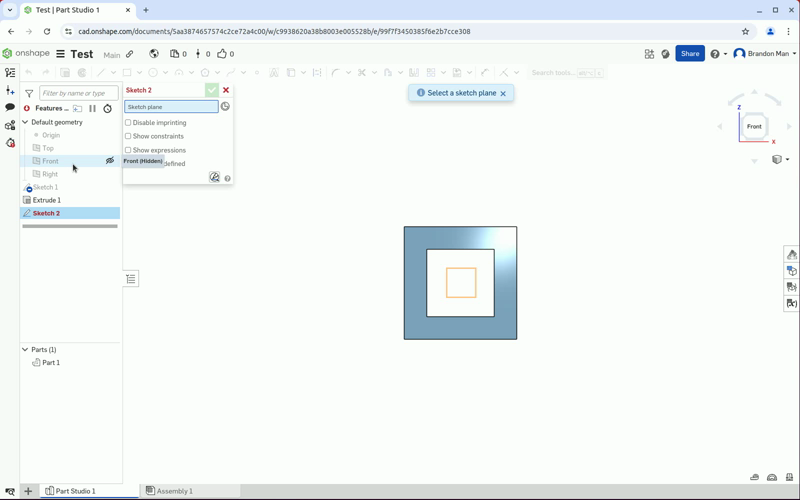
click(73, 163)
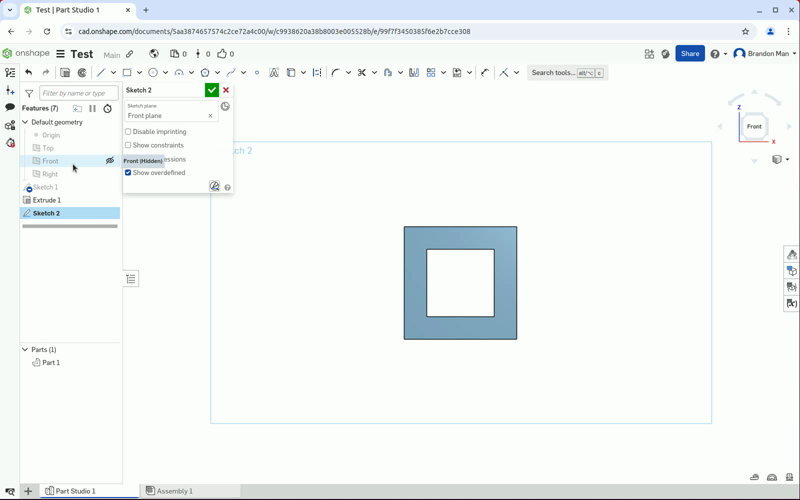
mouse_move(73, 352)
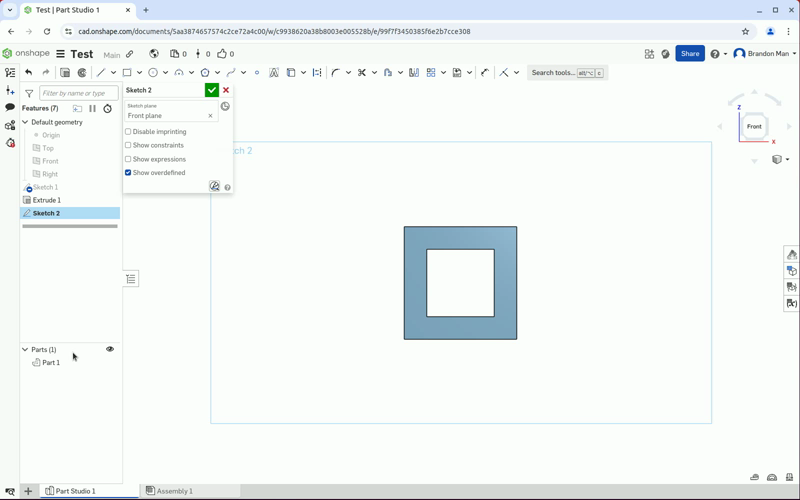
key(y)
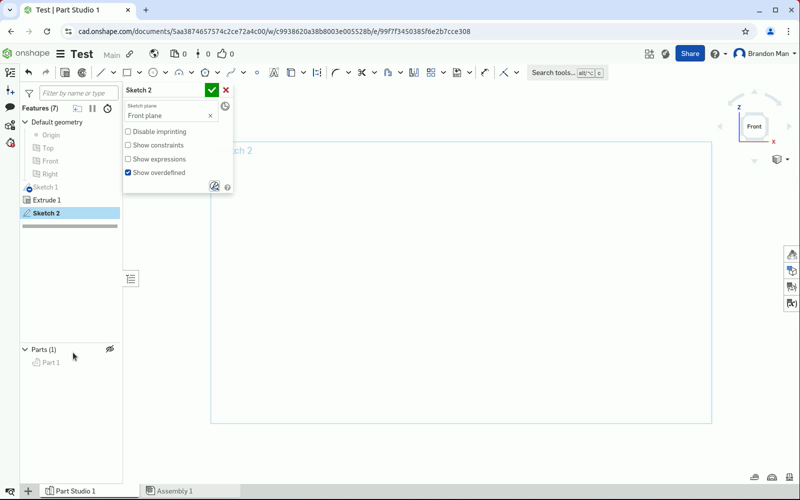
key(l)
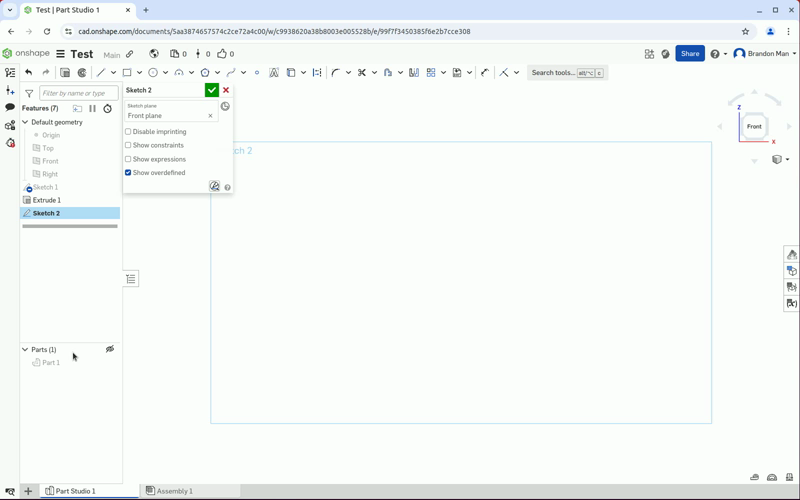
key_down(shift)
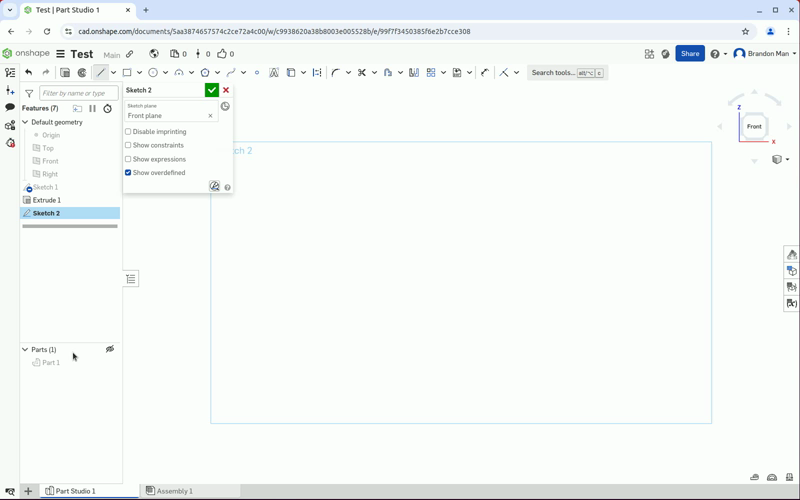
mouse_move(426, 316)
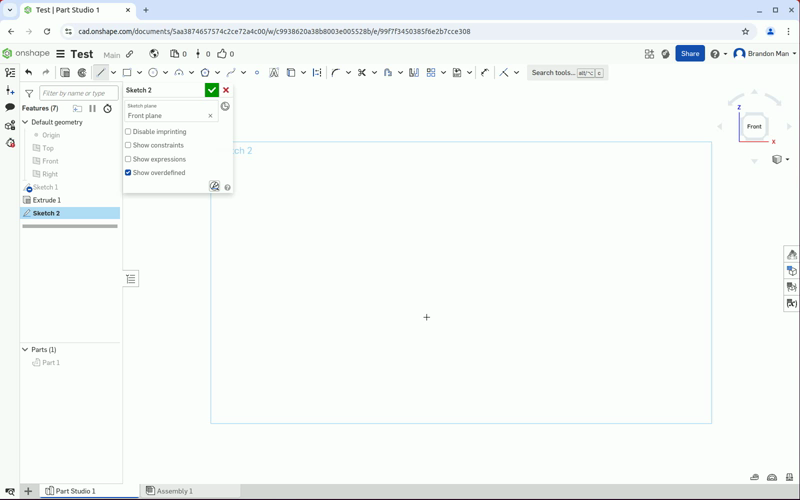
click(426, 316)
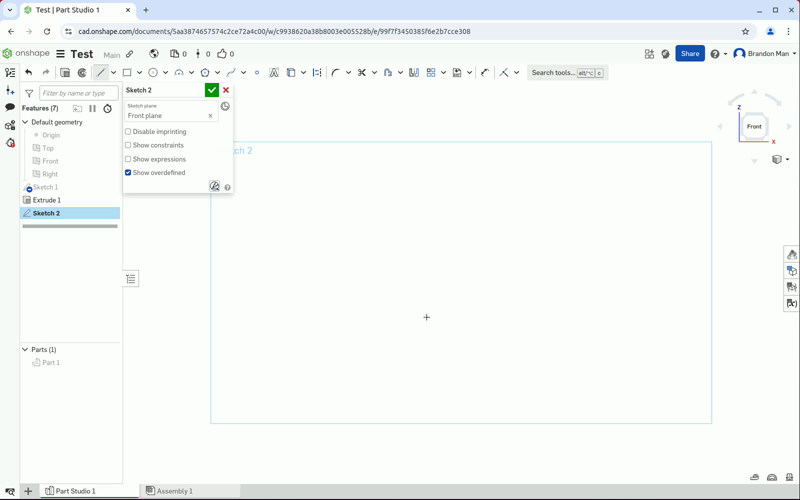
key_up(shift)
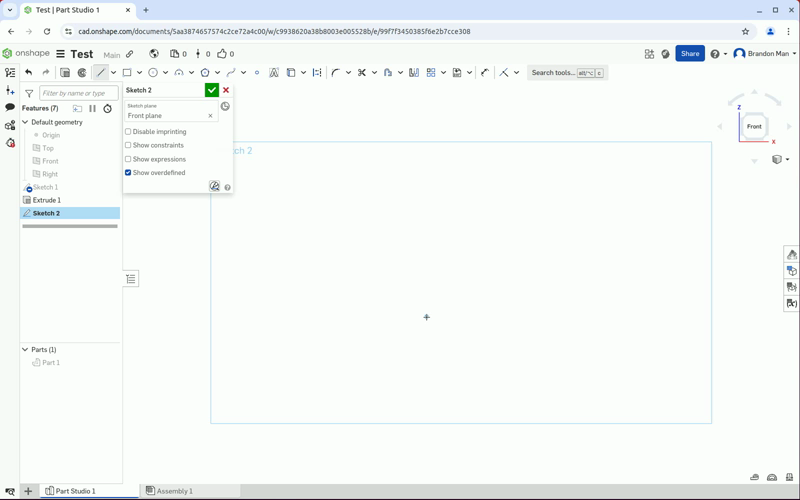
key_down(shift)
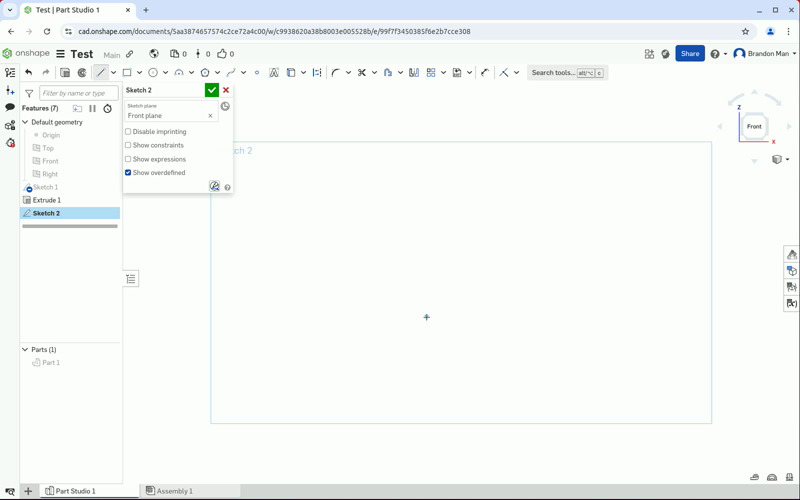
mouse_move(495, 316)
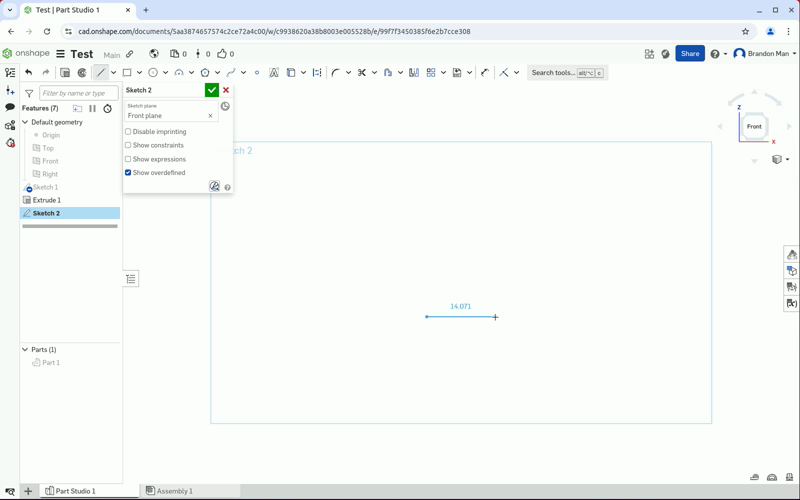
click(495, 316)
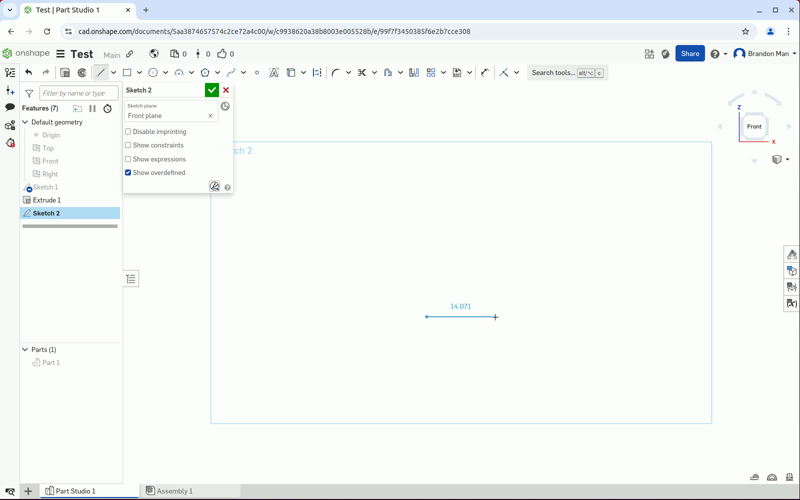
key_up(shift)
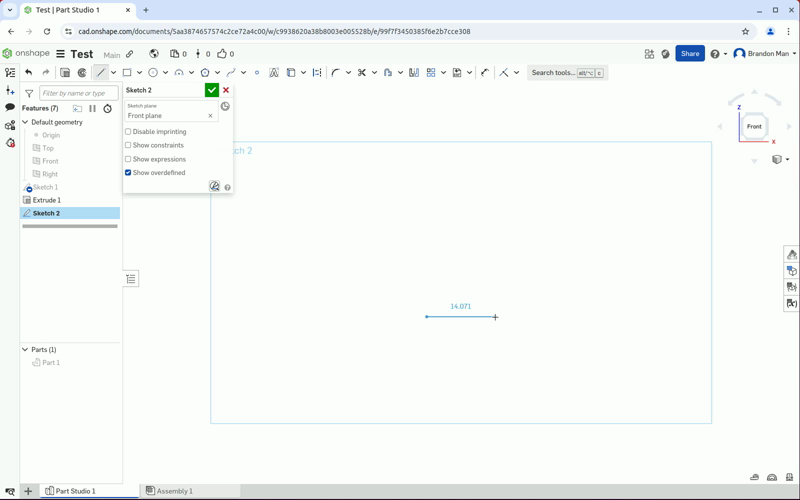
key_down(shift)
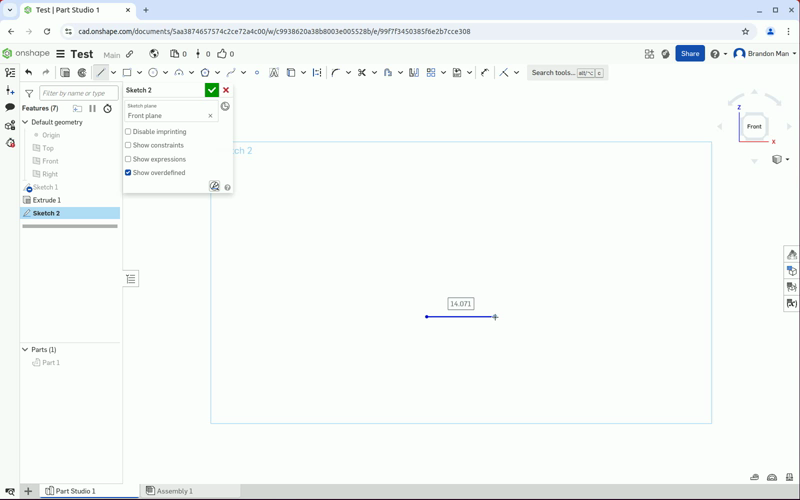
mouse_move(495, 248)
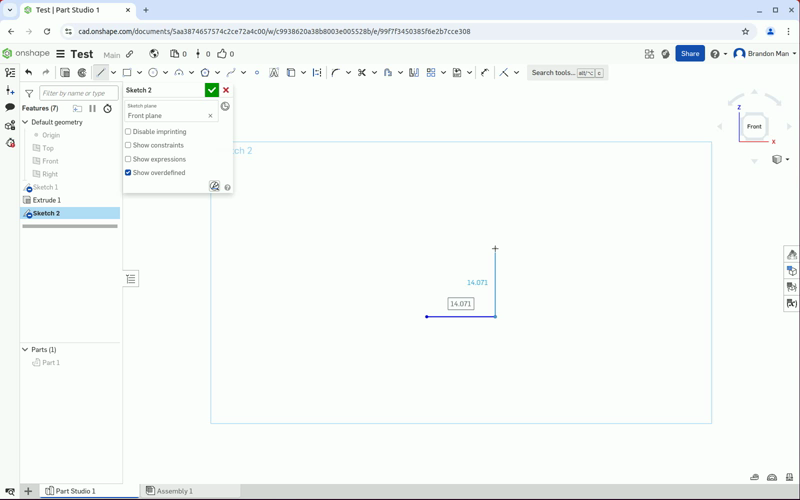
click(495, 248)
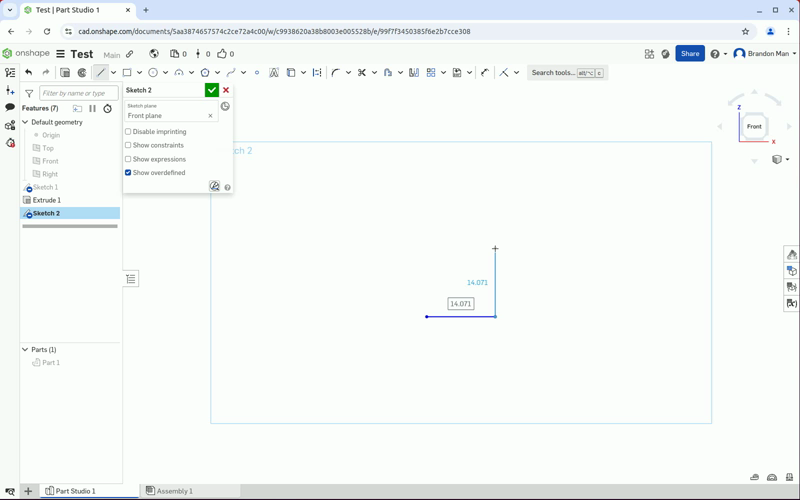
key_up(shift)
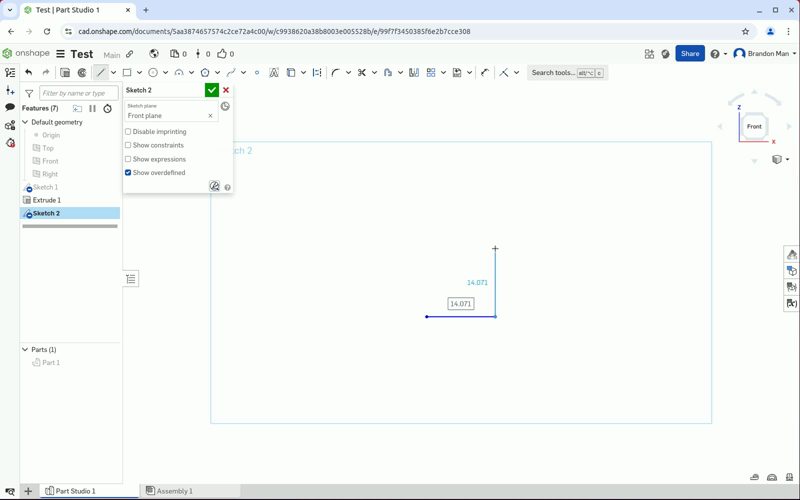
key_down(shift)
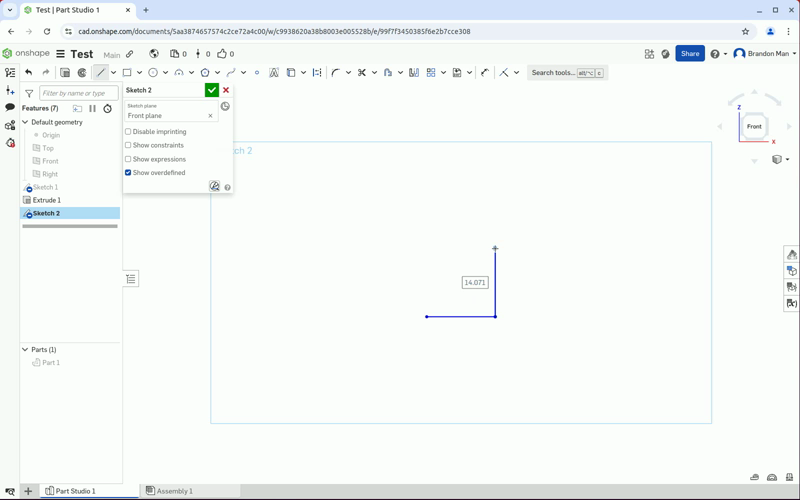
mouse_move(426, 248)
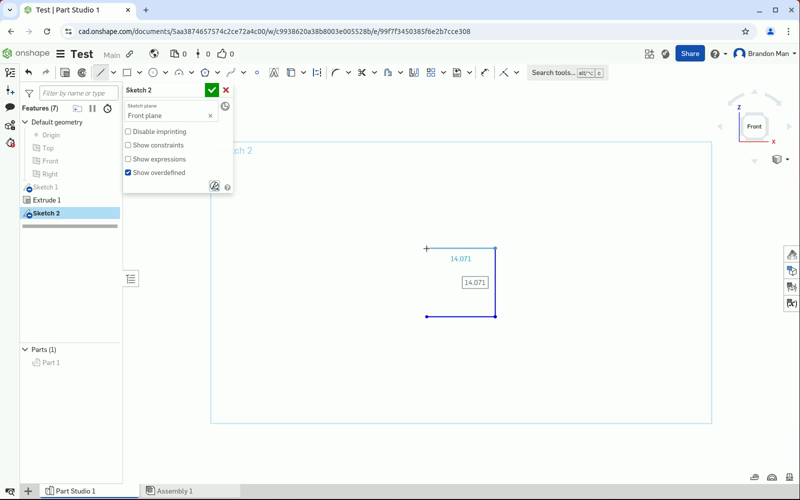
click(426, 248)
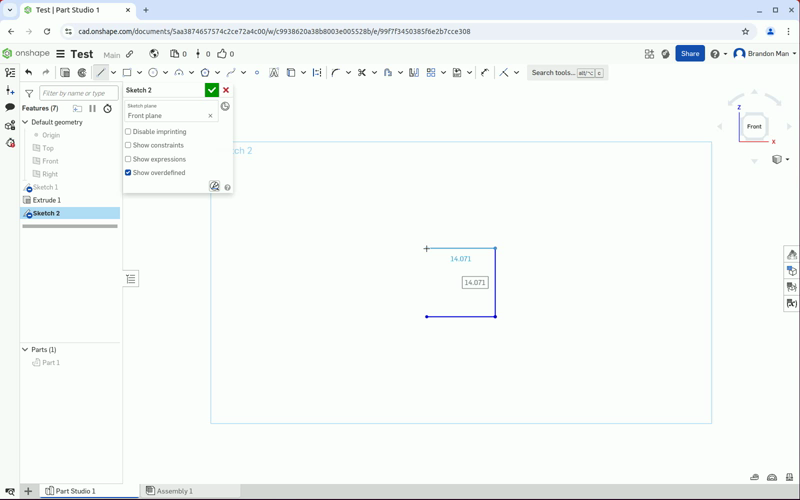
key_up(shift)
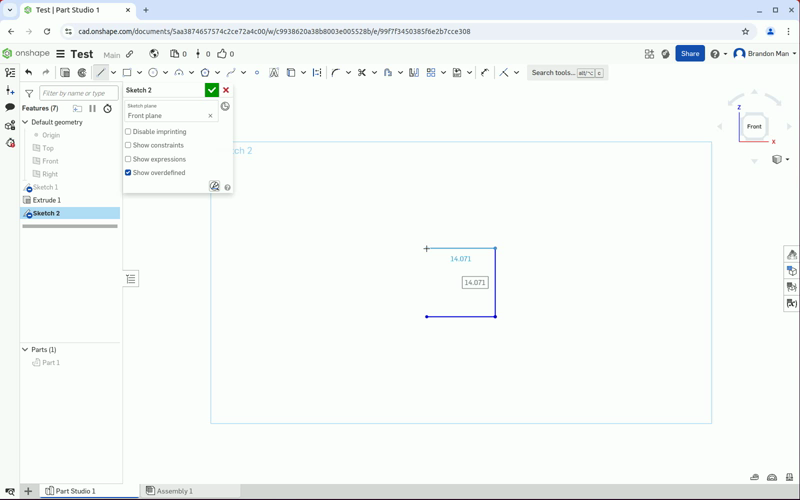
key_down(shift)
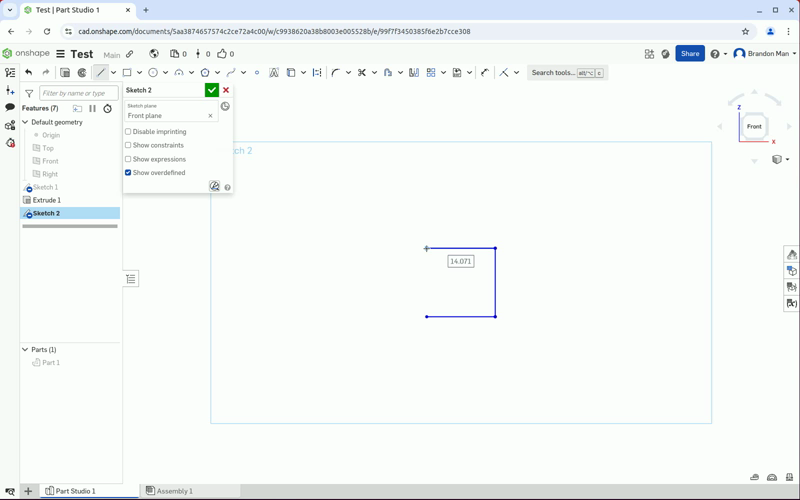
mouse_move(426, 316)
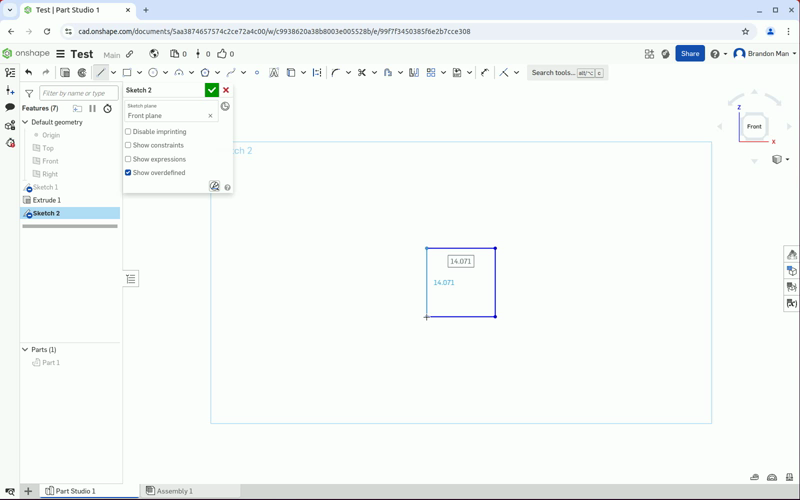
key_up(shift)
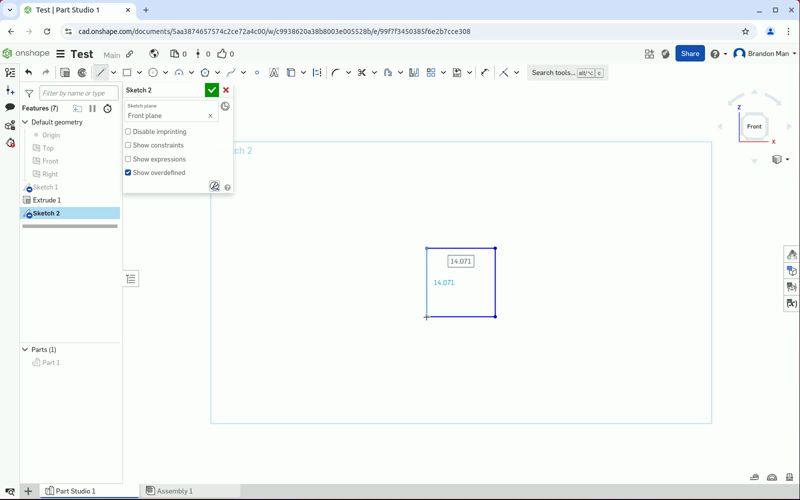
click(426, 316)
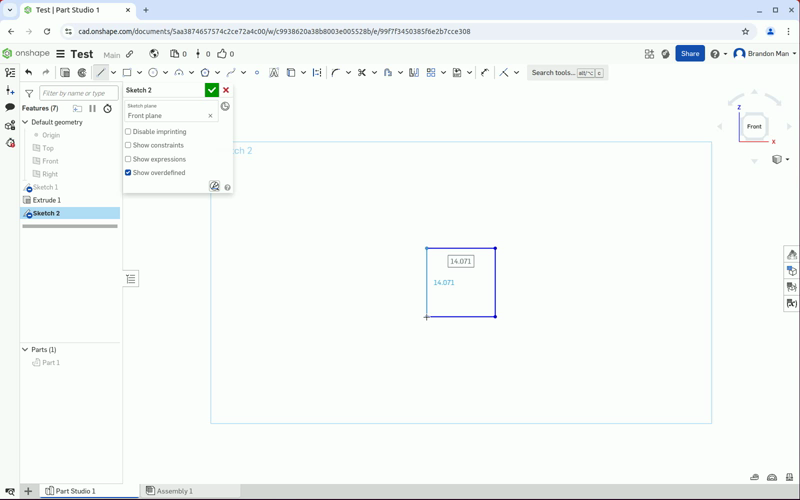
key(esc)
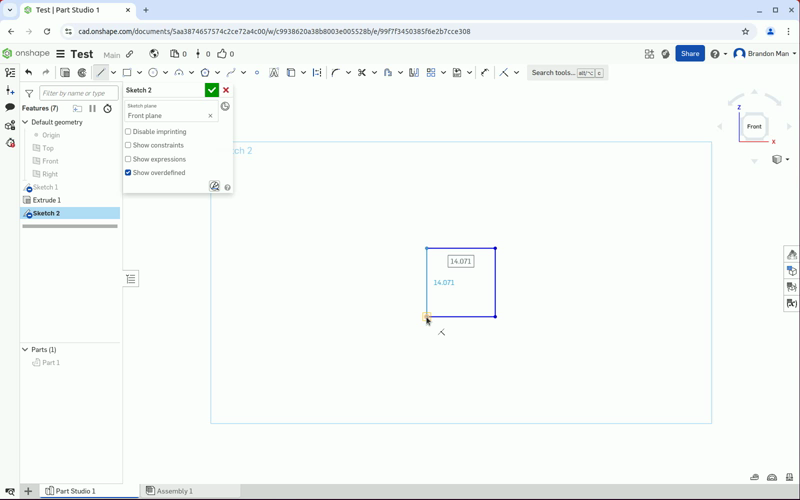
key(l)
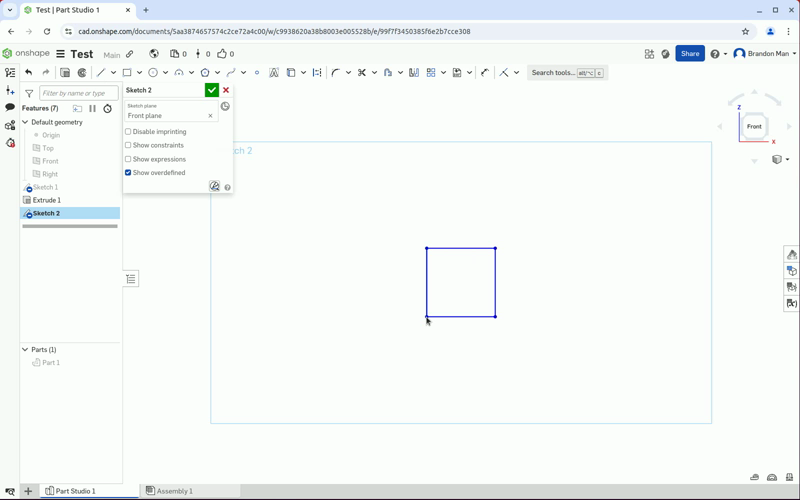
key_down(shift)
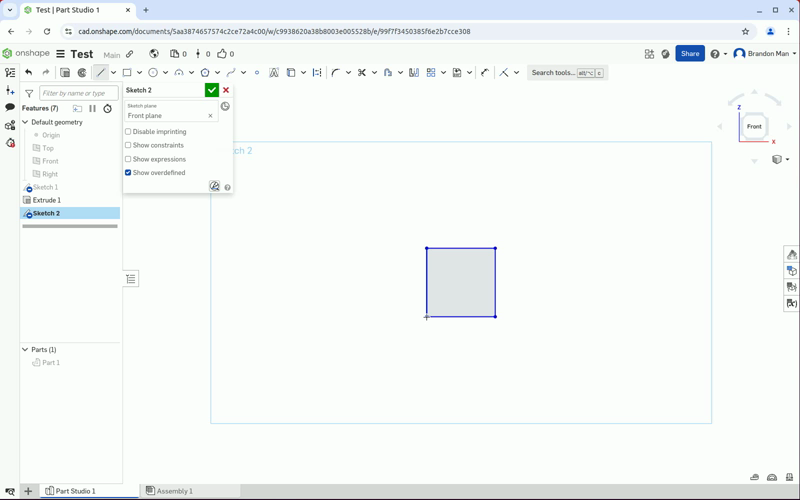
mouse_move(432, 311)
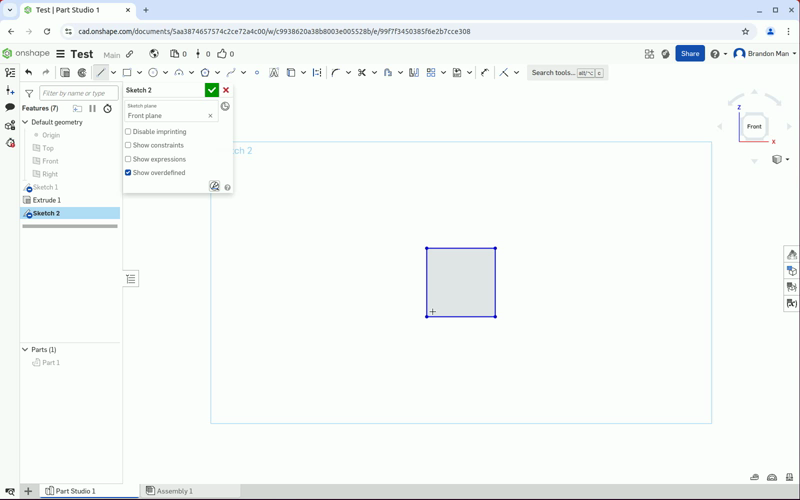
click(432, 311)
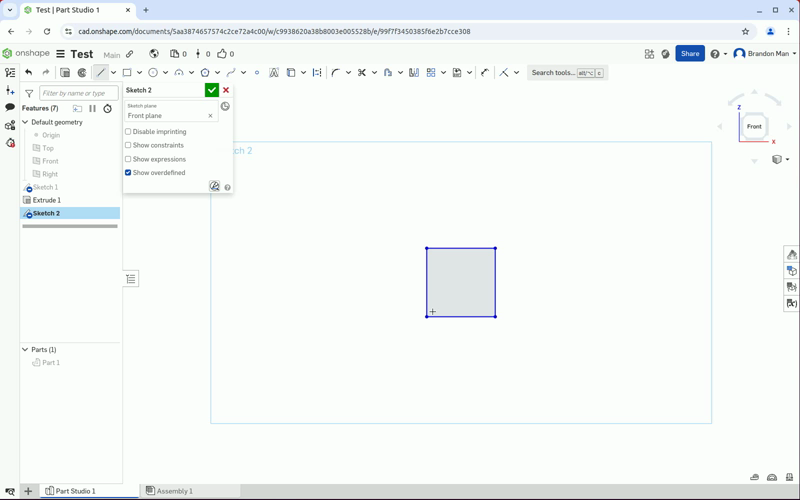
key_up(shift)
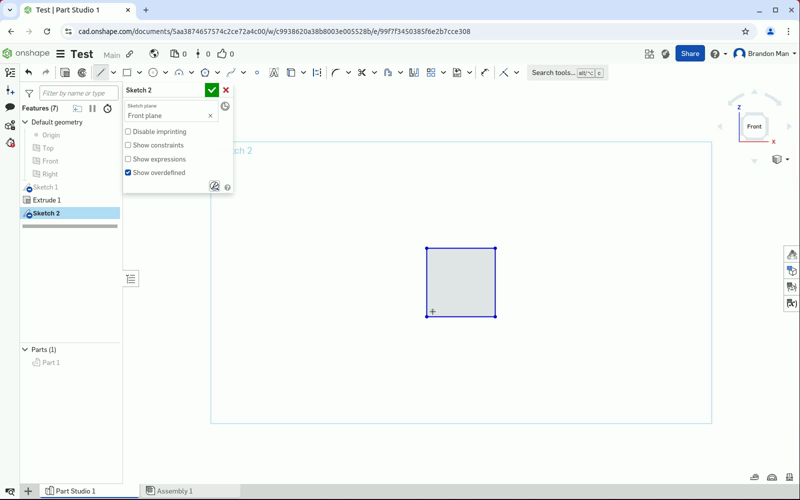
key_down(shift)
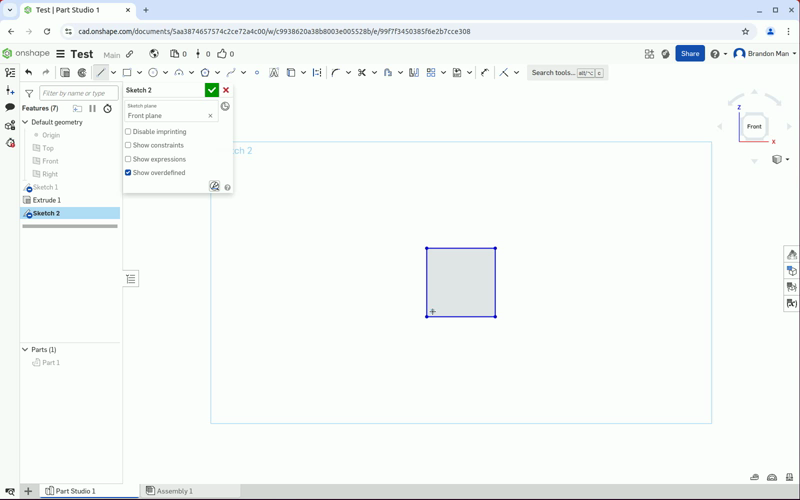
mouse_move(462, 311)
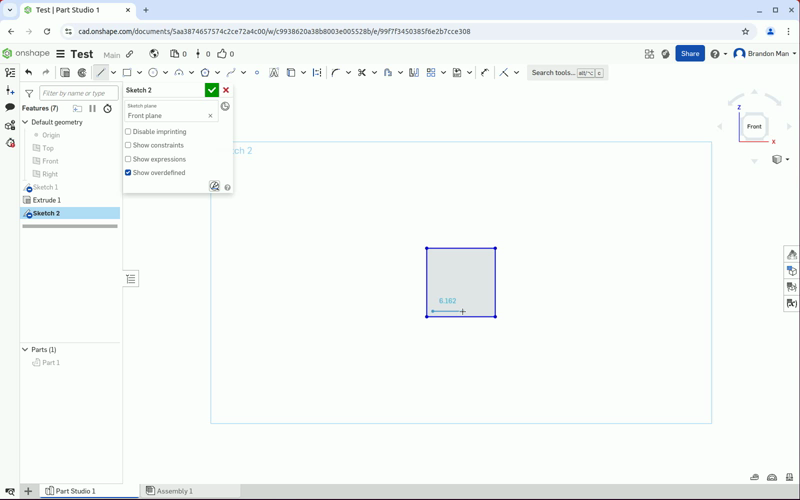
mouse_move(489, 311)
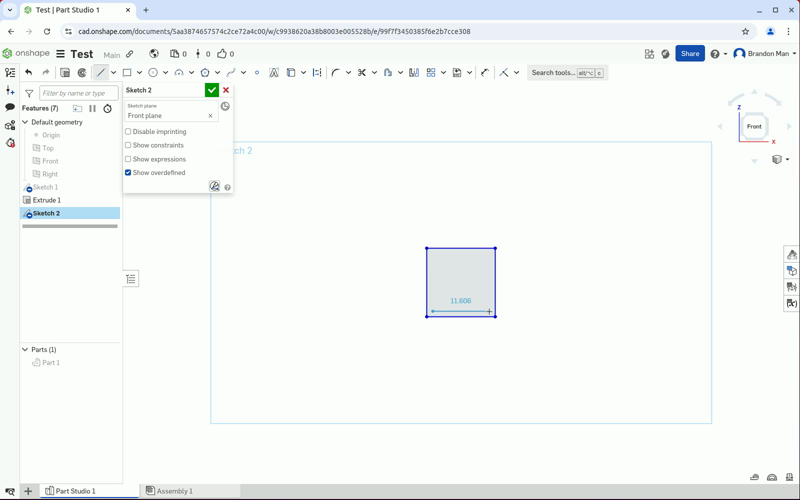
click(489, 311)
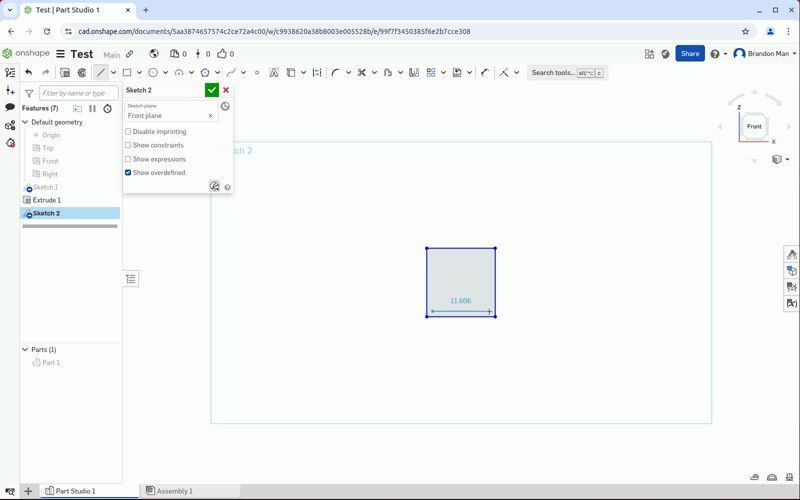
key_up(shift)
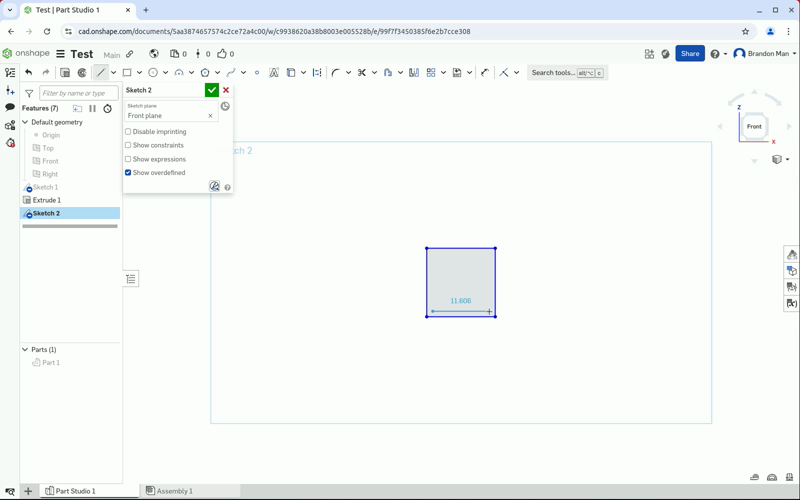
key_down(shift)
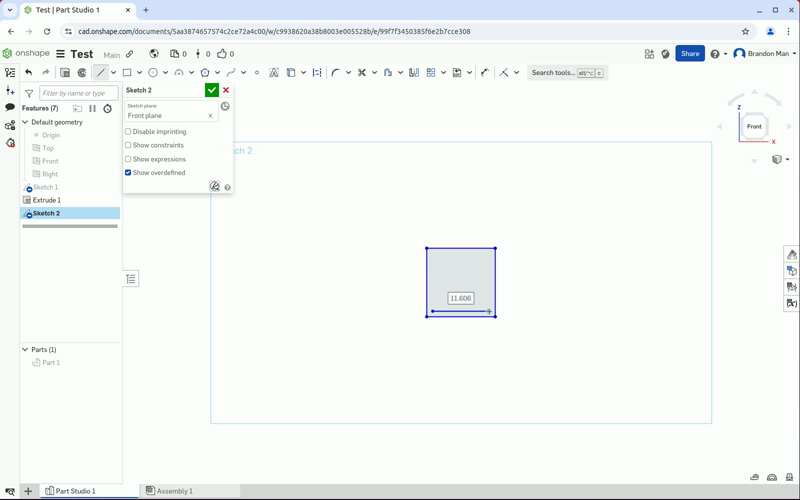
mouse_move(519, 311)
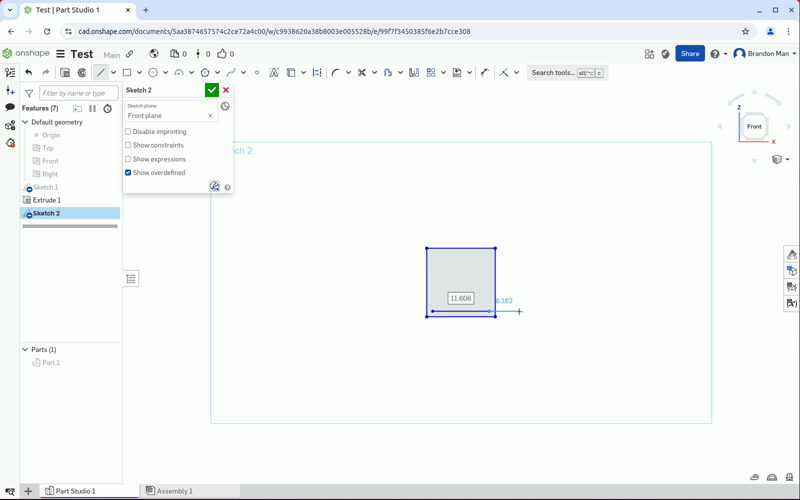
mouse_move(489, 254)
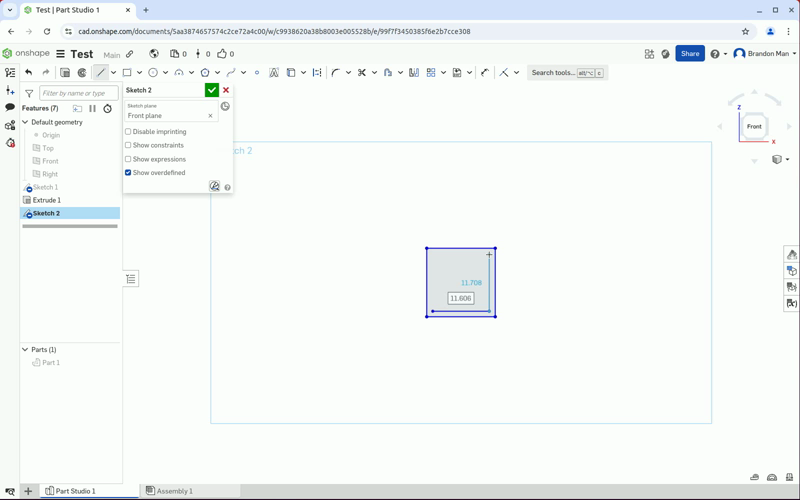
click(489, 254)
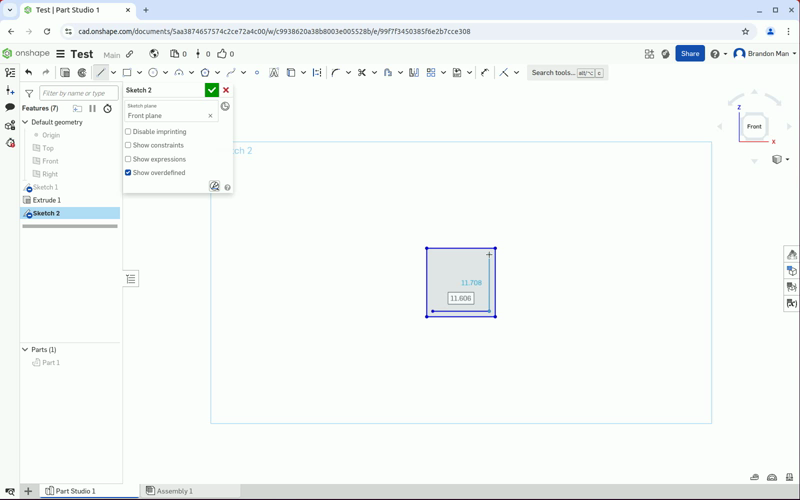
key_up(shift)
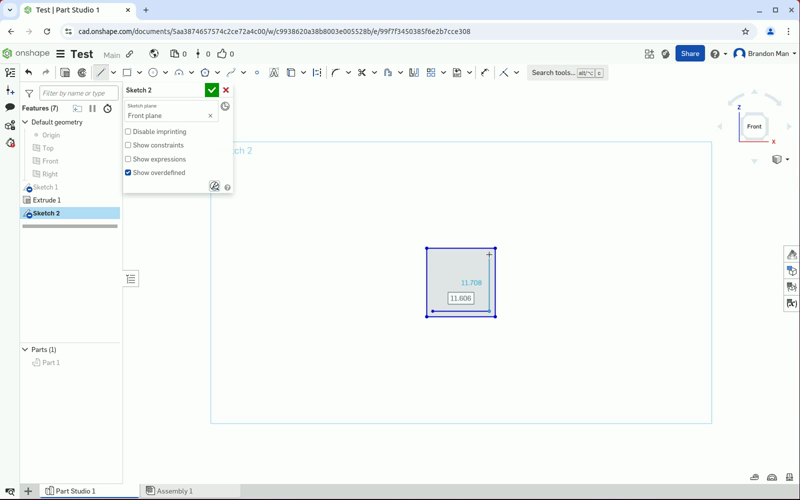
key_down(shift)
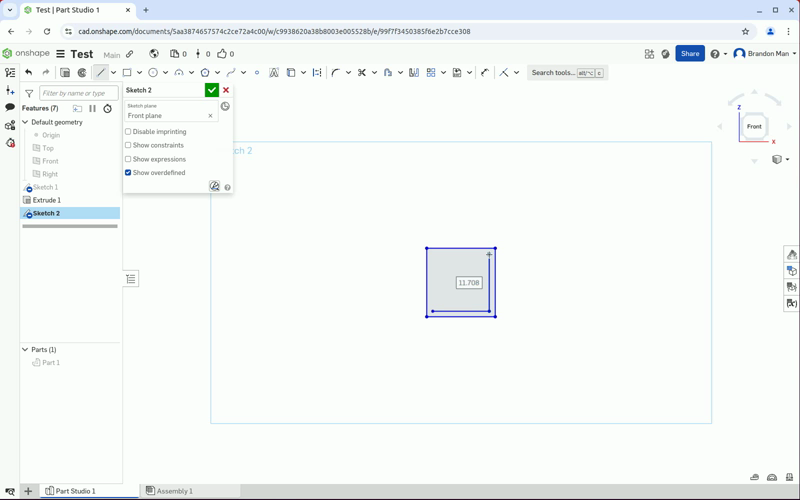
mouse_move(519, 254)
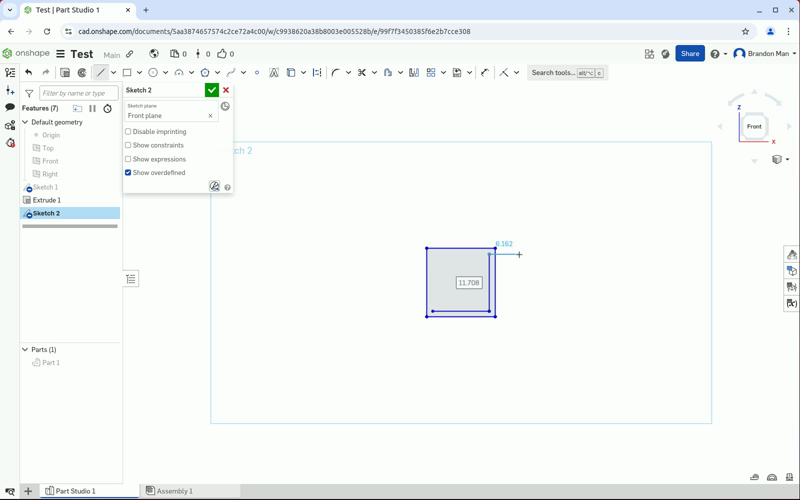
mouse_move(432, 254)
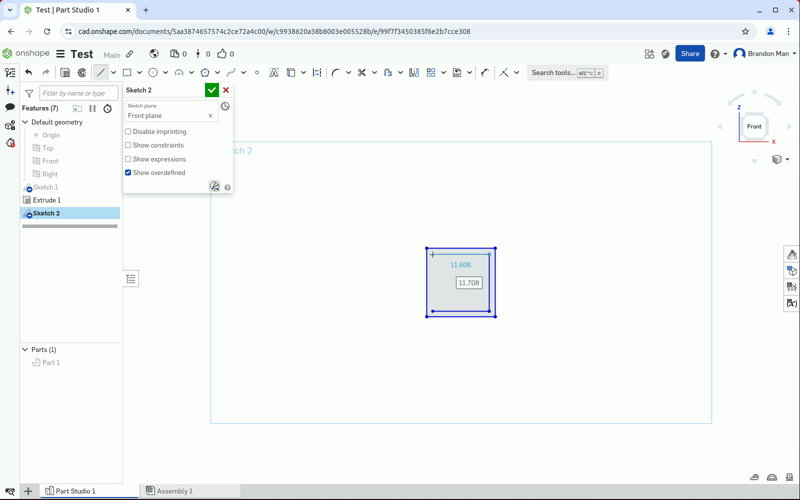
click(432, 254)
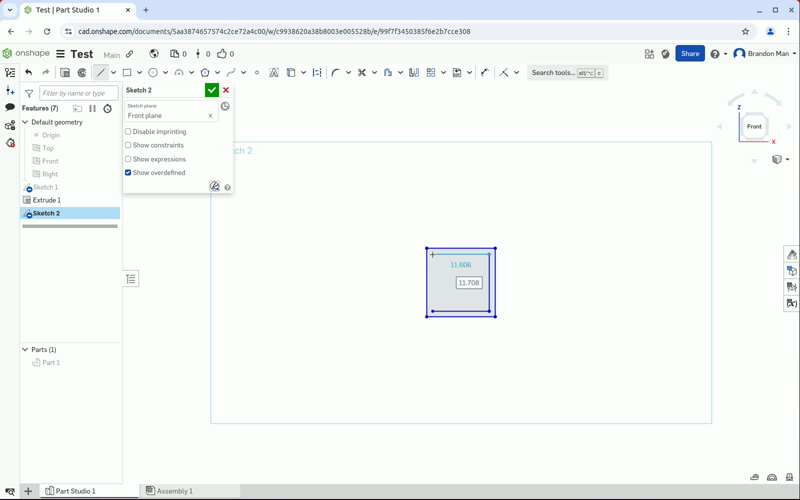
key_up(shift)
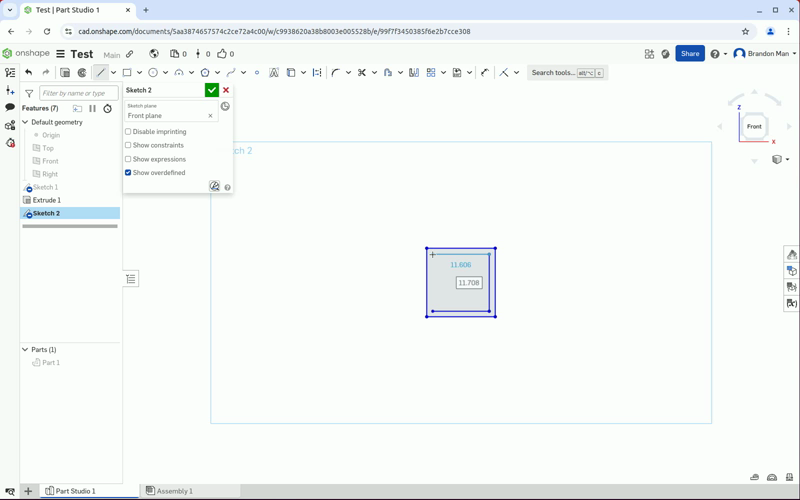
mouse_move(462, 254)
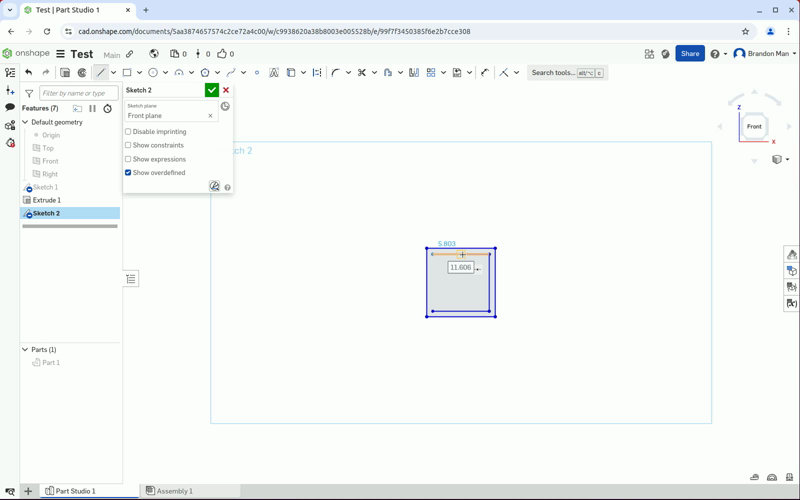
key_down(shift)
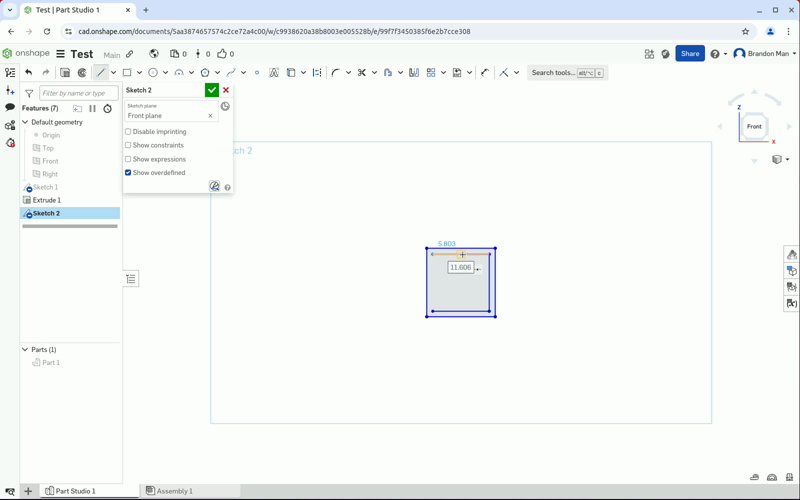
mouse_move(432, 311)
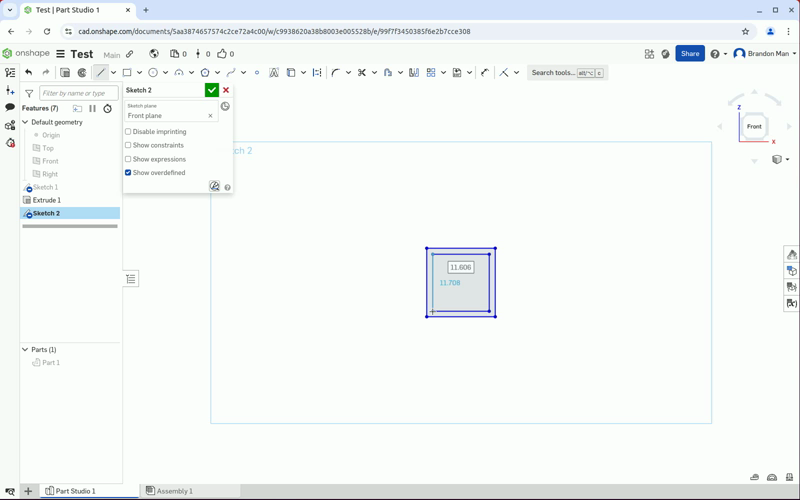
key_up(shift)
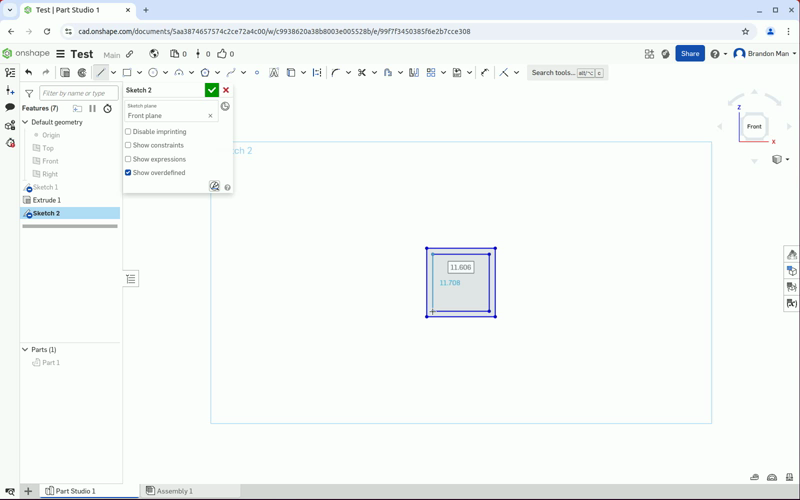
click(432, 311)
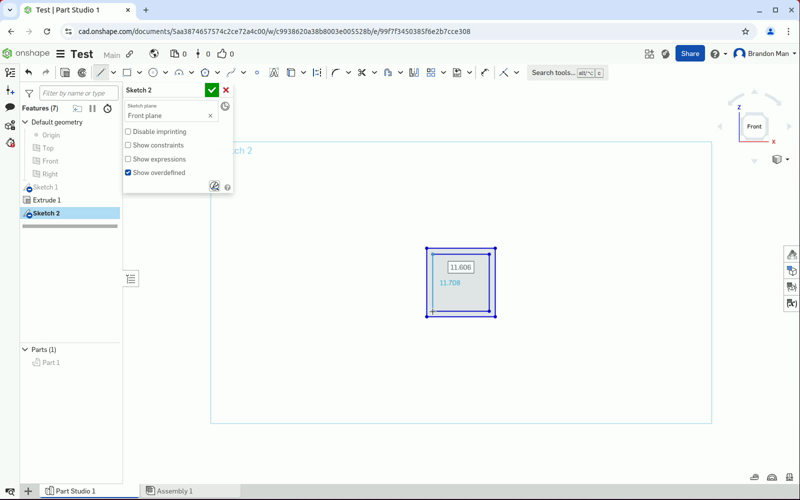
key(esc)
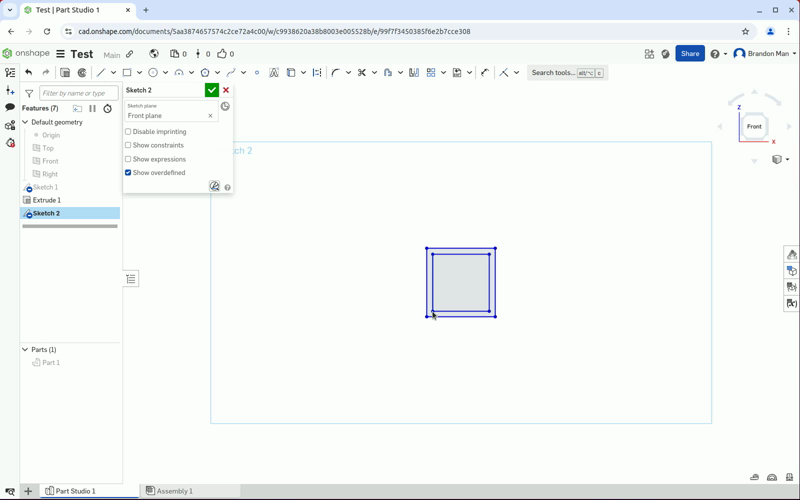
mouse_move(430, 291)
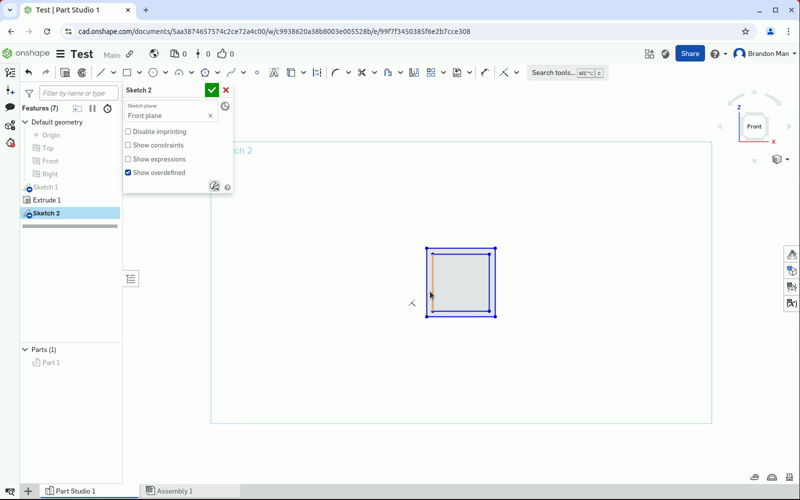
scroll(6)
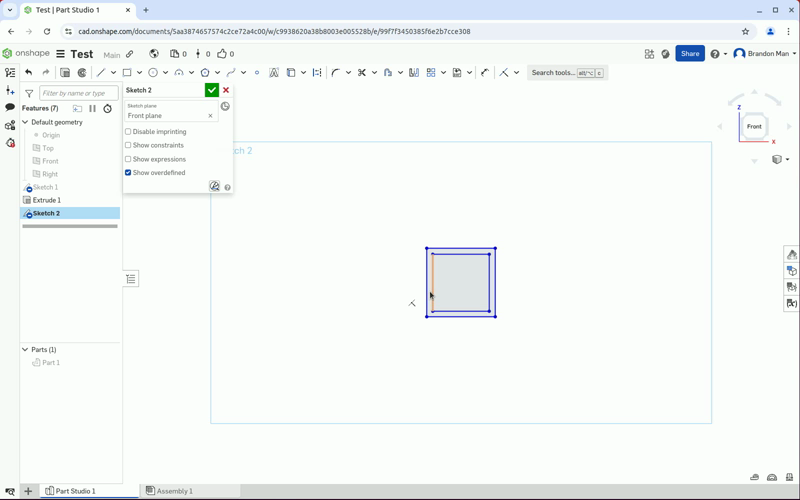
scroll(6)
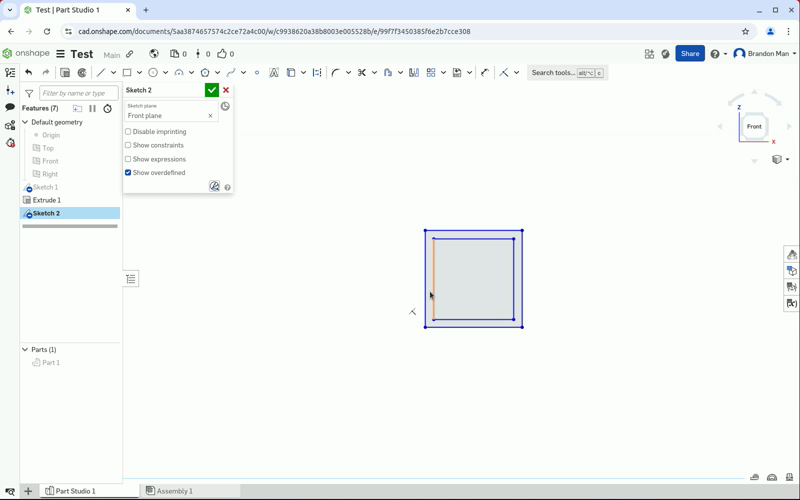
scroll(6)
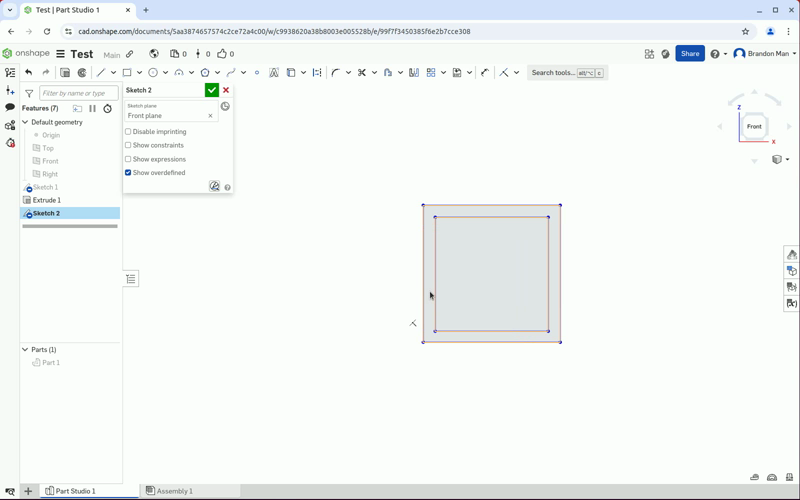
scroll(6)
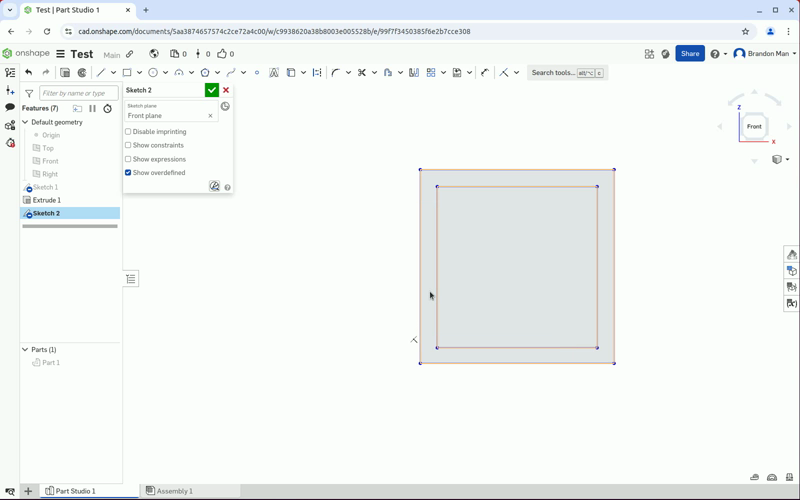
scroll(6)
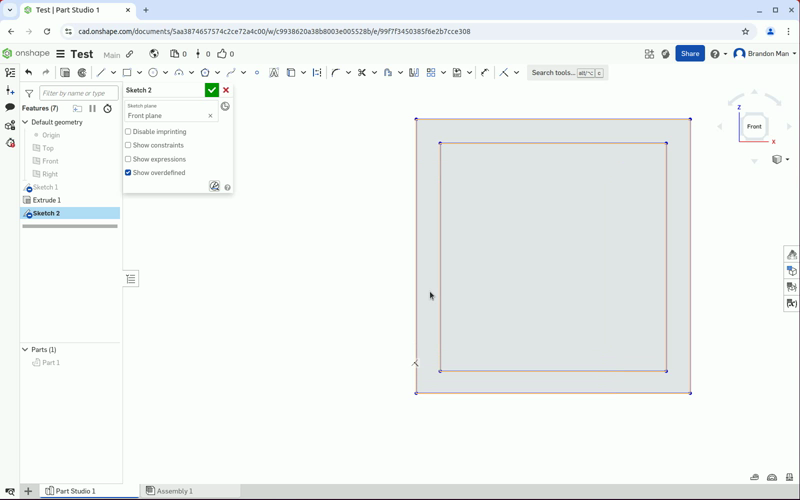
scroll(6)
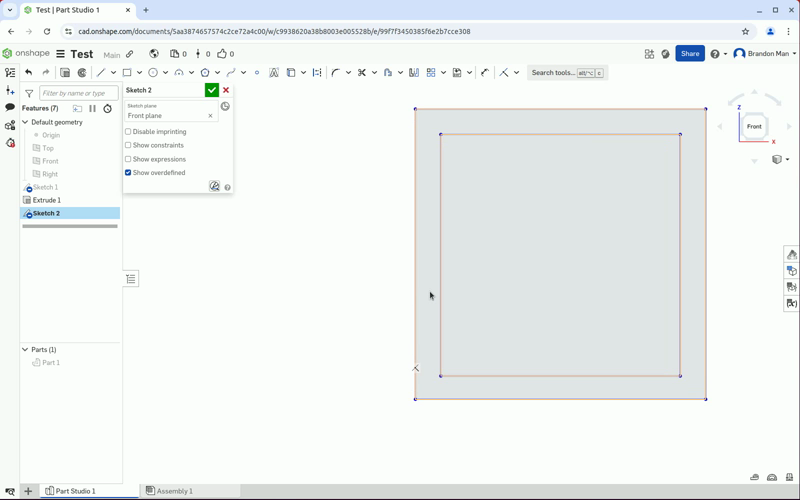
scroll(6)
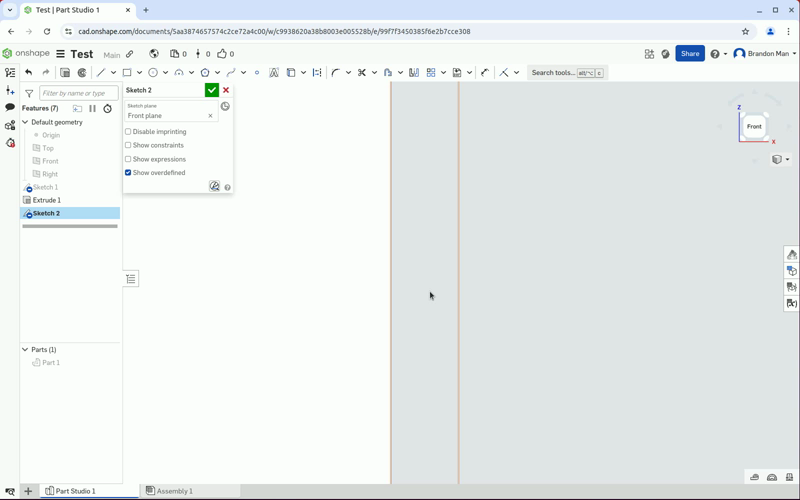
click(430, 291)
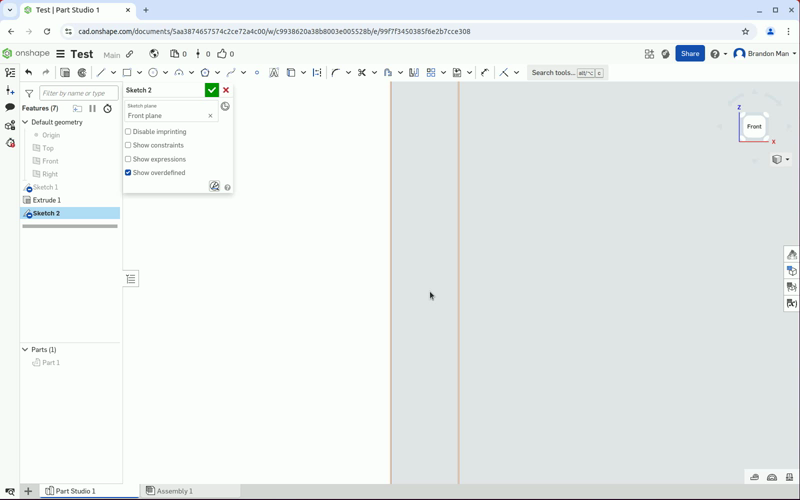
scroll(-6)
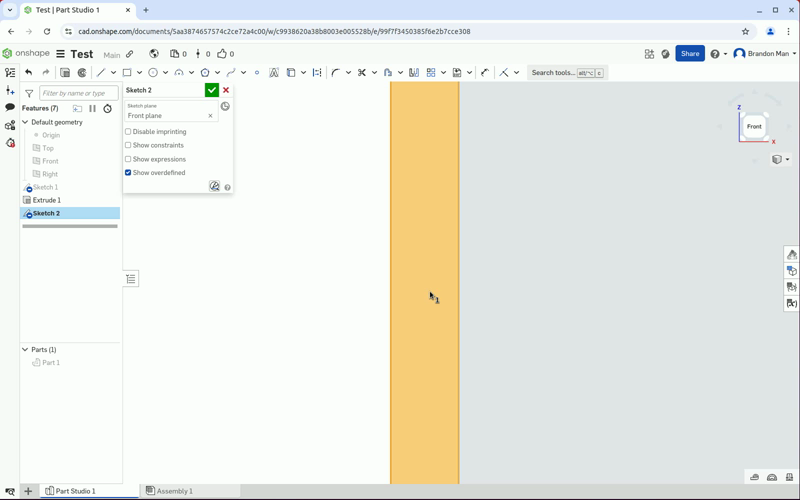
scroll(-6)
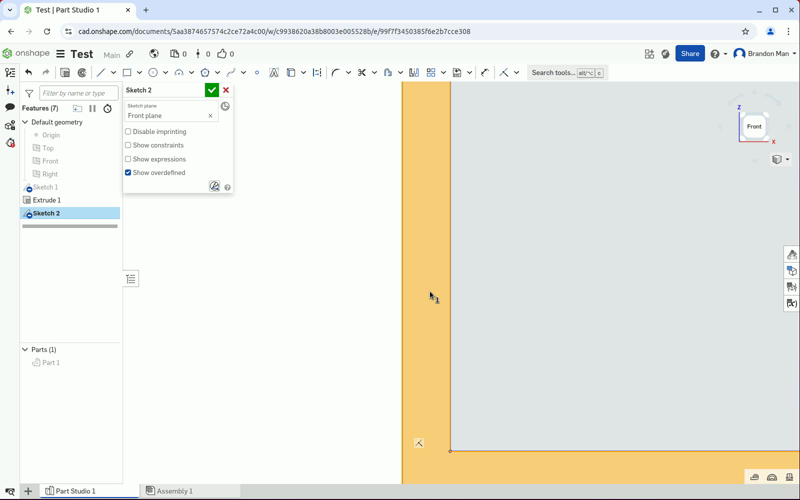
scroll(-6)
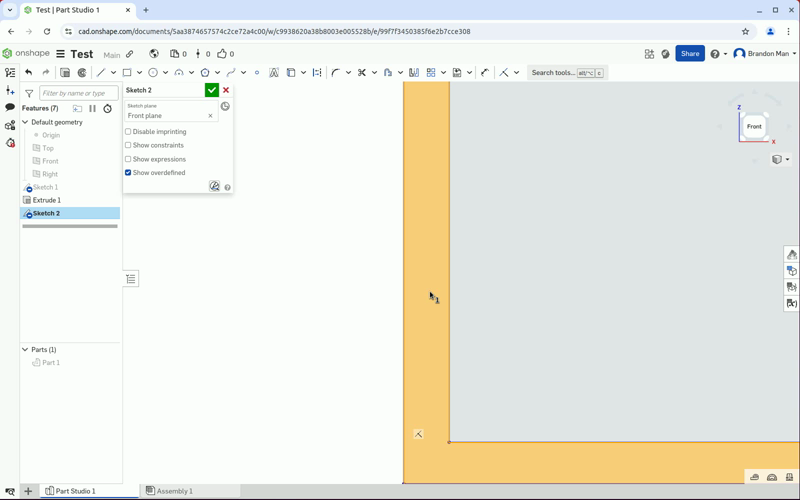
scroll(-6)
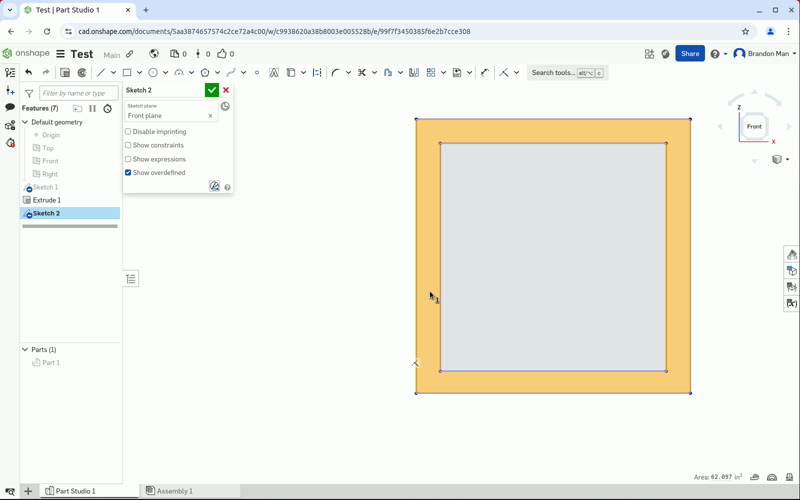
scroll(-6)
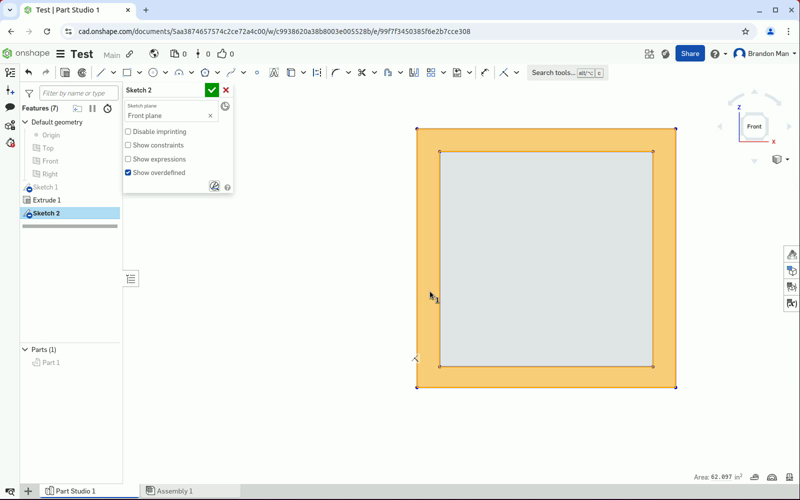
scroll(-6)
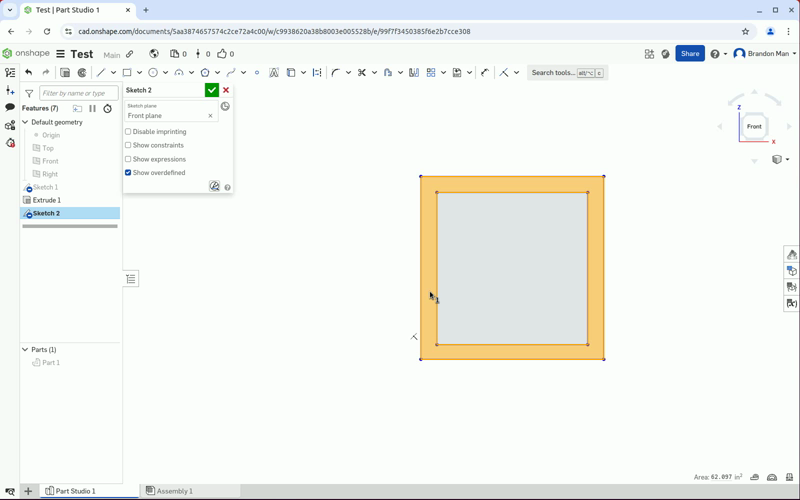
scroll(-6)
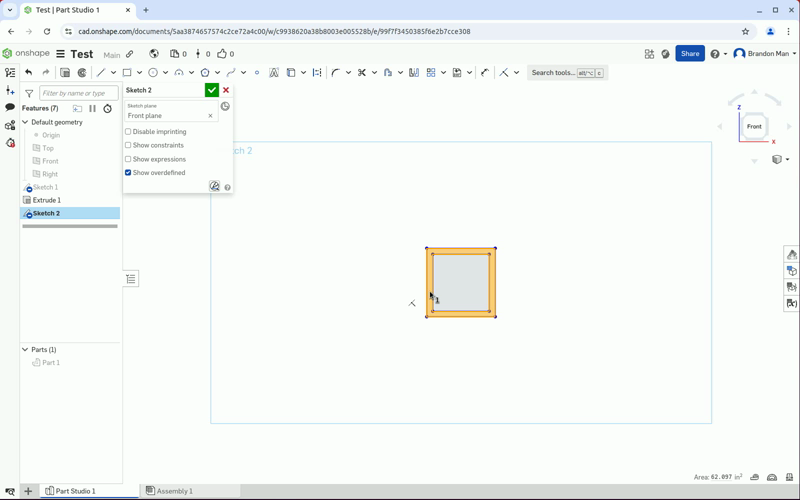
mouse_move(73, 352)
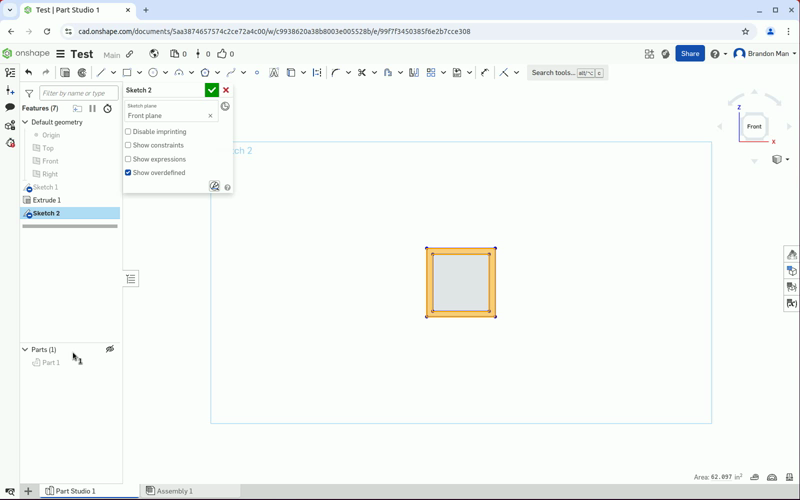
key(shift+y)
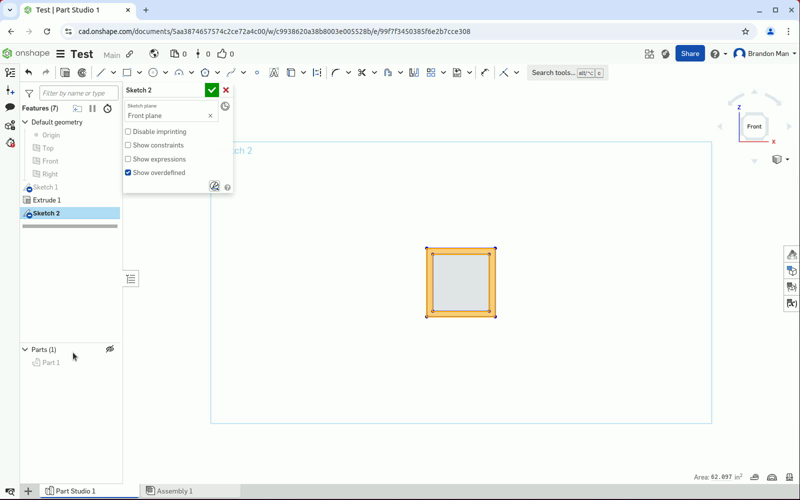
key(shift+e)
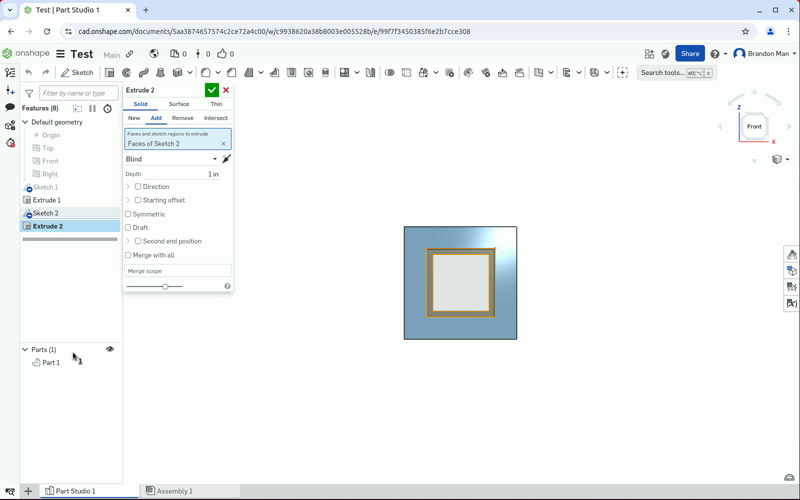
mouse_move(143, 106)
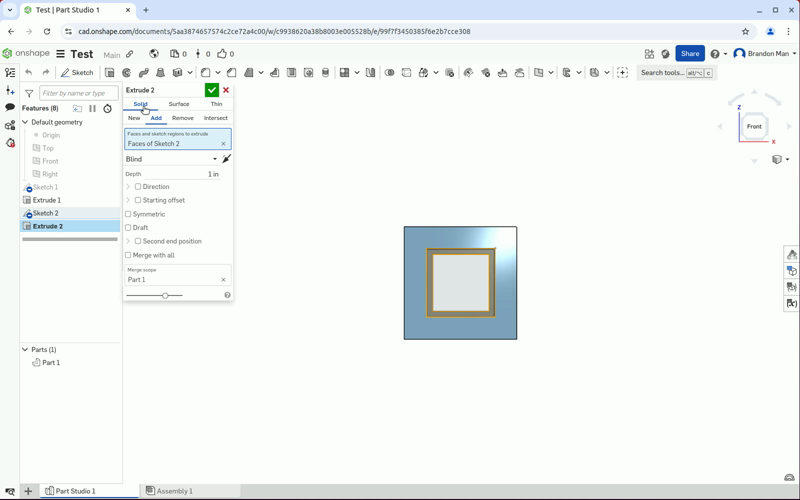
click(143, 106)
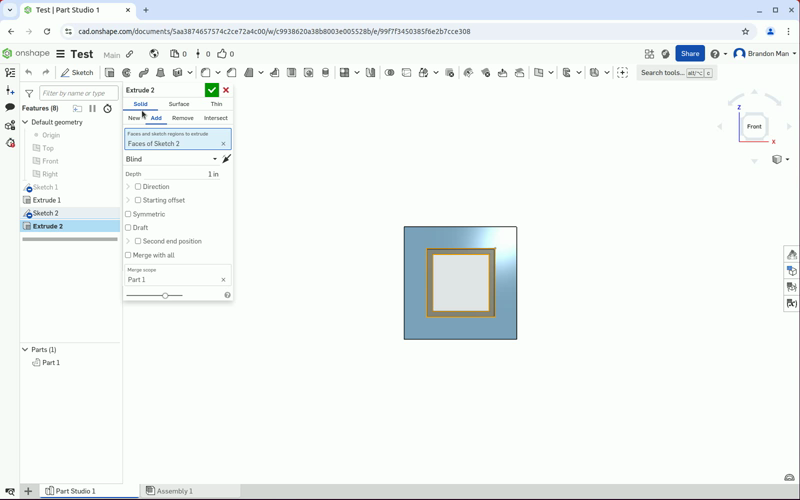
mouse_move(137, 120)
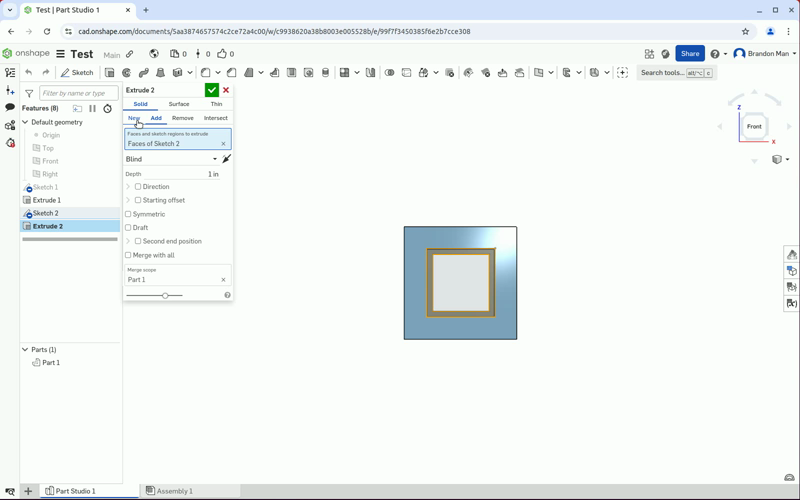
click(137, 120)
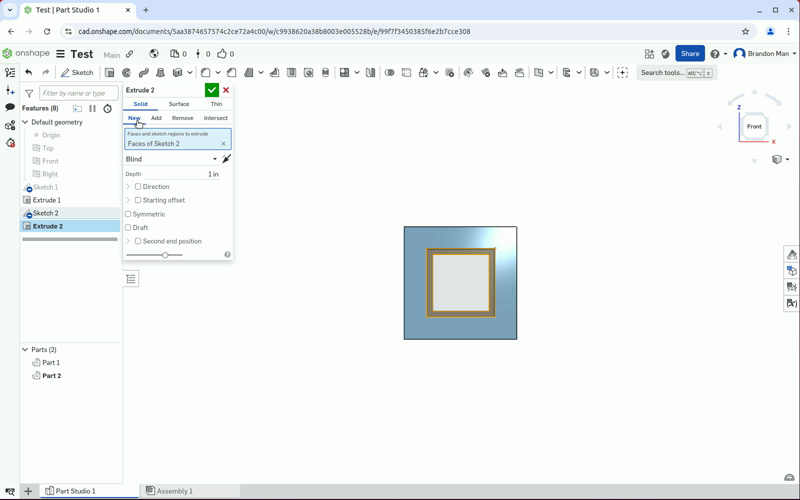
key(tab, 4)
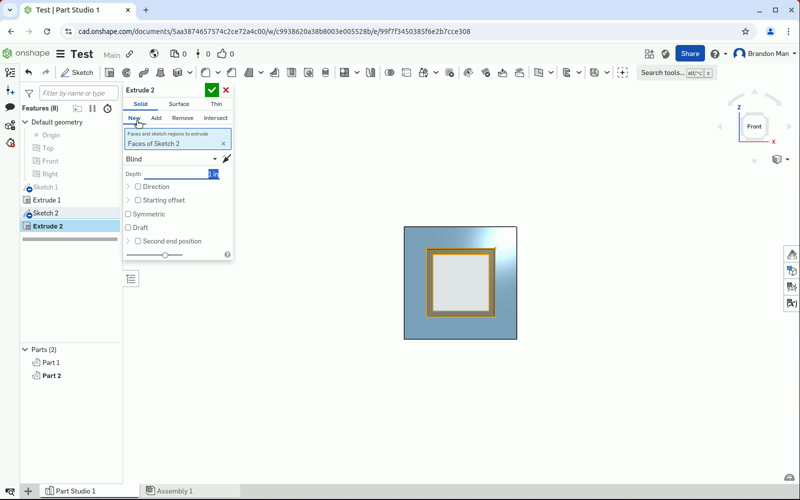
text(23.108)
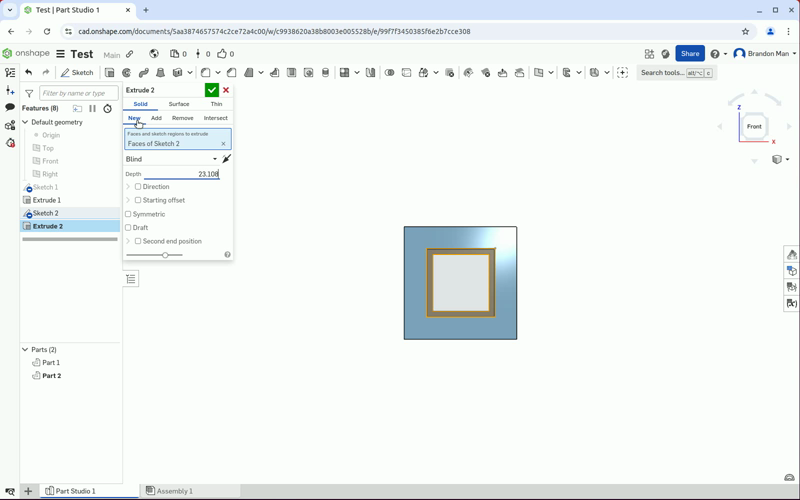
key(enter)
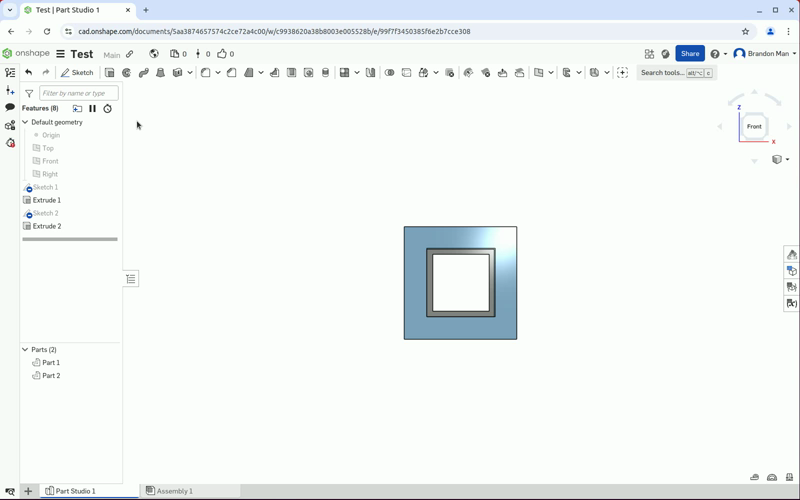
key(shift+h)
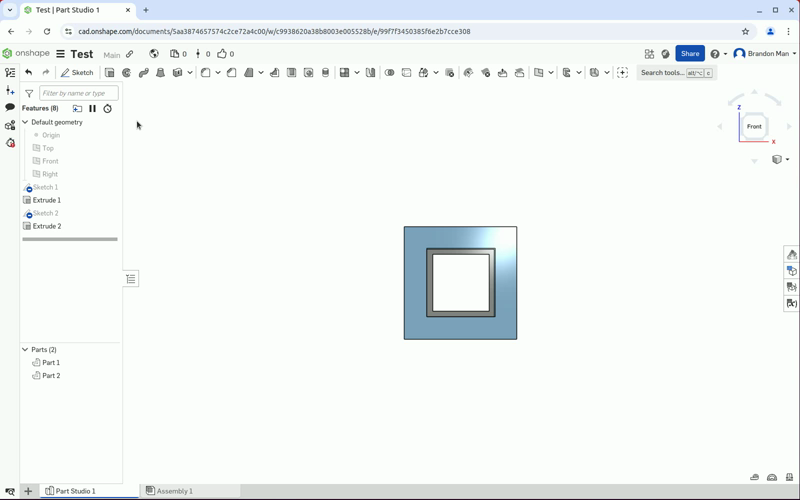
key(shift+h)
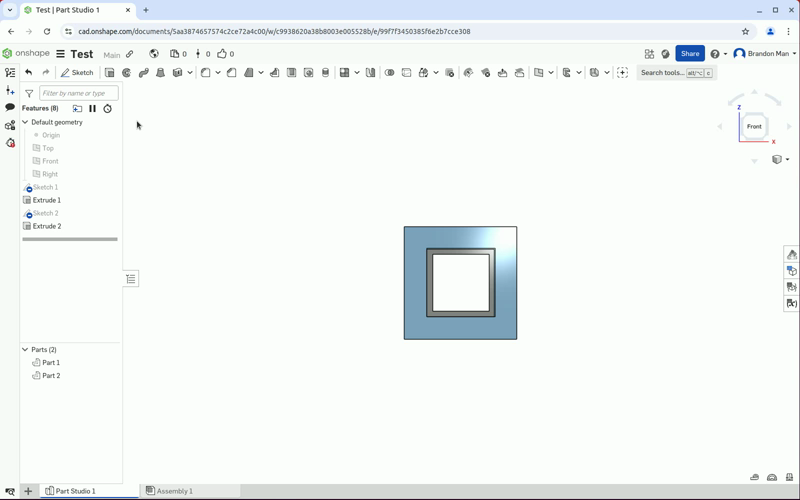
mouse_move(73, 189)
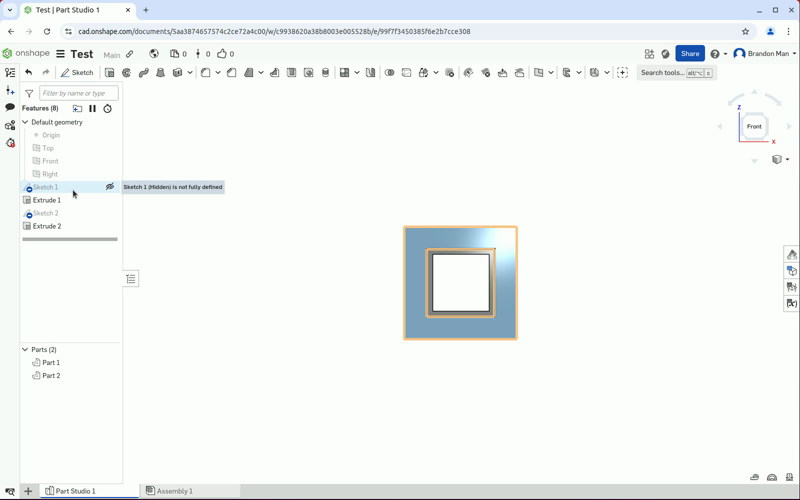
click(73, 189)
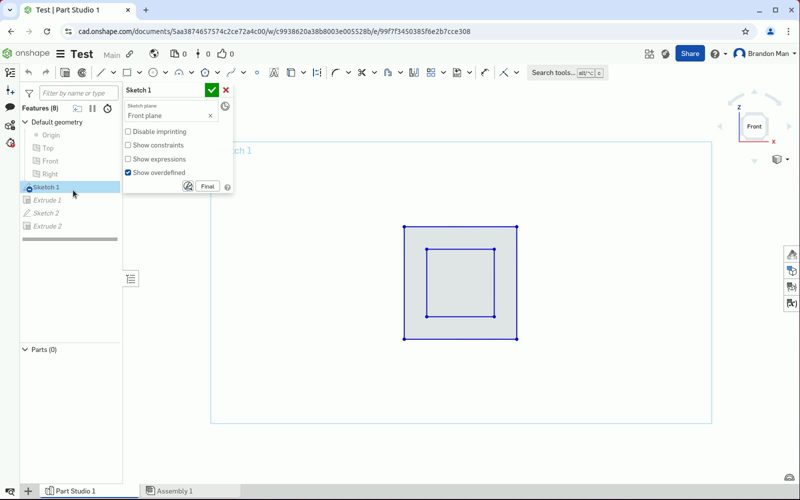
mouse_move(229, 92)
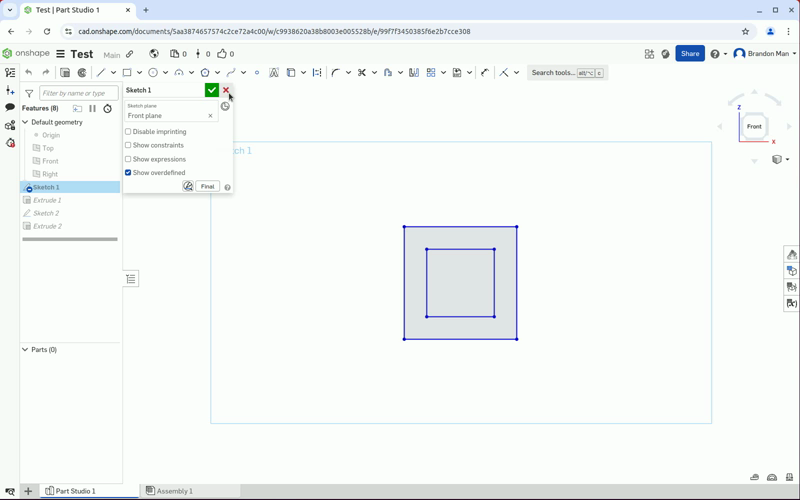
click(229, 92)
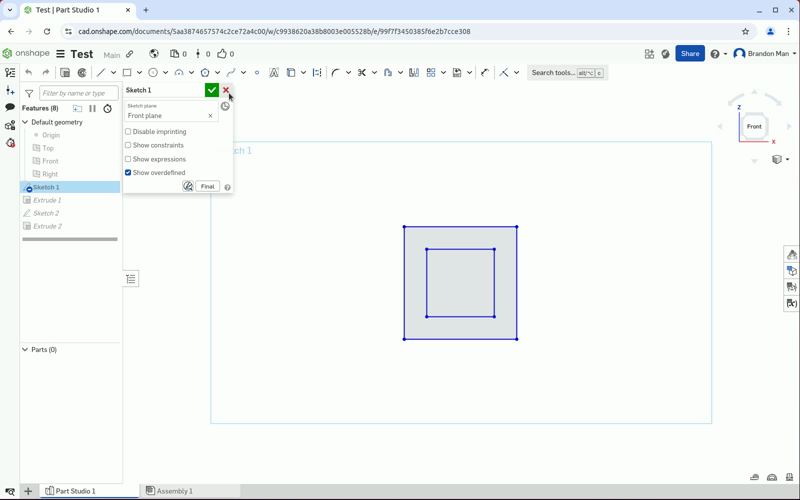
key(shift+s)
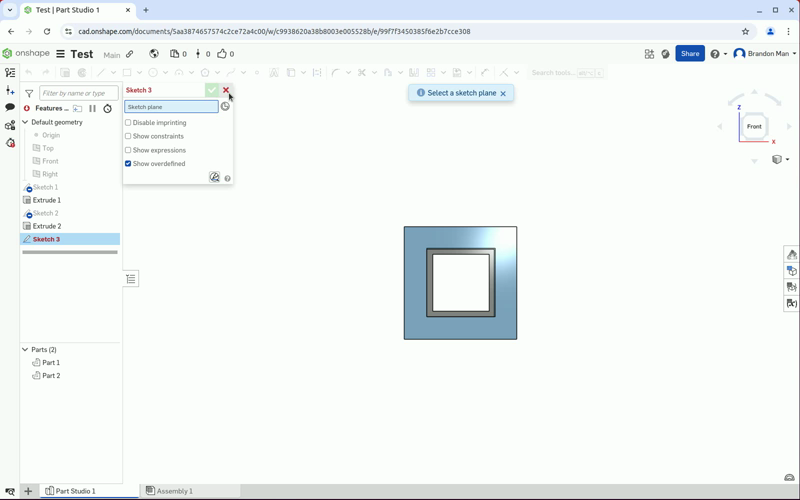
mouse_move(73, 163)
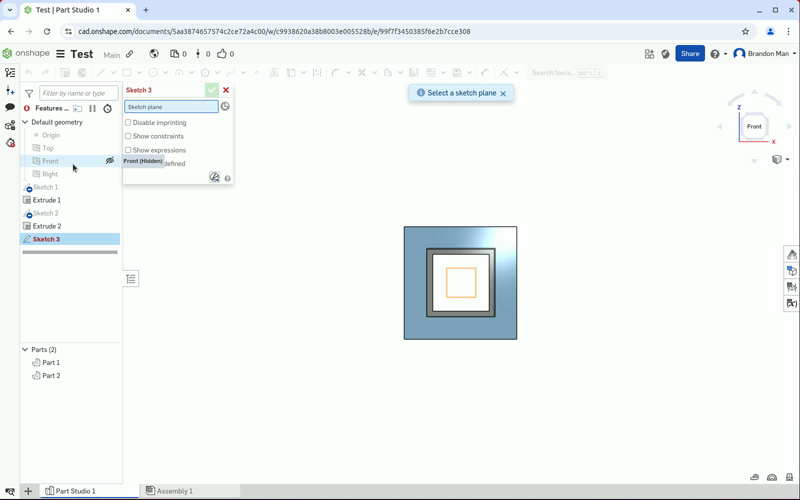
click(73, 163)
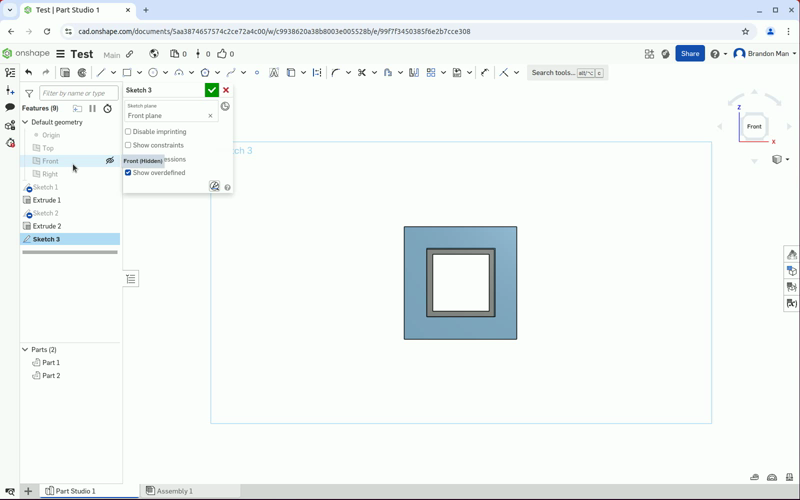
mouse_move(73, 352)
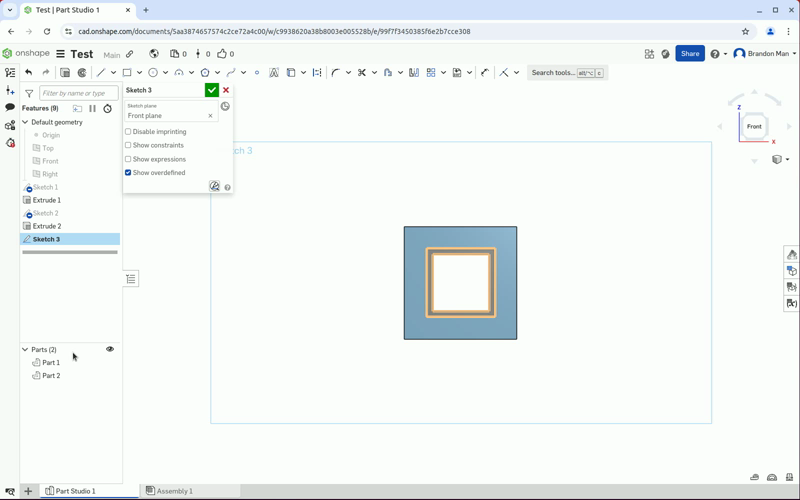
key(y)
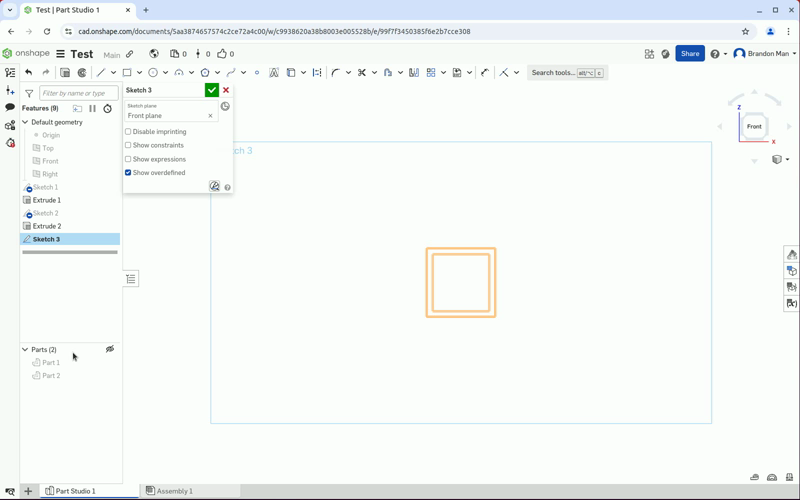
key(l)
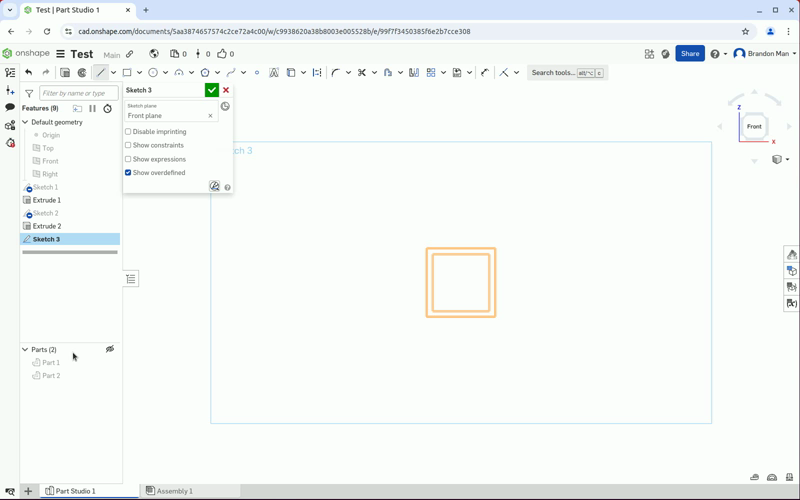
key_down(shift)
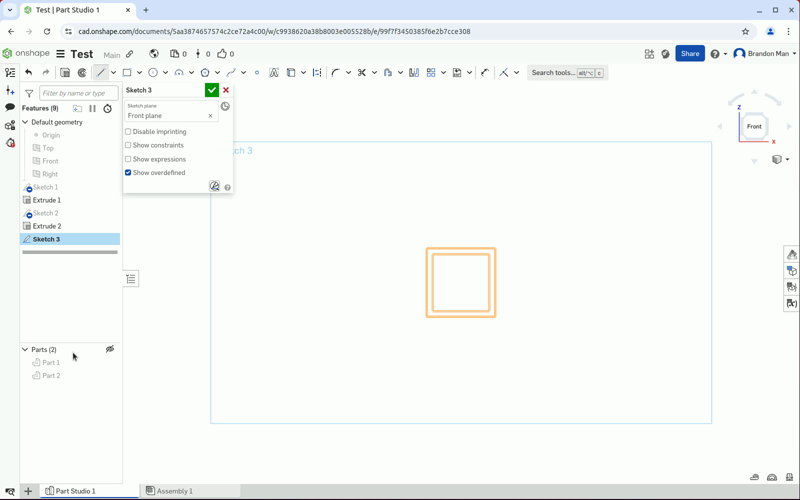
mouse_move(432, 311)
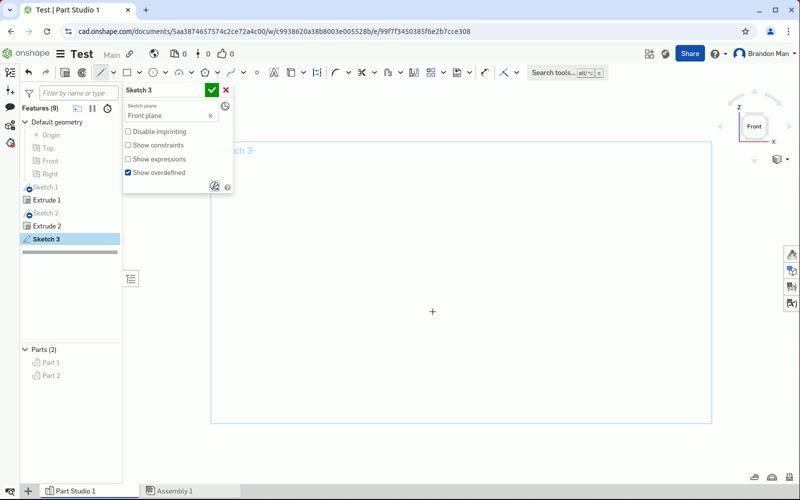
click(432, 311)
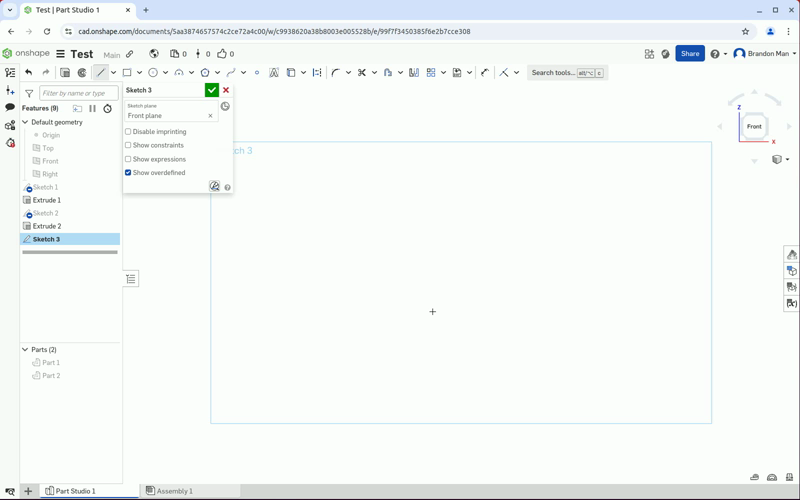
key_up(shift)
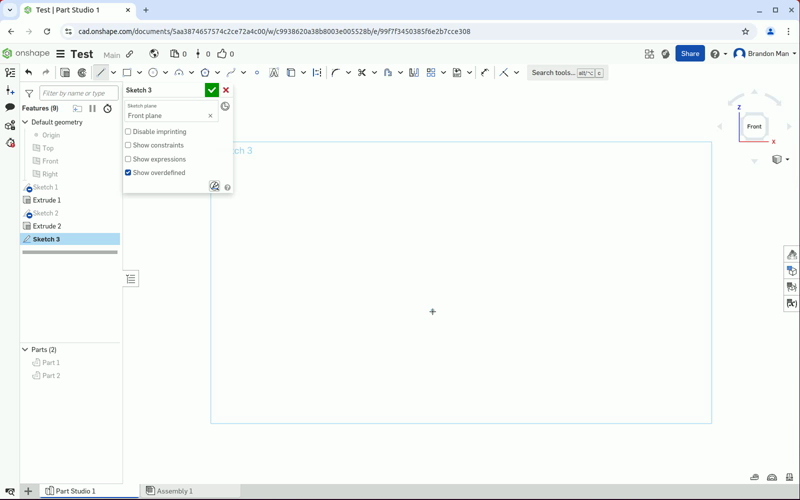
key_down(shift)
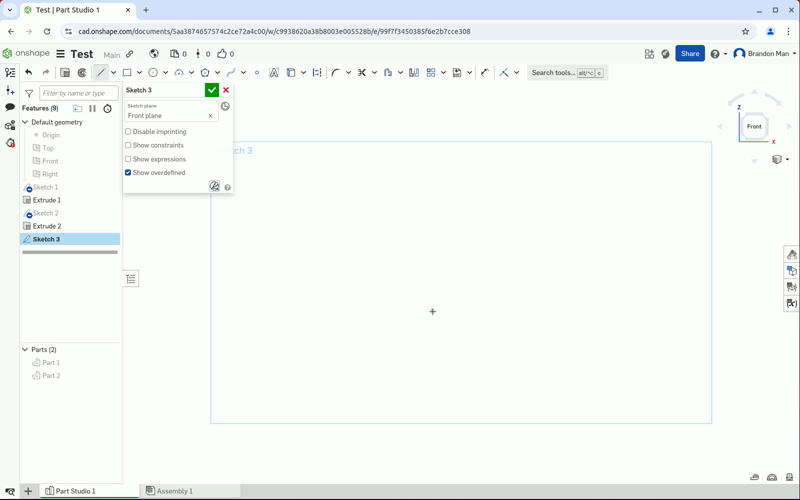
mouse_move(462, 311)
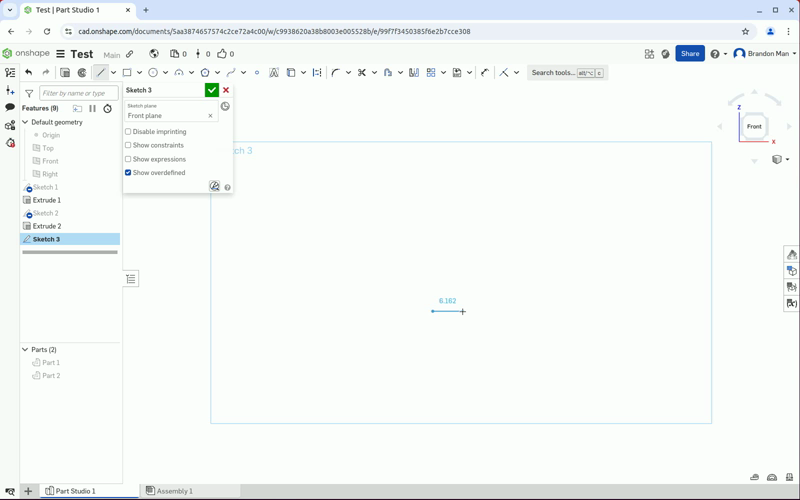
mouse_move(489, 311)
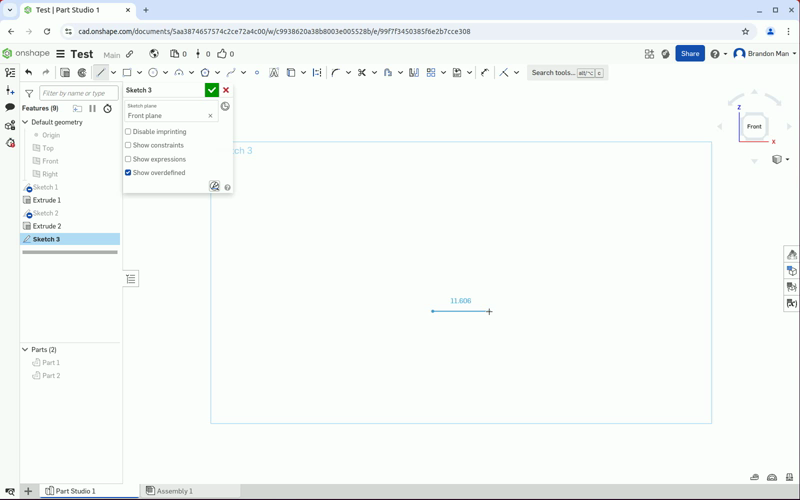
click(489, 311)
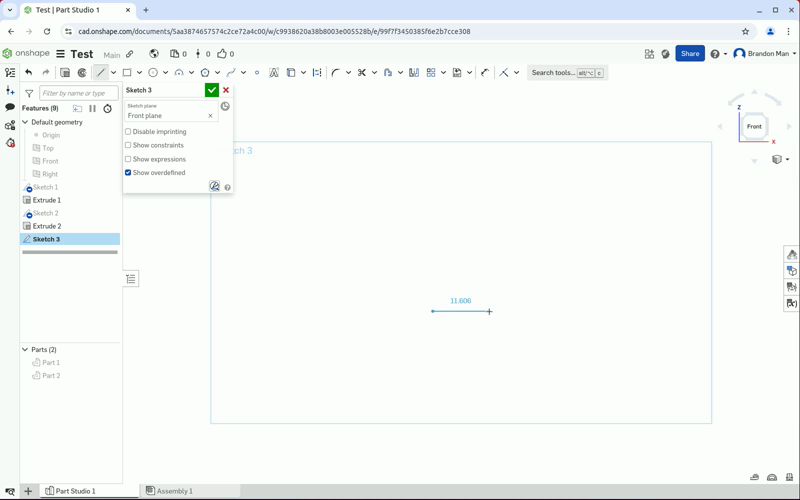
key_up(shift)
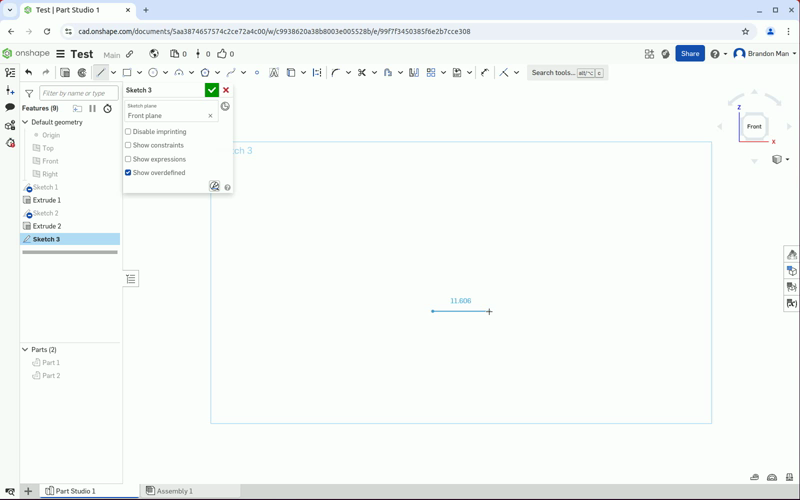
key_down(shift)
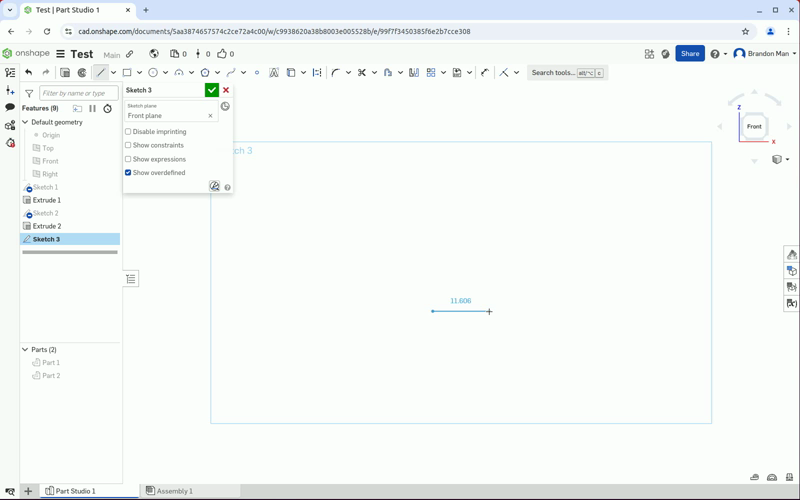
mouse_move(519, 311)
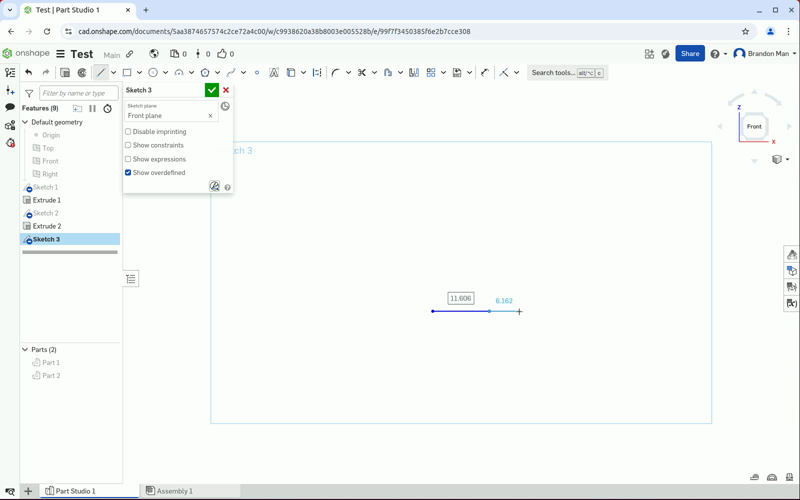
mouse_move(489, 254)
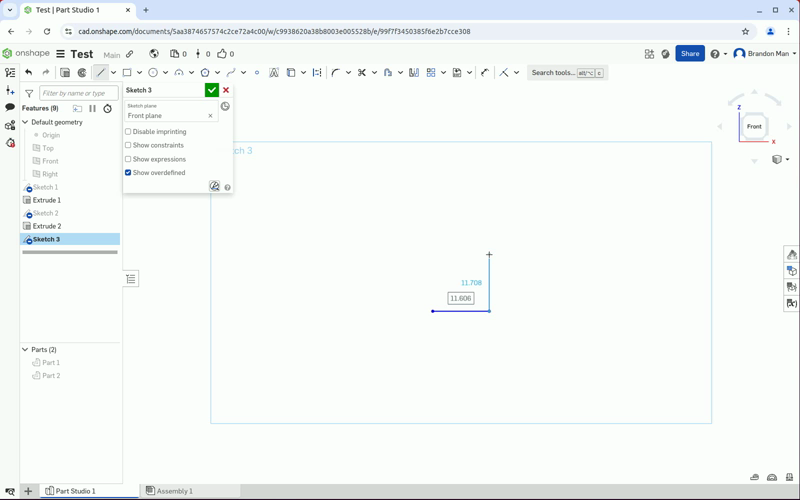
click(489, 254)
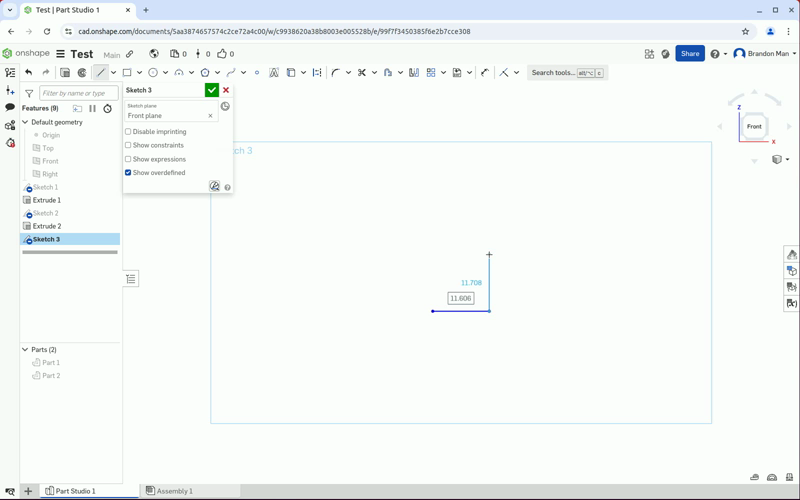
key_up(shift)
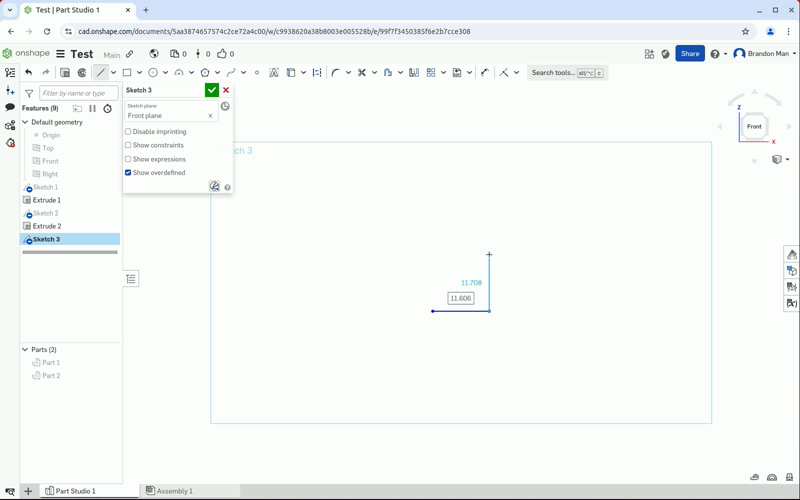
key_down(shift)
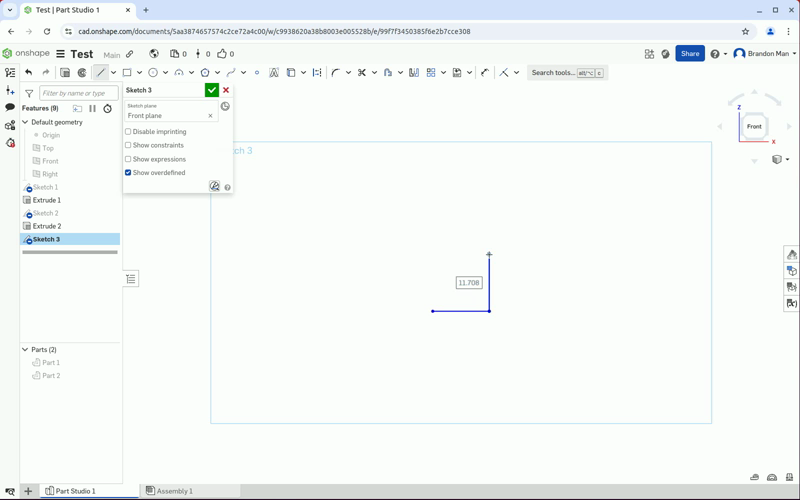
mouse_move(519, 254)
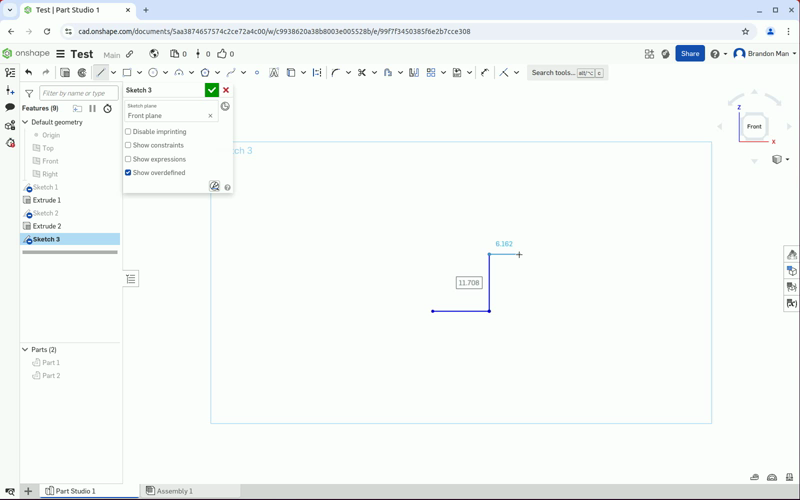
mouse_move(432, 254)
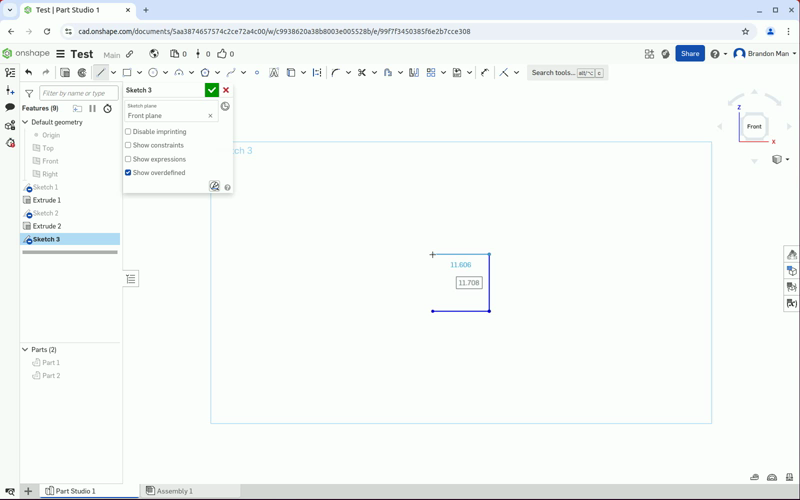
click(432, 254)
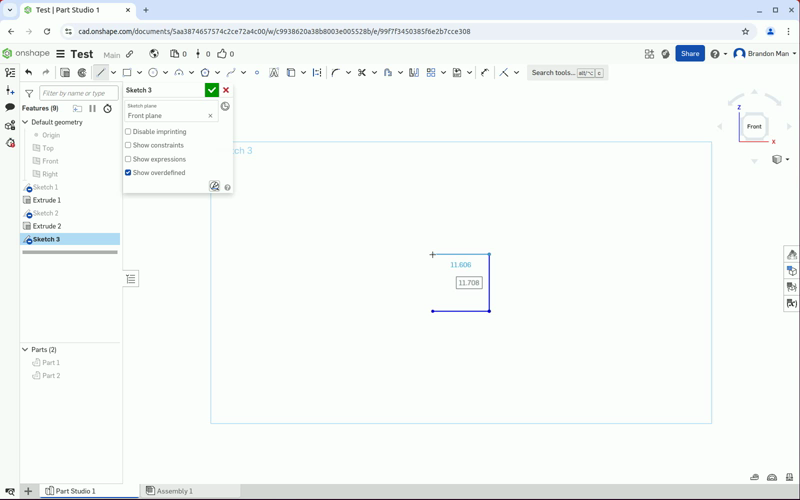
key_up(shift)
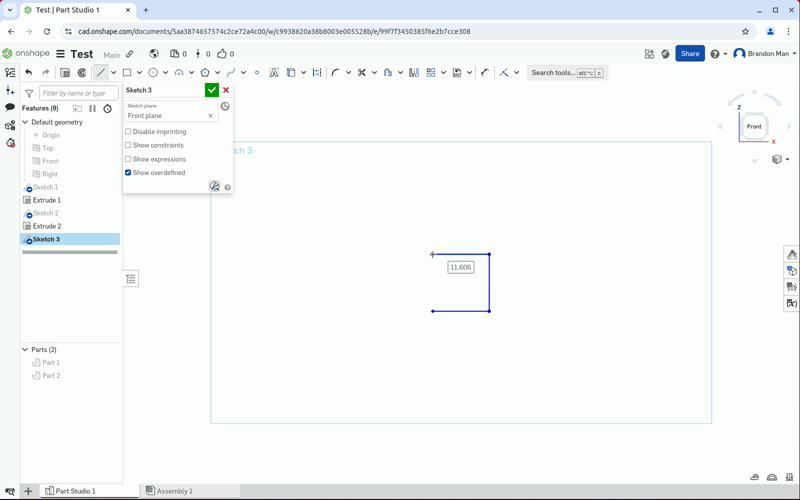
mouse_move(462, 254)
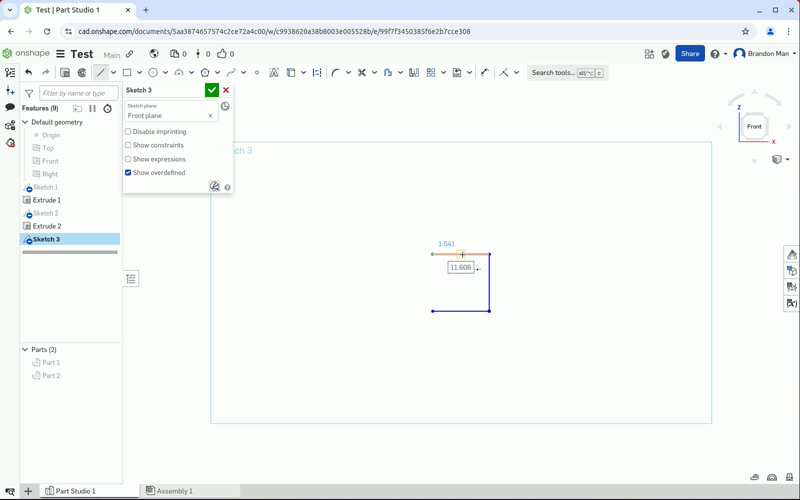
key_down(shift)
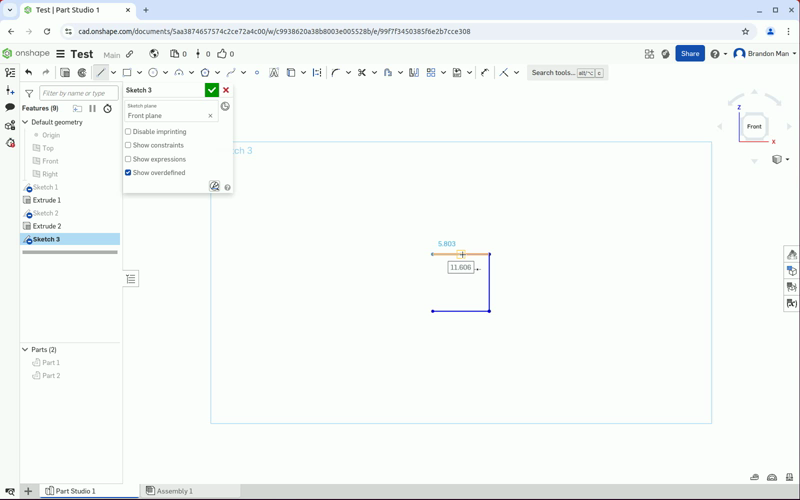
mouse_move(432, 311)
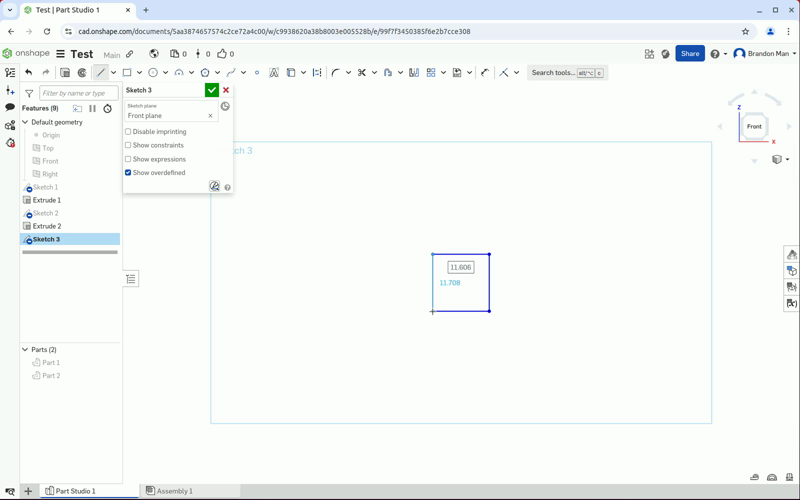
key_up(shift)
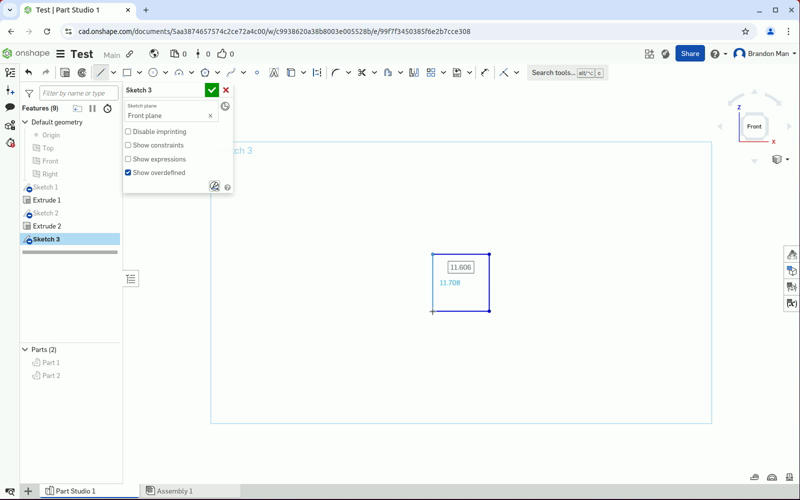
click(432, 311)
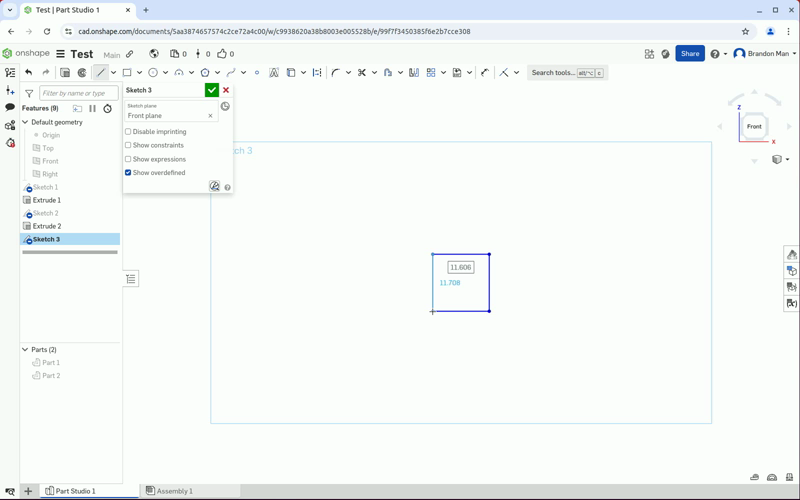
key(esc)
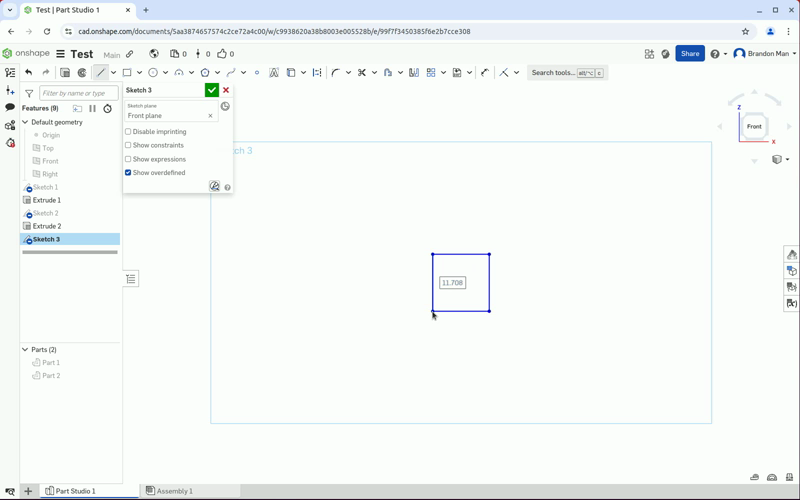
mouse_move(475, 264)
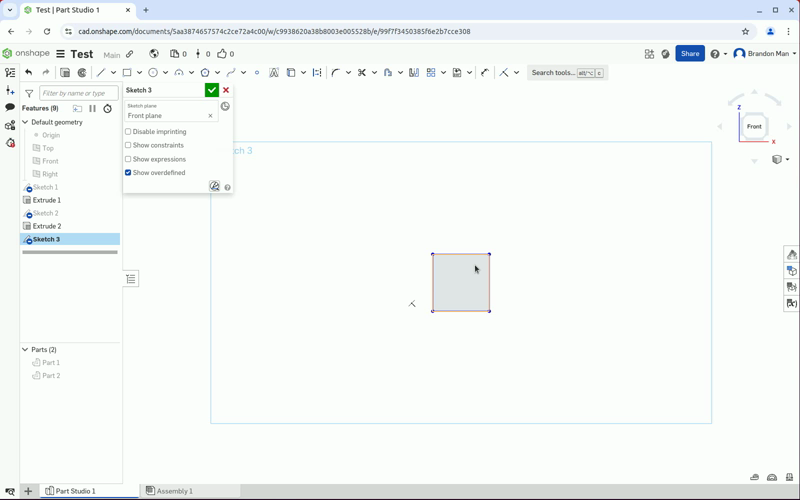
click(475, 264)
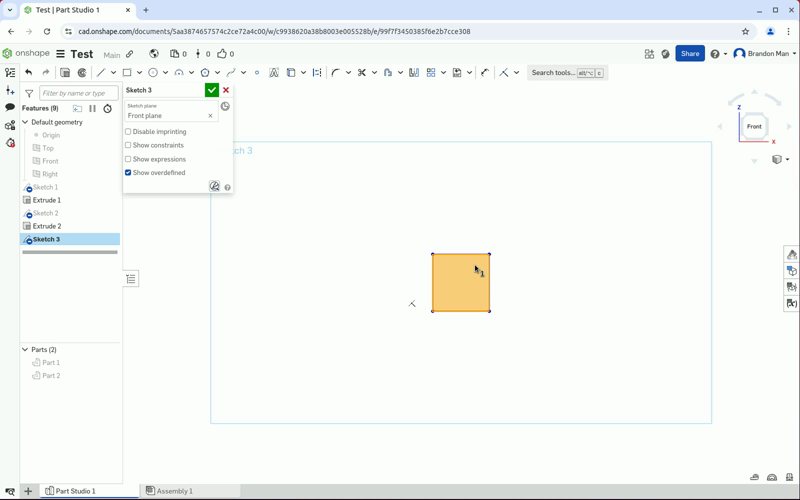
mouse_move(73, 352)
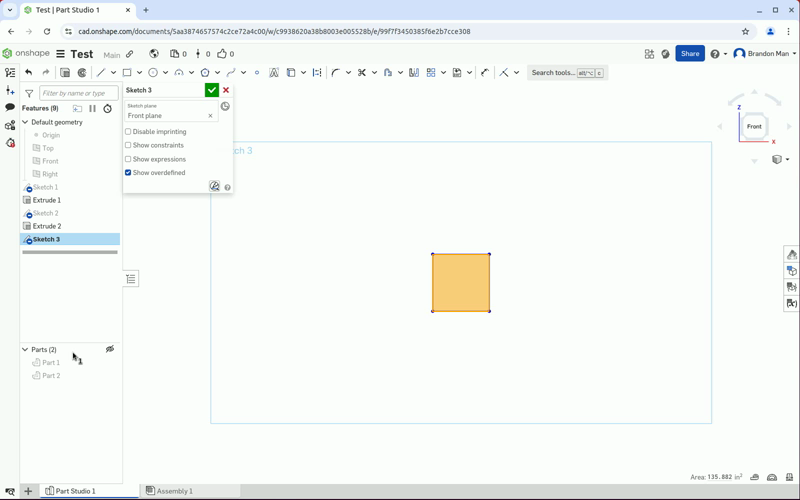
key(shift+y)
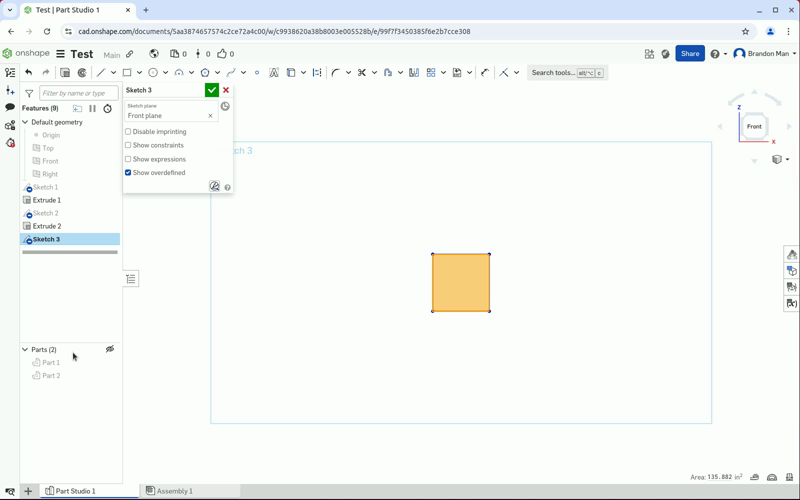
key(shift+e)
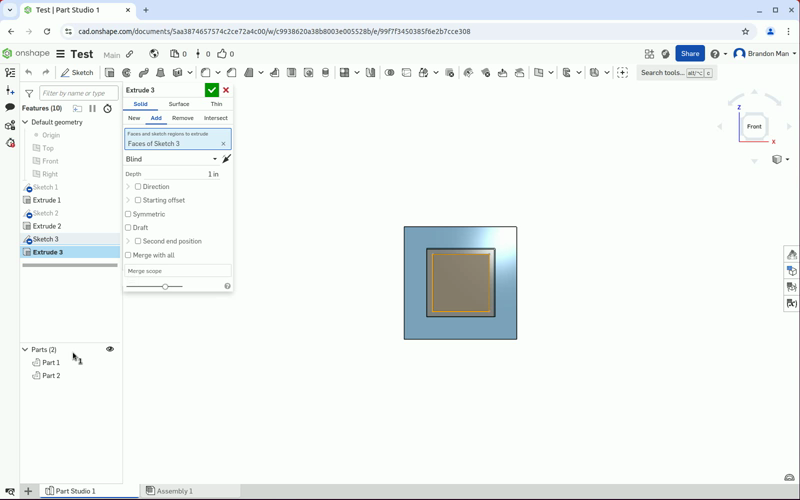
mouse_move(143, 106)
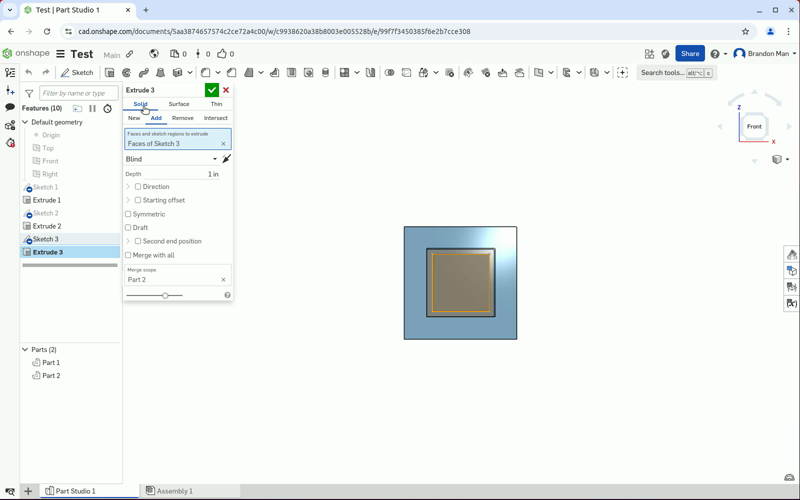
click(143, 106)
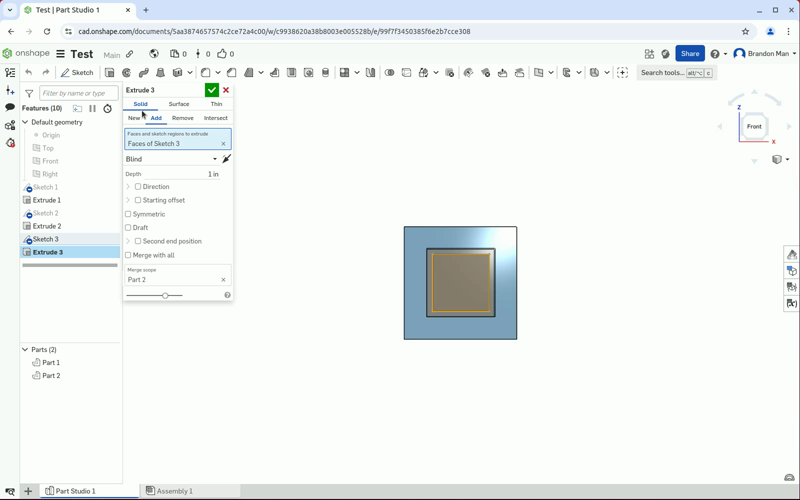
mouse_move(137, 120)
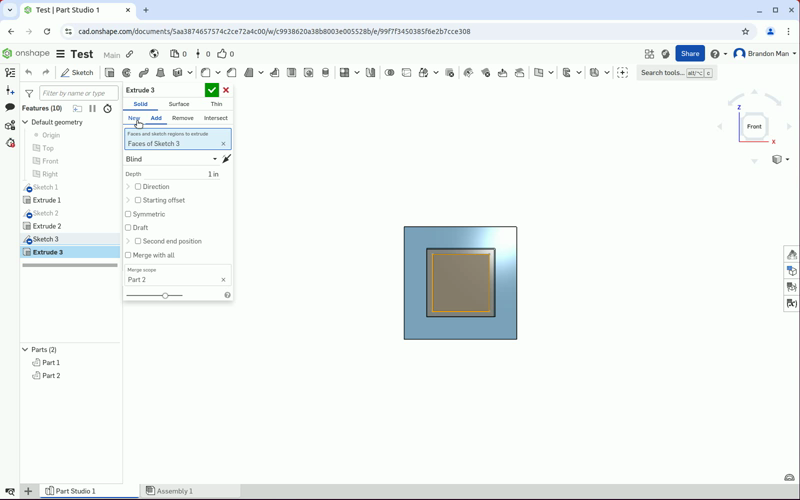
click(137, 120)
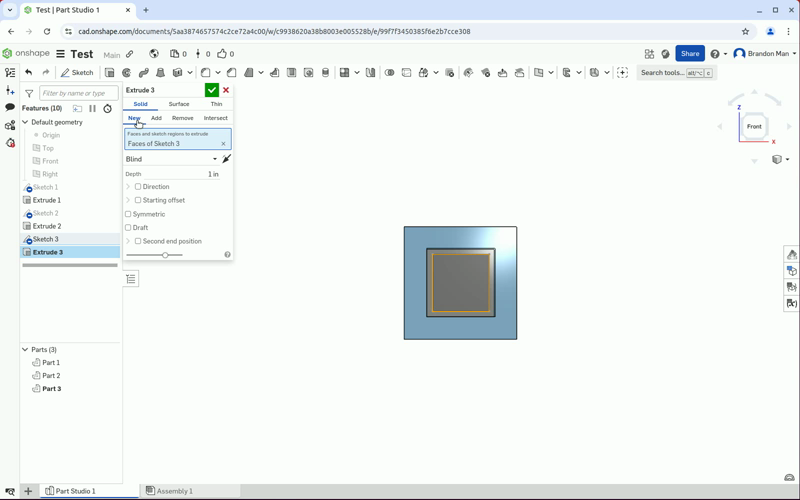
key(tab, 4)
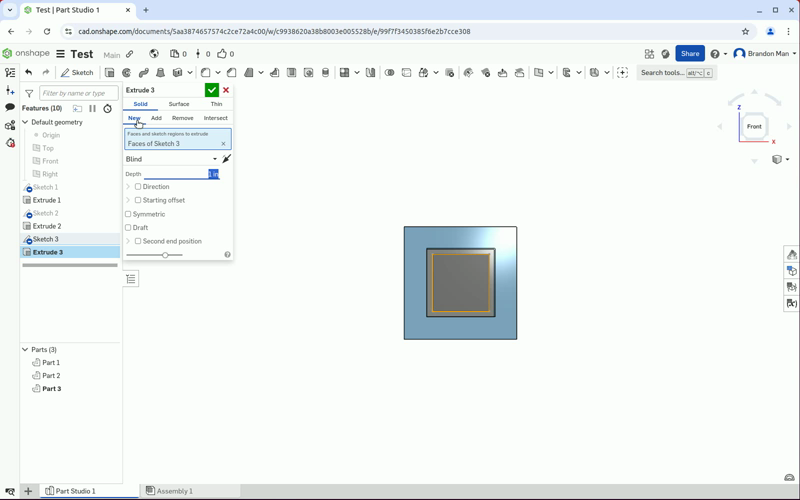
text(23.108)
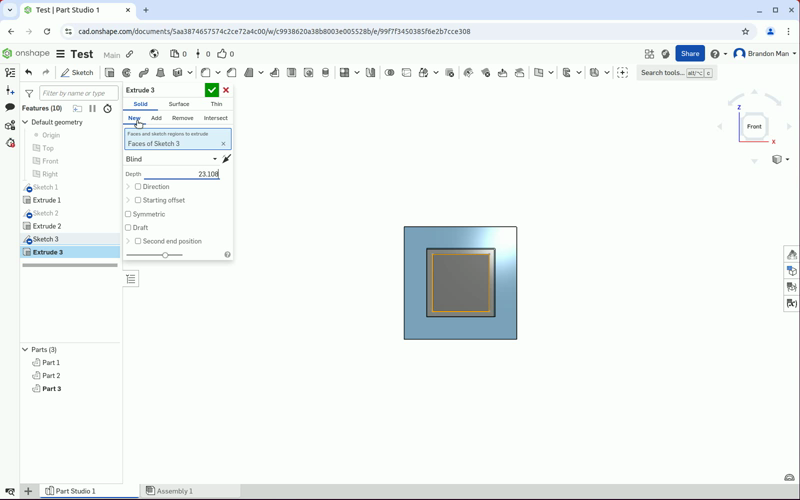
key(enter)
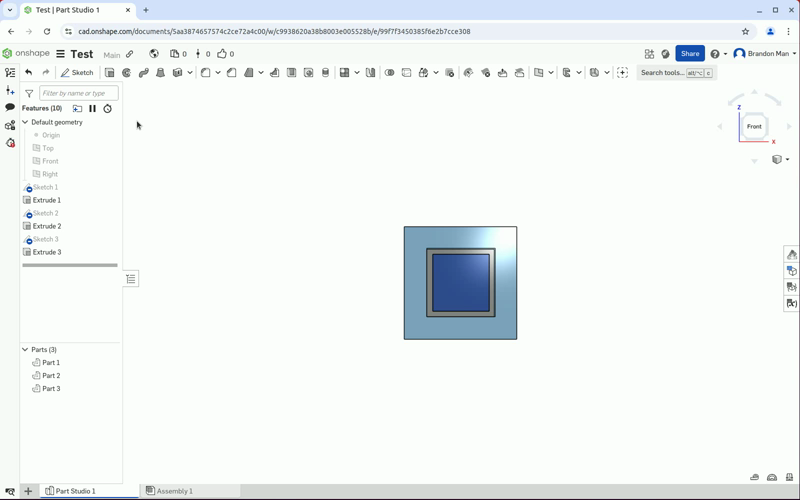
key(shift+h)
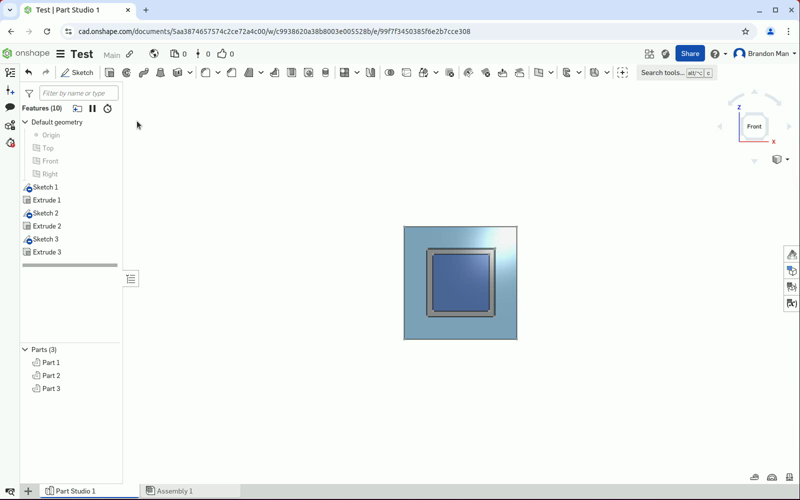
key(shift+h)
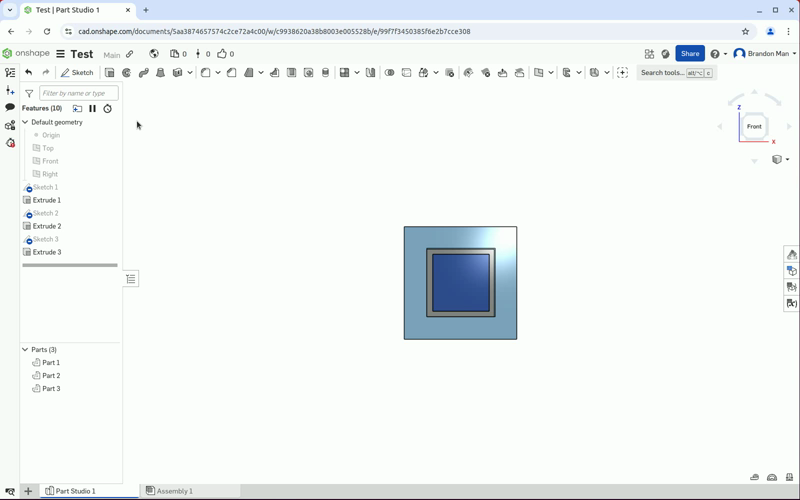
mouse_move(73, 189)
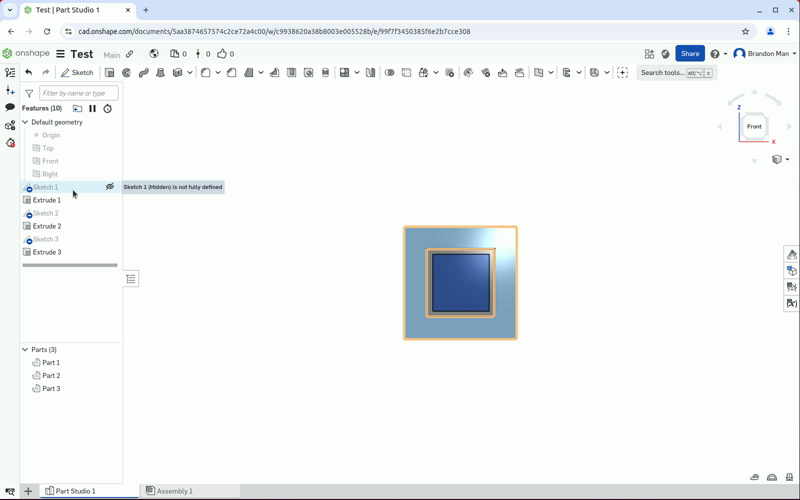
click(73, 189)
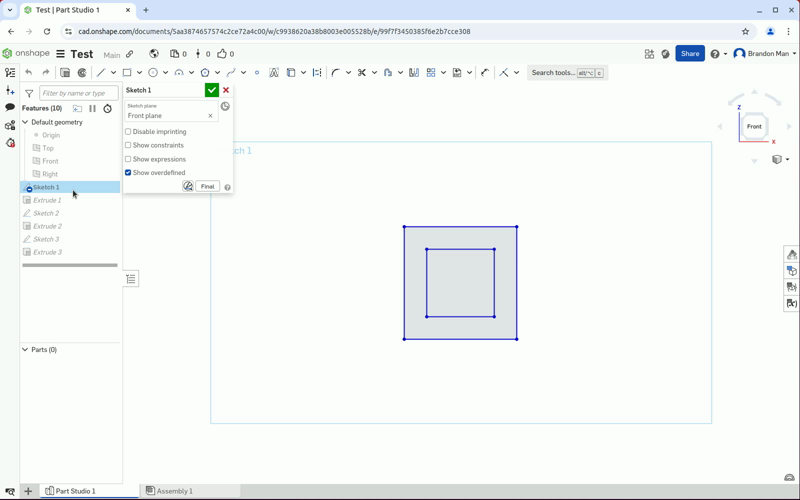
mouse_move(229, 92)
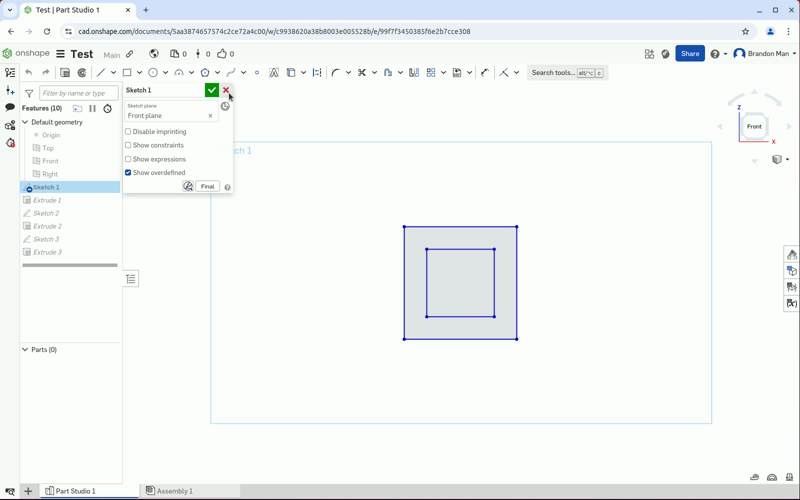
click(229, 92)
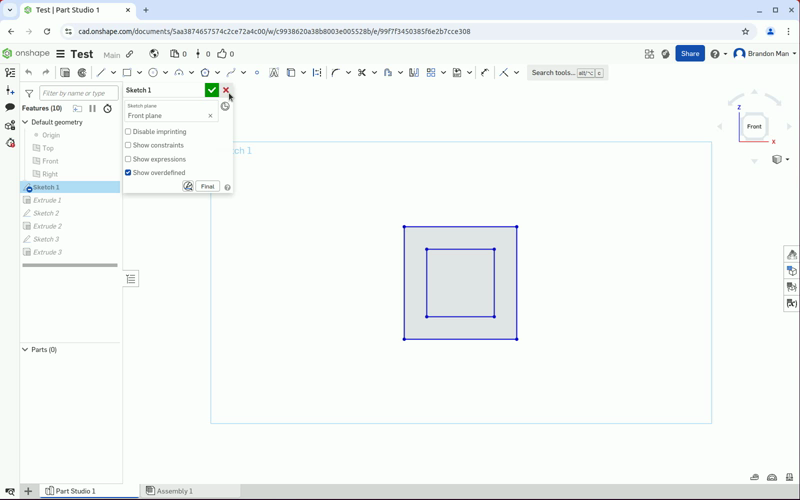
key(shift+s)
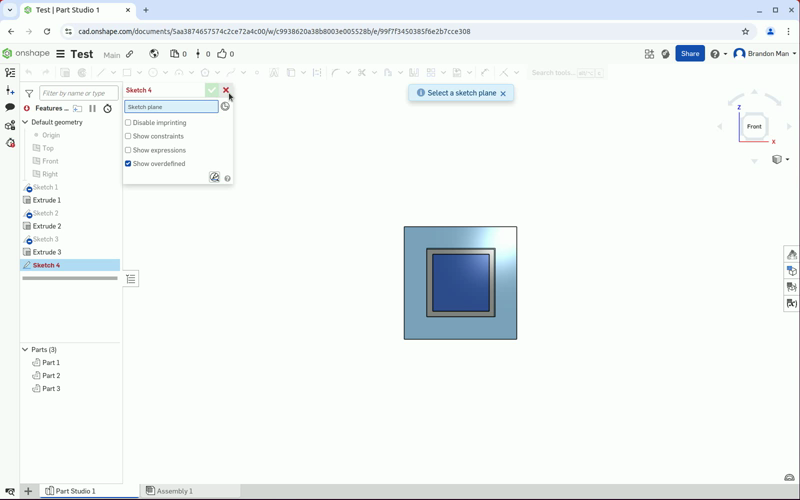
mouse_move(73, 163)
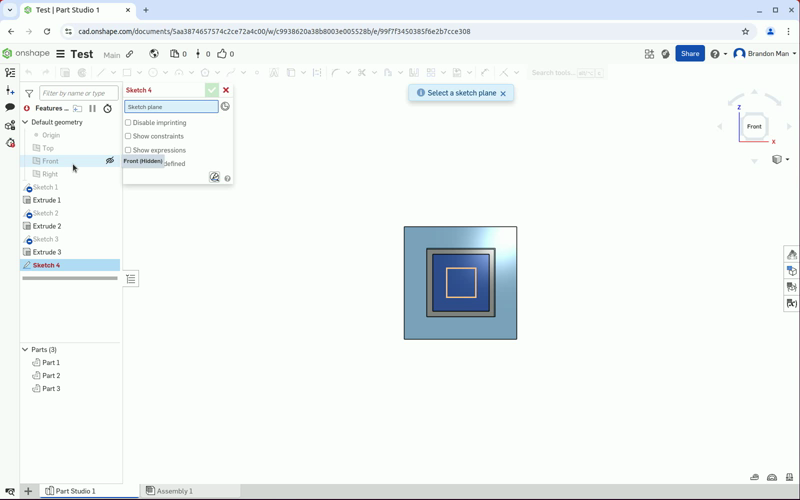
click(73, 163)
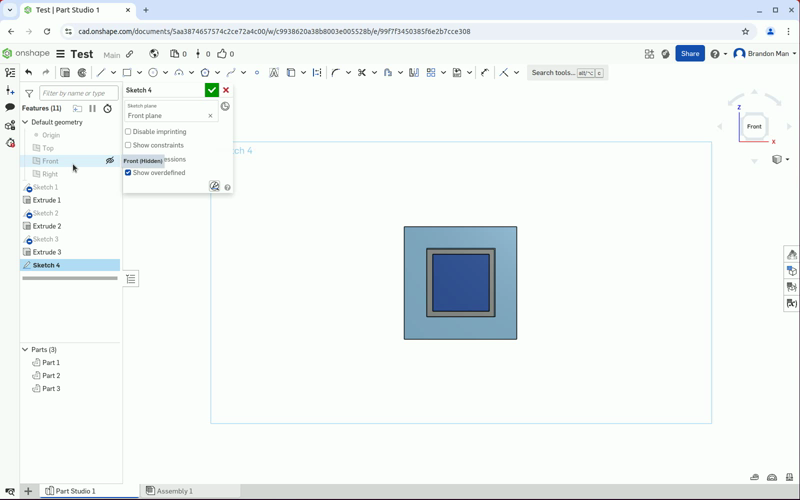
mouse_move(73, 352)
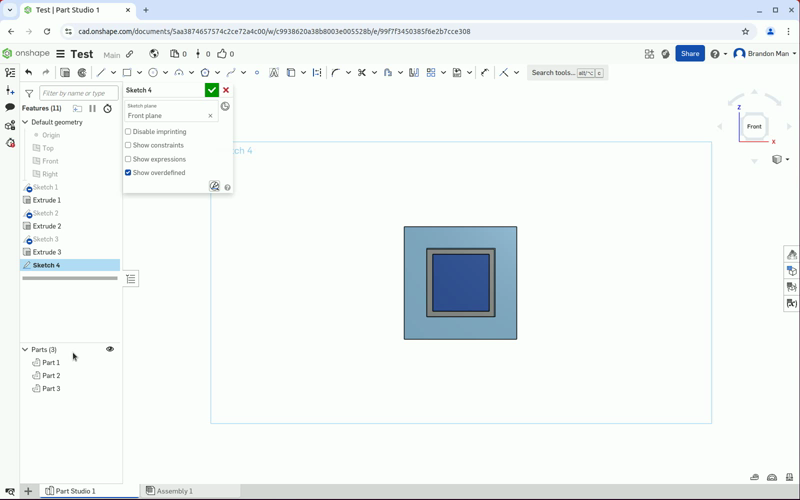
key(y)
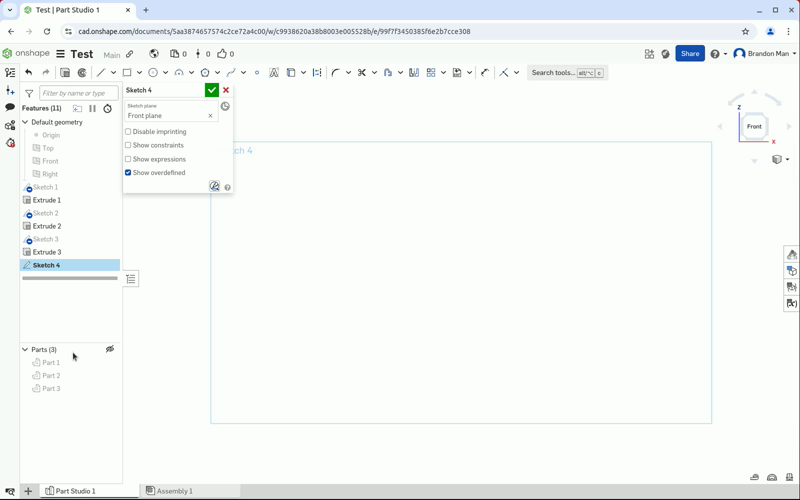
key(l)
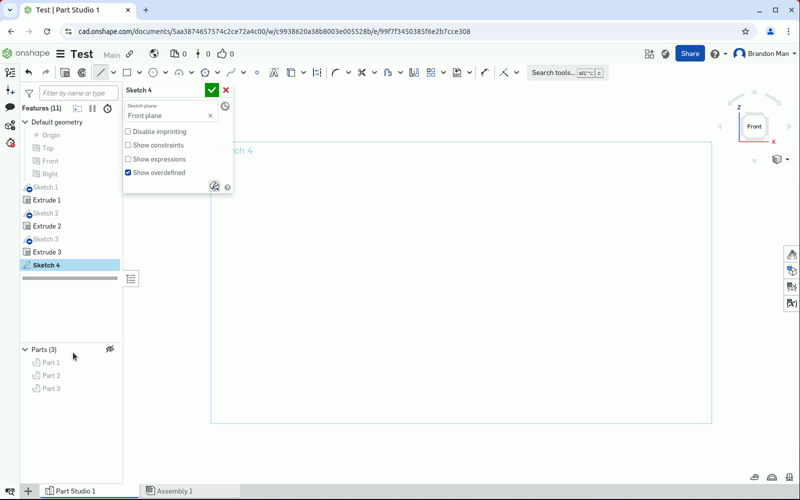
key_down(shift)
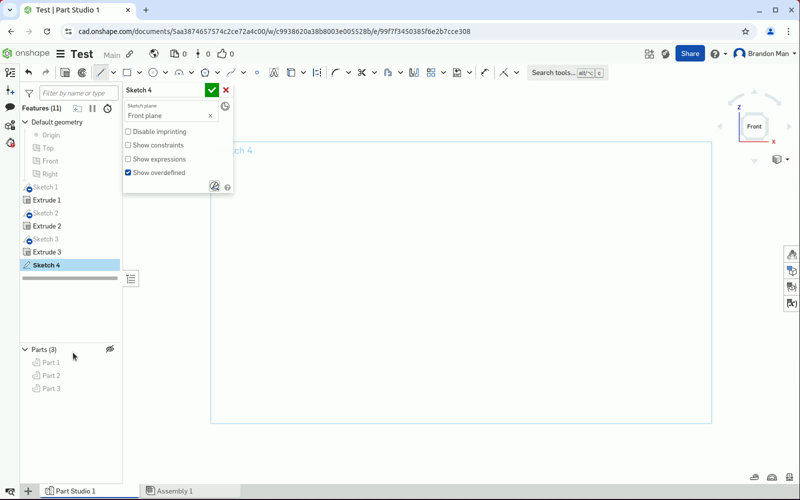
mouse_move(432, 311)
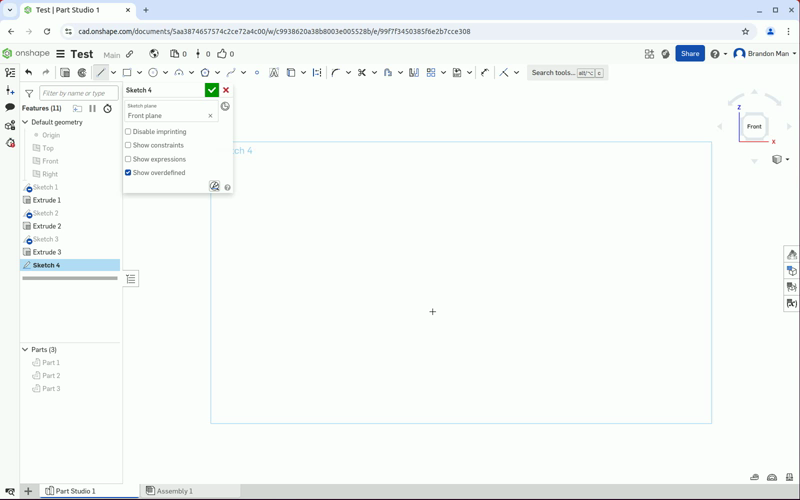
click(432, 311)
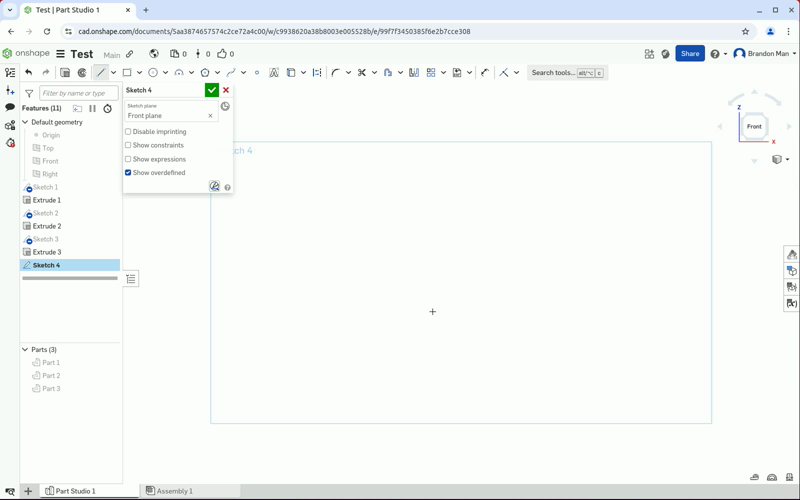
key_up(shift)
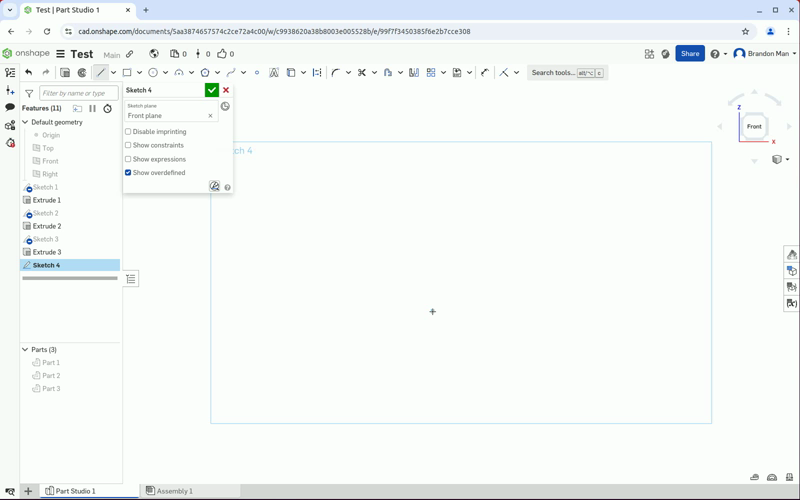
key_down(shift)
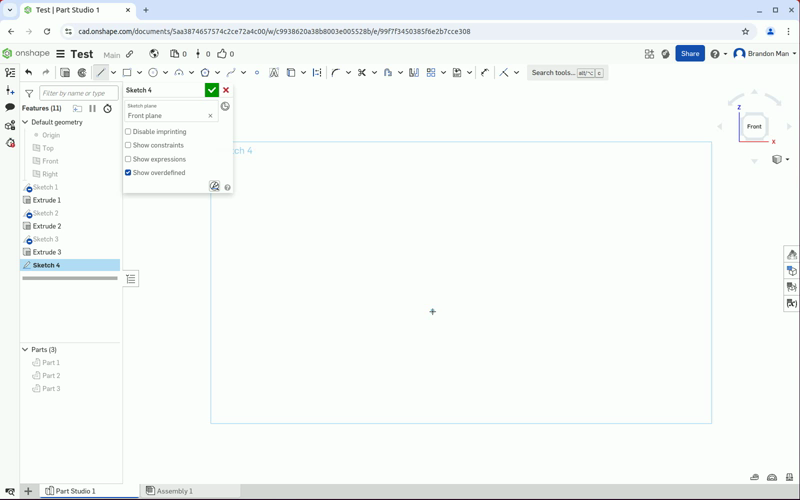
mouse_move(462, 311)
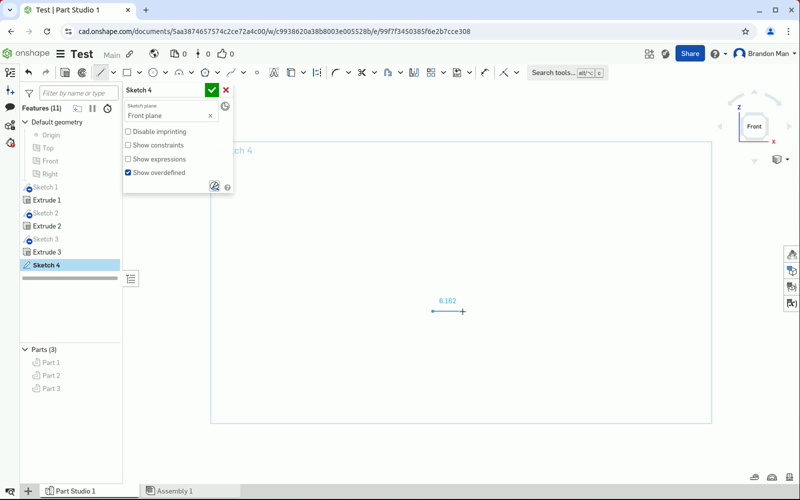
mouse_move(489, 311)
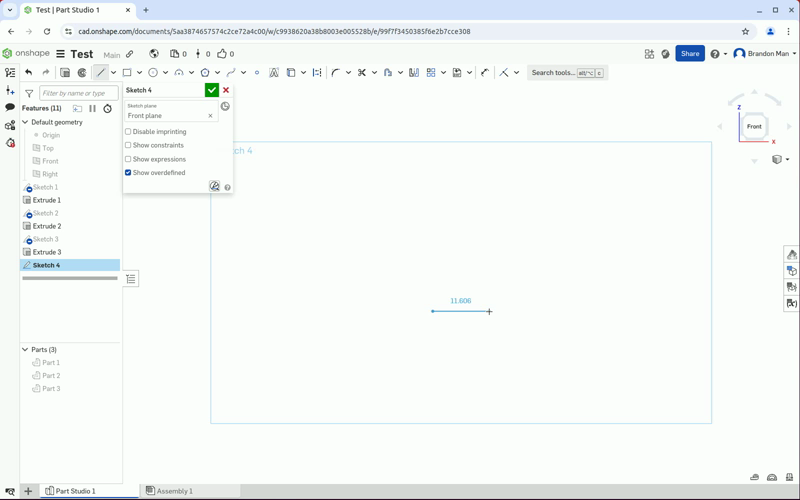
click(489, 311)
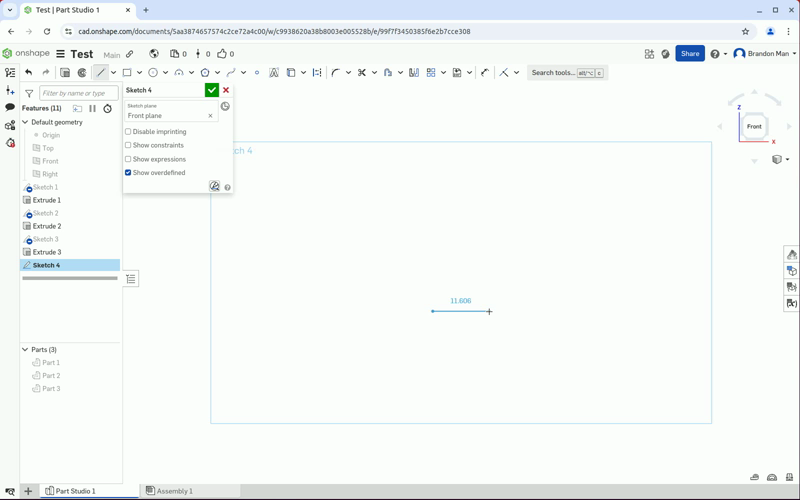
key_up(shift)
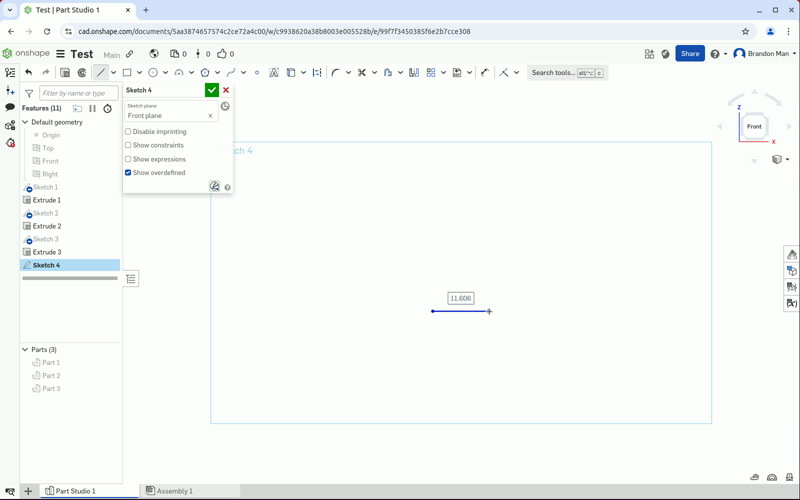
key_down(shift)
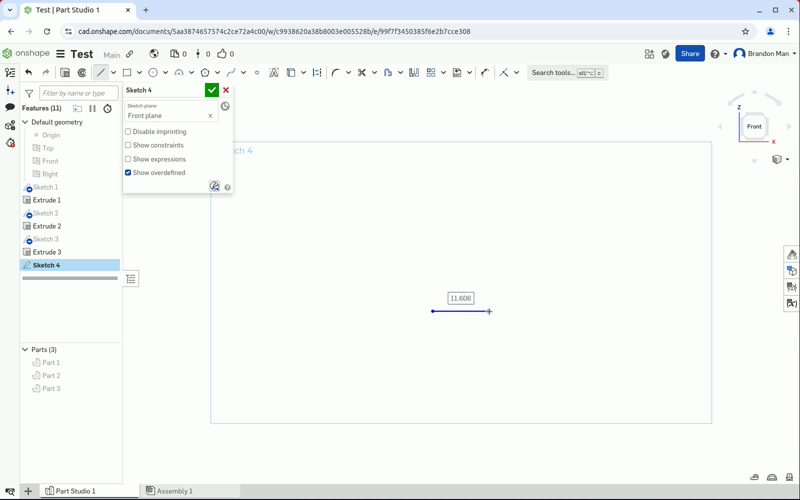
mouse_move(519, 311)
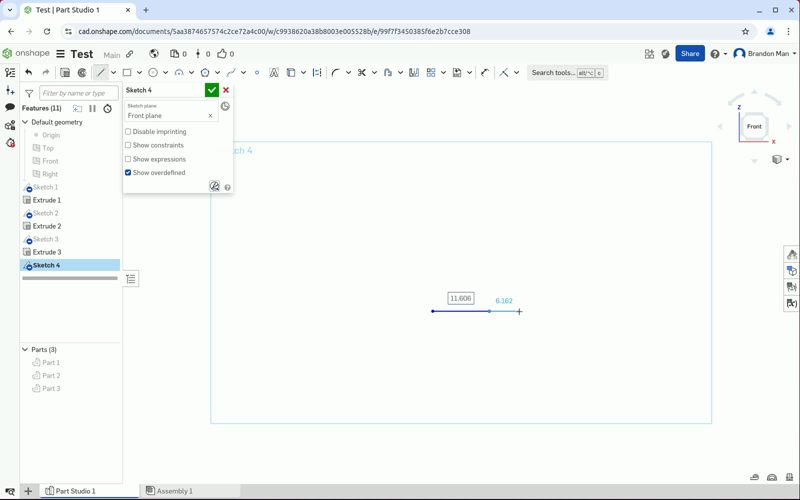
mouse_move(489, 254)
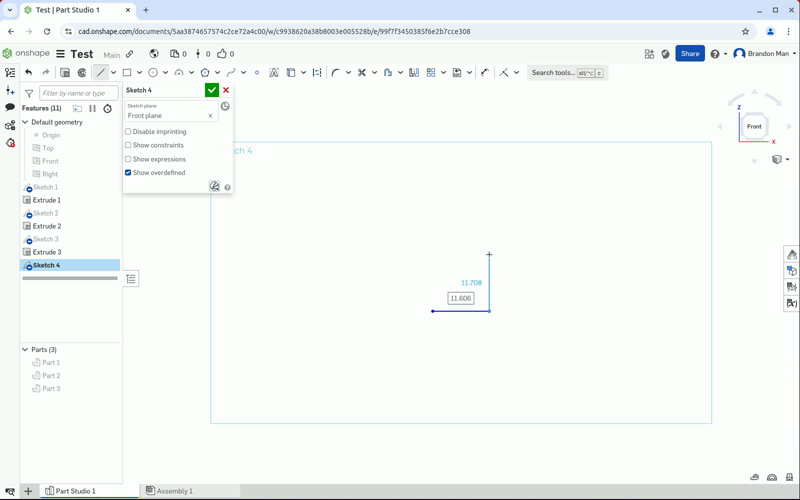
click(489, 254)
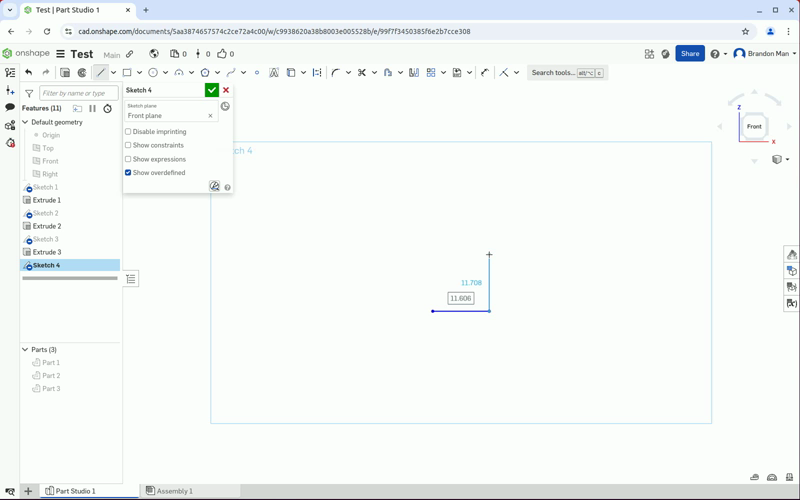
key_up(shift)
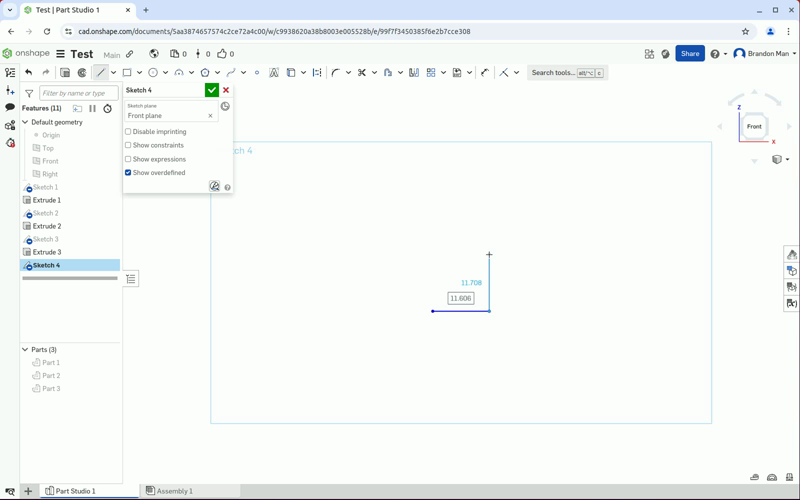
key_down(shift)
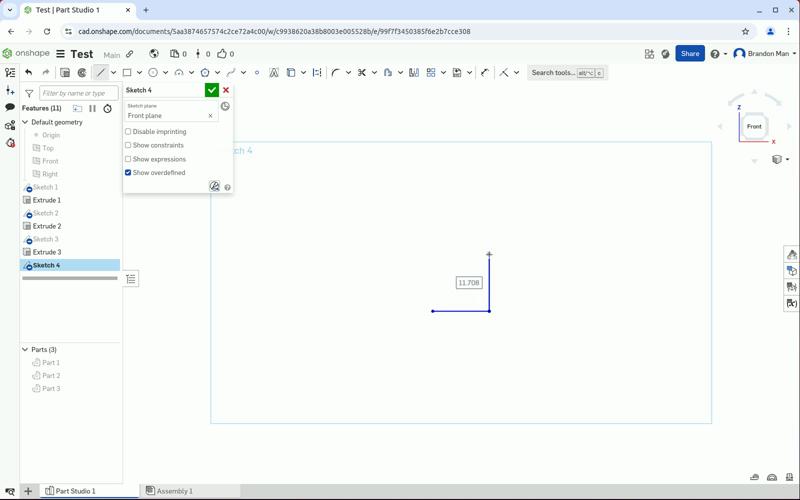
mouse_move(519, 254)
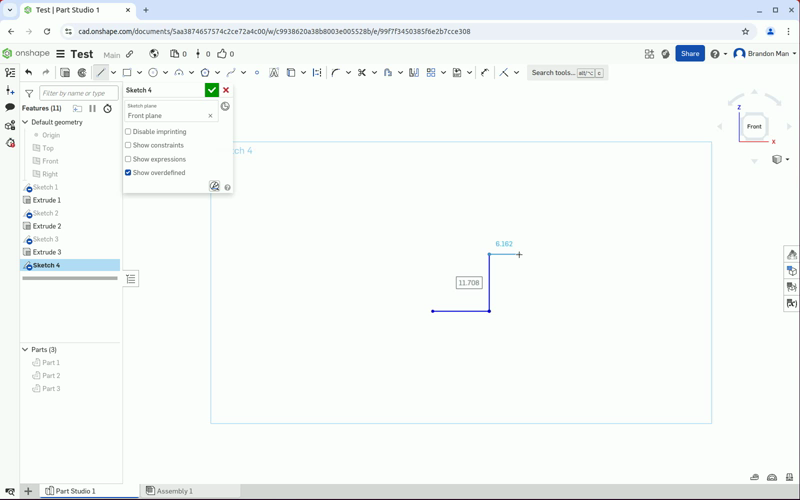
mouse_move(432, 254)
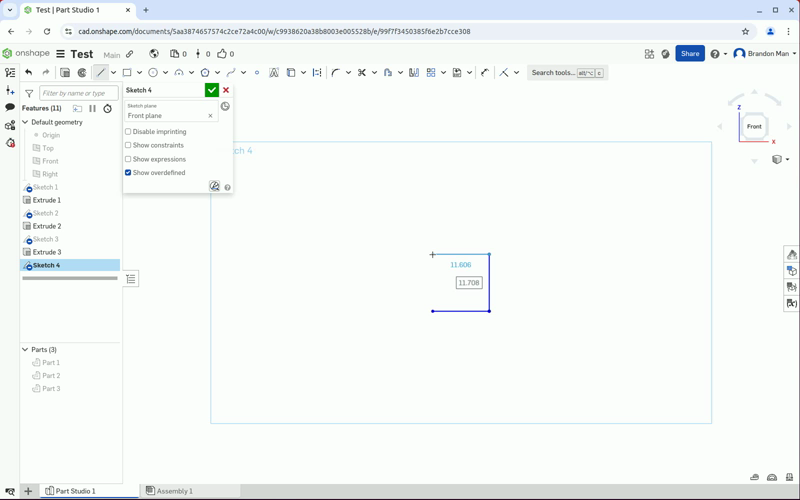
click(432, 254)
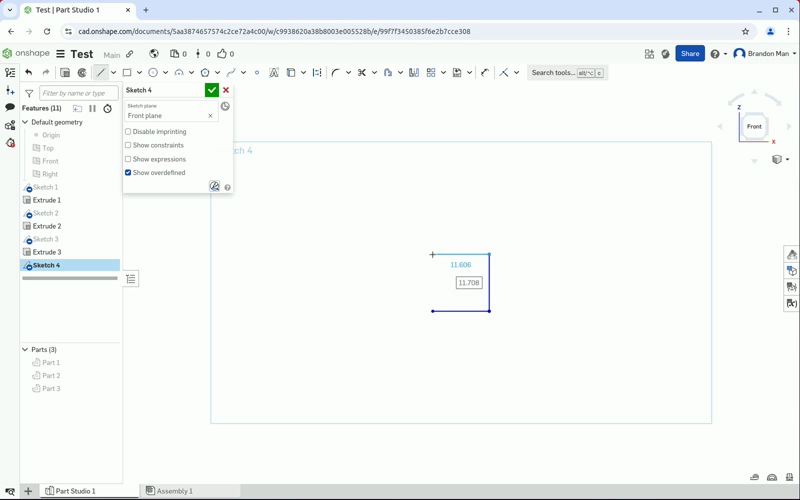
key_up(shift)
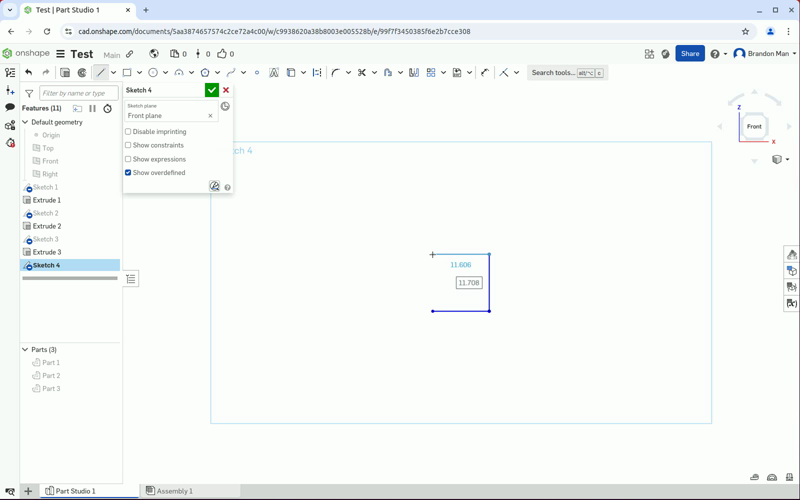
mouse_move(462, 254)
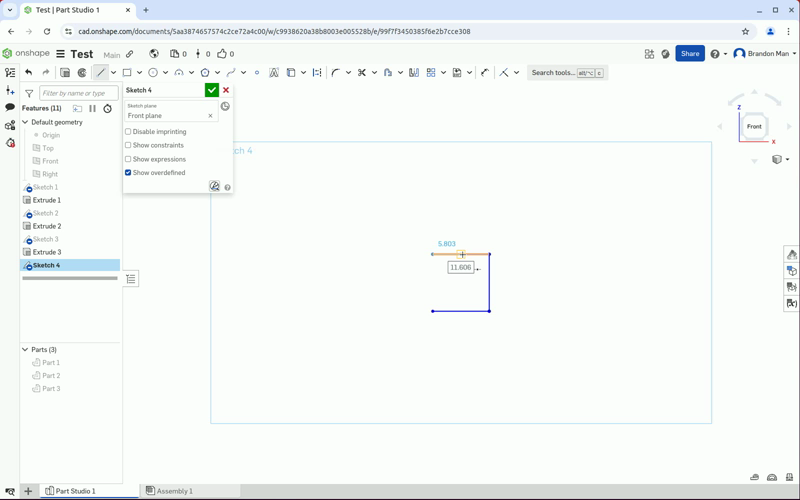
key_down(shift)
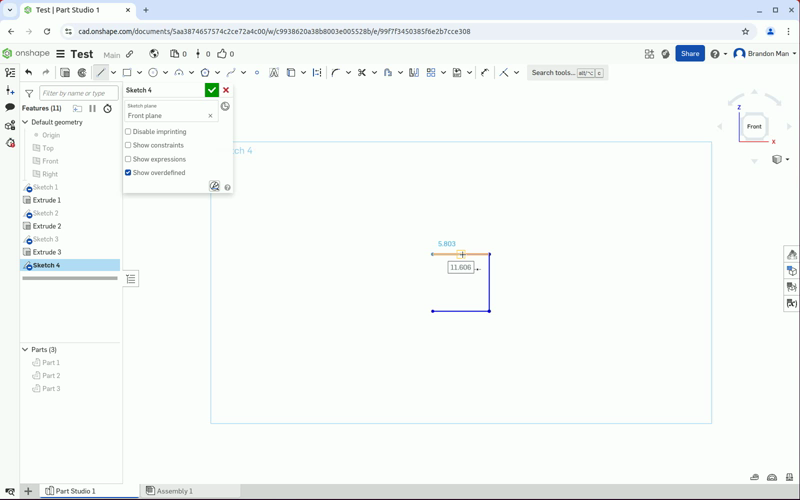
mouse_move(432, 311)
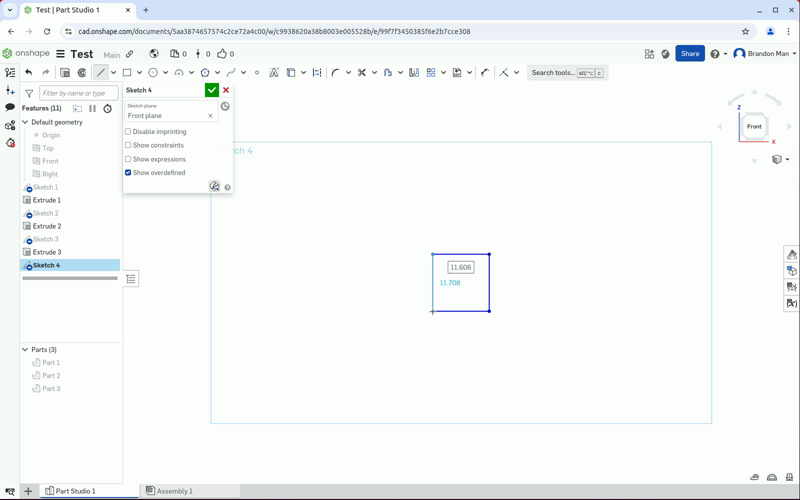
key_up(shift)
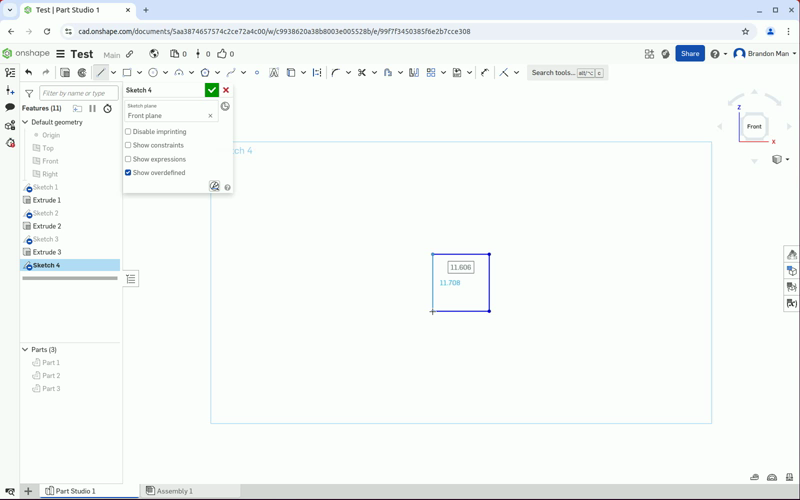
click(432, 311)
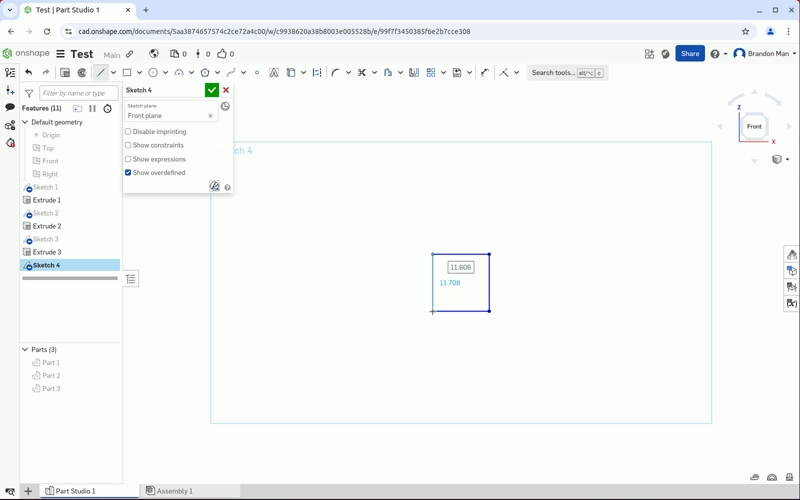
key(esc)
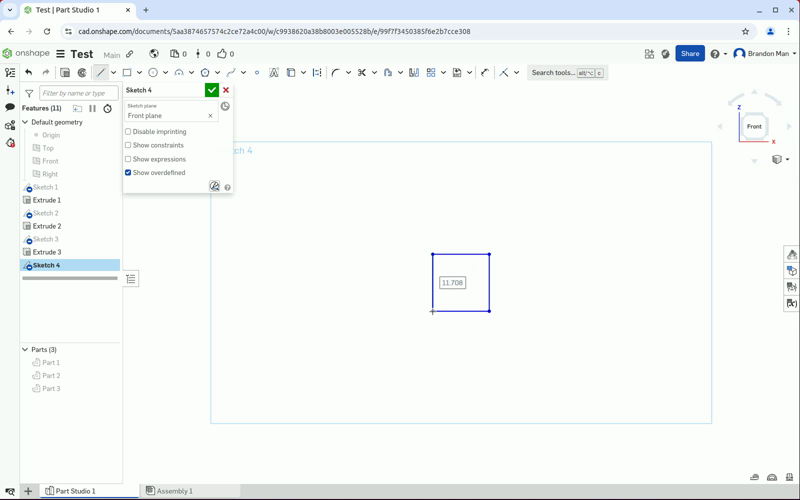
mouse_move(434, 287)
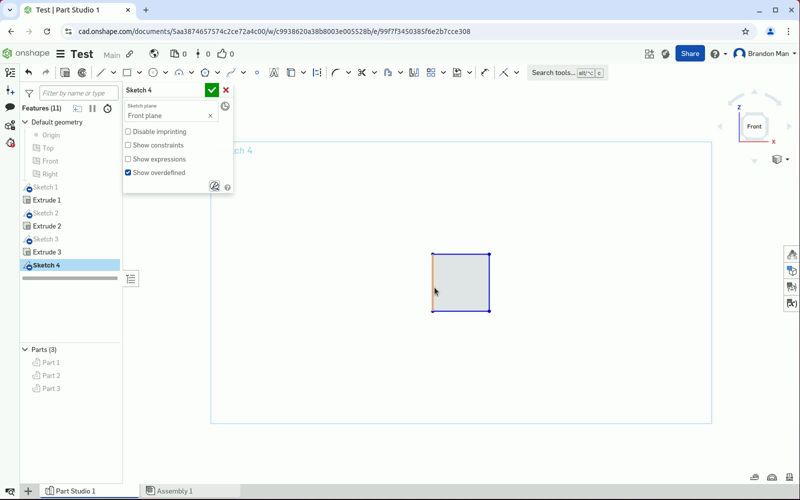
click(434, 287)
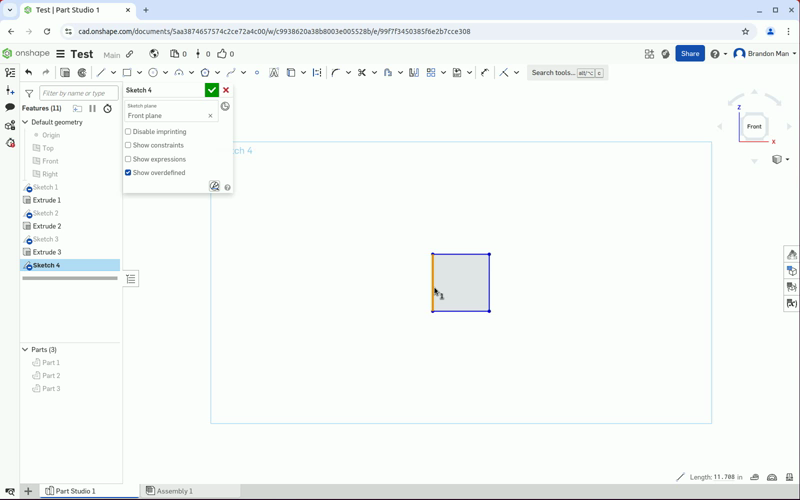
mouse_move(73, 352)
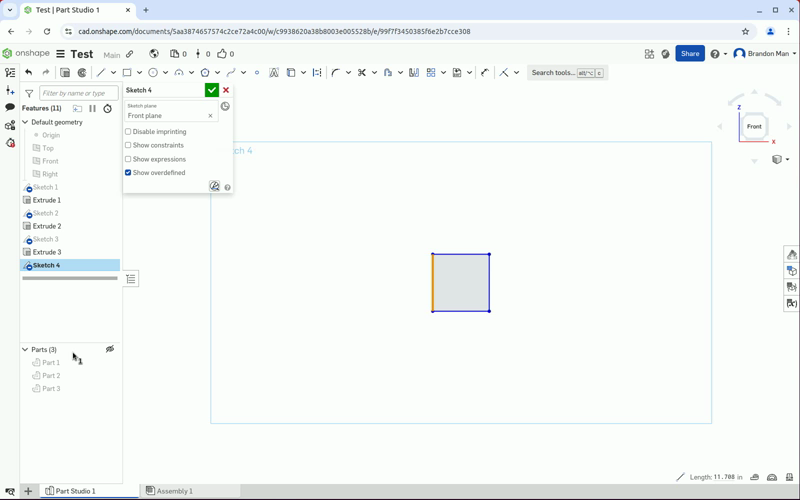
key(shift+y)
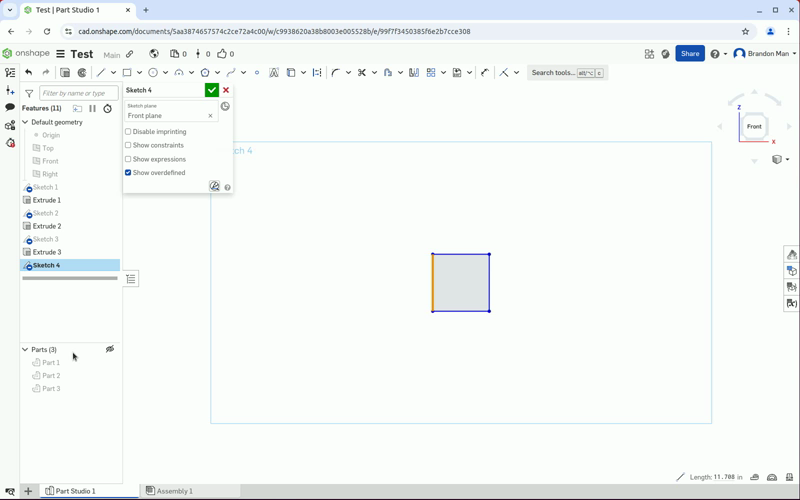
key(shift+e)
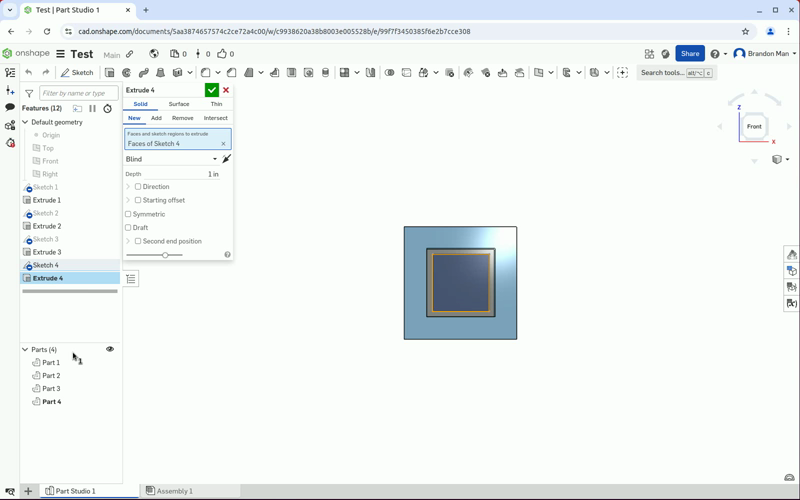
mouse_move(143, 106)
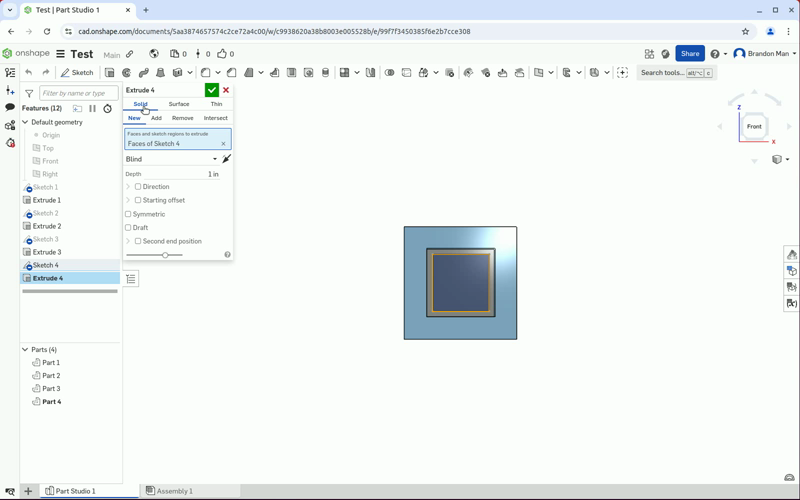
click(143, 106)
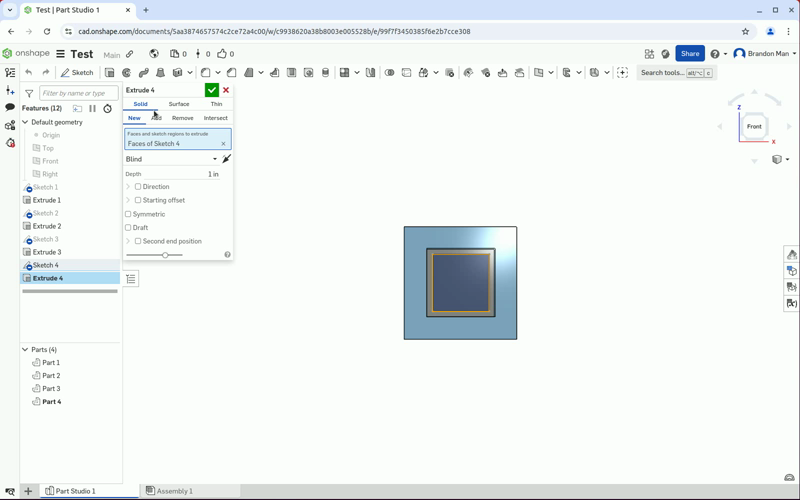
mouse_move(186, 120)
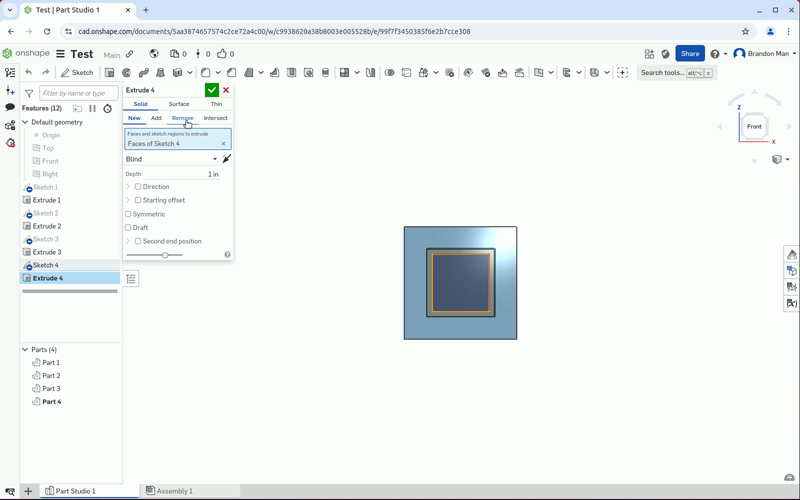
click(186, 120)
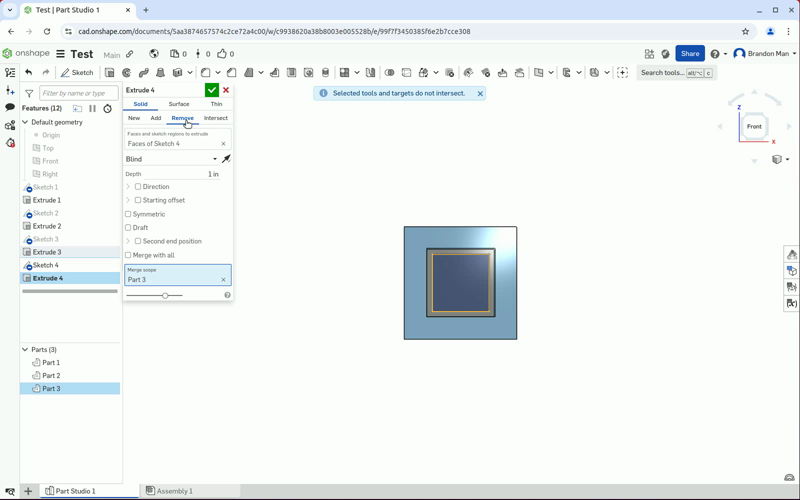
key(tab, 4)
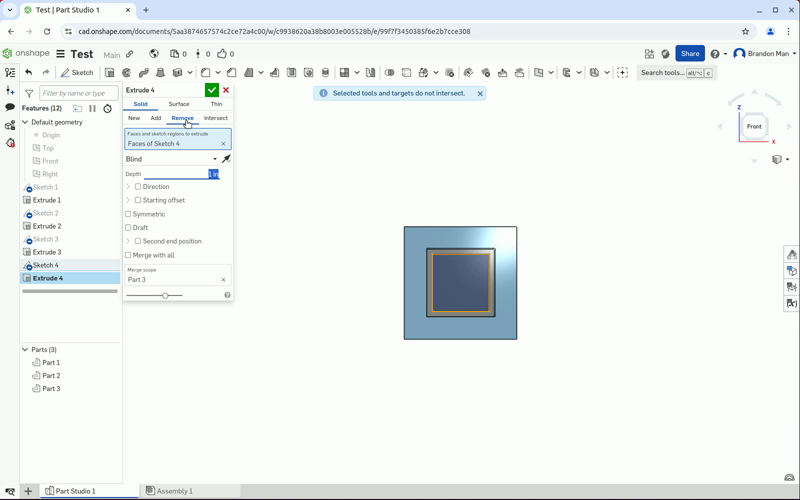
text(-13.961)
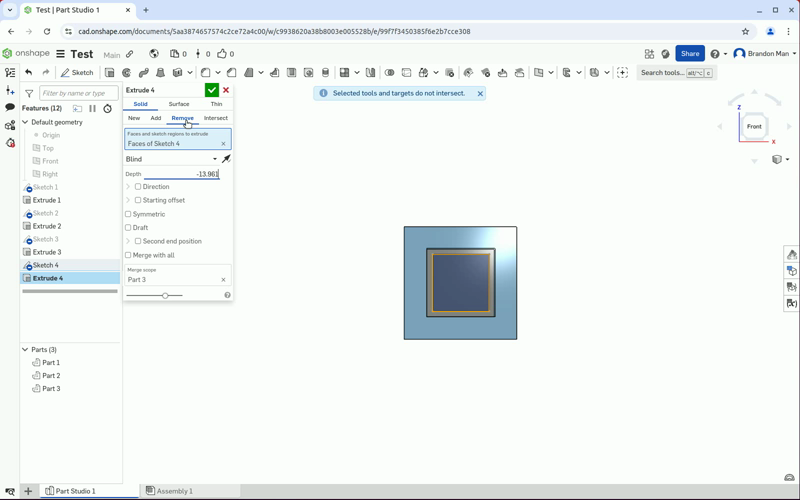
key(tab, 6)
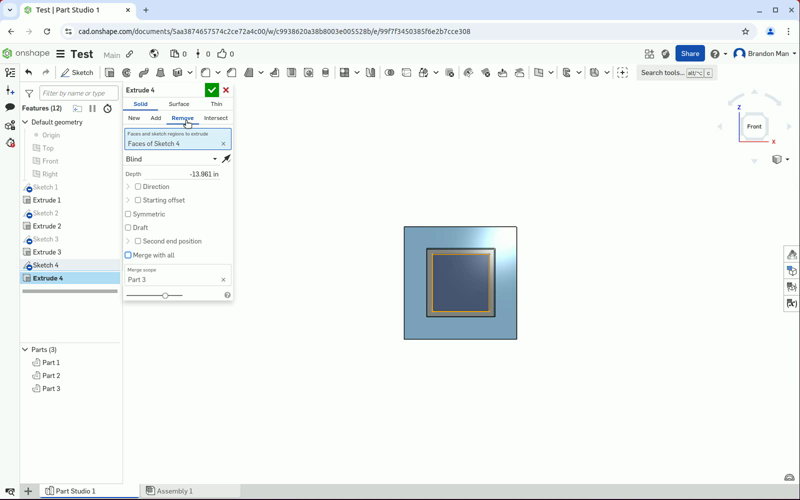
key(space)
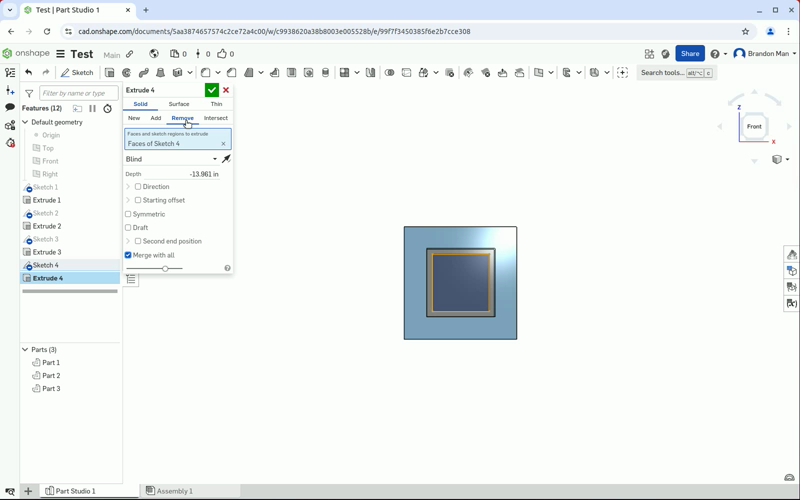
key(enter)
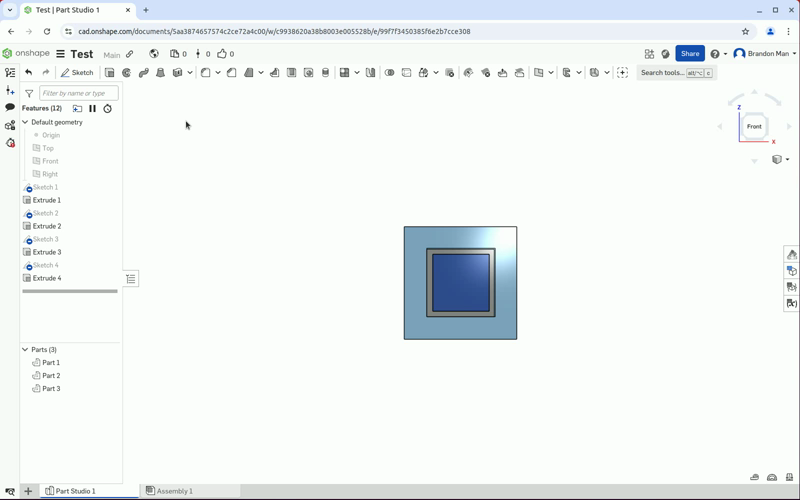
key(shift+h)
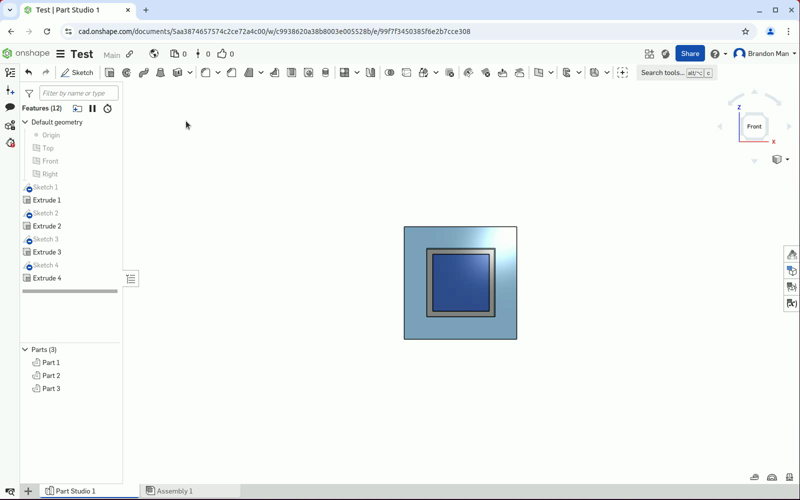
key(shift+h)
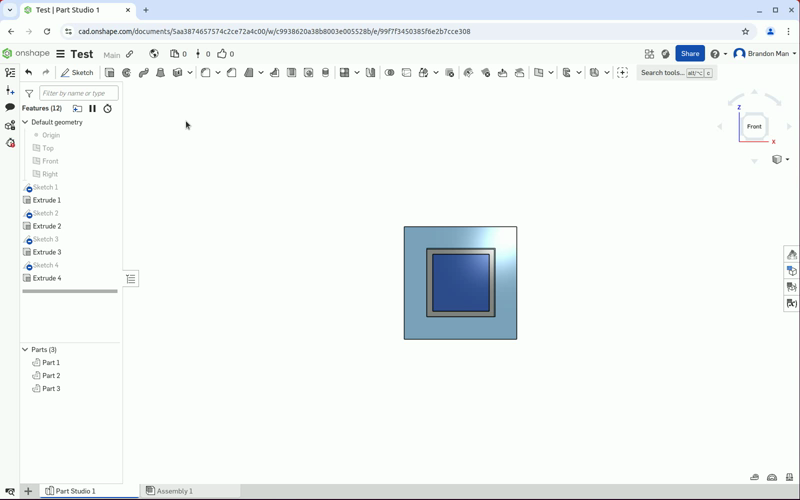
mouse_move(73, 189)
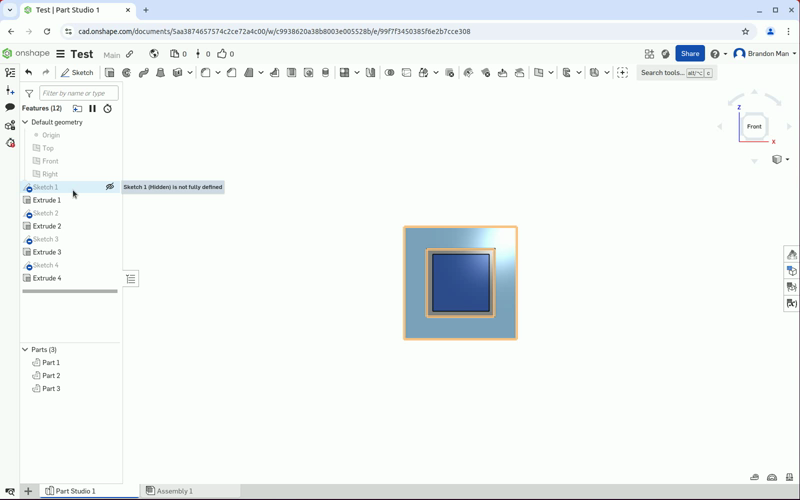
click(73, 189)
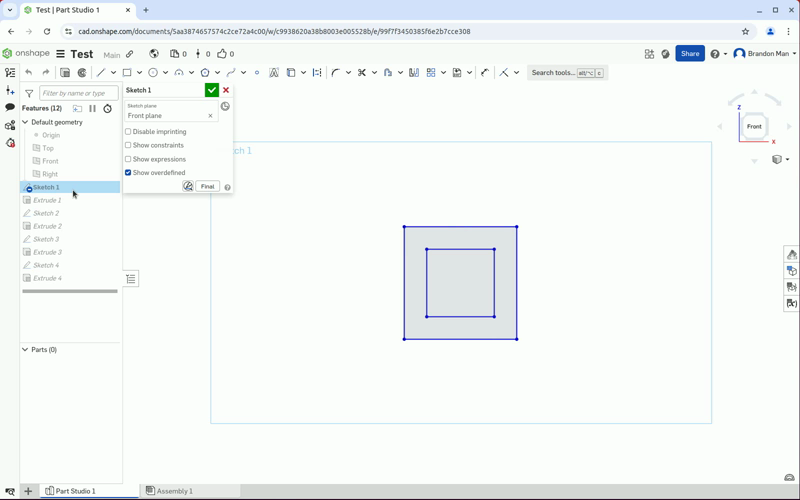
mouse_move(229, 92)
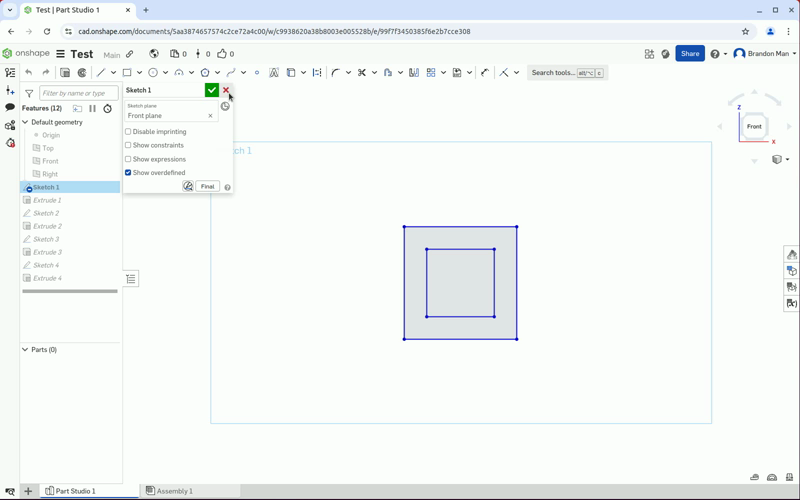
click(229, 92)
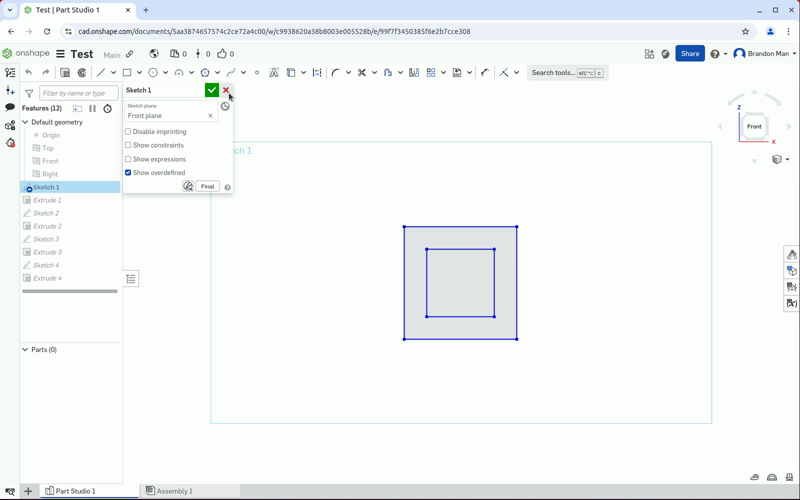
key(shift+s)
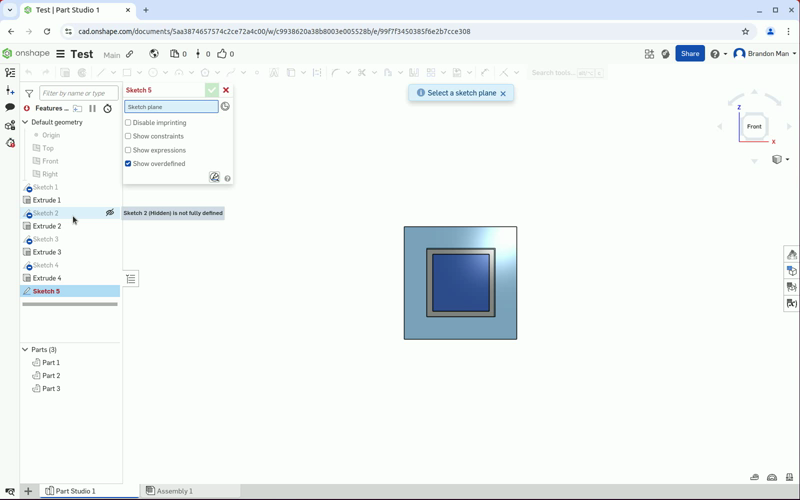
scroll(3)
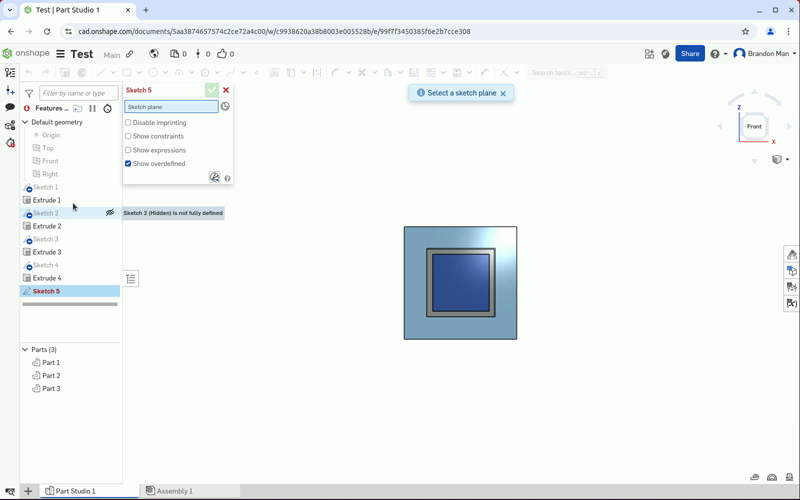
mouse_move(73, 163)
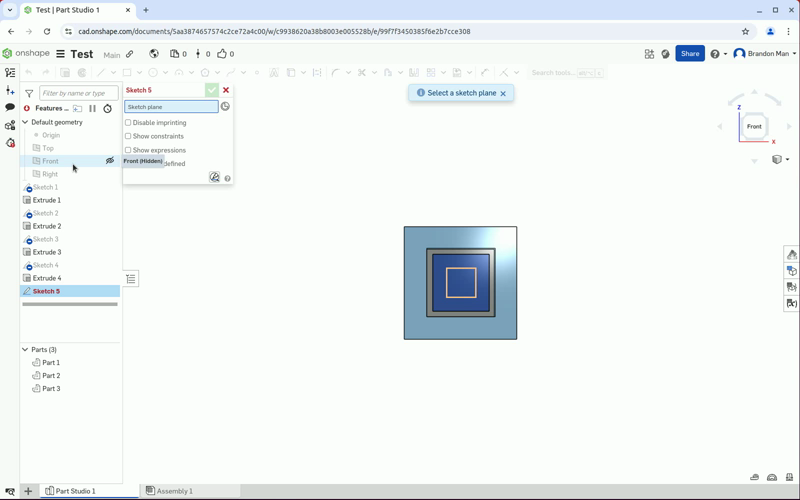
click(73, 163)
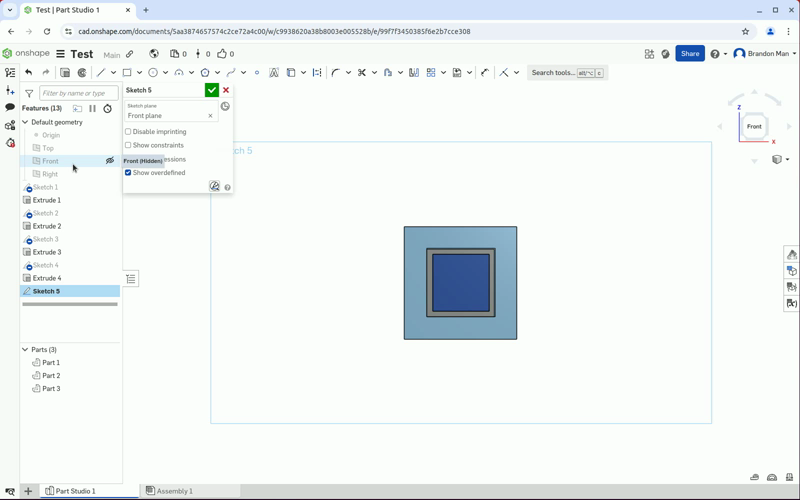
mouse_move(73, 352)
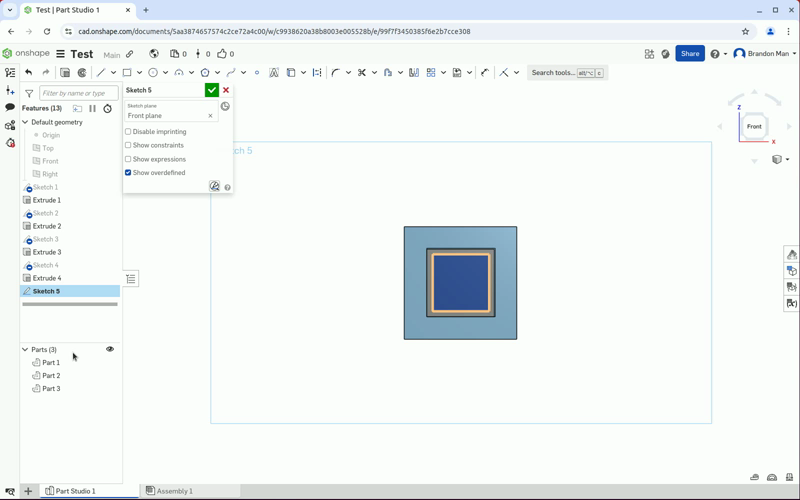
key(y)
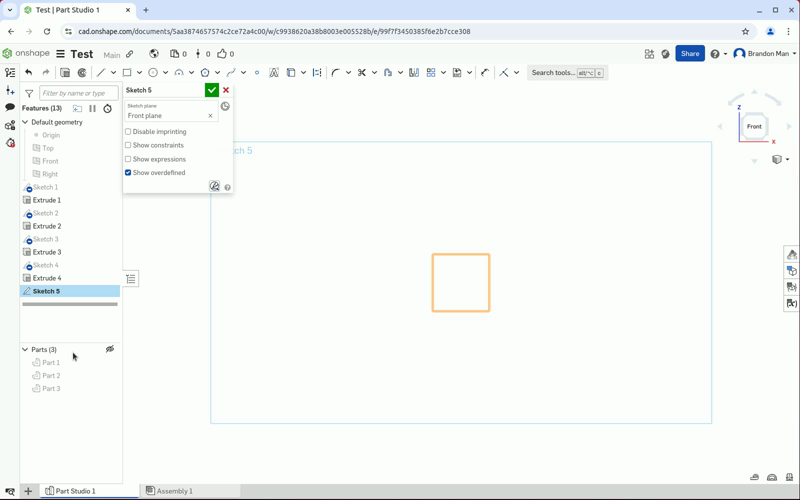
key(l)
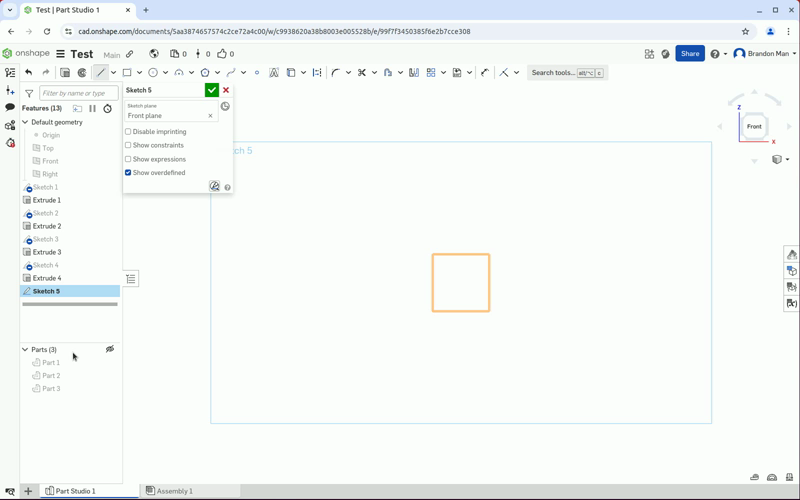
key_down(shift)
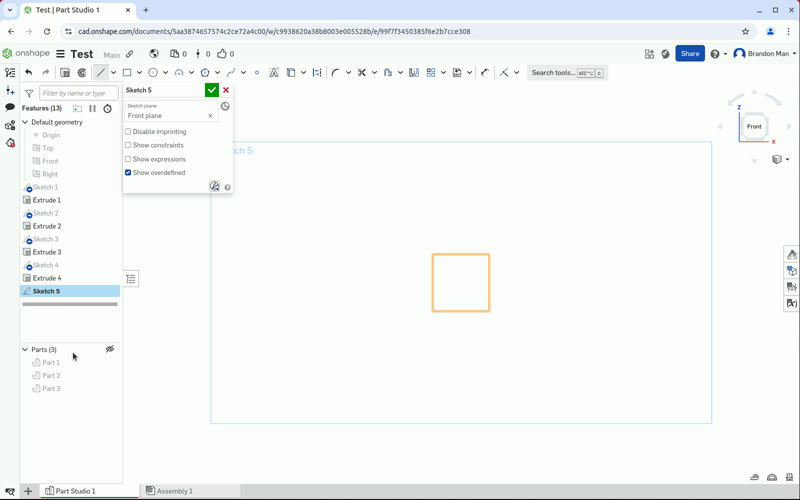
mouse_move(426, 316)
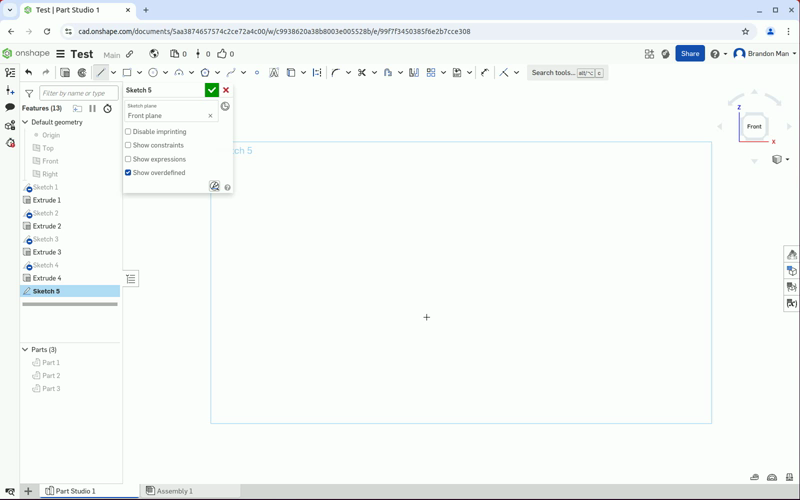
click(426, 316)
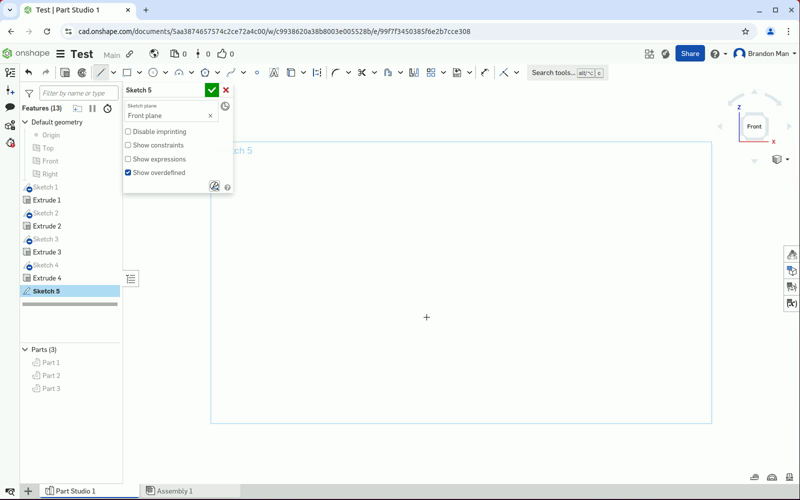
key_up(shift)
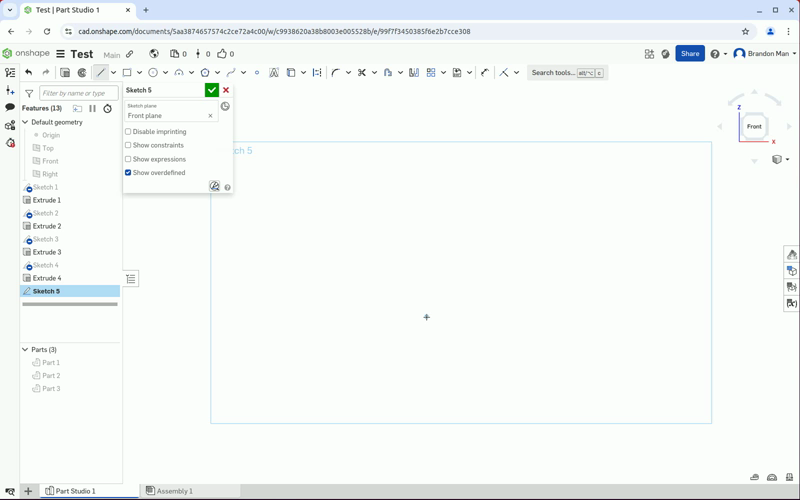
key_down(shift)
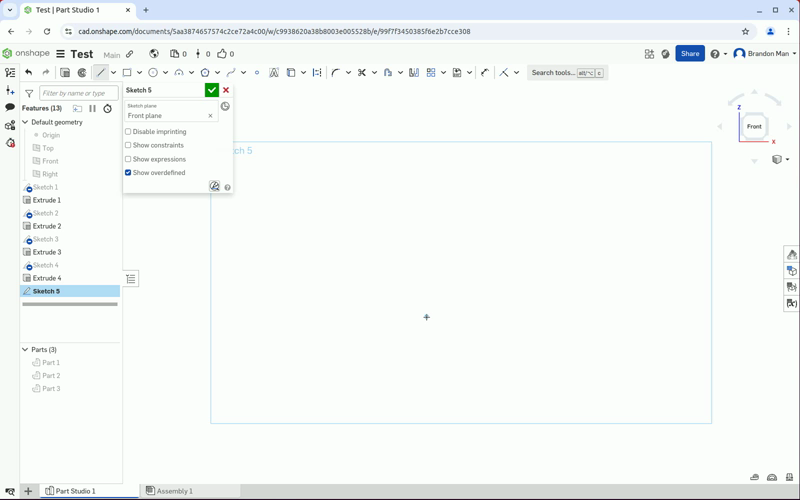
mouse_move(495, 316)
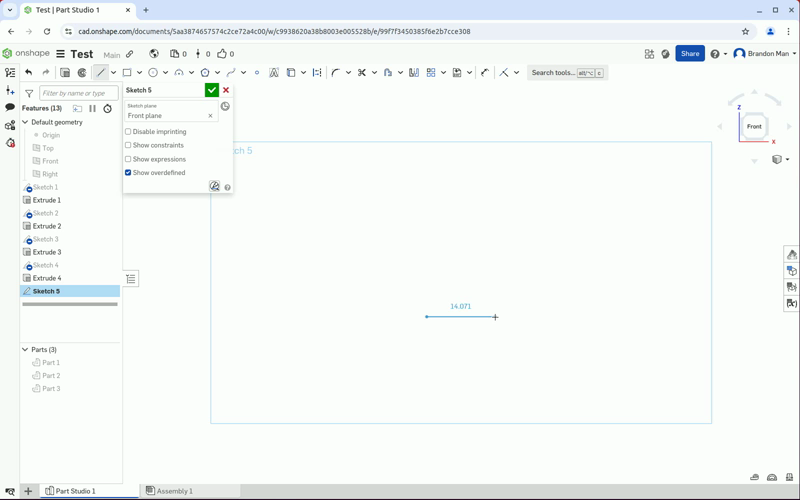
click(495, 316)
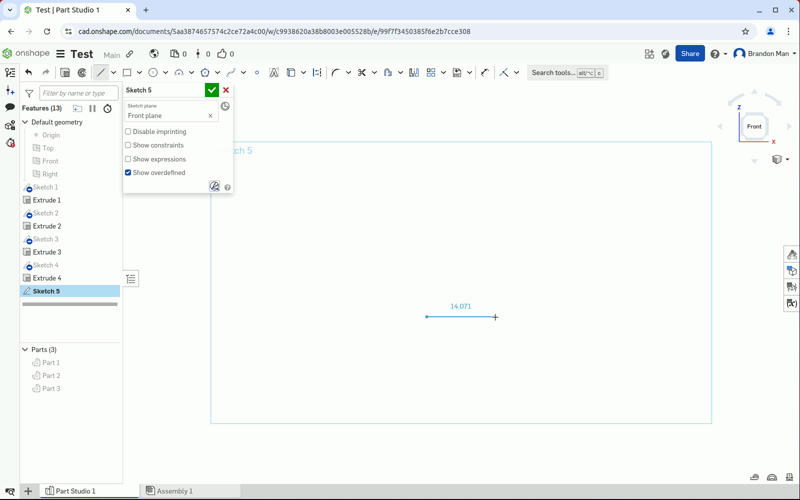
key_up(shift)
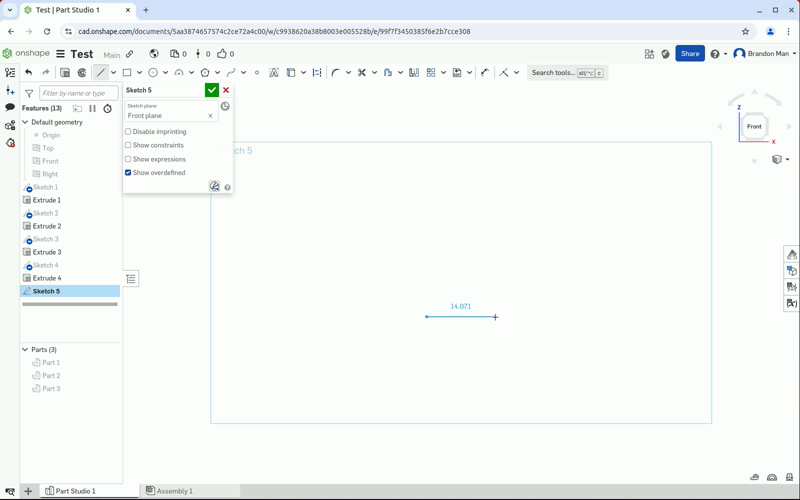
key_down(shift)
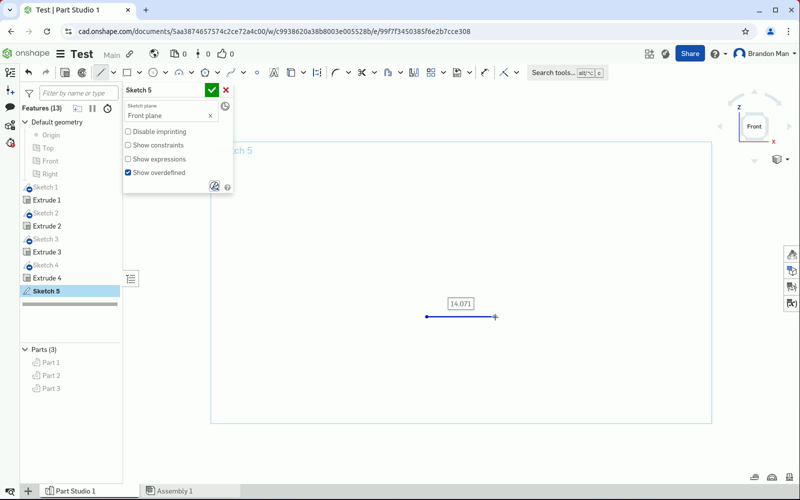
mouse_move(495, 248)
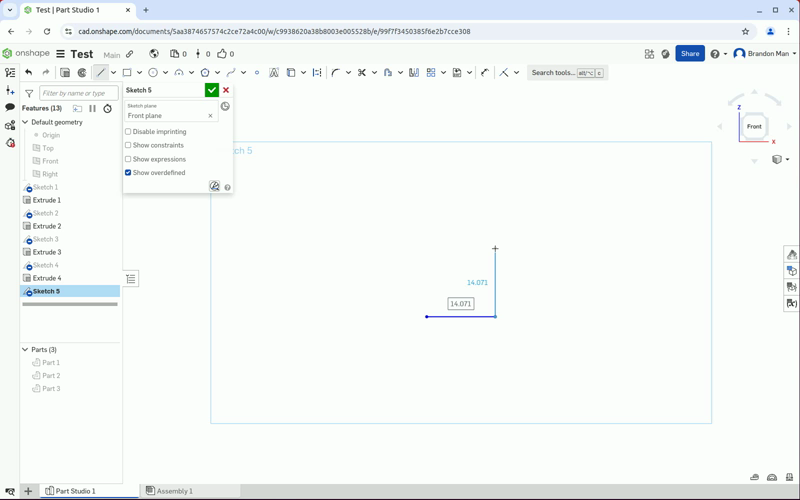
click(495, 248)
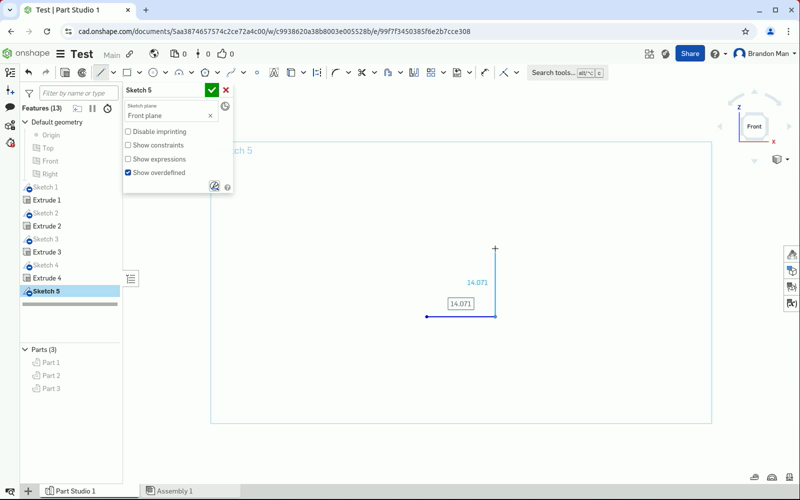
key_up(shift)
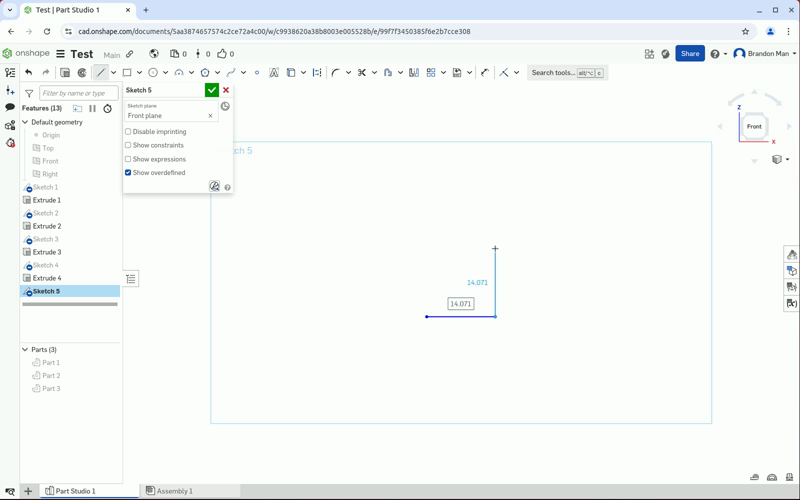
key_down(shift)
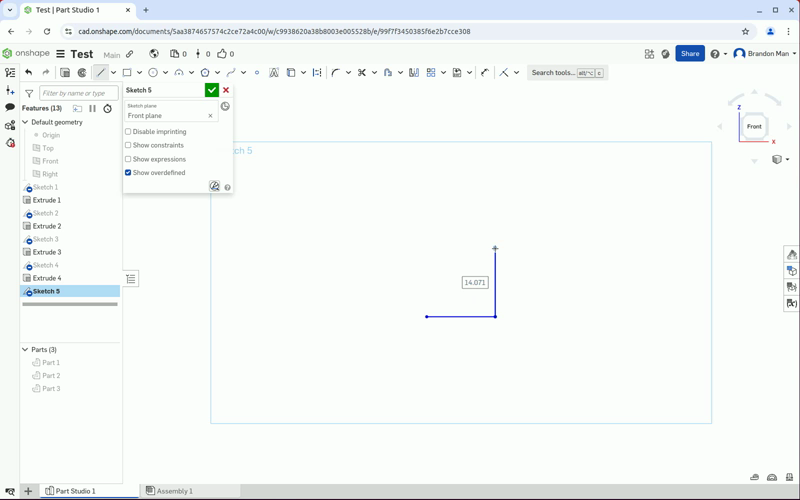
mouse_move(426, 248)
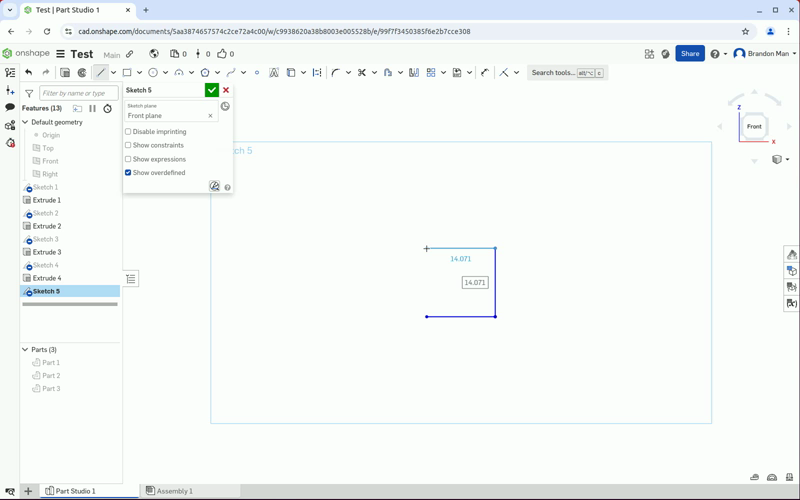
click(426, 248)
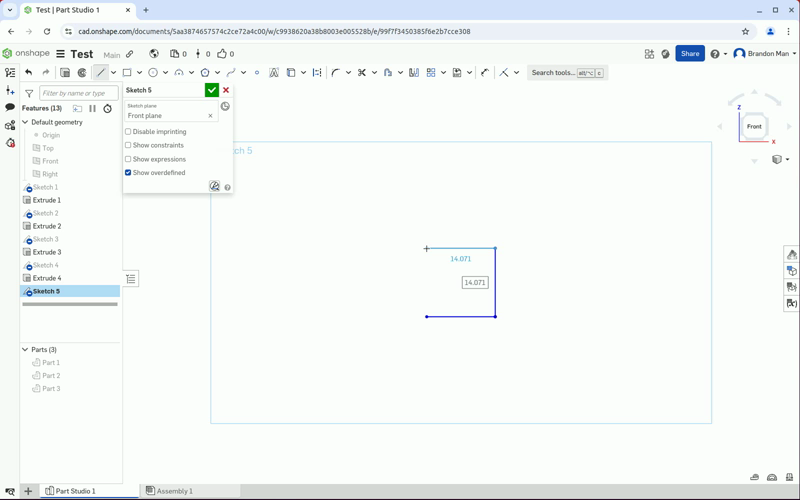
key_up(shift)
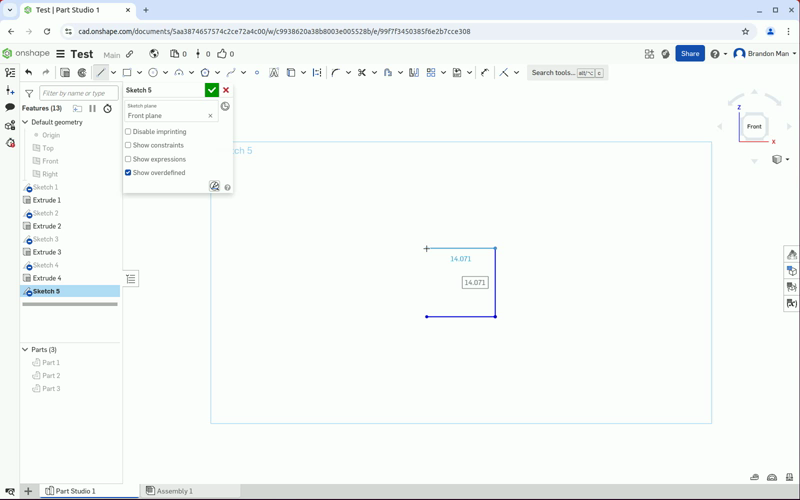
key_down(shift)
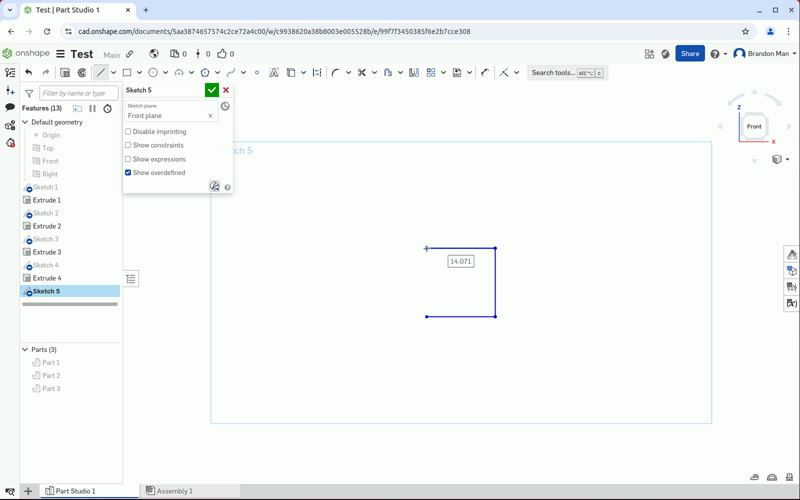
mouse_move(426, 316)
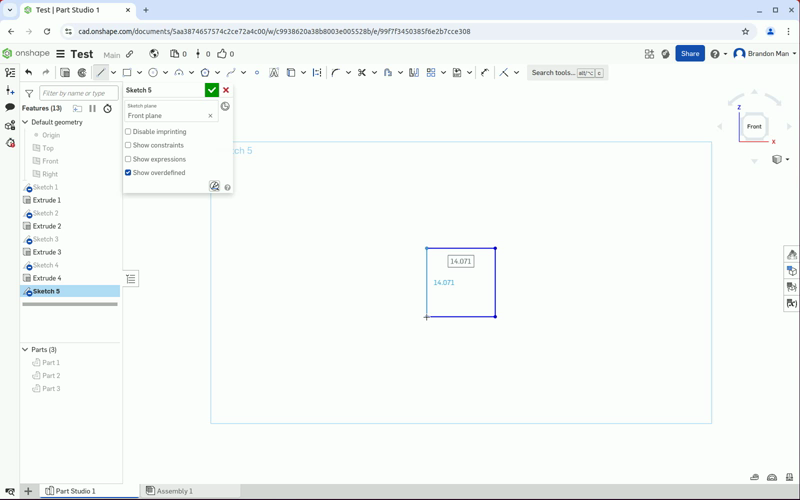
key_up(shift)
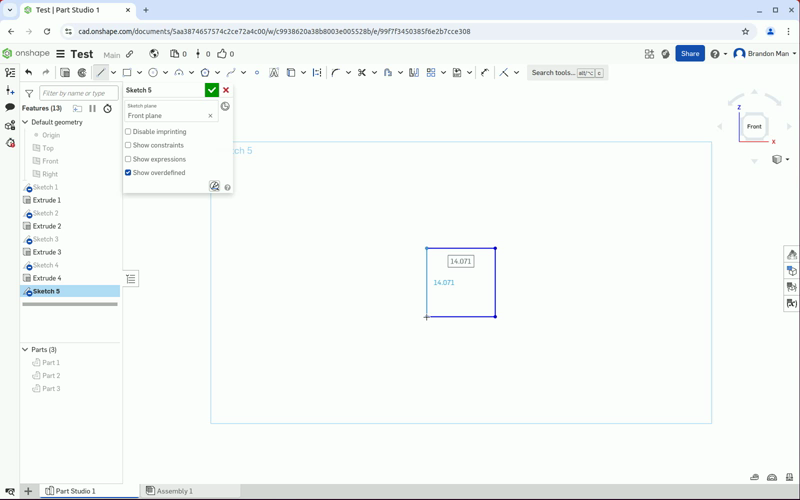
click(426, 316)
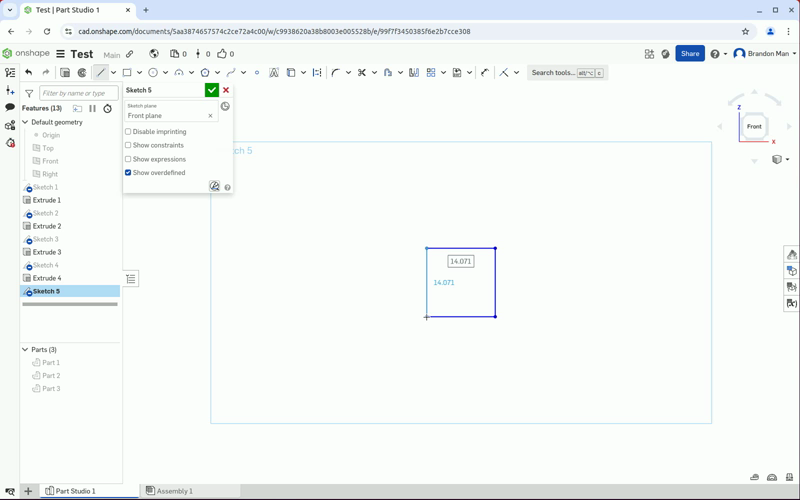
key(esc)
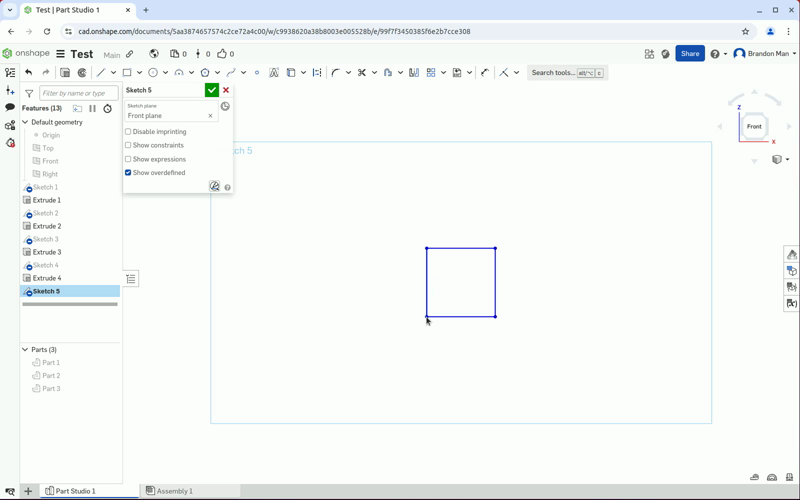
key(l)
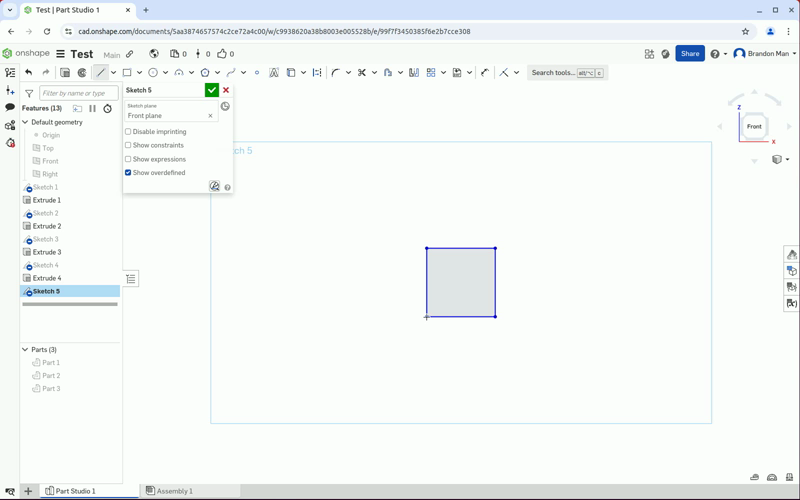
key_down(shift)
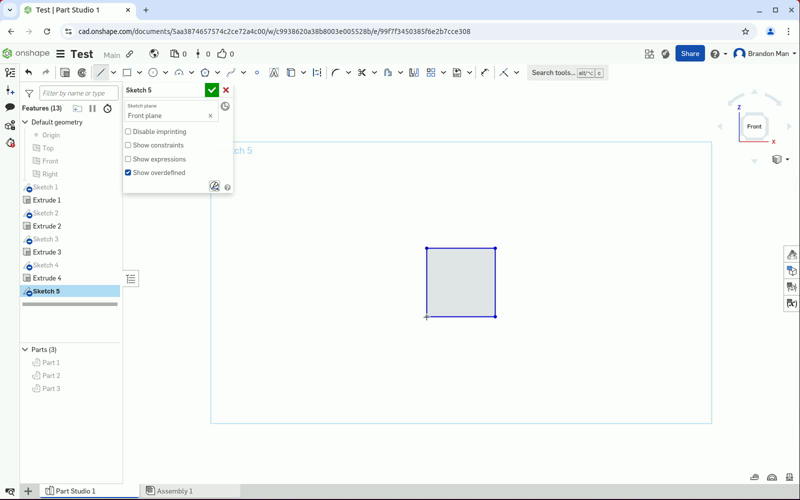
mouse_move(432, 311)
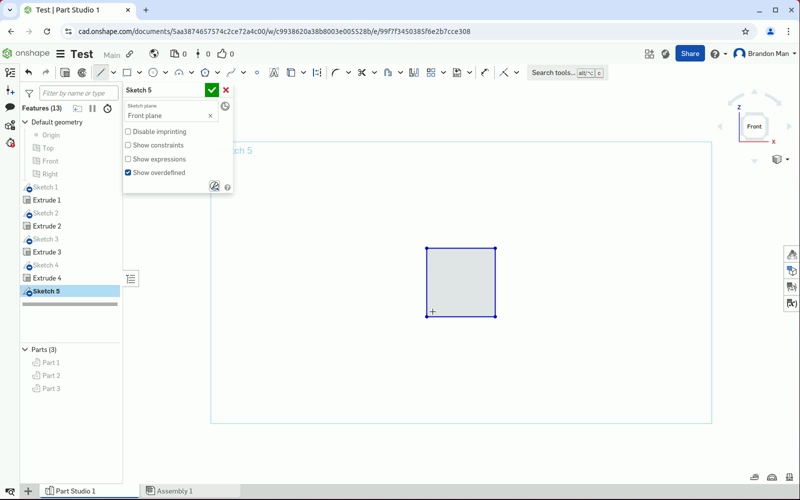
click(432, 311)
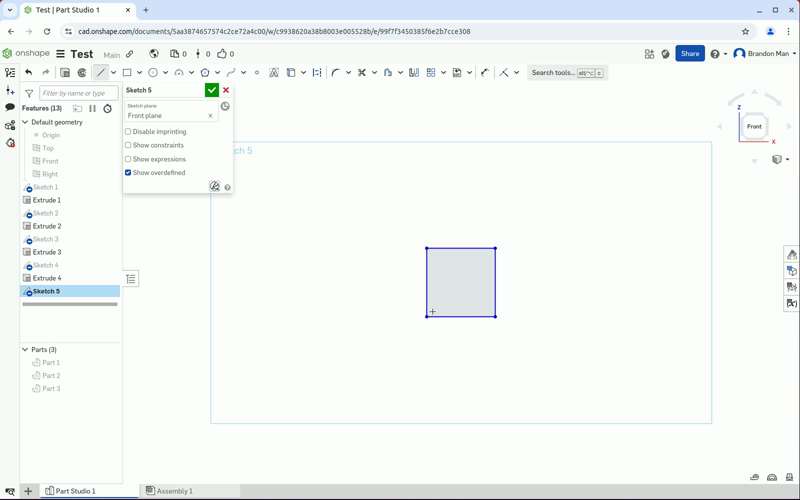
key_up(shift)
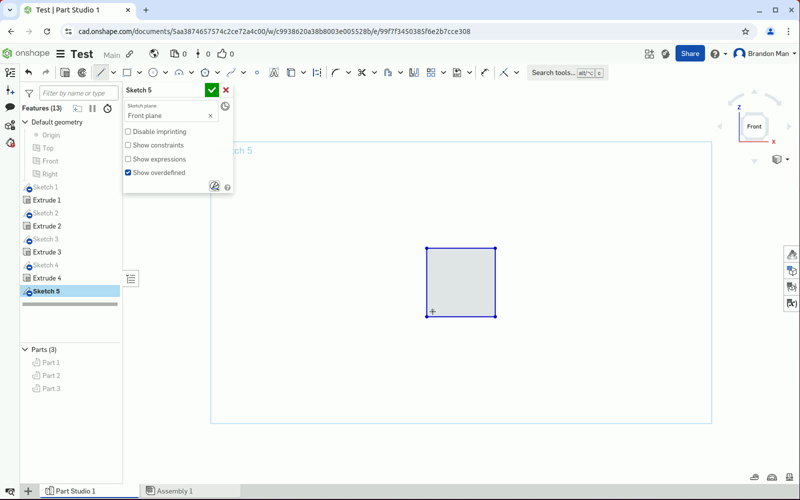
key_down(shift)
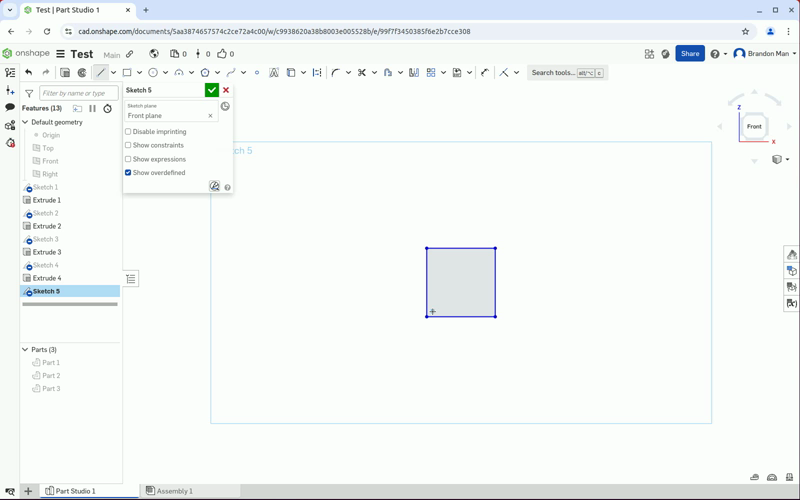
mouse_move(462, 311)
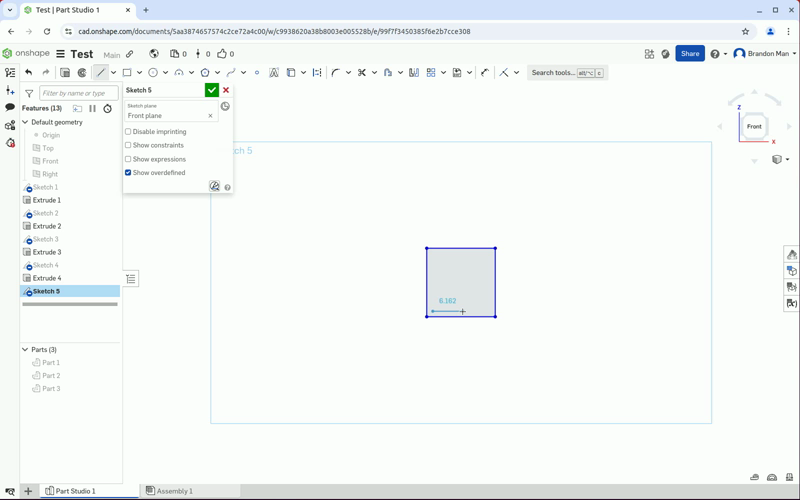
mouse_move(489, 311)
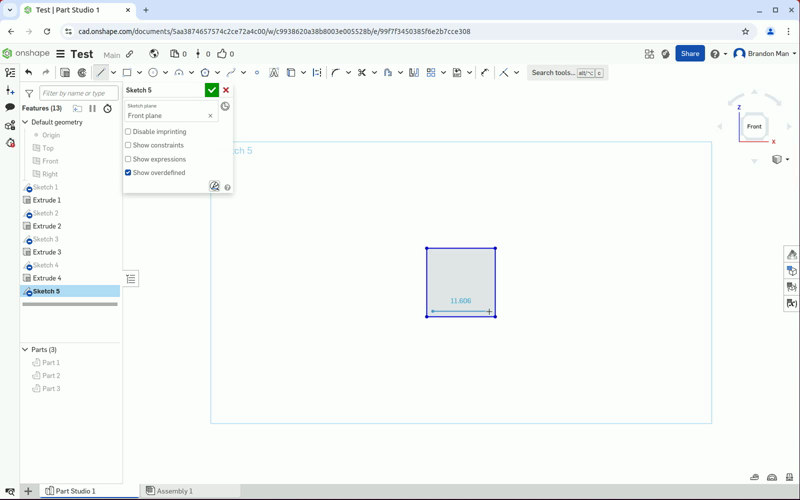
click(489, 311)
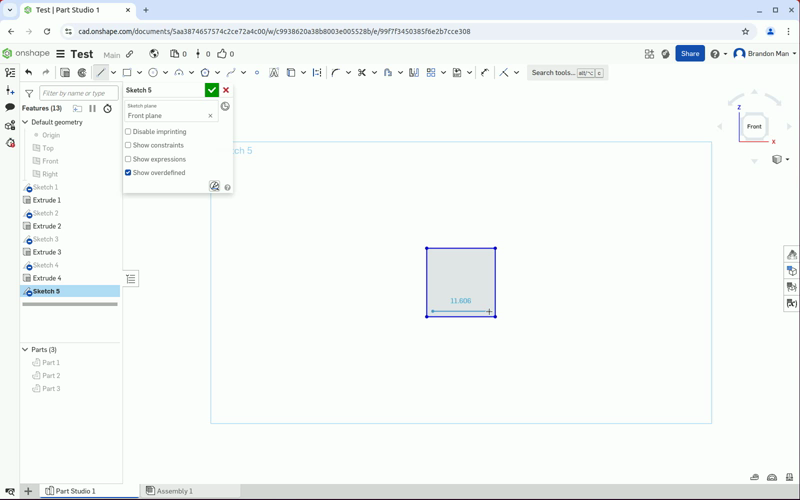
key_up(shift)
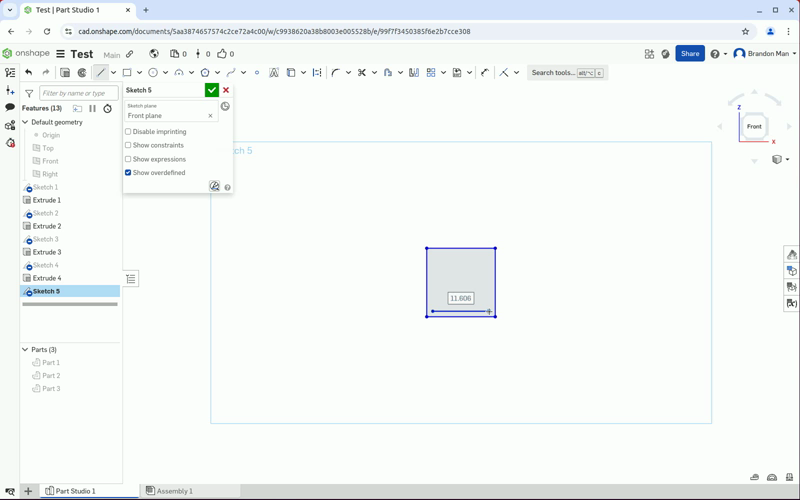
key_down(shift)
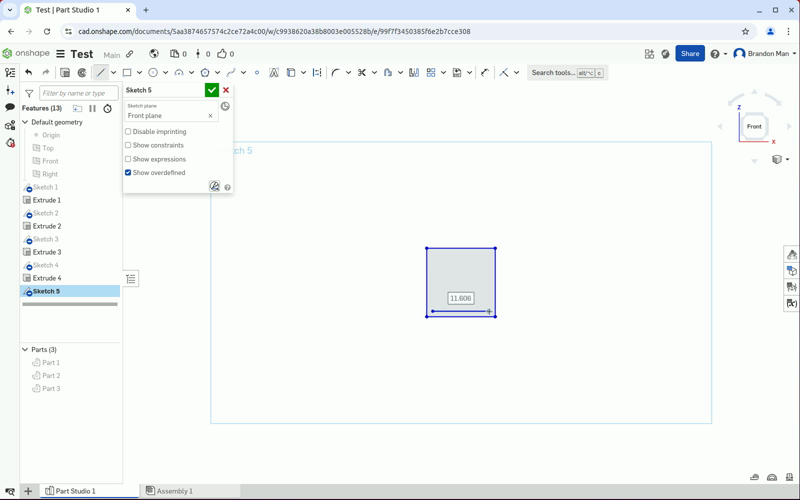
mouse_move(519, 311)
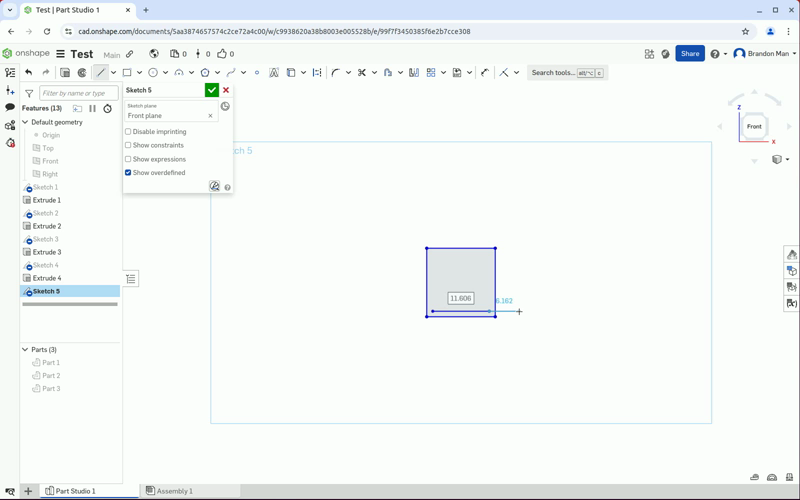
mouse_move(489, 254)
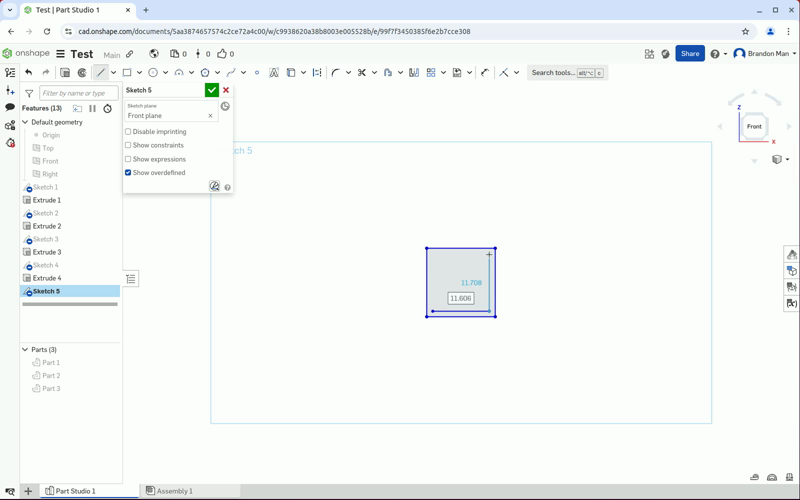
click(489, 254)
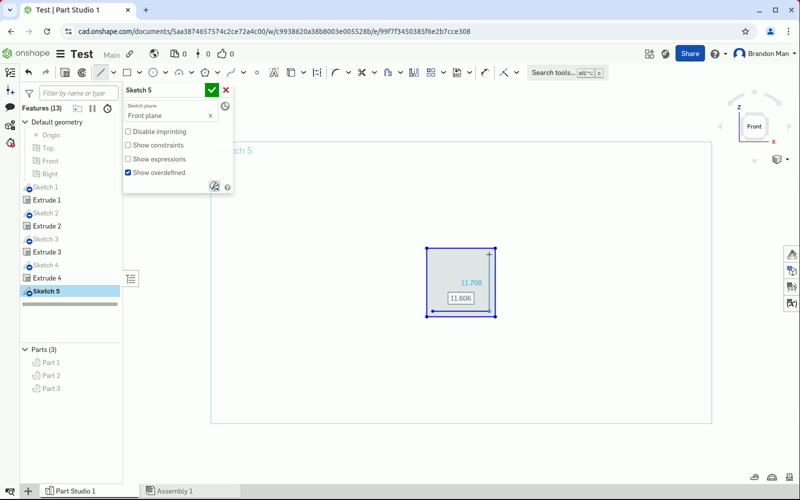
key_up(shift)
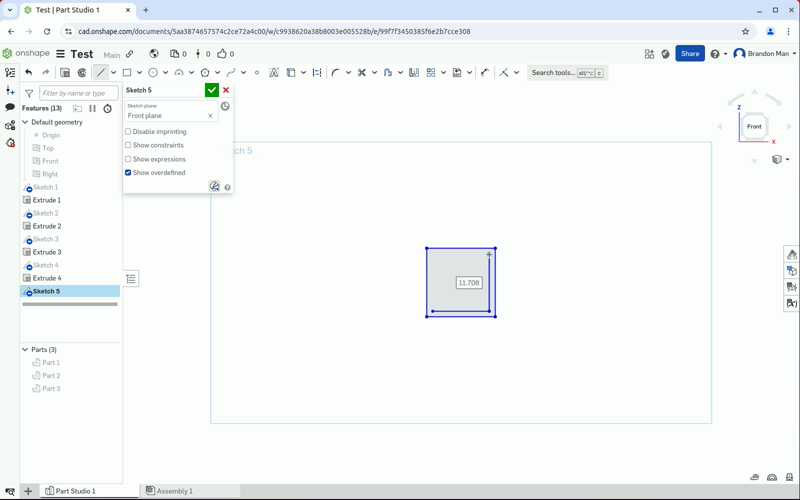
key_down(shift)
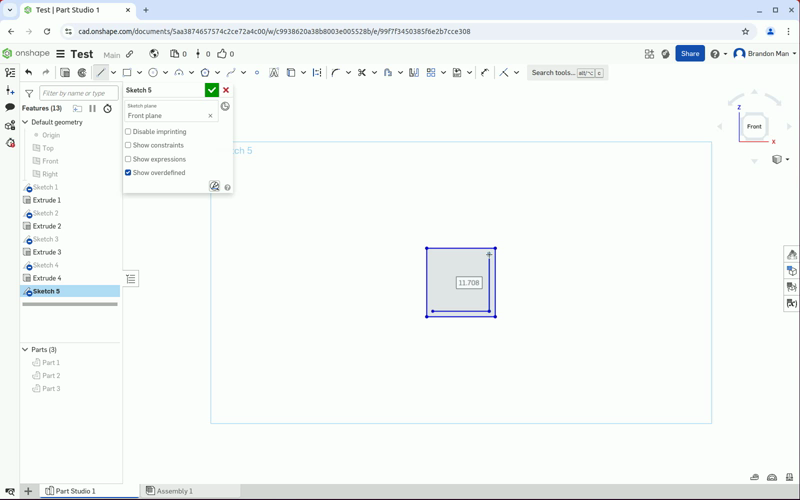
mouse_move(519, 254)
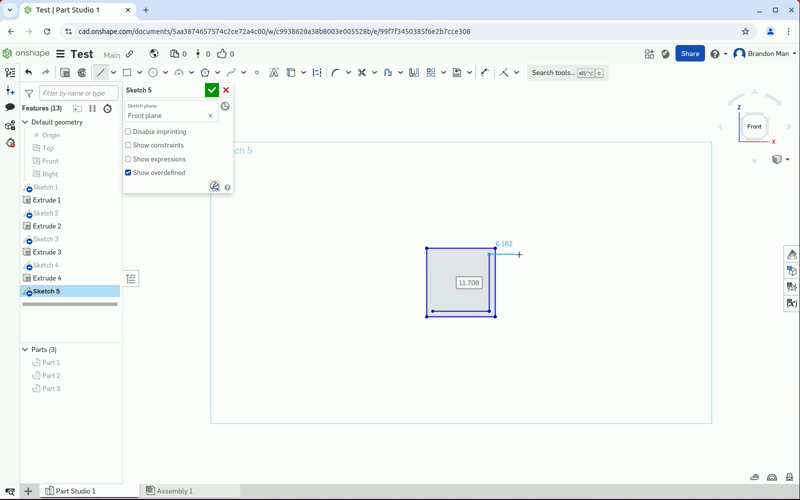
mouse_move(432, 254)
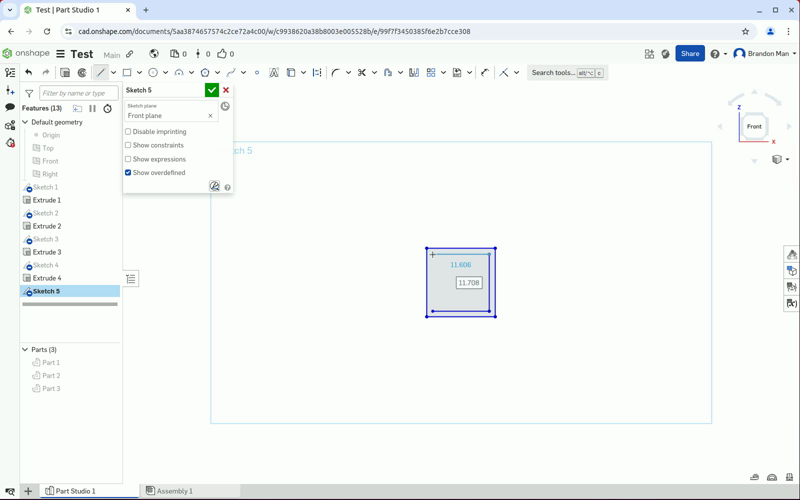
click(432, 254)
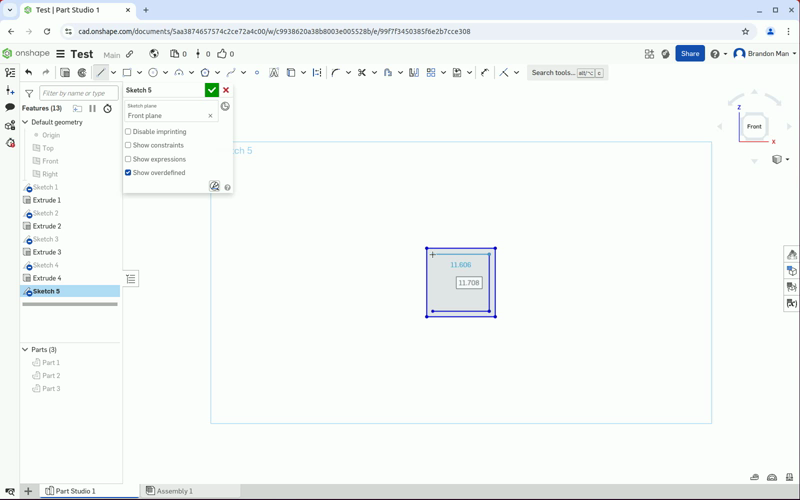
key_up(shift)
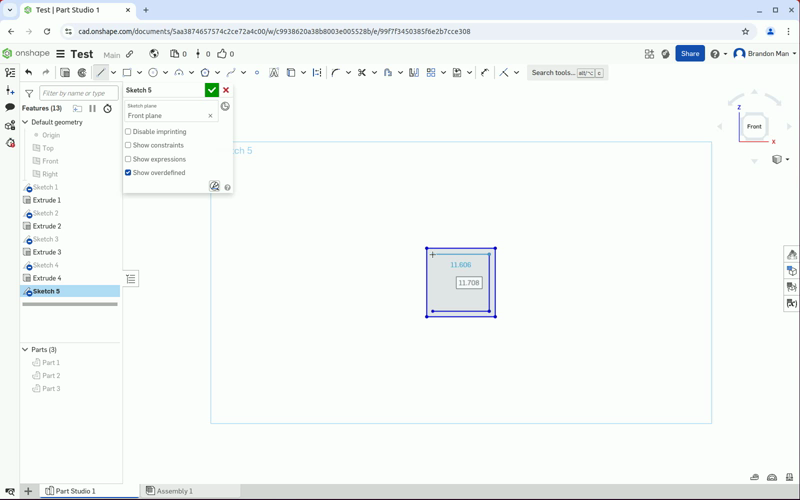
mouse_move(462, 254)
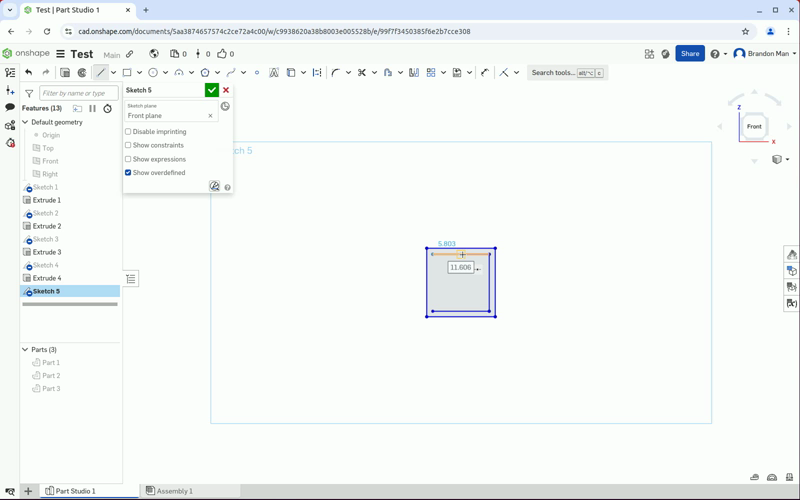
key_down(shift)
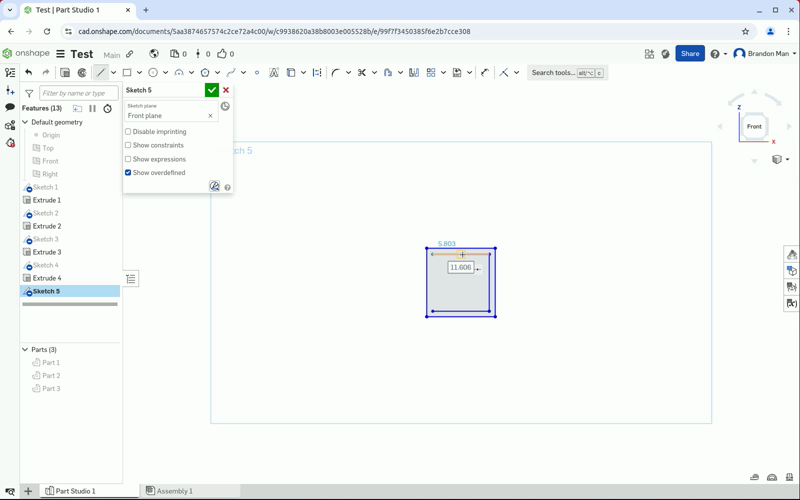
mouse_move(432, 311)
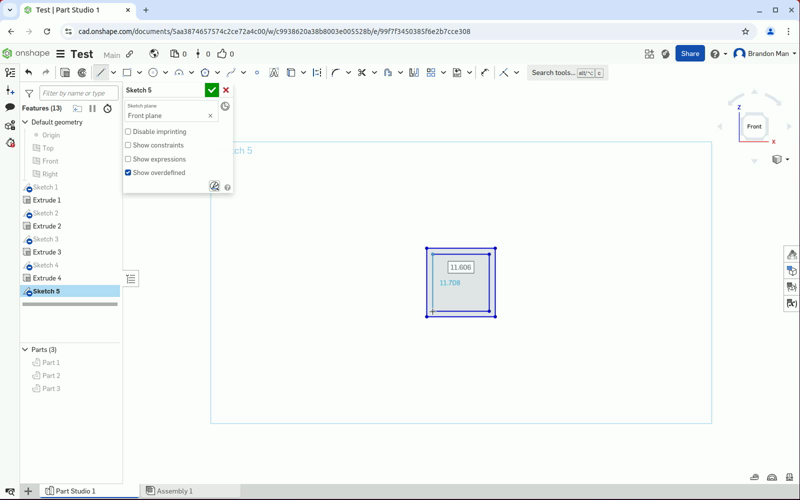
key_up(shift)
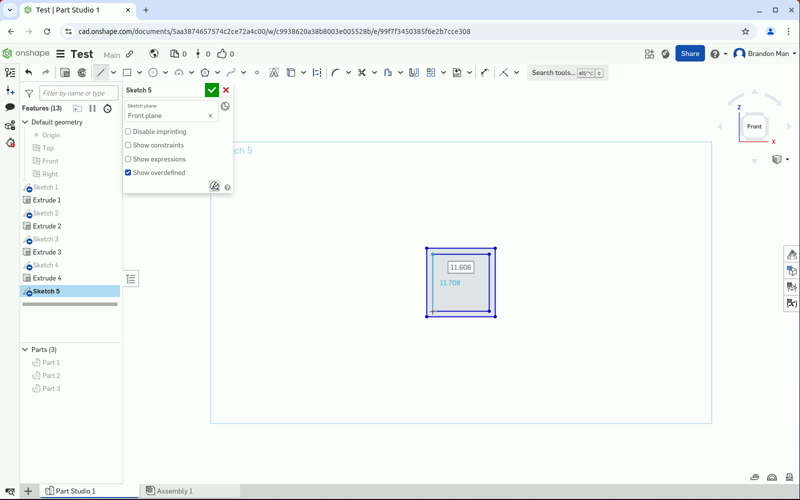
click(432, 311)
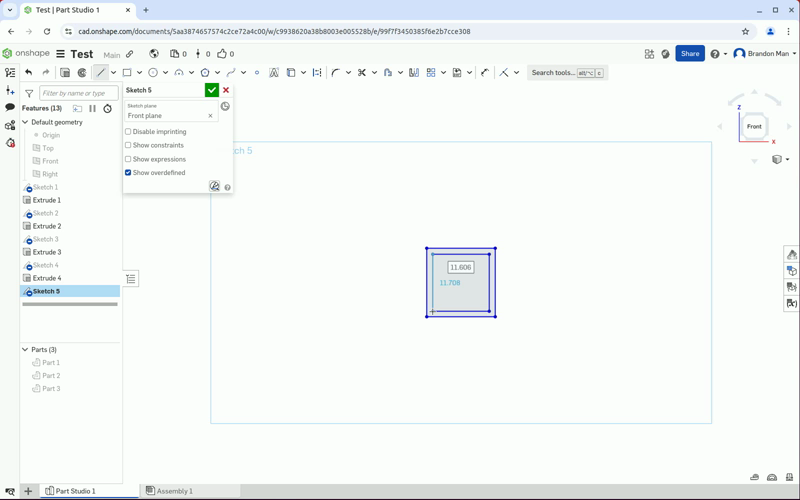
key(esc)
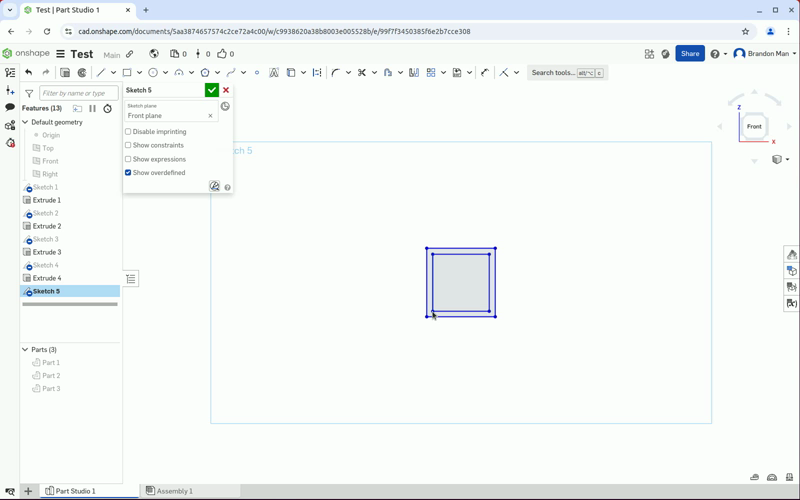
mouse_move(464, 313)
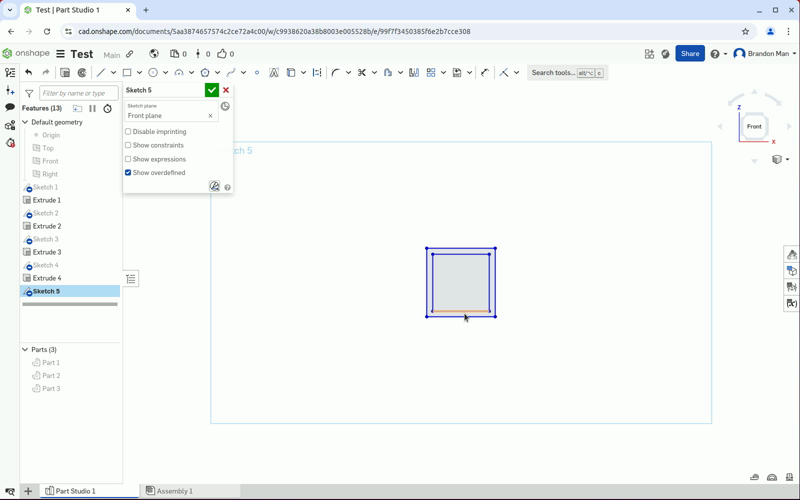
scroll(6)
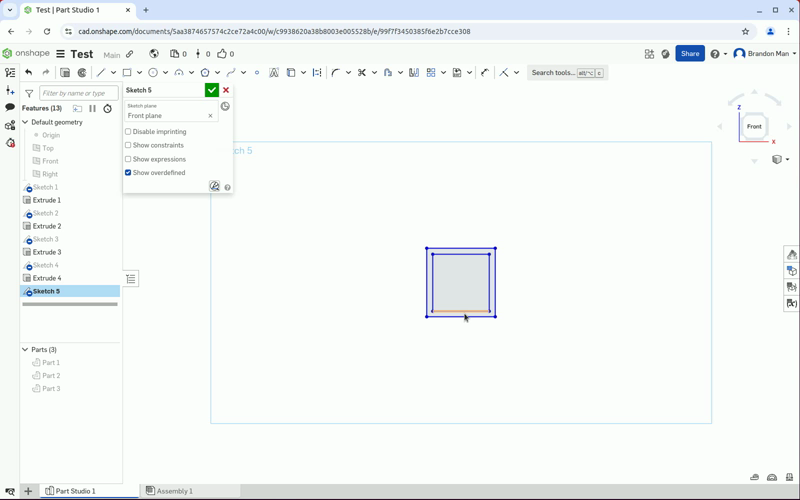
scroll(6)
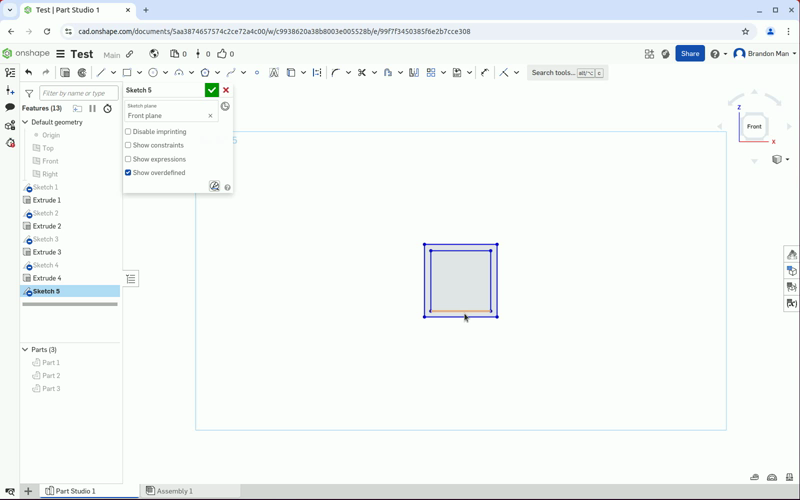
scroll(6)
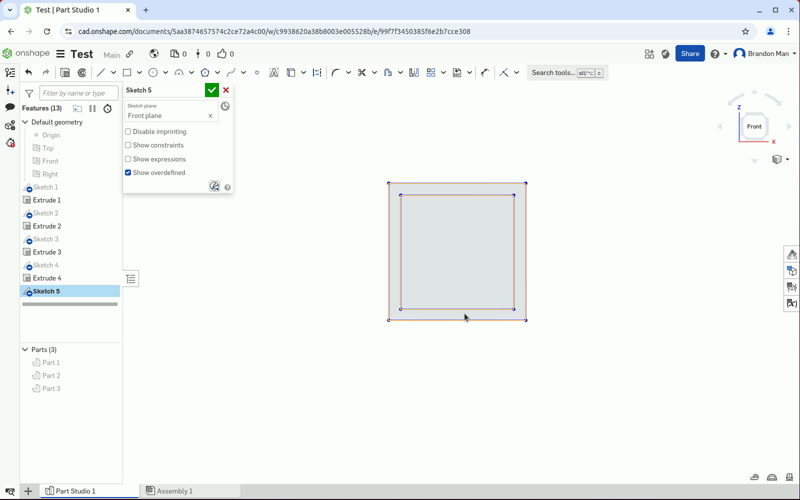
scroll(6)
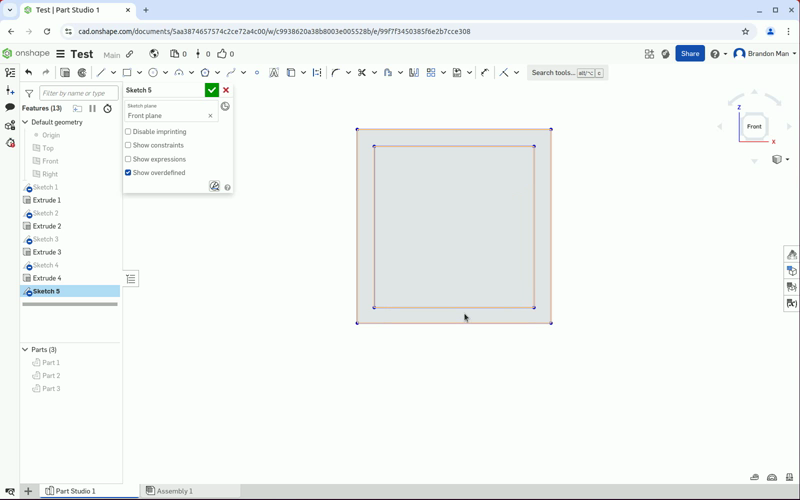
scroll(6)
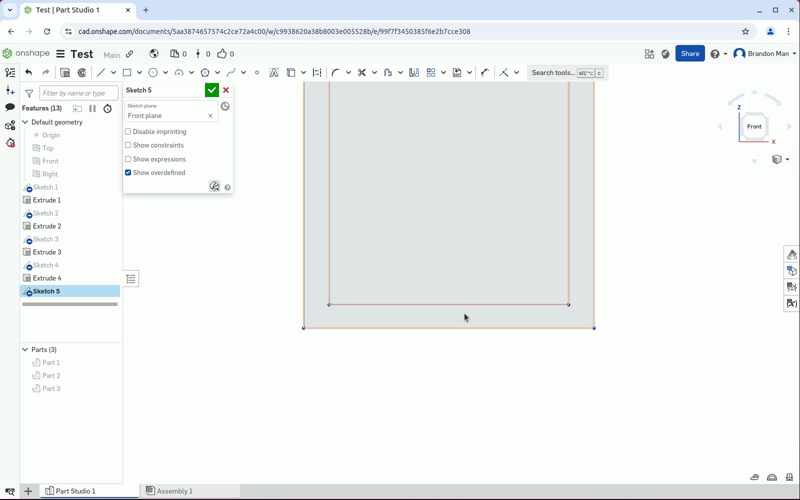
scroll(6)
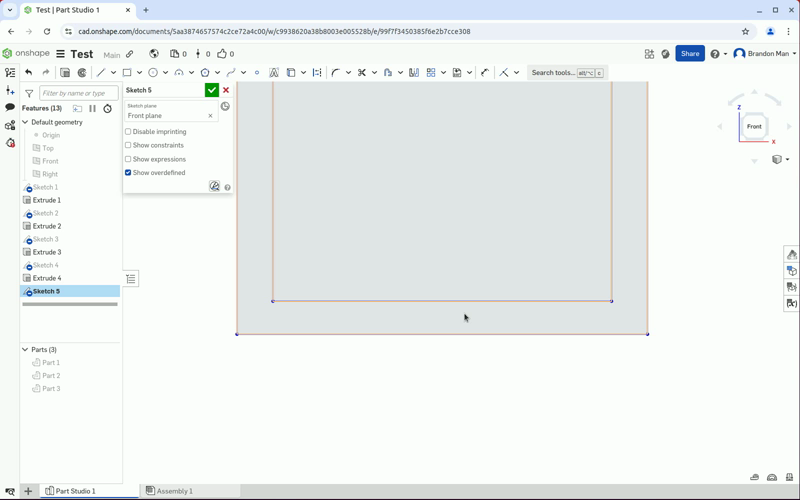
scroll(6)
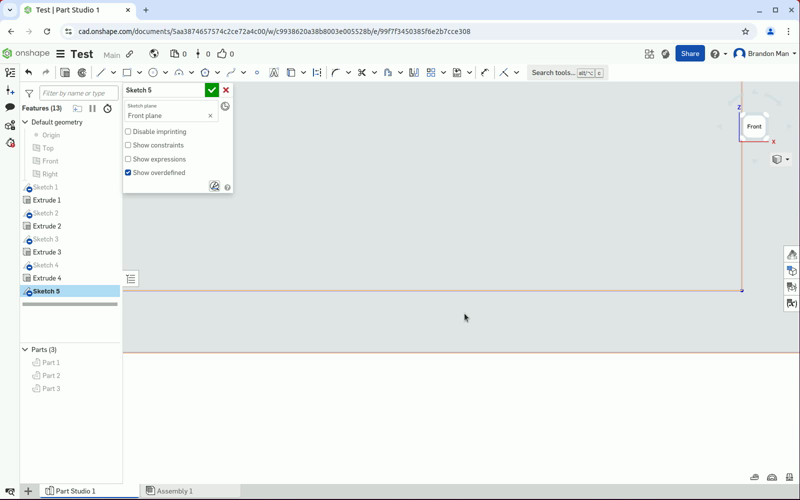
click(464, 313)
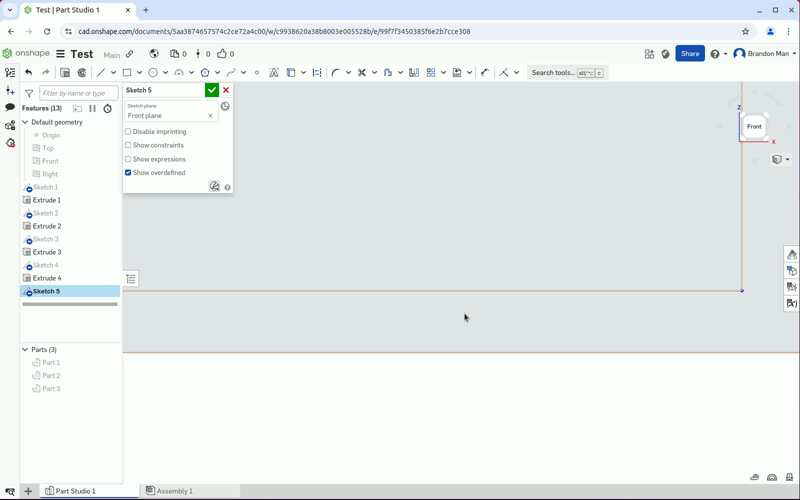
scroll(-6)
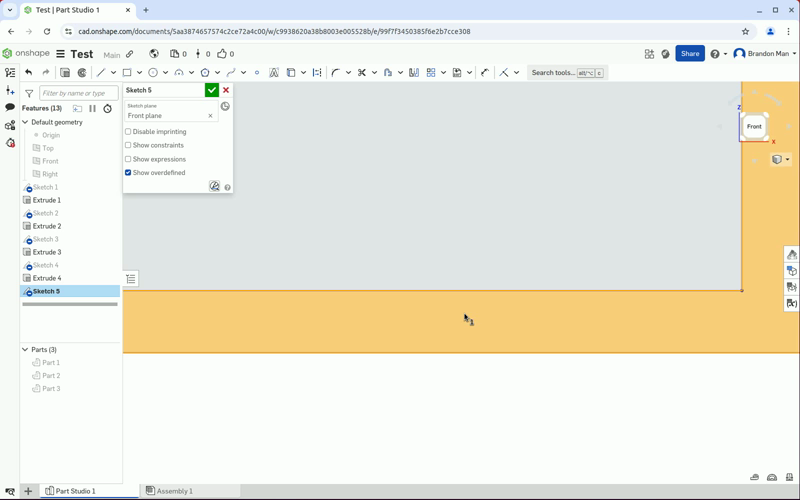
scroll(-6)
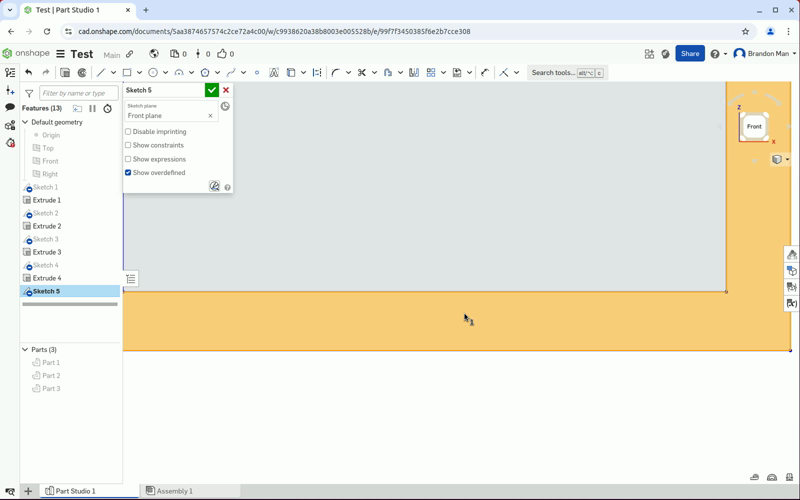
scroll(-6)
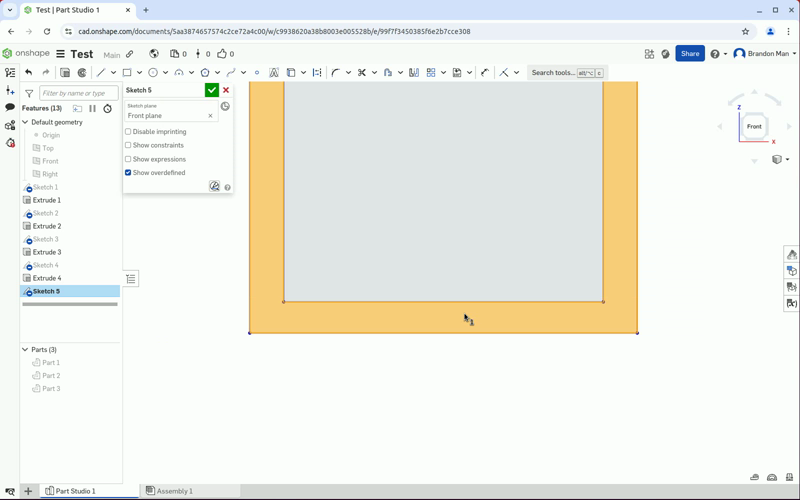
scroll(-6)
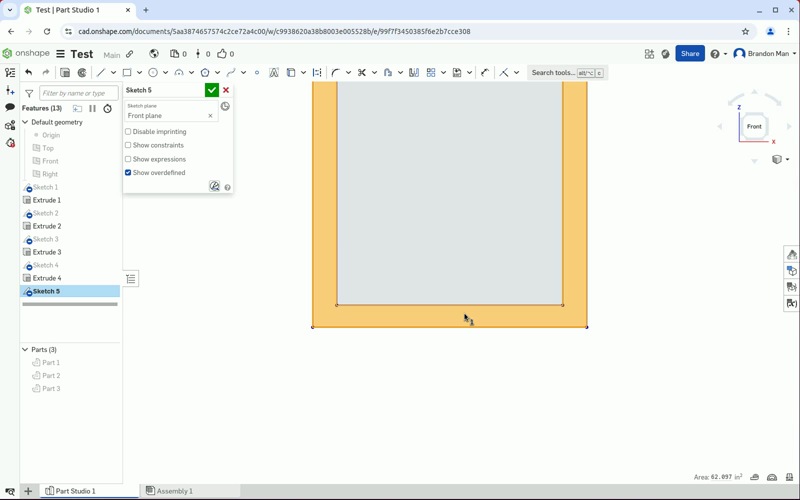
scroll(-6)
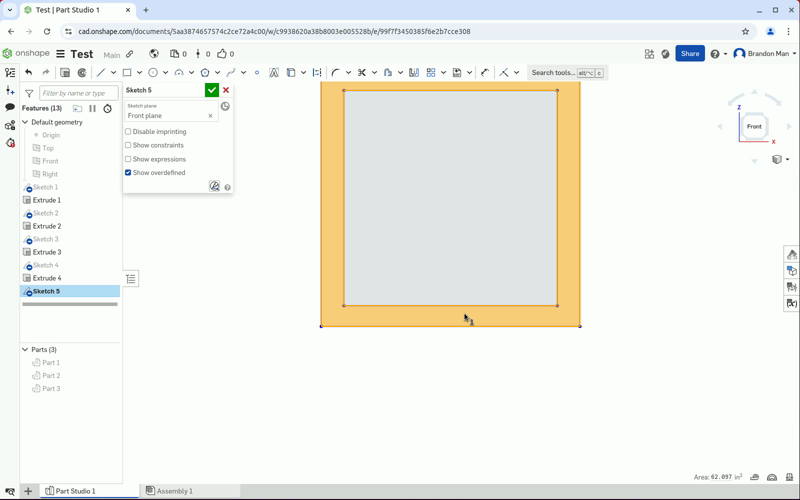
scroll(-6)
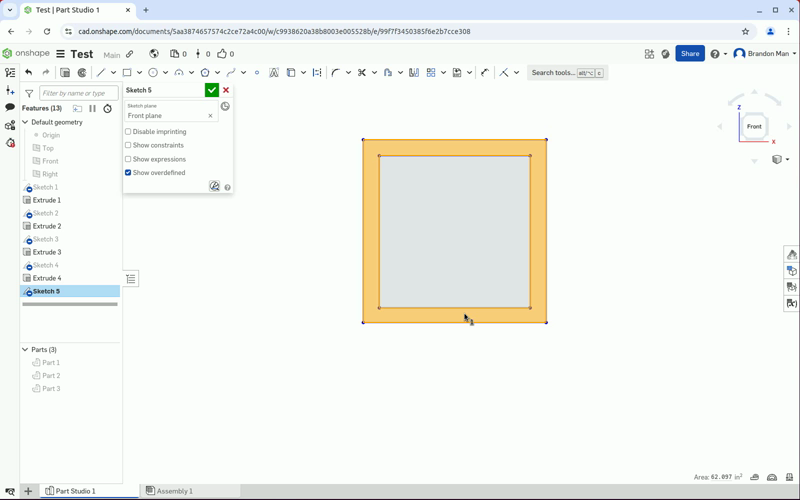
scroll(-6)
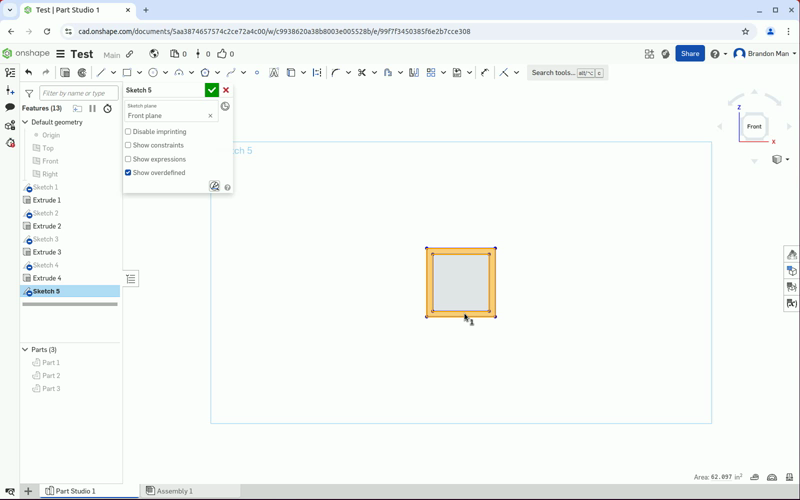
mouse_move(73, 352)
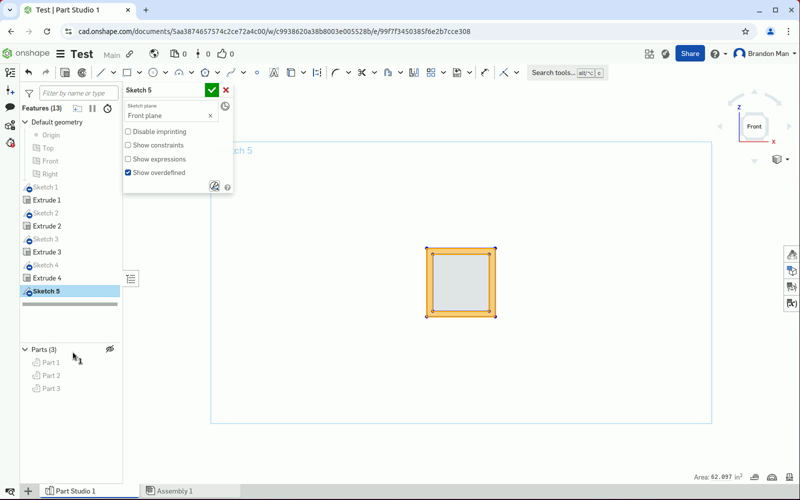
key(shift+y)
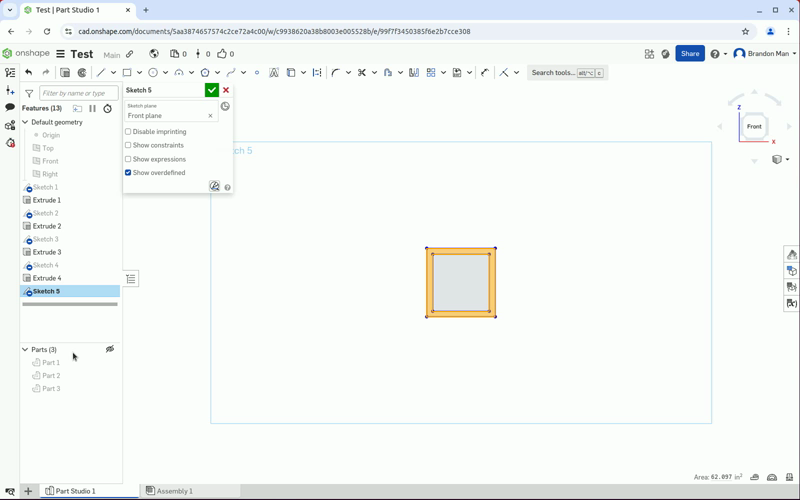
key(shift+e)
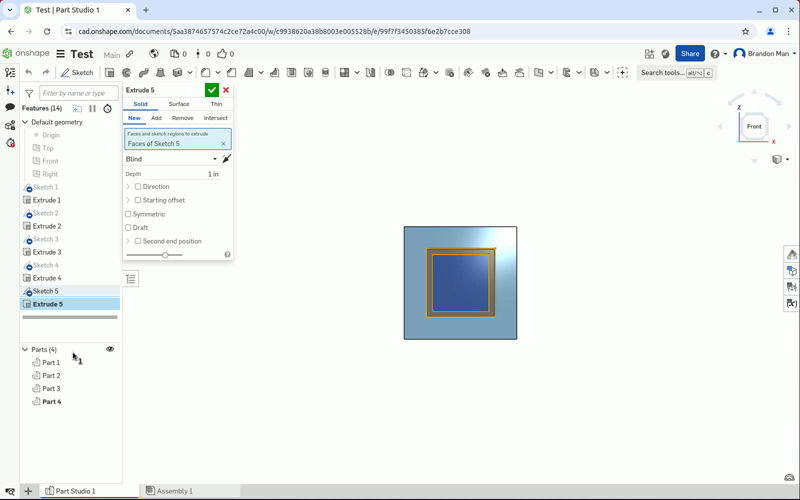
mouse_move(143, 106)
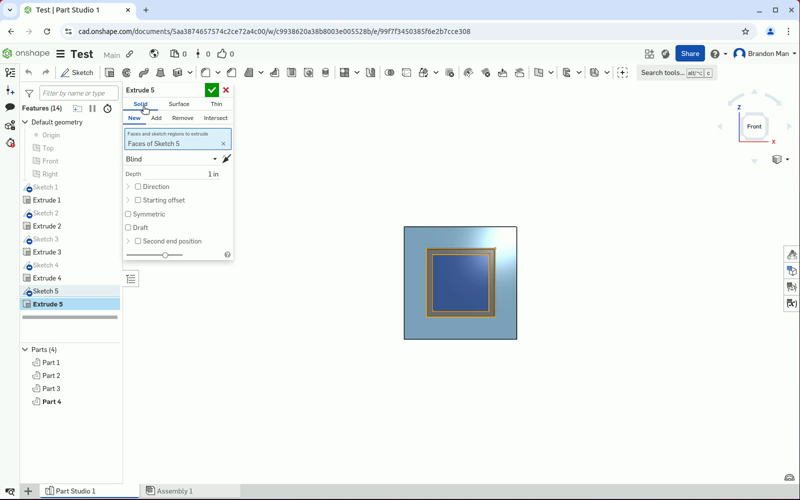
click(143, 106)
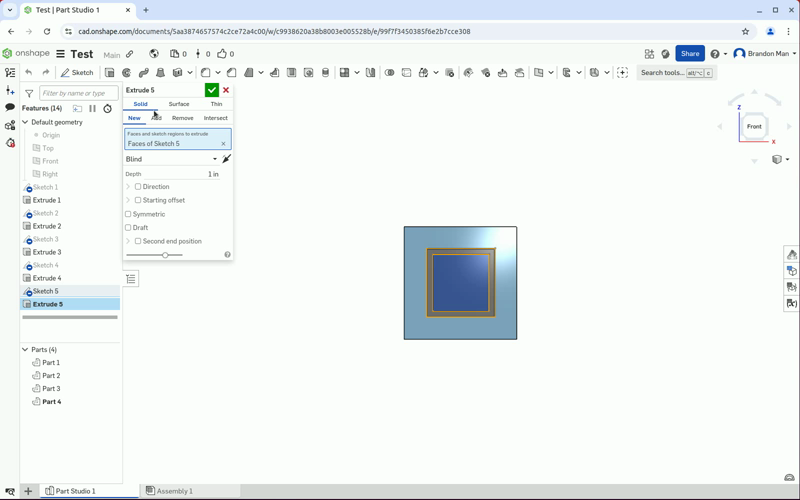
mouse_move(186, 120)
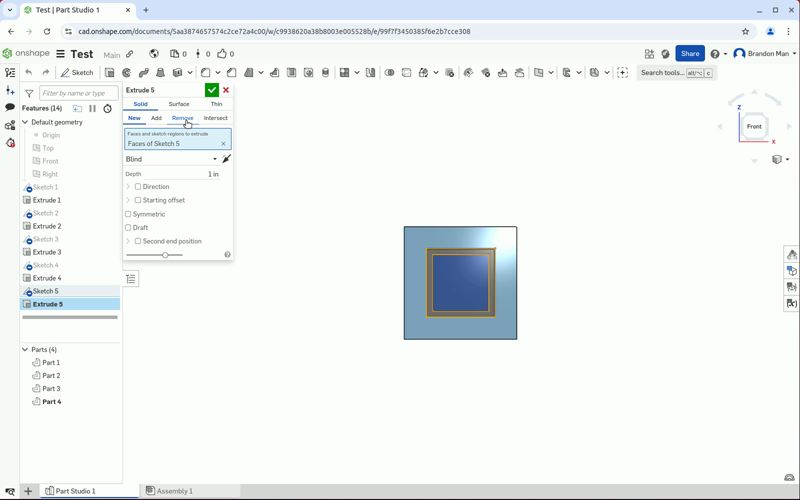
click(186, 120)
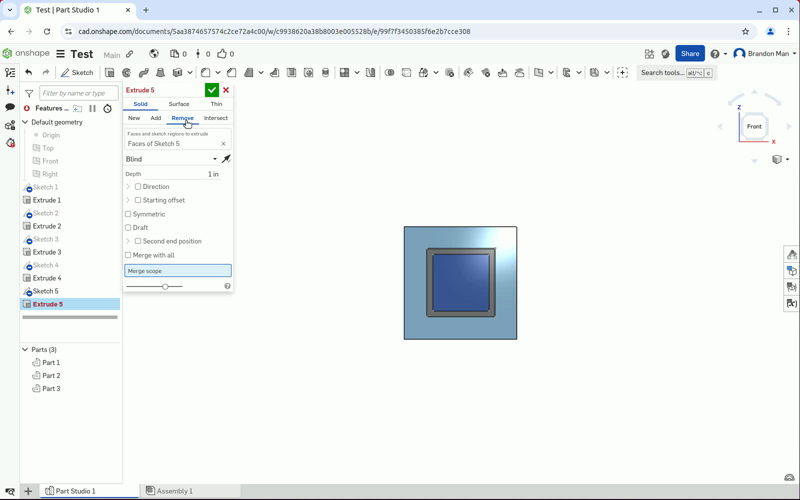
key(tab, 4)
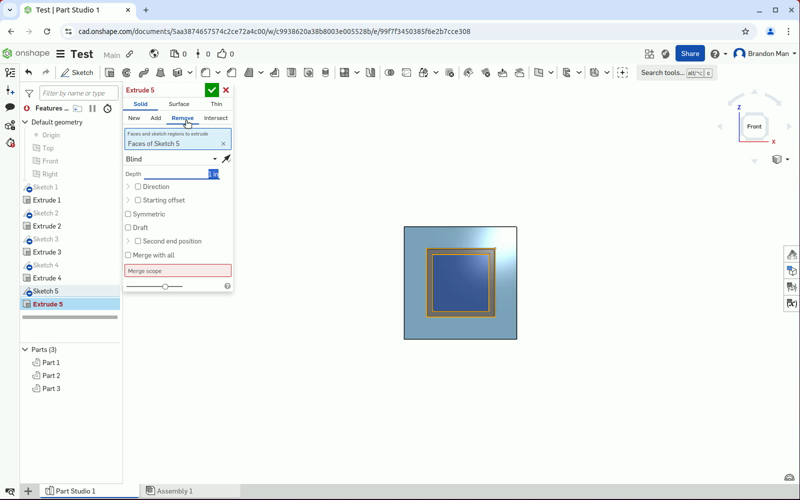
text(-13.961)
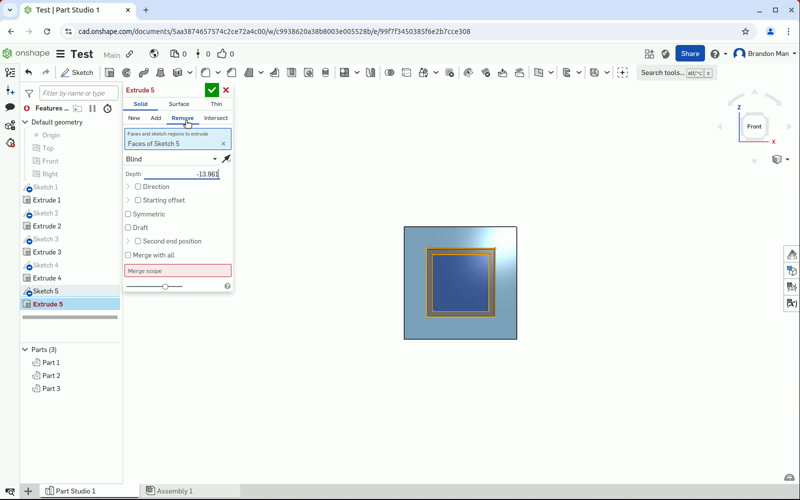
key(tab, 6)
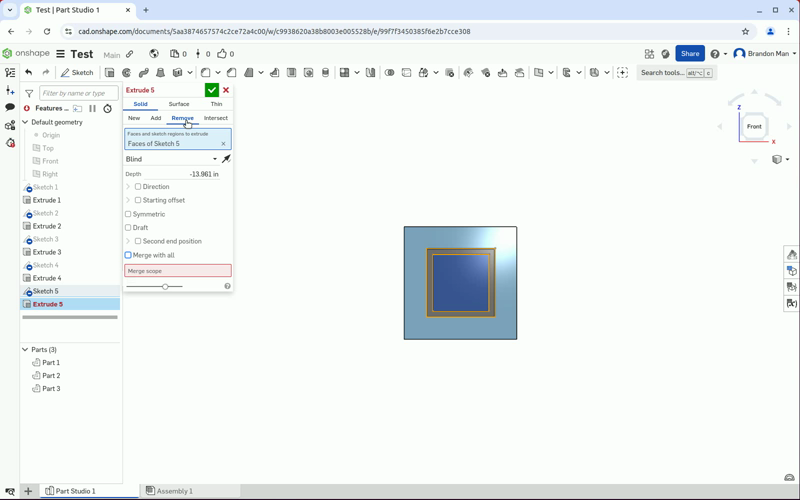
key(space)
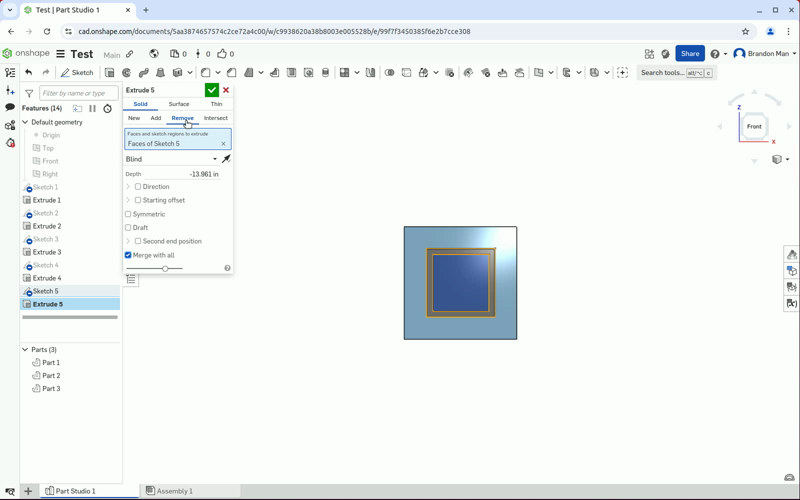
key(enter)
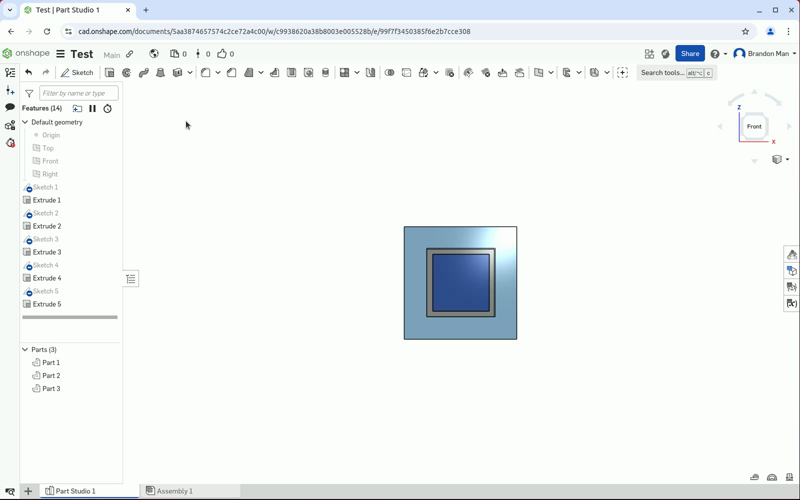
key(shift+h)
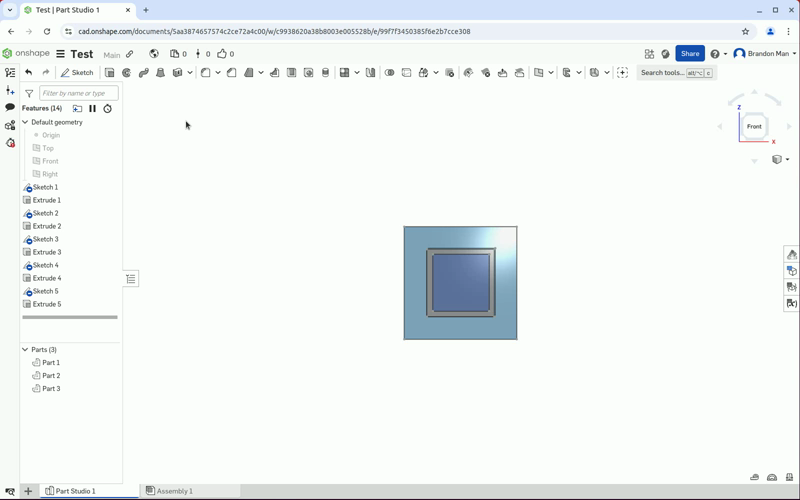
key(shift+h)
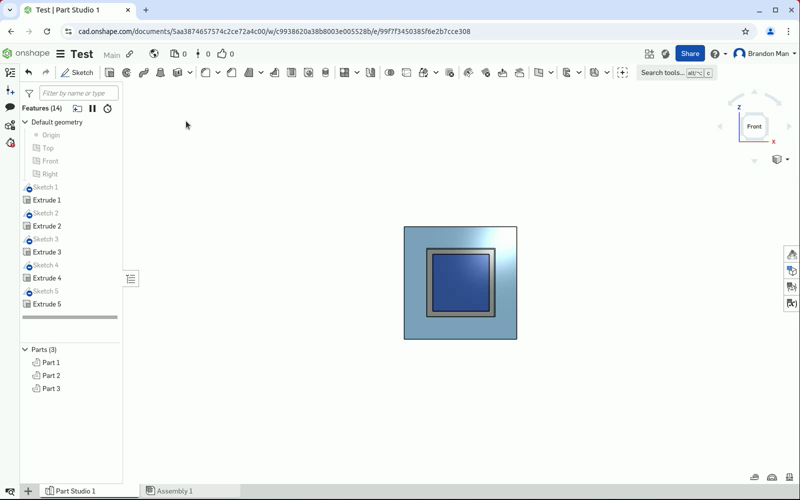
mouse_move(73, 189)
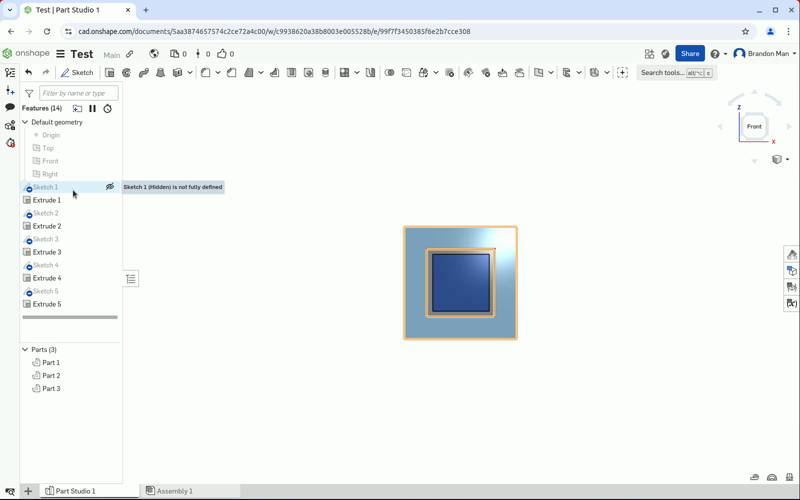
click(73, 189)
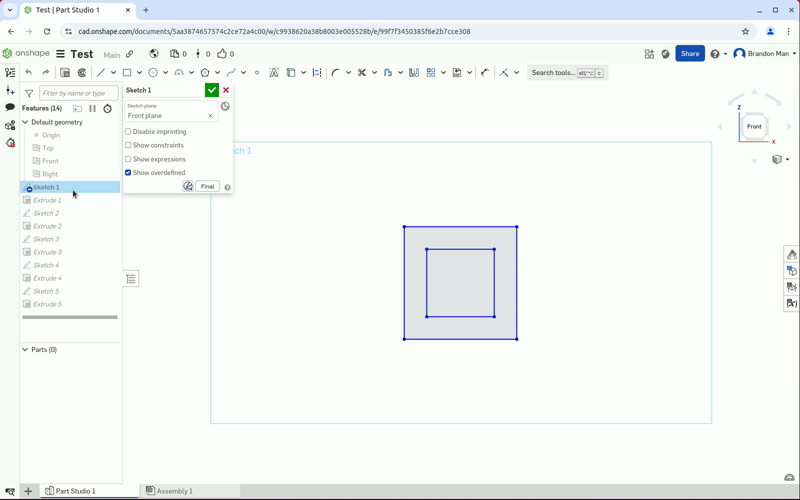
mouse_move(229, 92)
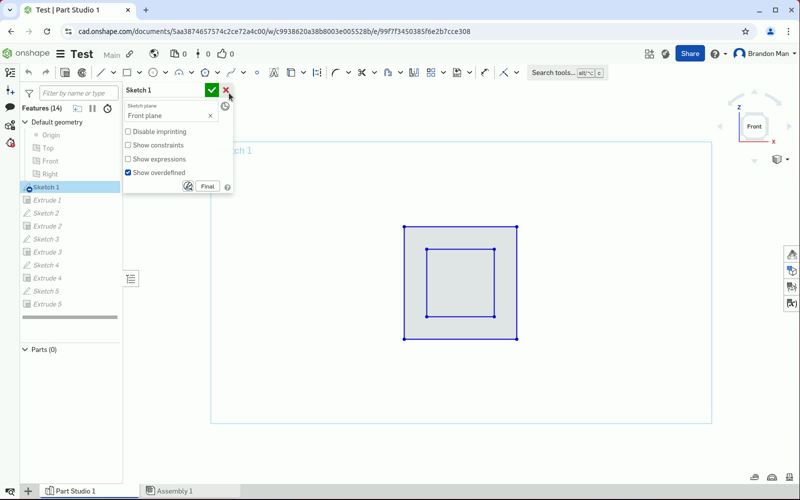
click(229, 92)
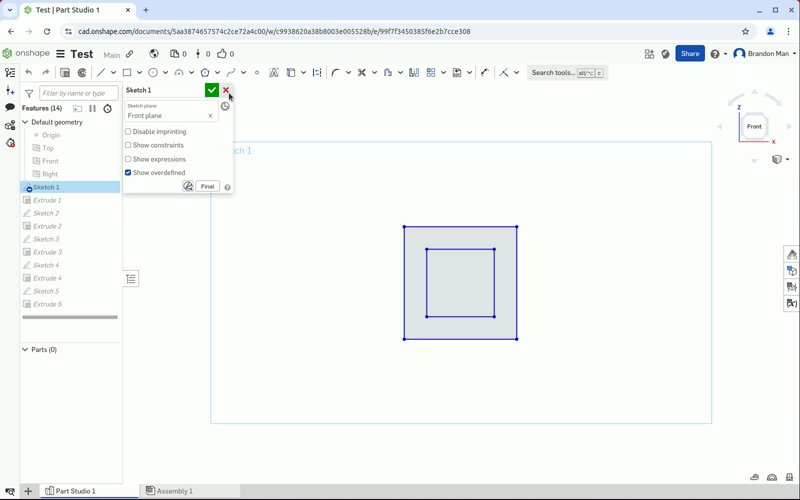
key(shift+s)
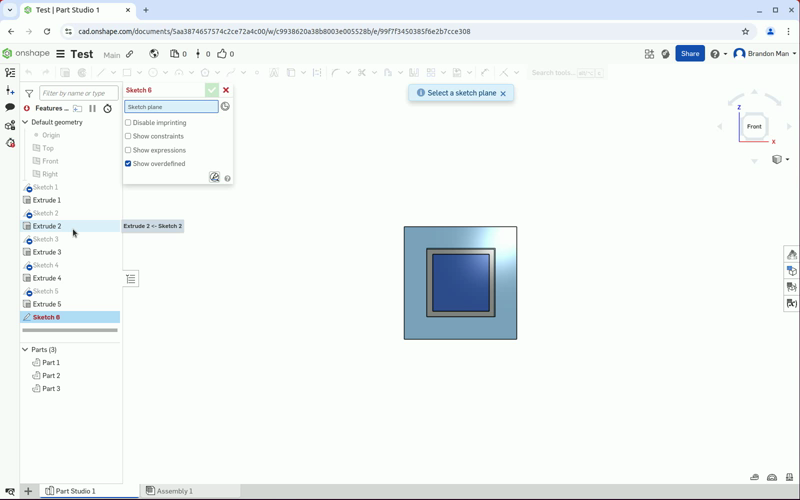
scroll(3)
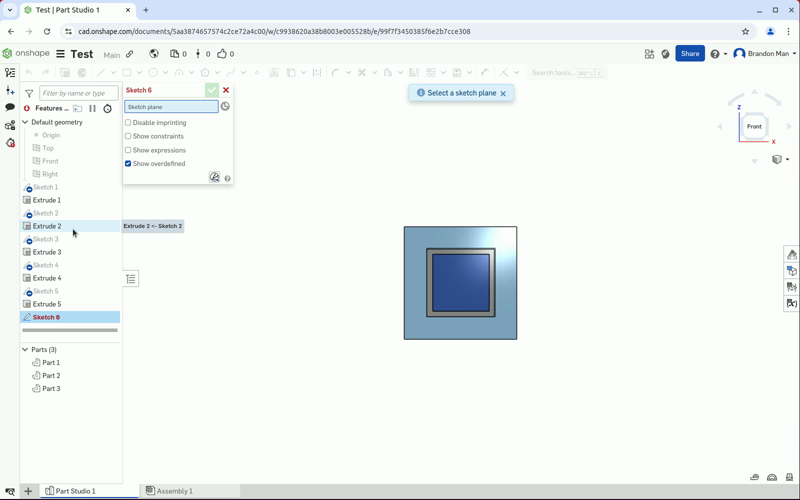
mouse_move(73, 163)
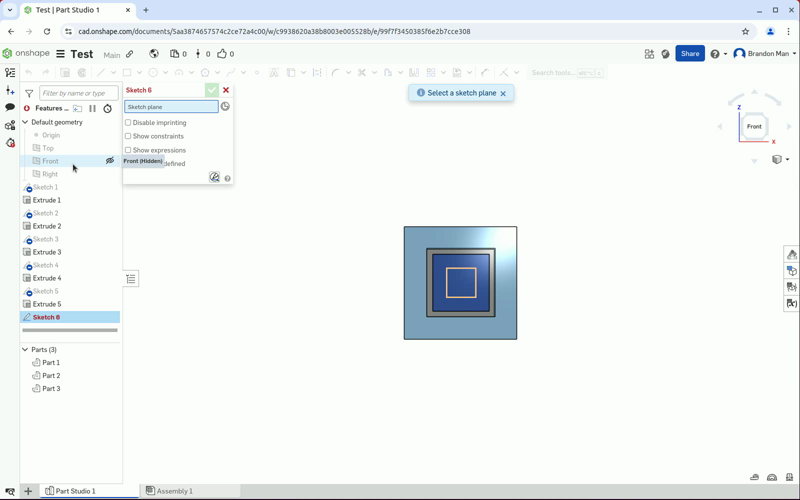
click(73, 163)
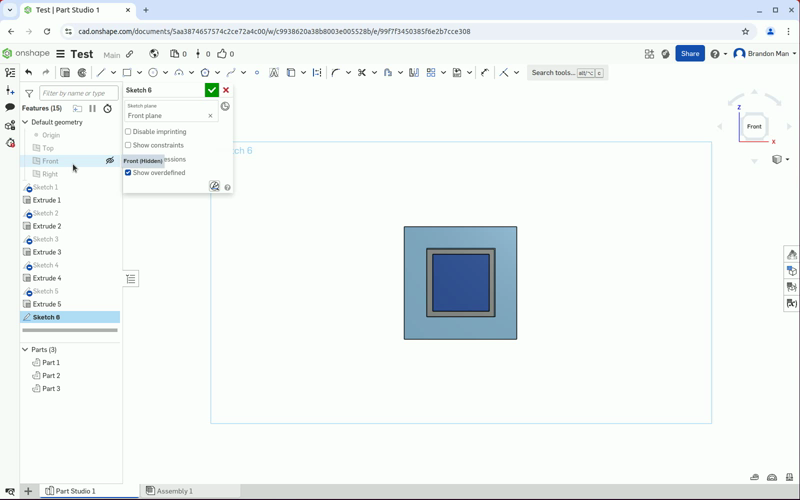
mouse_move(73, 352)
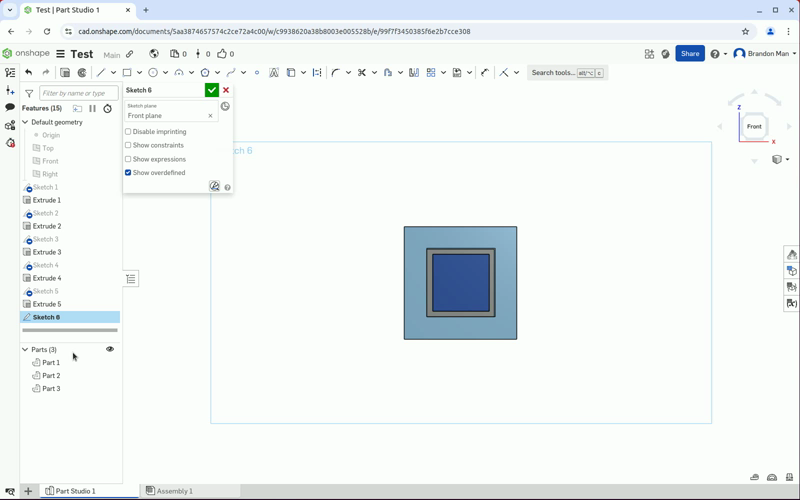
key(y)
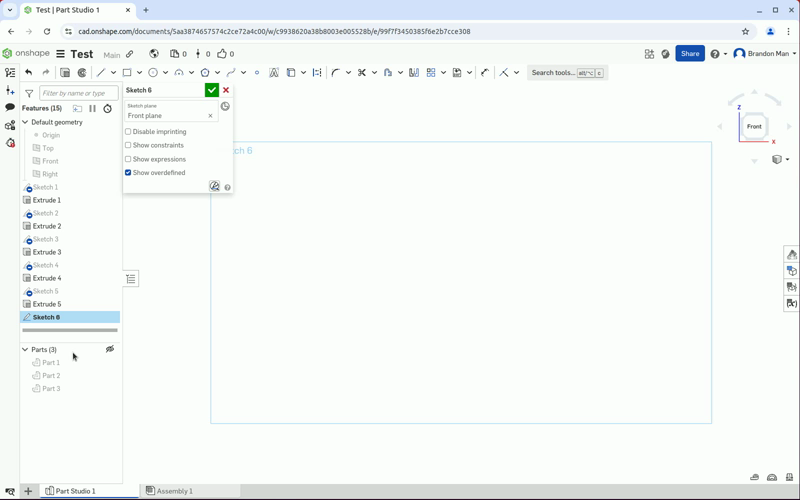
key(l)
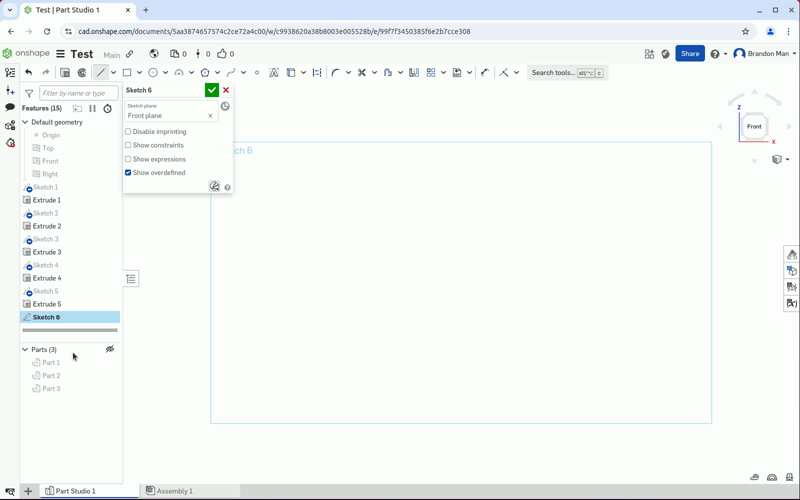
key_down(shift)
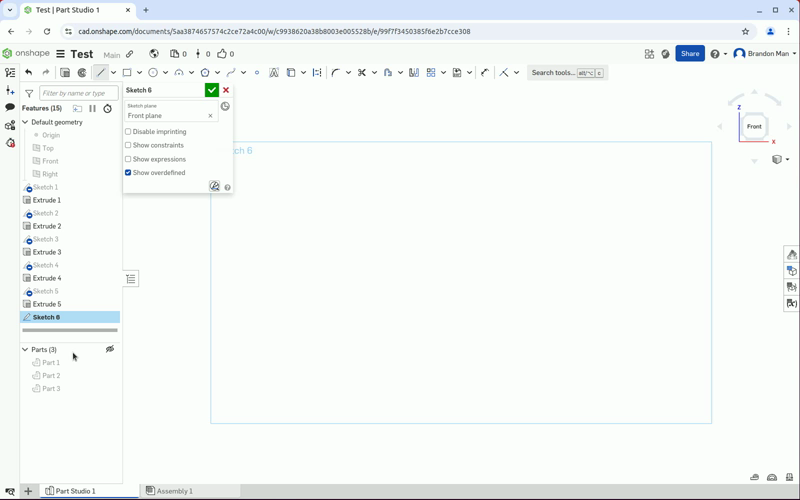
mouse_move(426, 316)
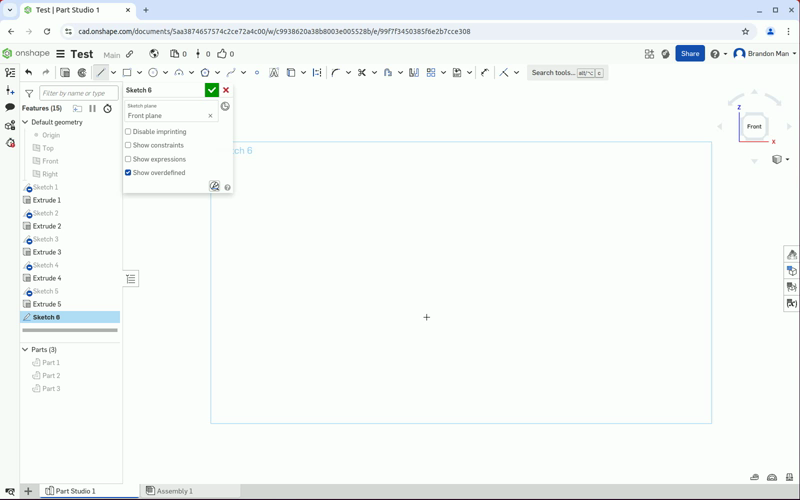
click(426, 316)
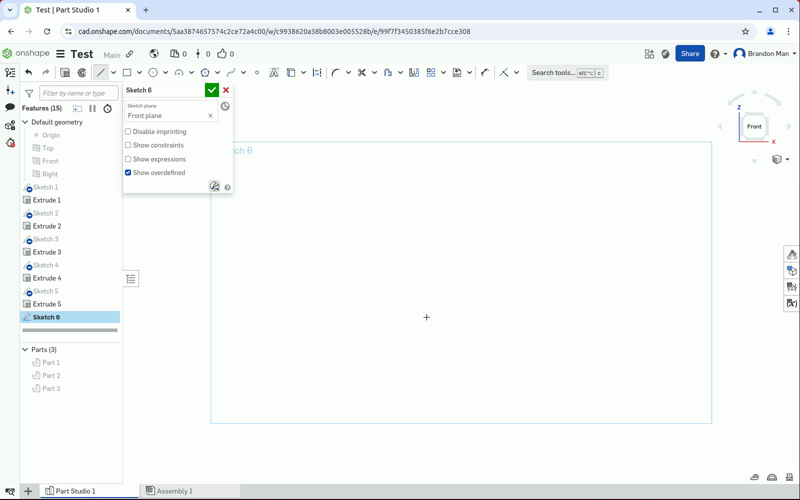
key_up(shift)
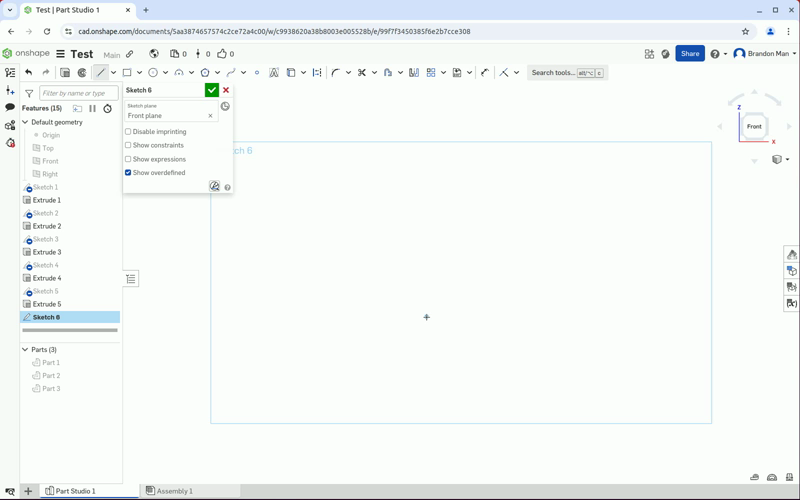
key_down(shift)
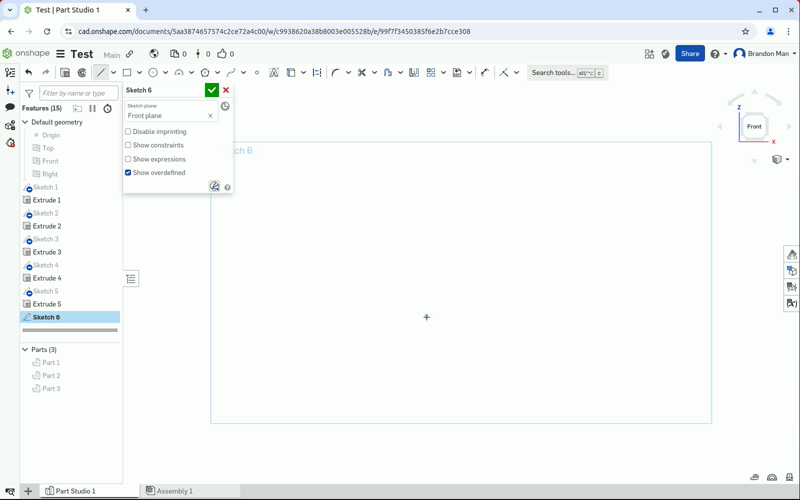
mouse_move(495, 316)
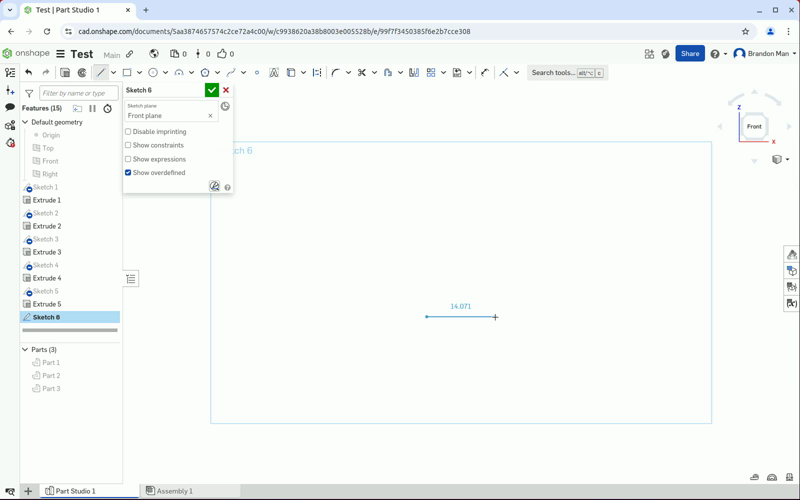
click(495, 316)
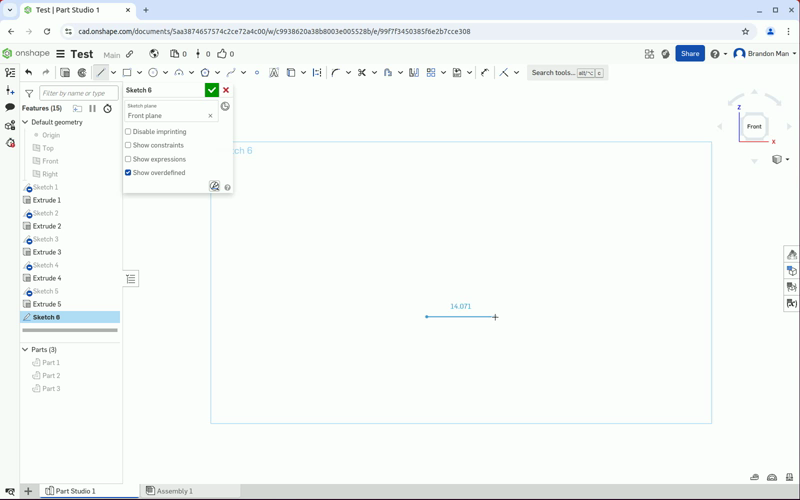
key_up(shift)
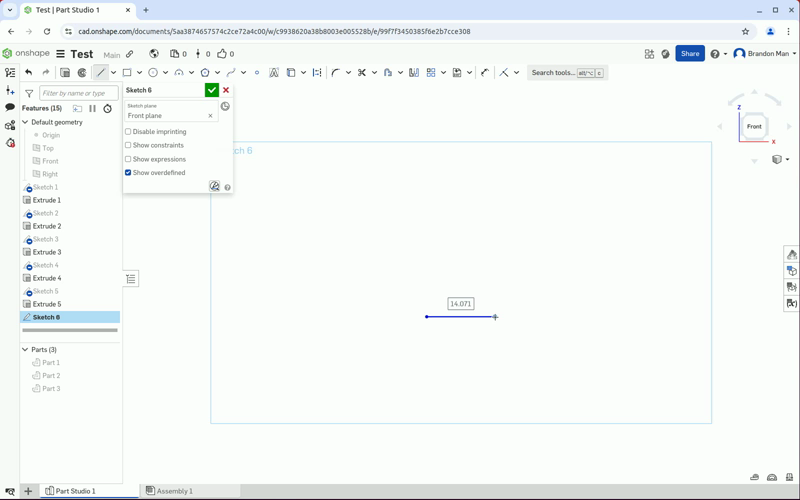
key_down(shift)
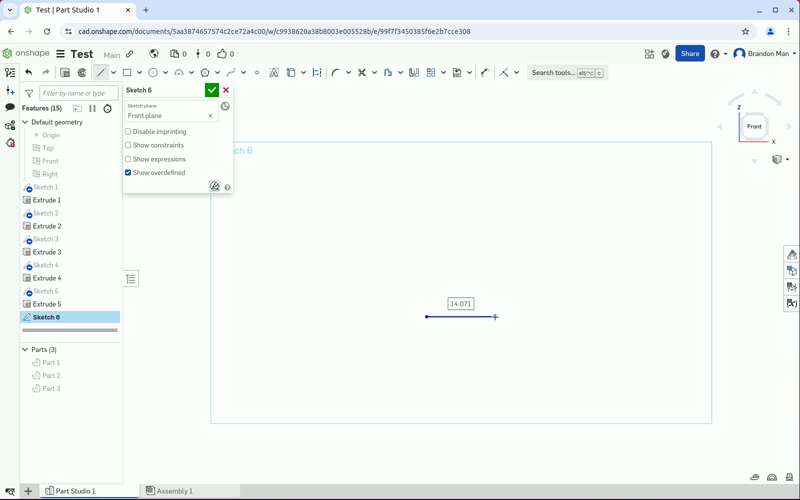
mouse_move(495, 248)
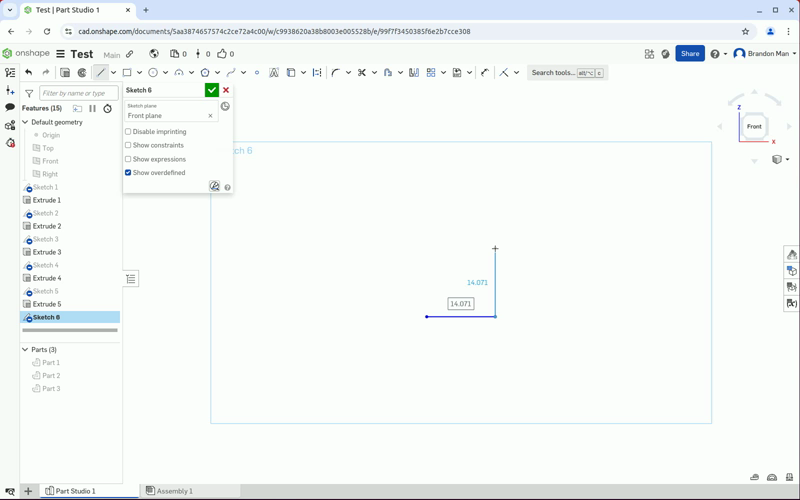
click(495, 248)
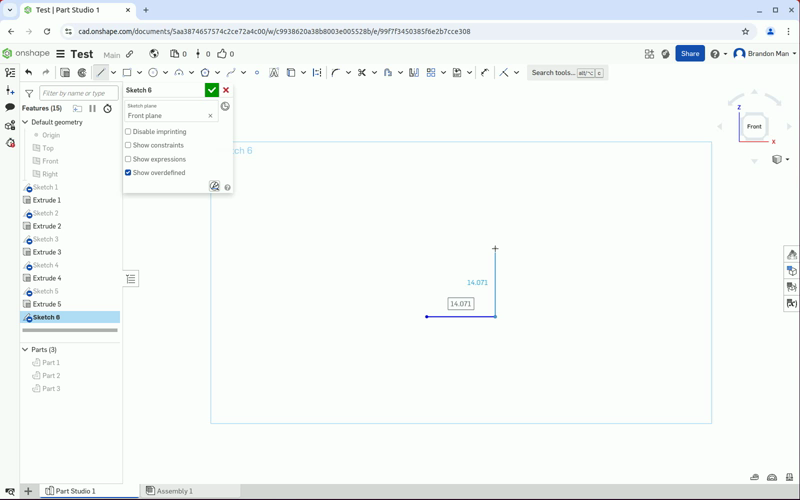
key_up(shift)
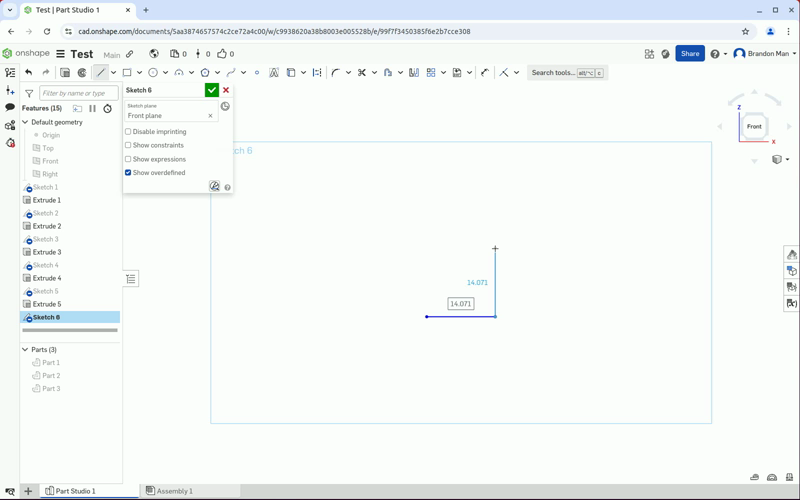
key_down(shift)
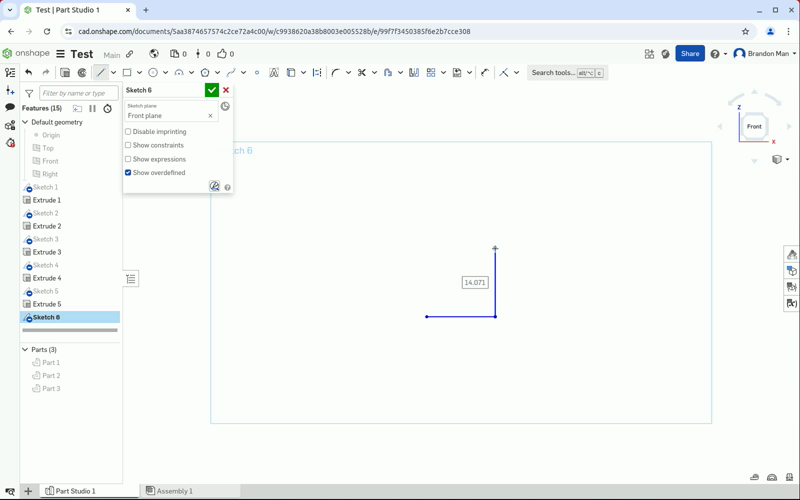
mouse_move(426, 248)
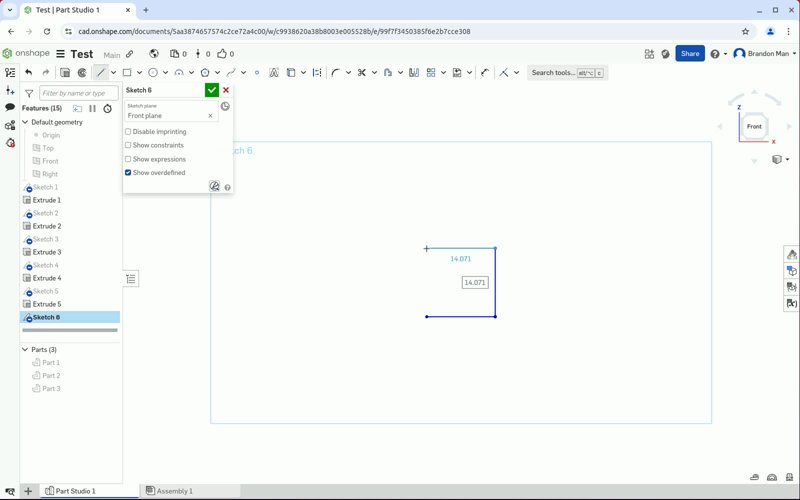
click(426, 248)
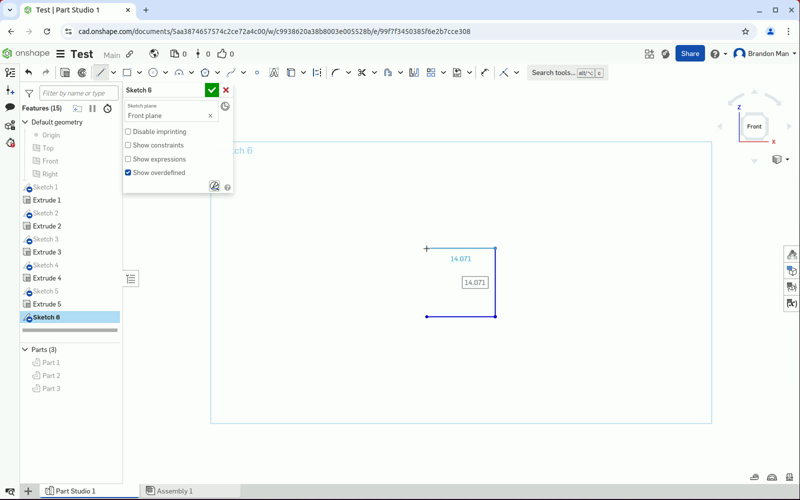
key_up(shift)
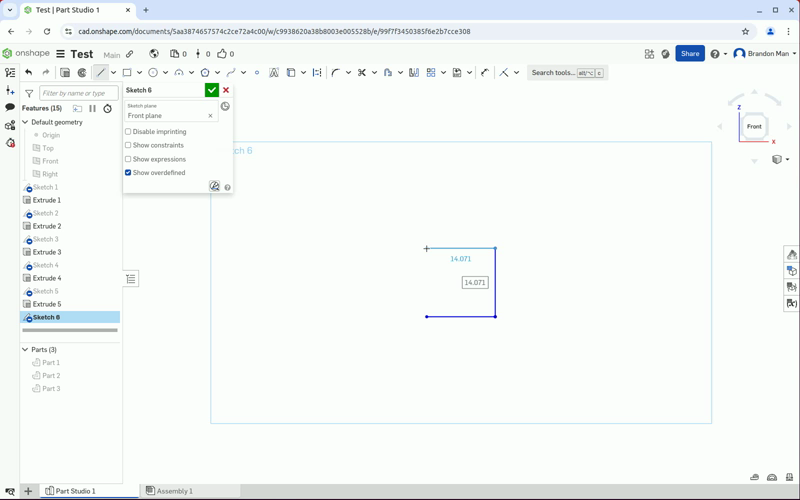
key_down(shift)
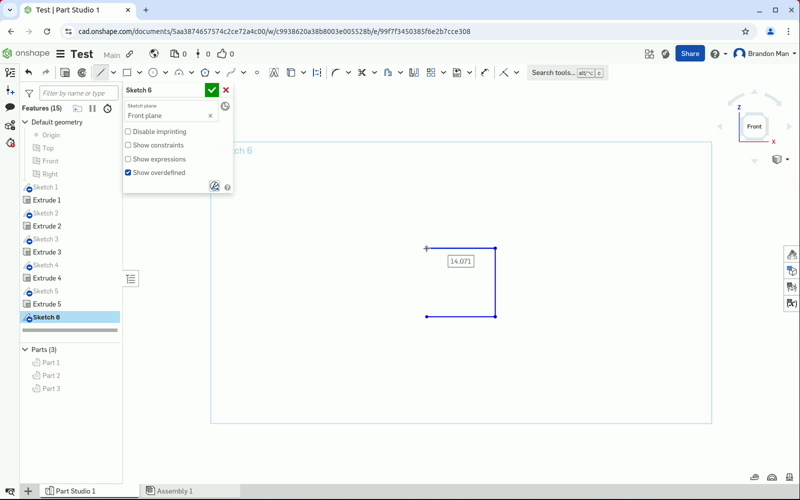
mouse_move(426, 316)
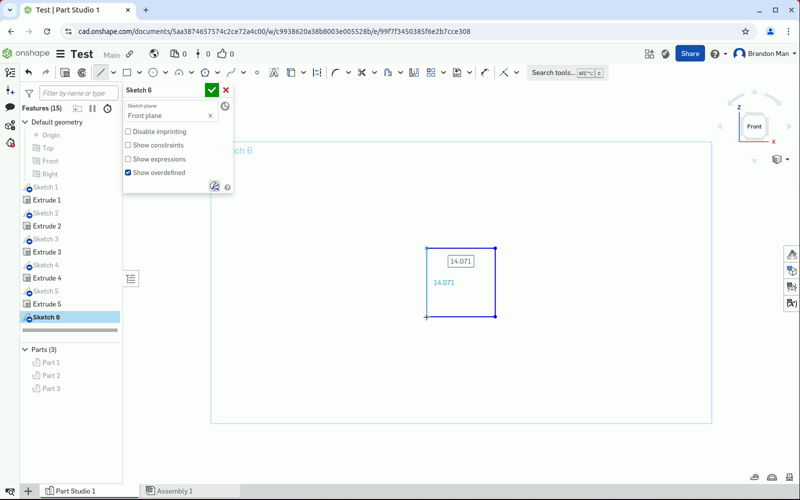
key_up(shift)
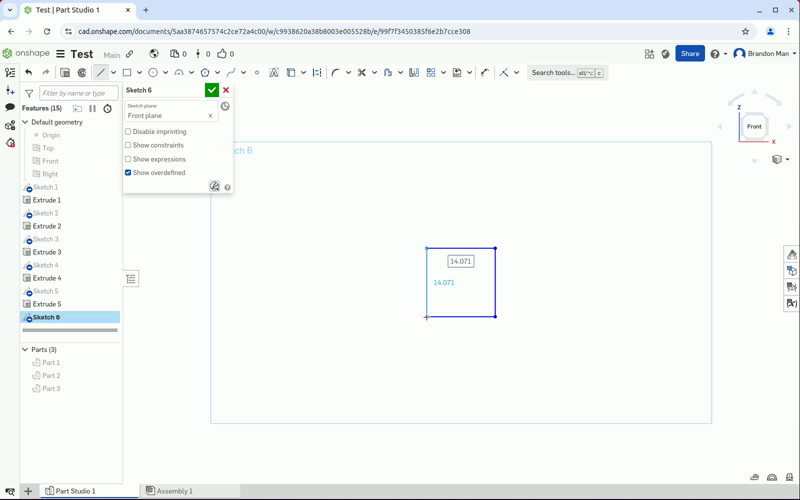
click(426, 316)
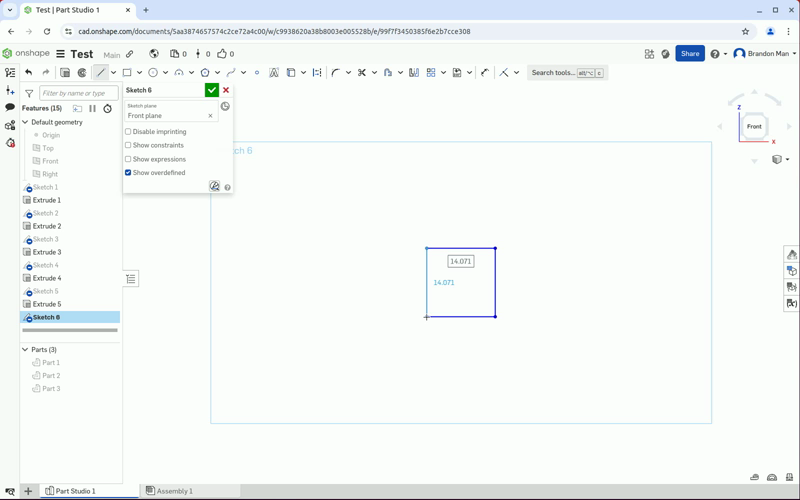
key(esc)
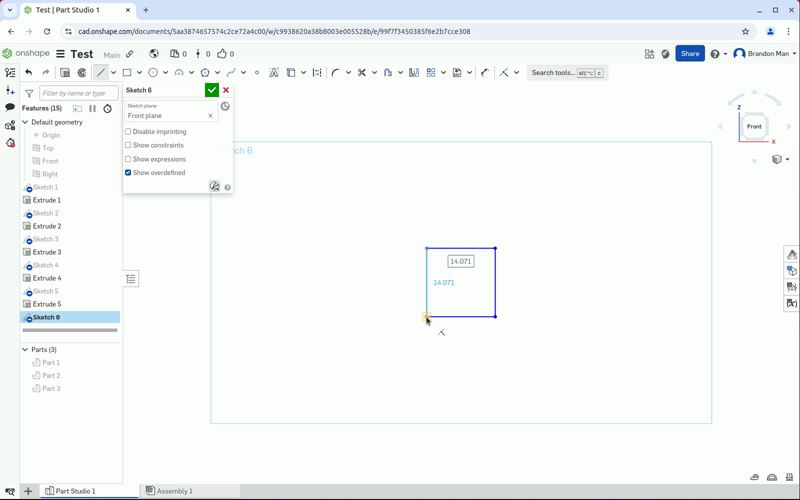
key(l)
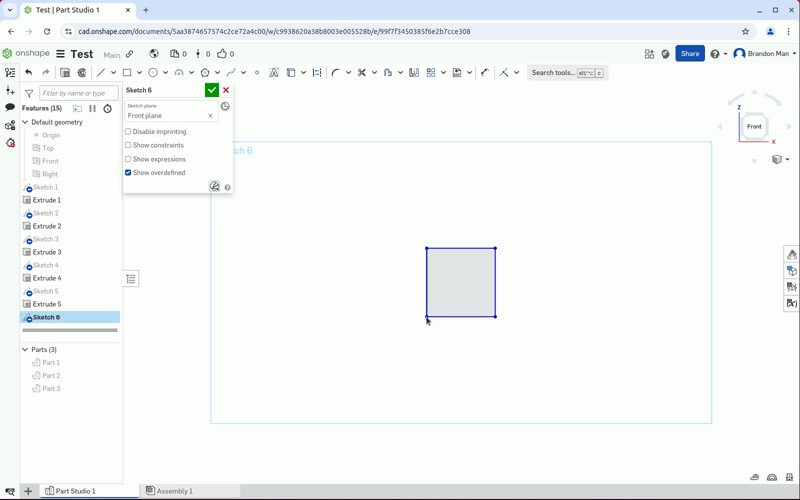
key_down(shift)
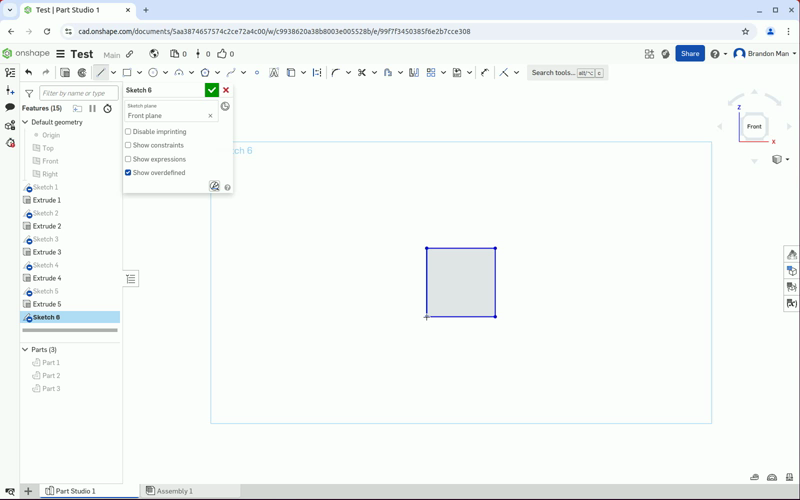
mouse_move(432, 311)
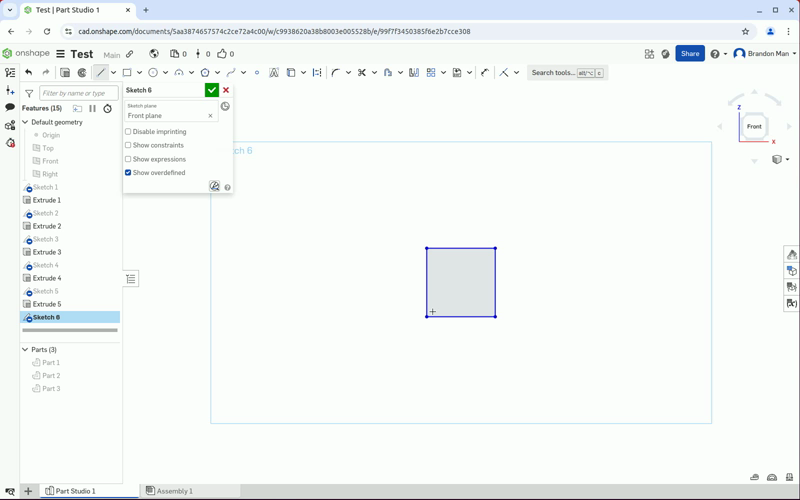
click(432, 311)
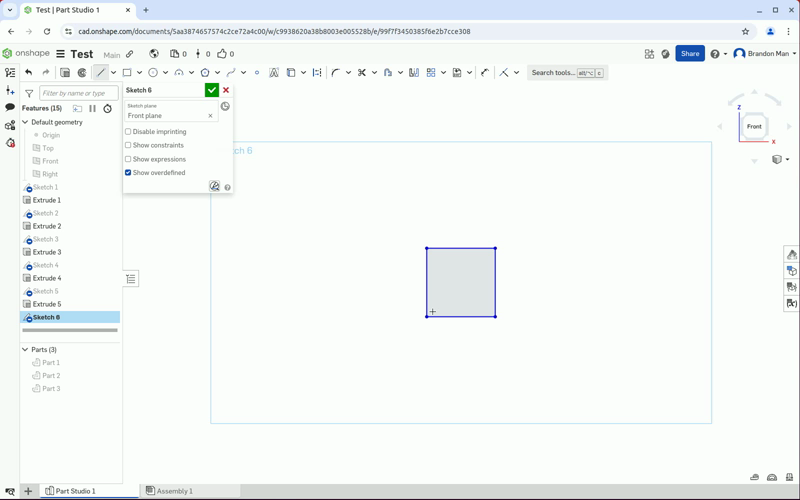
key_up(shift)
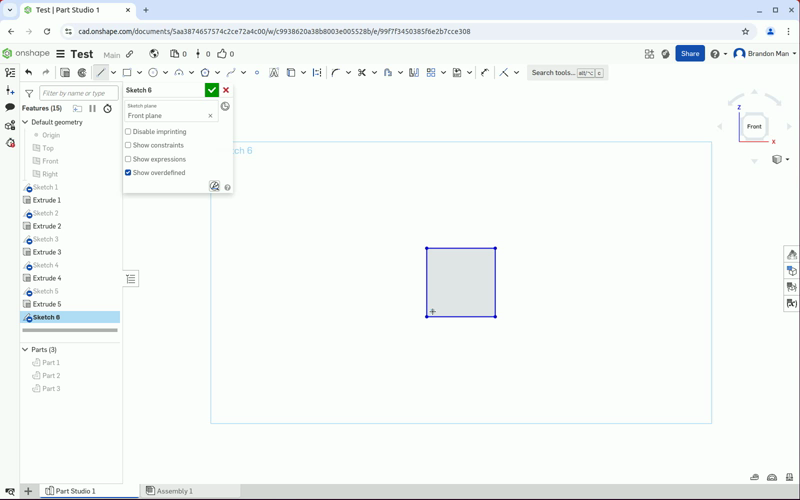
key_down(shift)
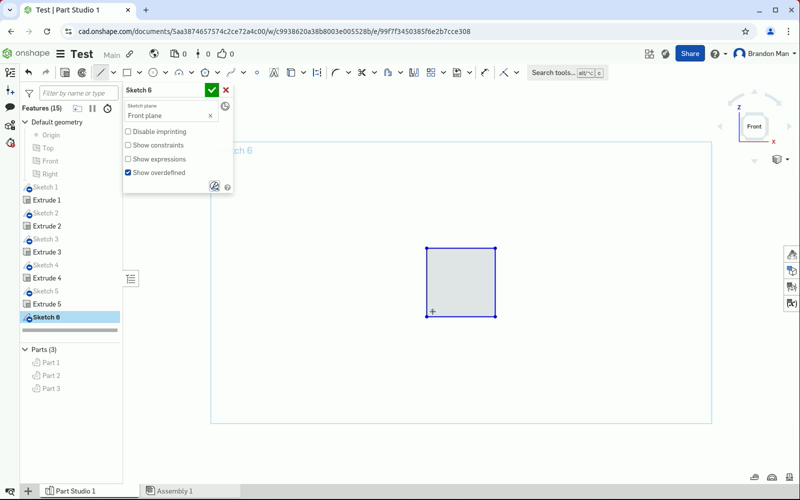
mouse_move(462, 311)
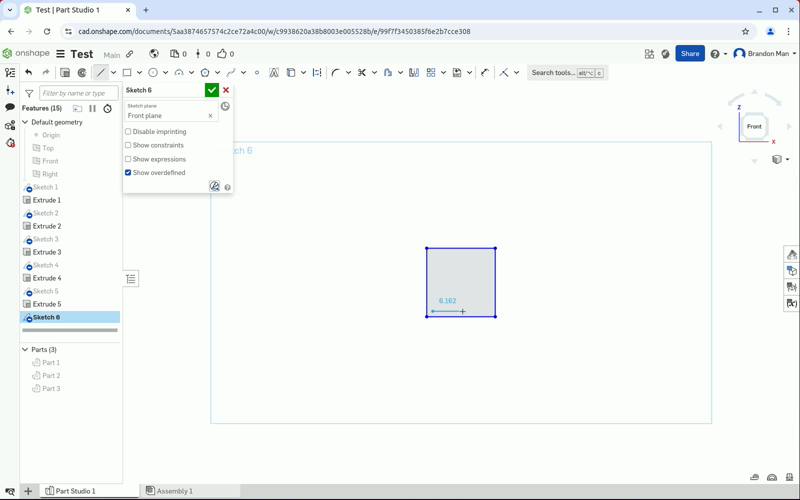
mouse_move(489, 311)
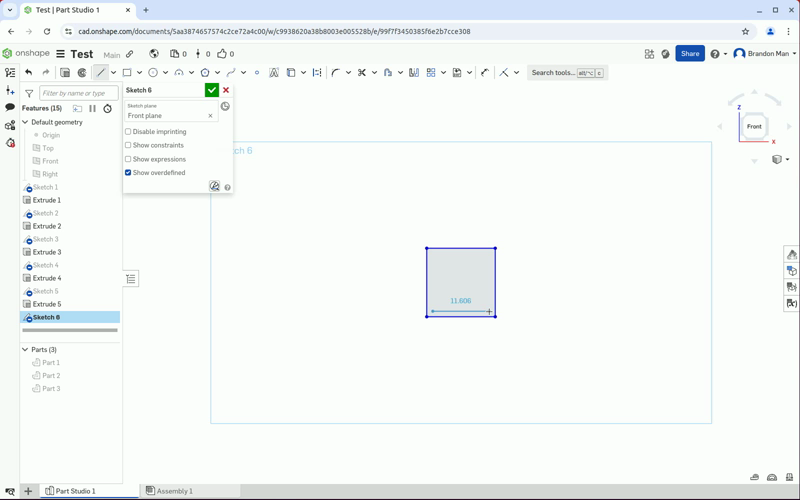
click(489, 311)
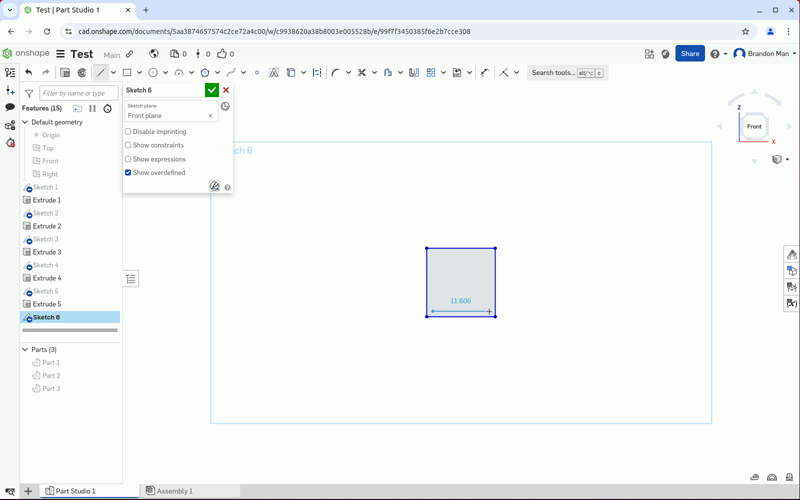
key_up(shift)
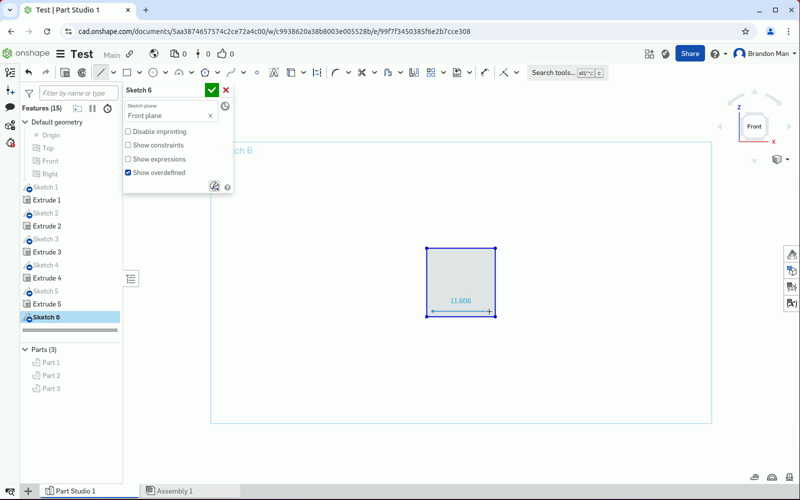
key_down(shift)
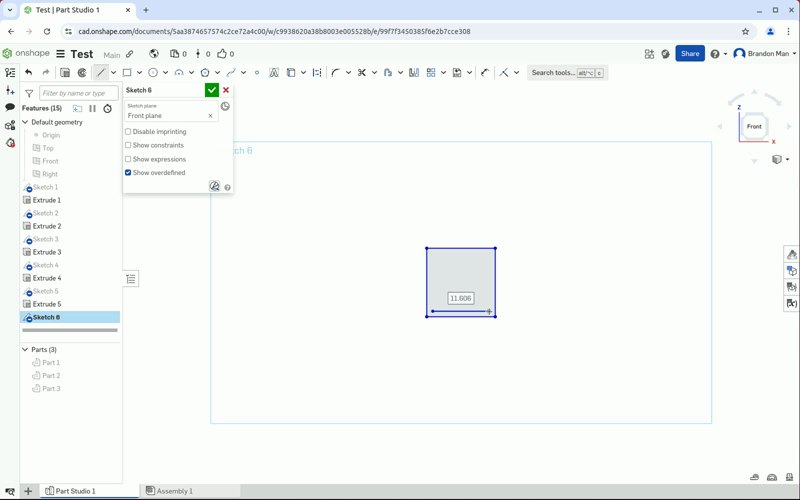
mouse_move(519, 311)
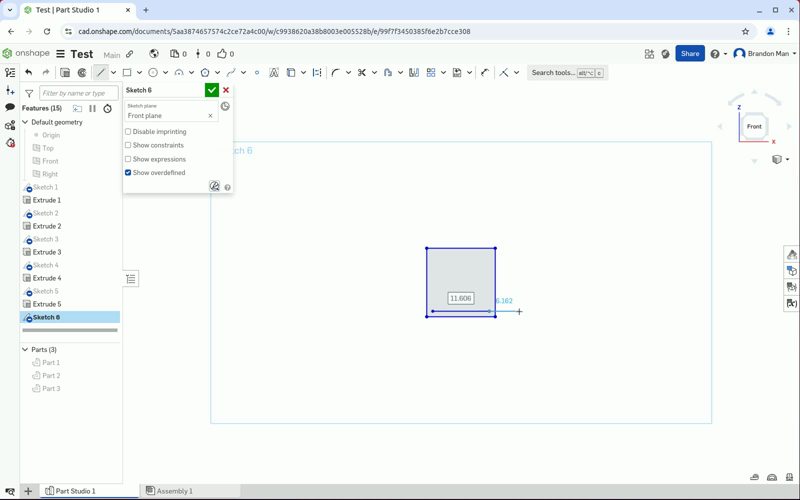
mouse_move(489, 254)
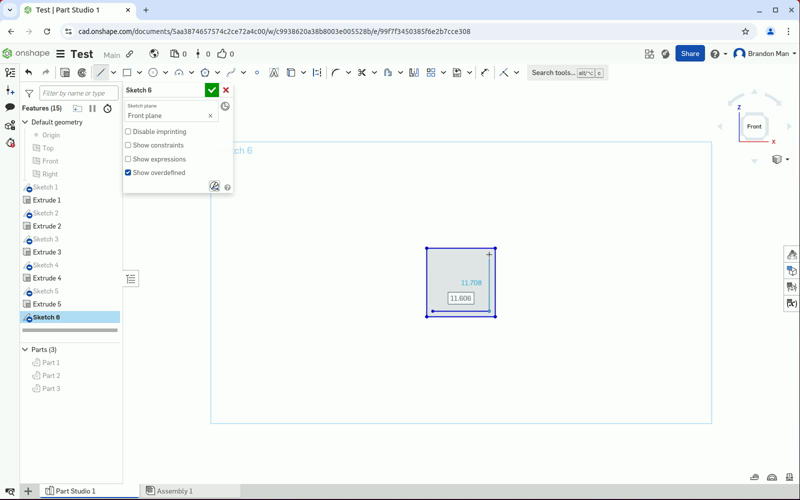
click(489, 254)
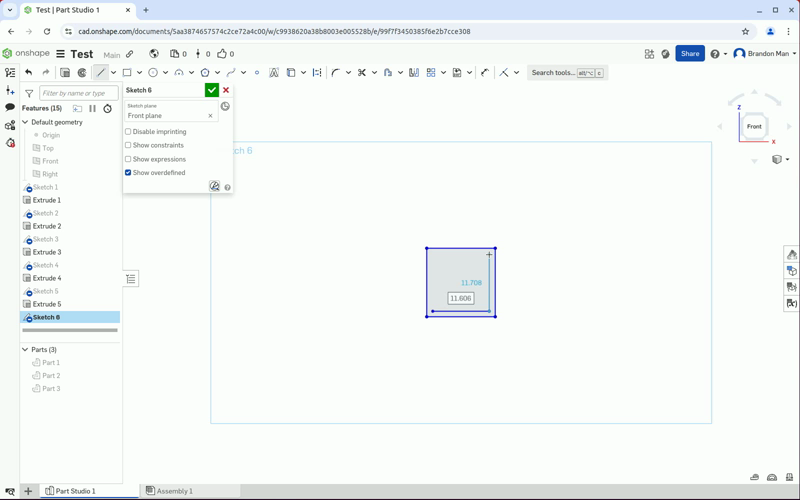
key_up(shift)
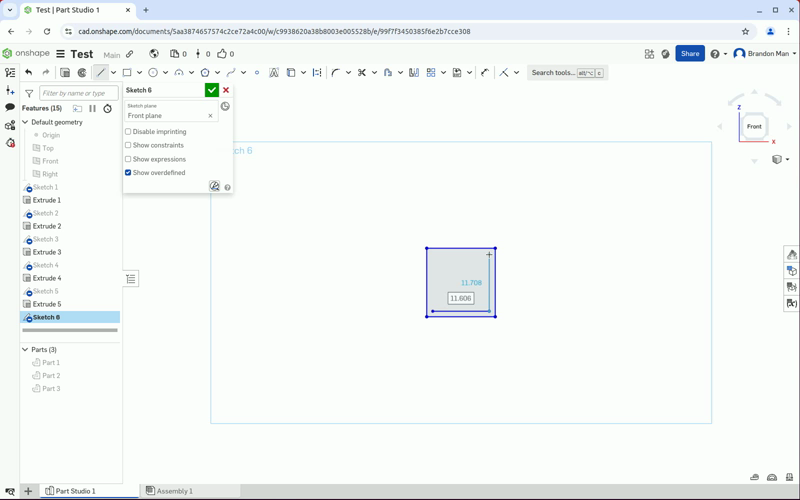
key_down(shift)
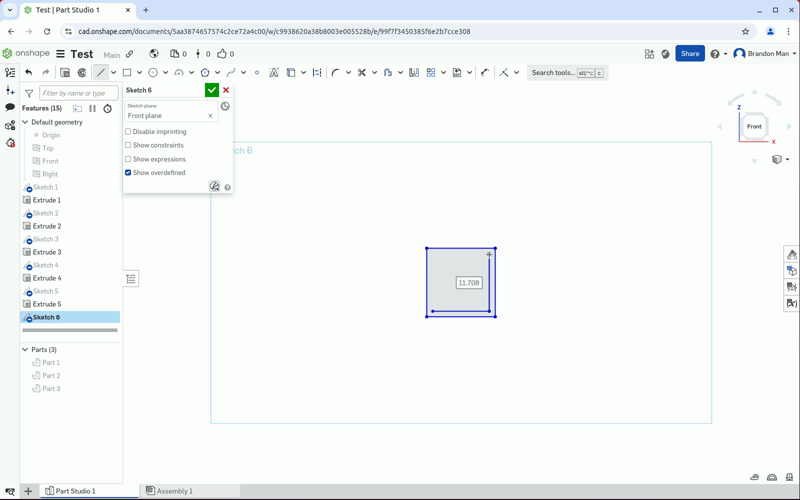
mouse_move(519, 254)
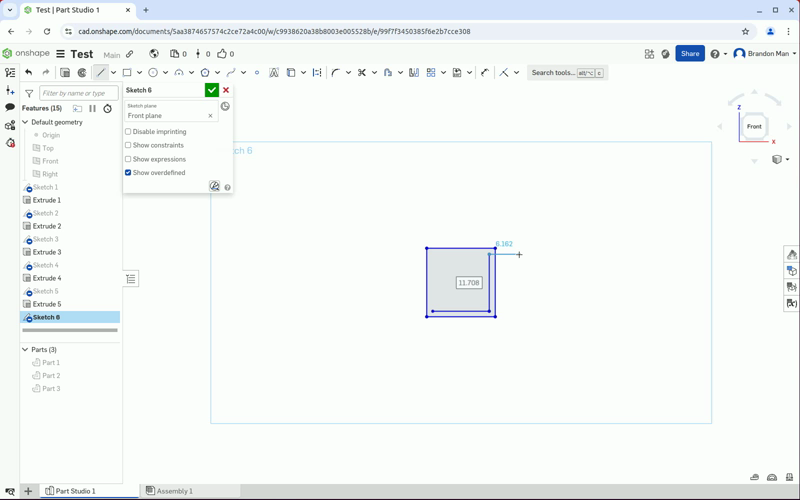
mouse_move(432, 254)
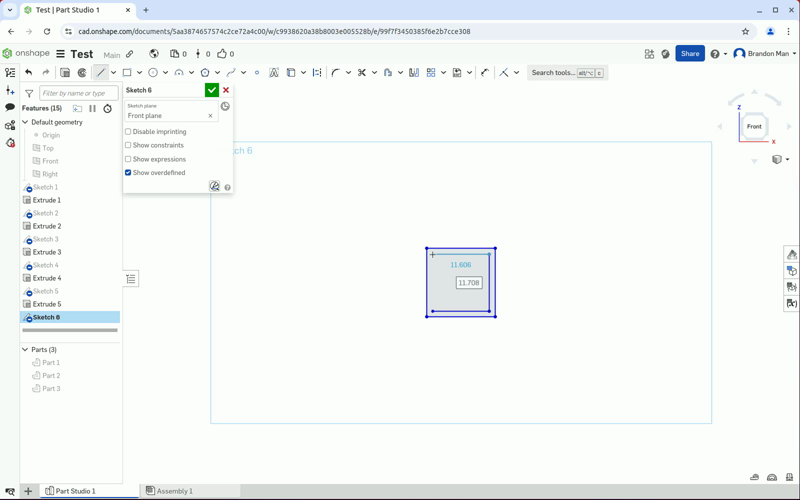
click(432, 254)
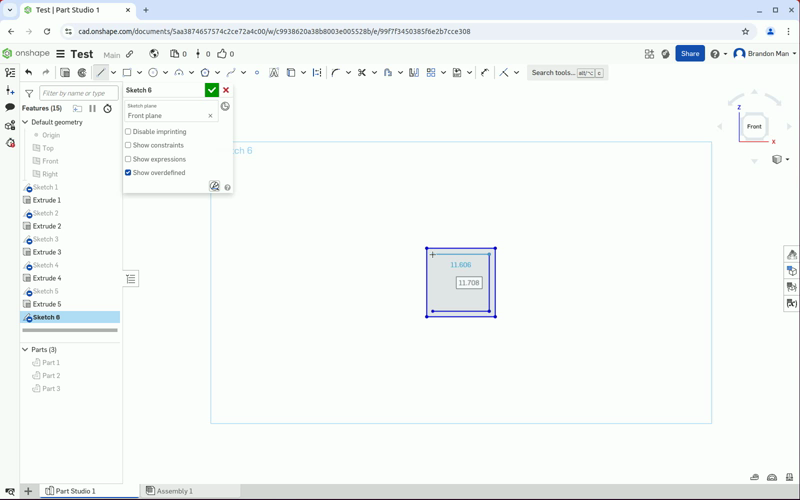
key_up(shift)
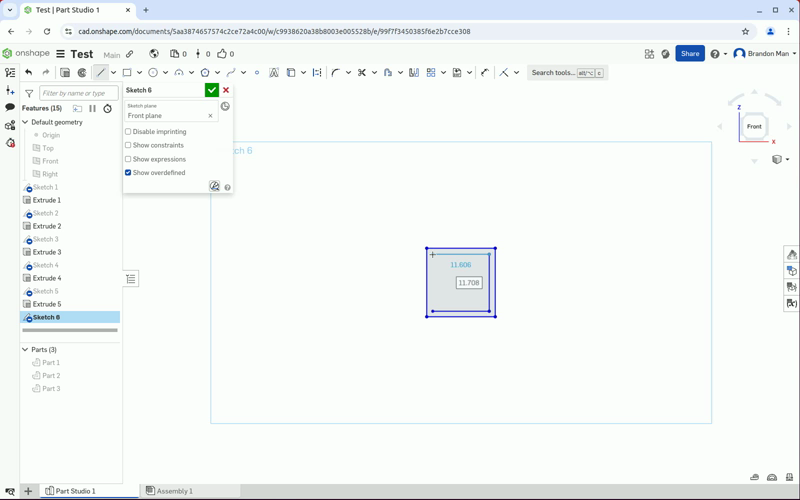
mouse_move(462, 254)
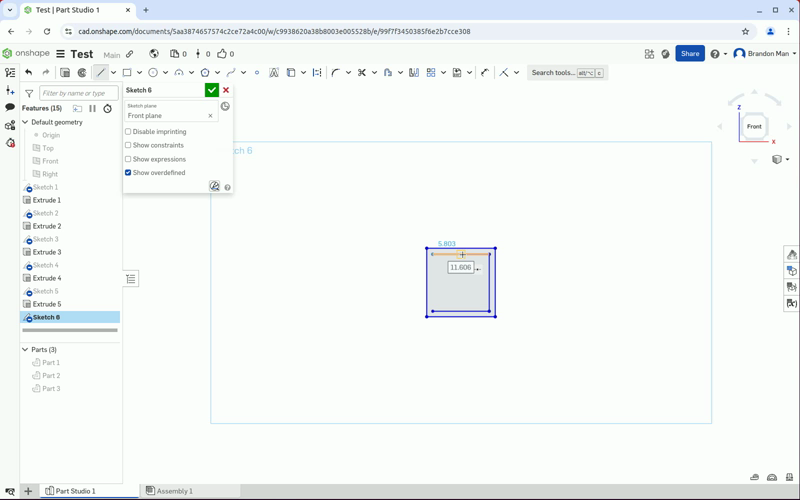
key_down(shift)
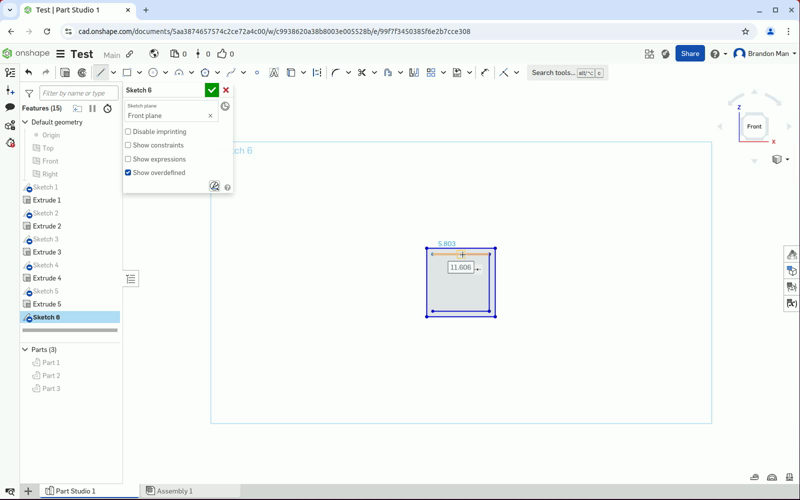
mouse_move(432, 311)
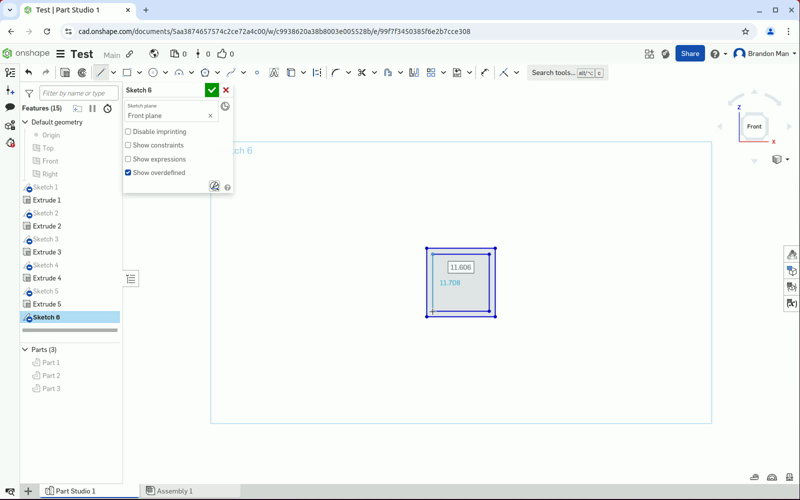
key_up(shift)
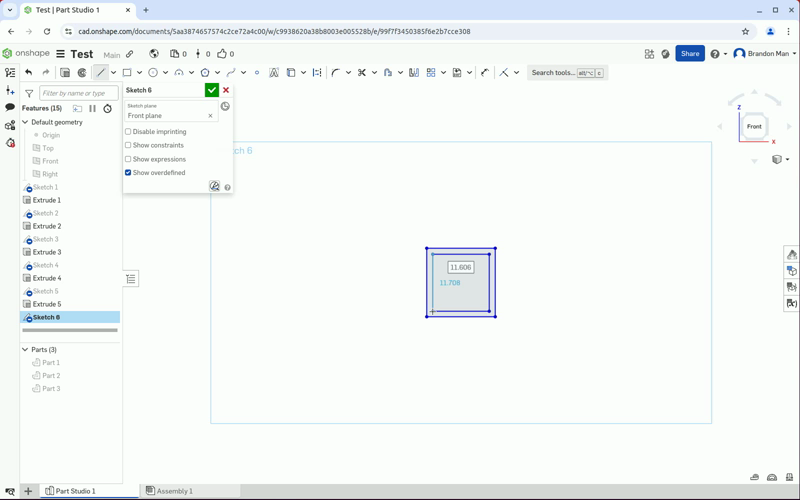
click(432, 311)
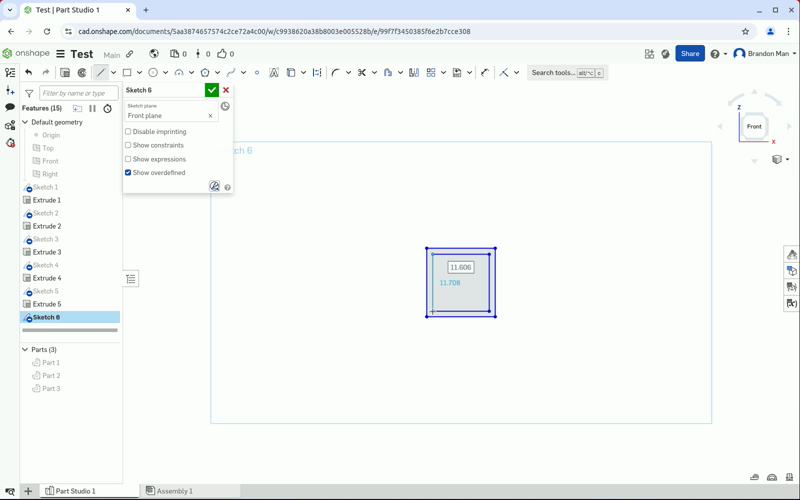
key(esc)
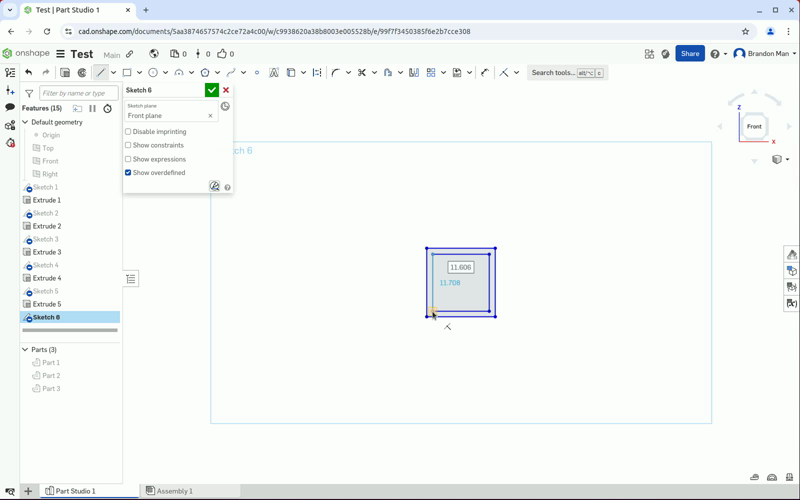
mouse_move(491, 278)
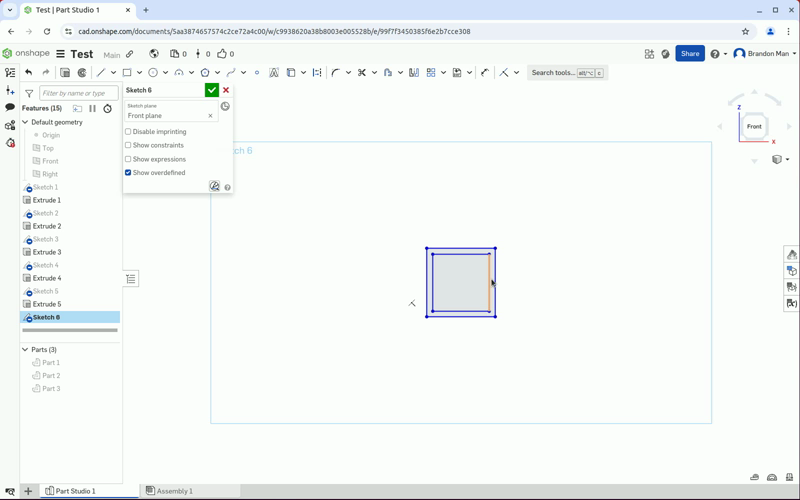
scroll(6)
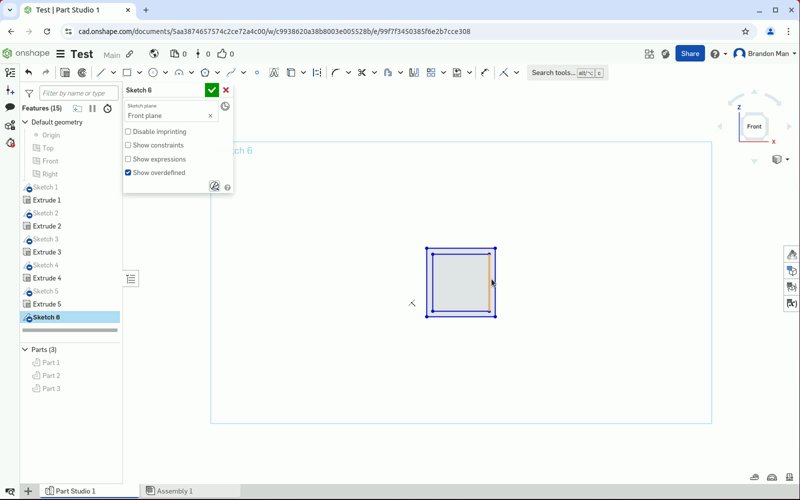
scroll(6)
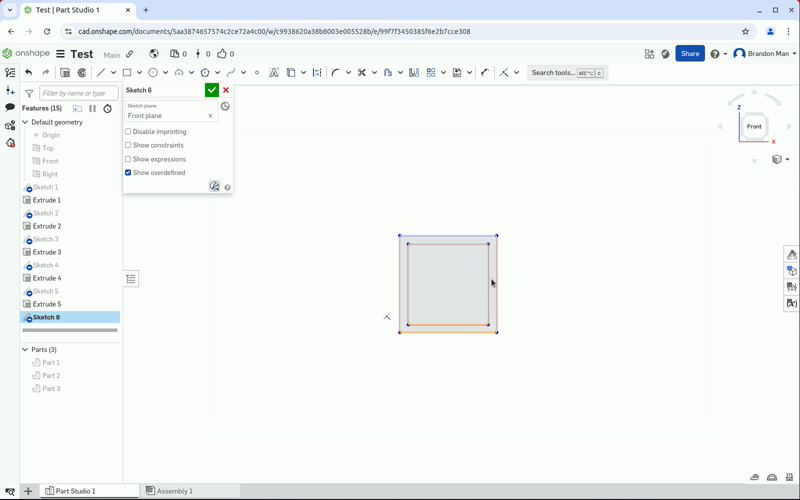
scroll(6)
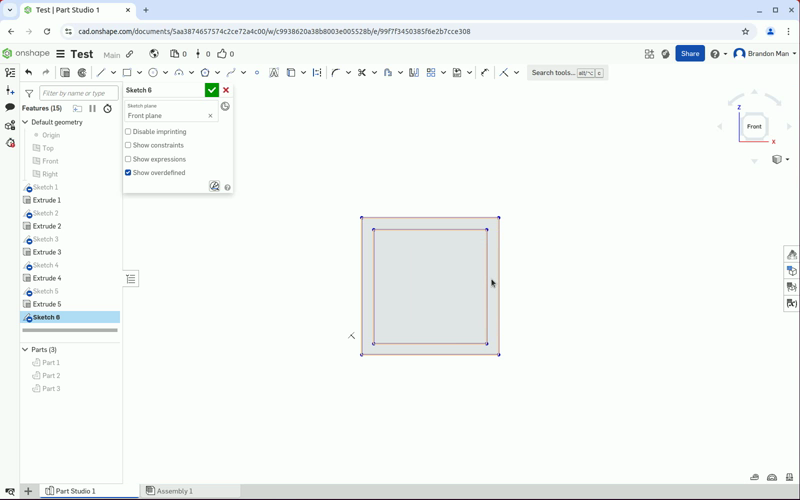
scroll(6)
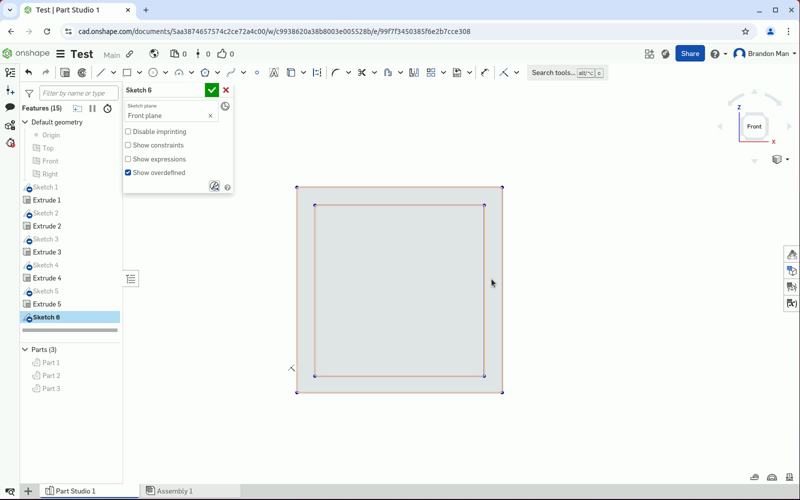
scroll(6)
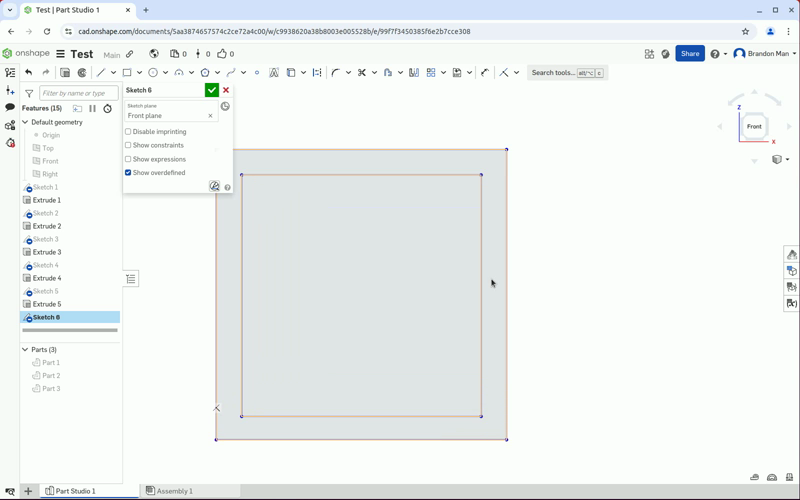
scroll(6)
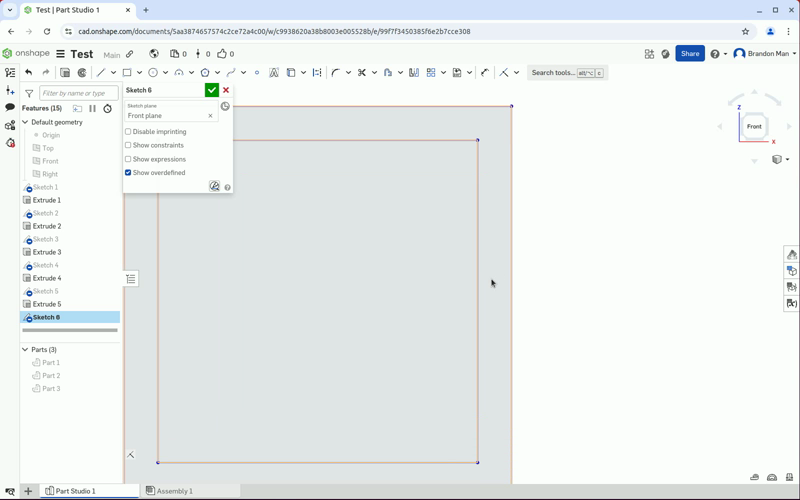
scroll(6)
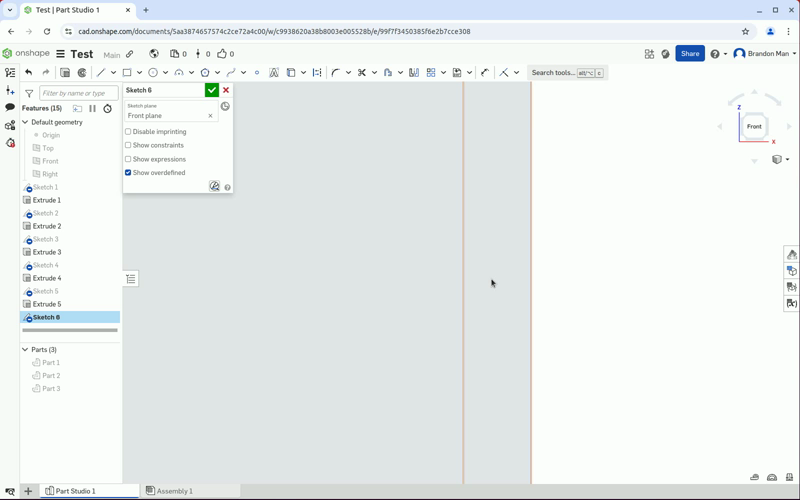
click(491, 278)
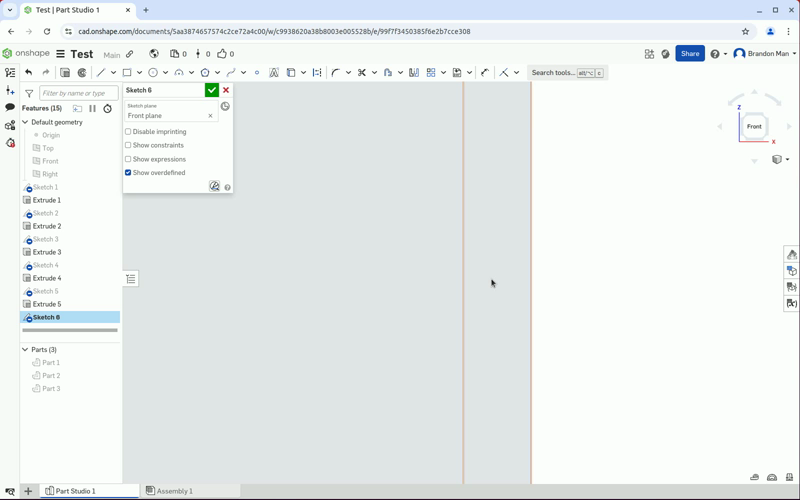
scroll(-6)
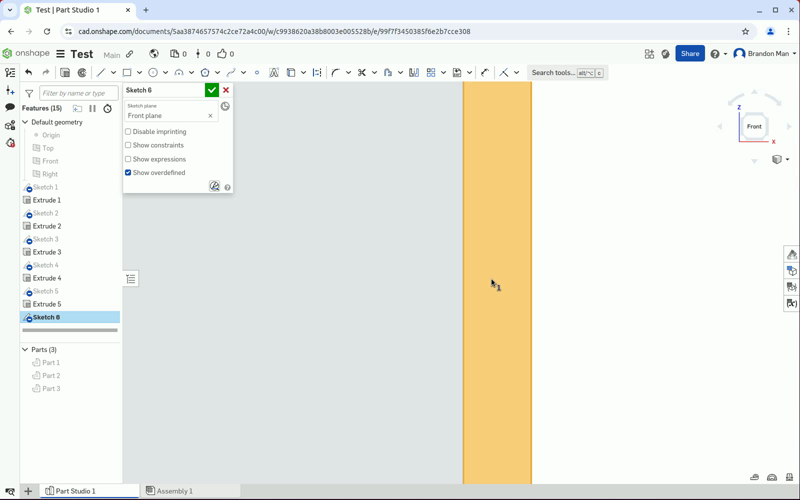
scroll(-6)
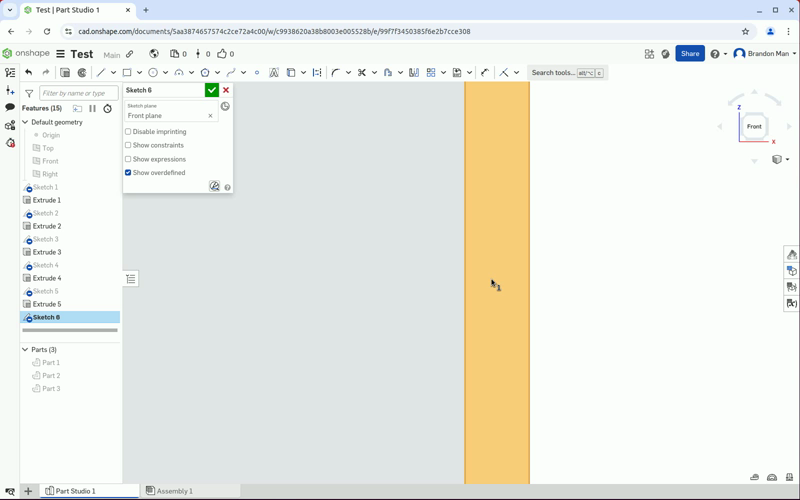
scroll(-6)
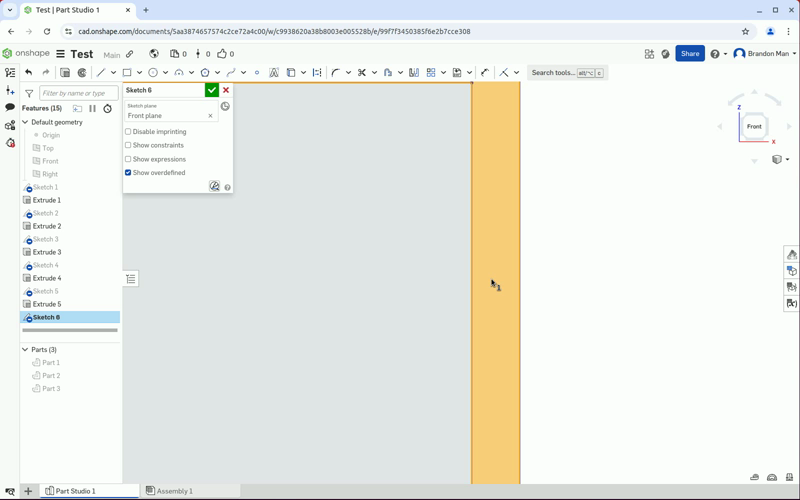
scroll(-6)
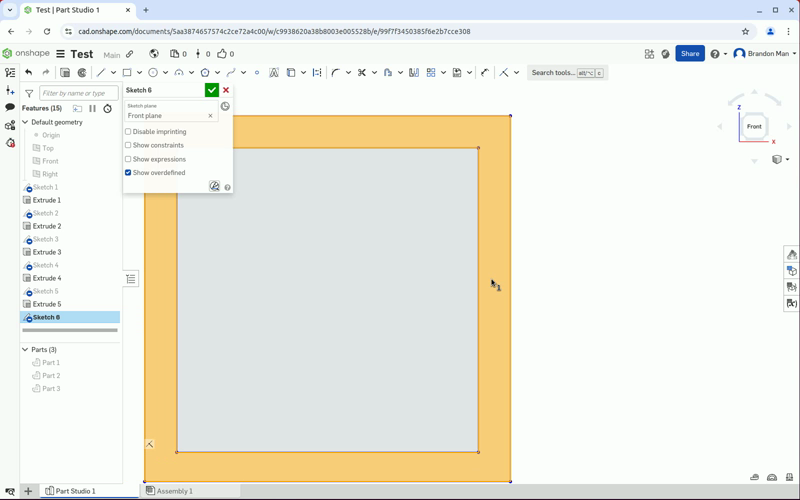
scroll(-6)
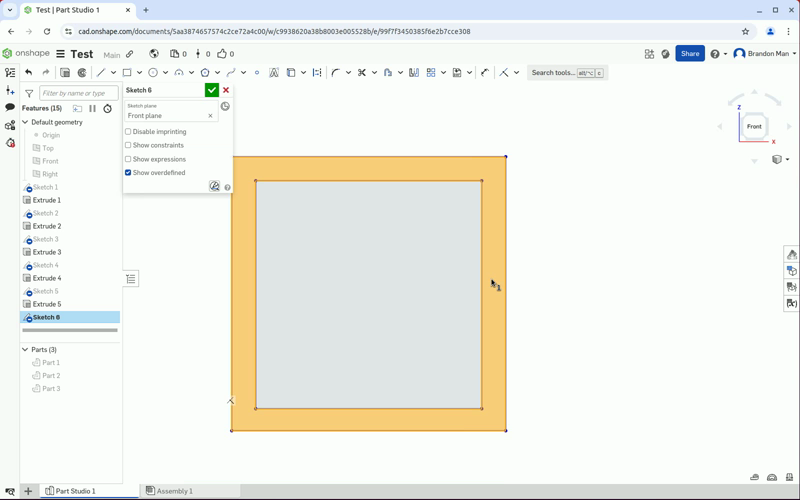
scroll(-6)
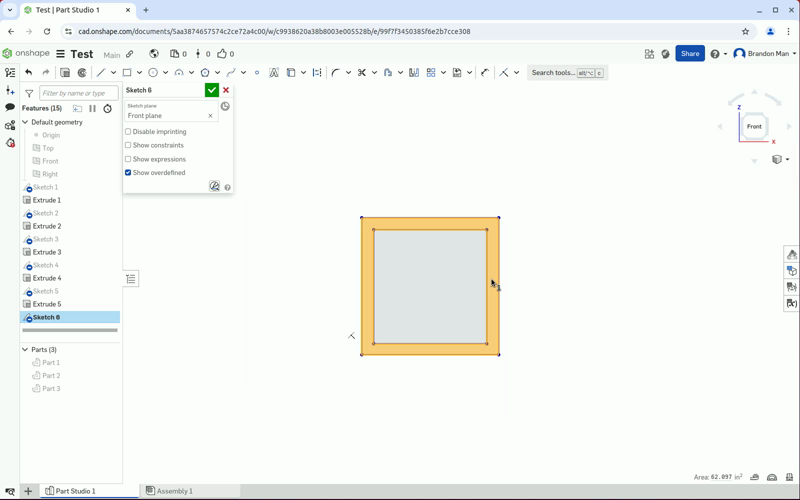
scroll(-6)
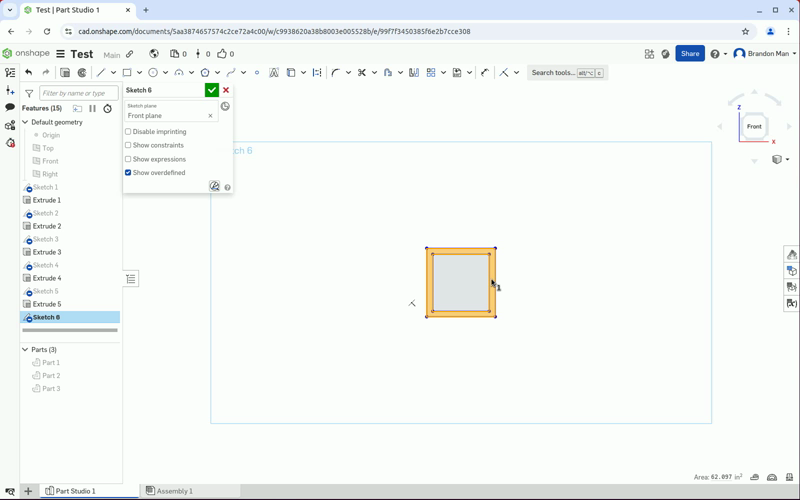
mouse_move(73, 352)
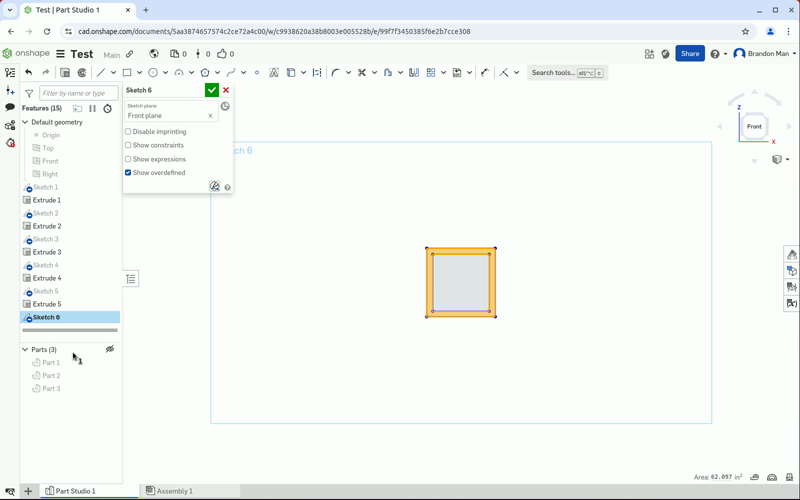
key(shift+y)
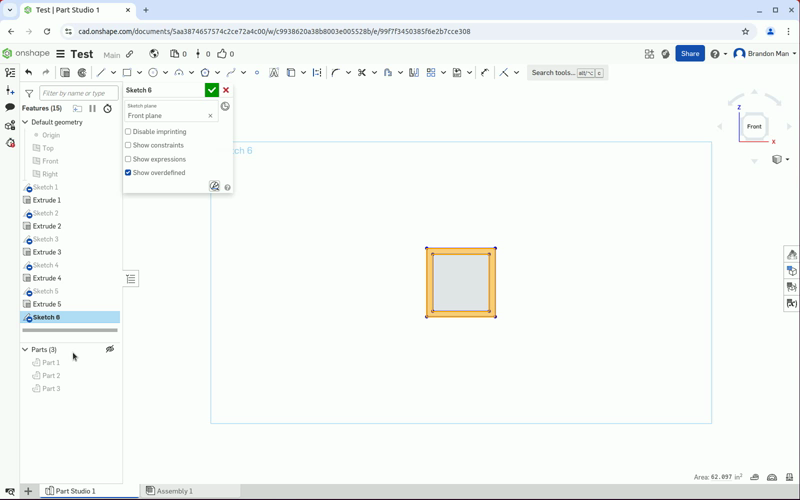
key(shift+e)
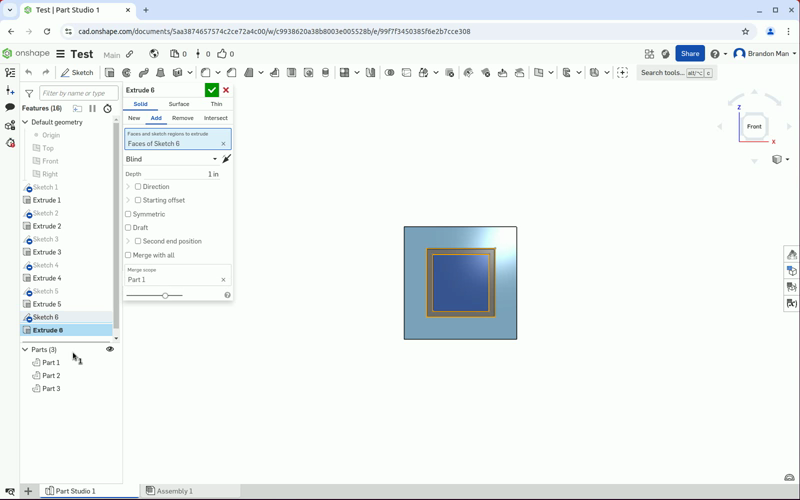
mouse_move(143, 106)
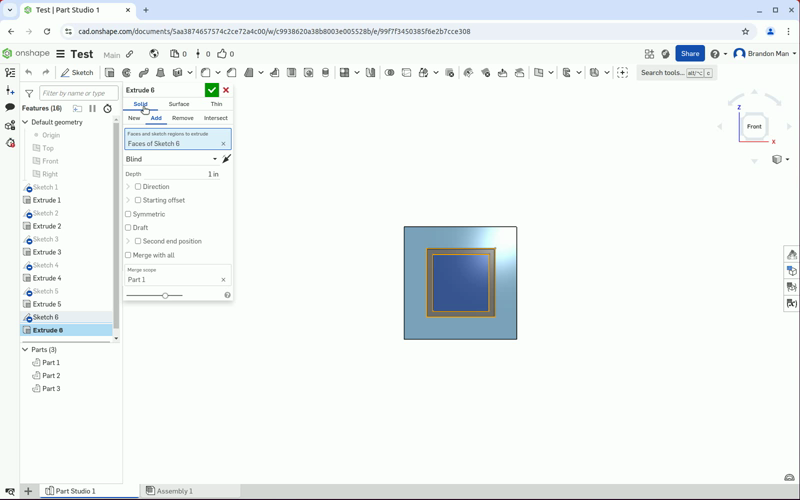
click(143, 106)
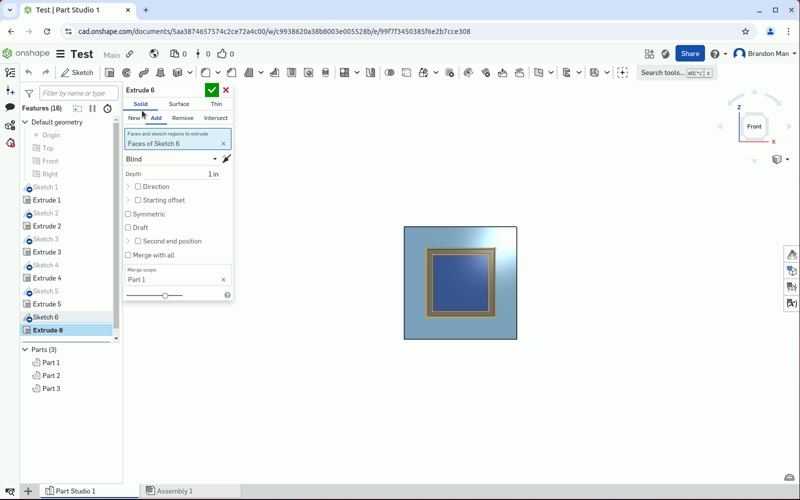
mouse_move(137, 120)
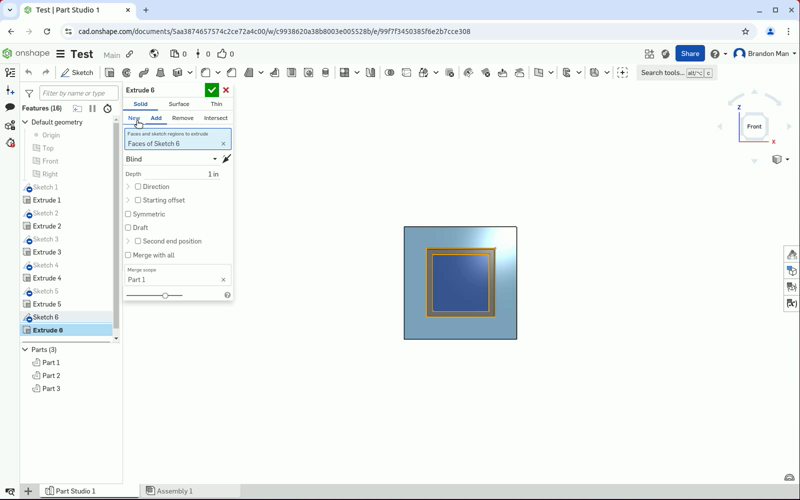
click(137, 120)
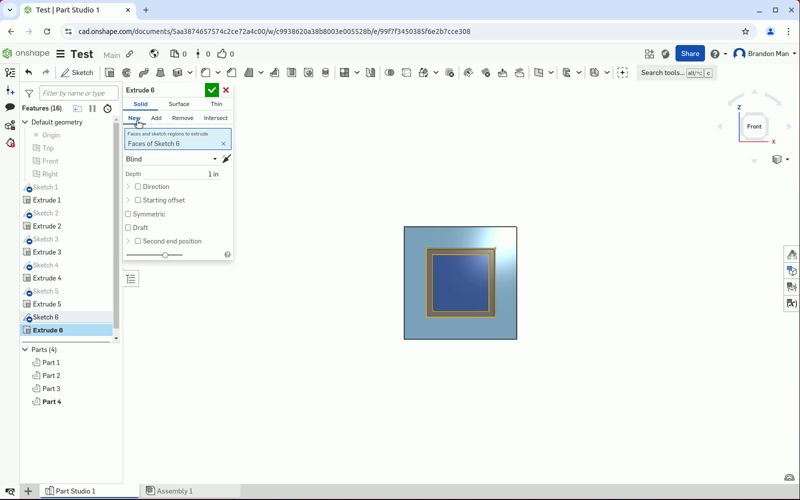
key(tab, 4)
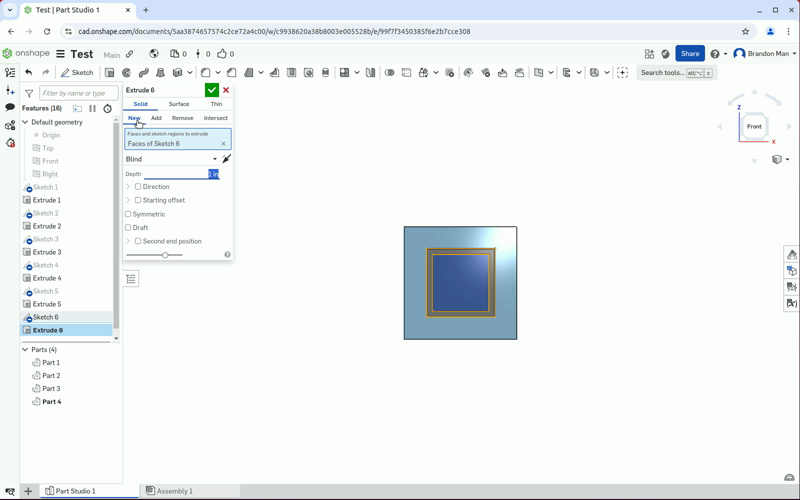
text(9.147)
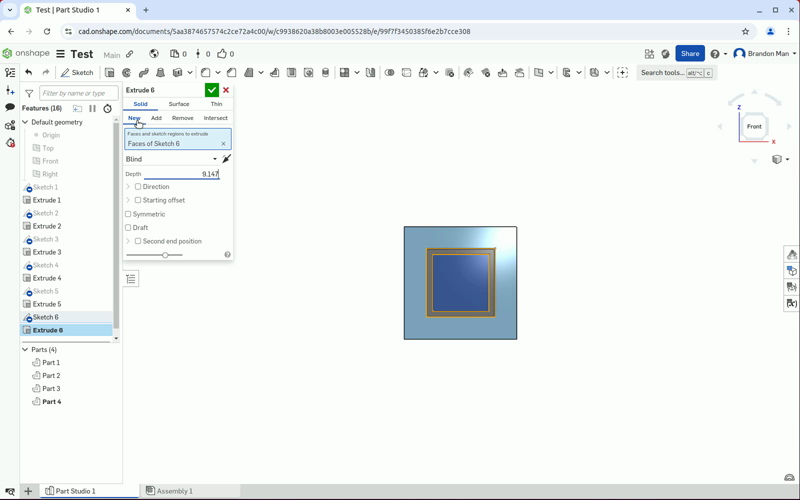
key(enter)
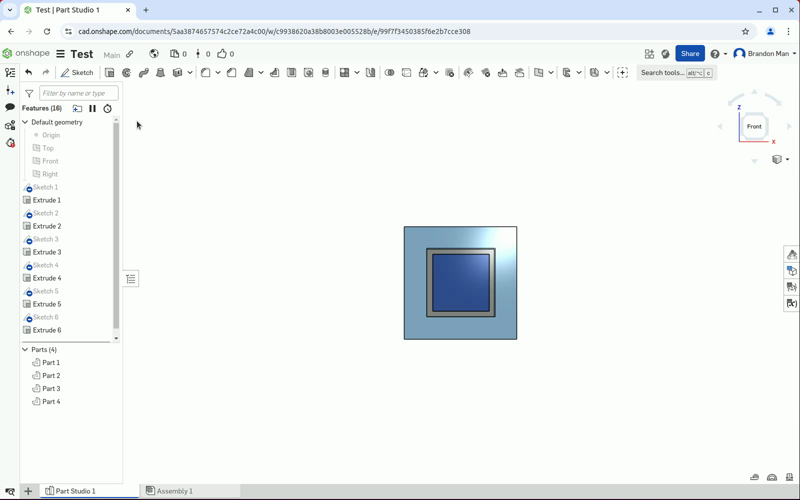
key(shift+h)
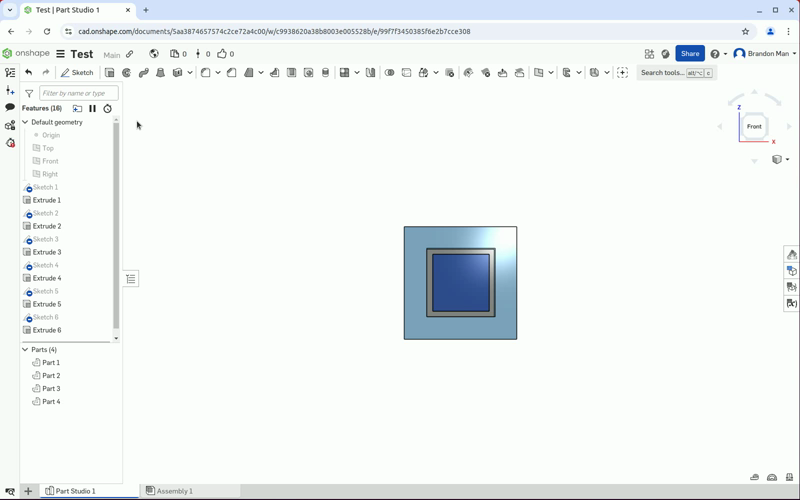
key(shift+h)
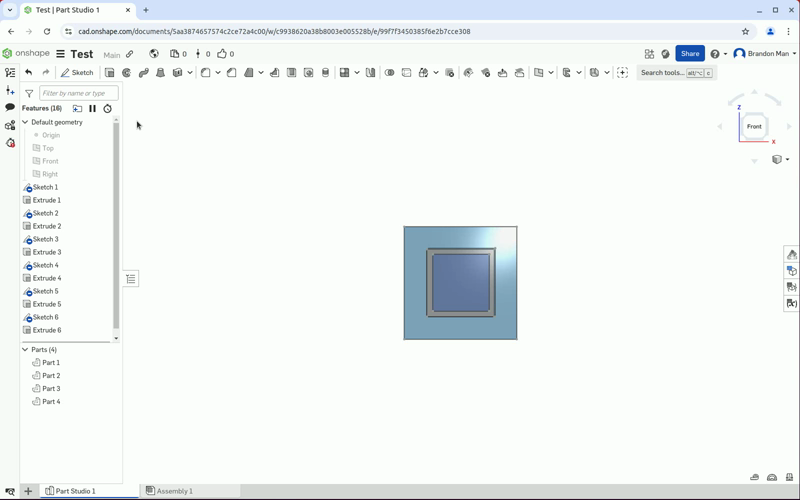
key(shift+7)
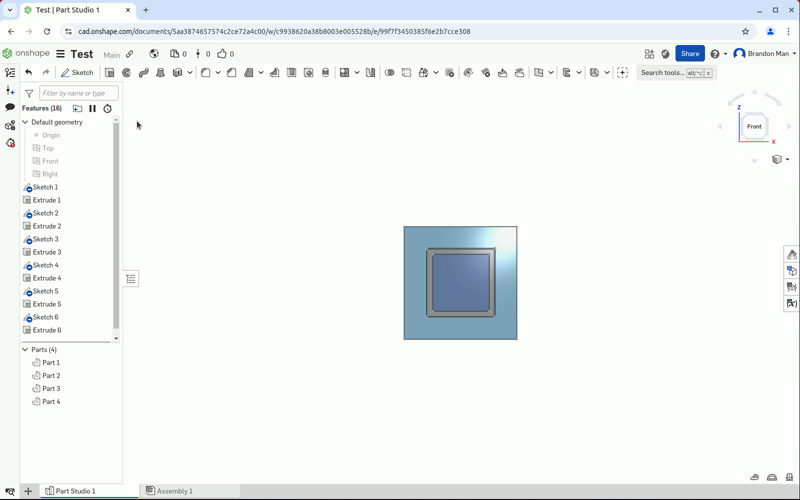
key(left, 2)
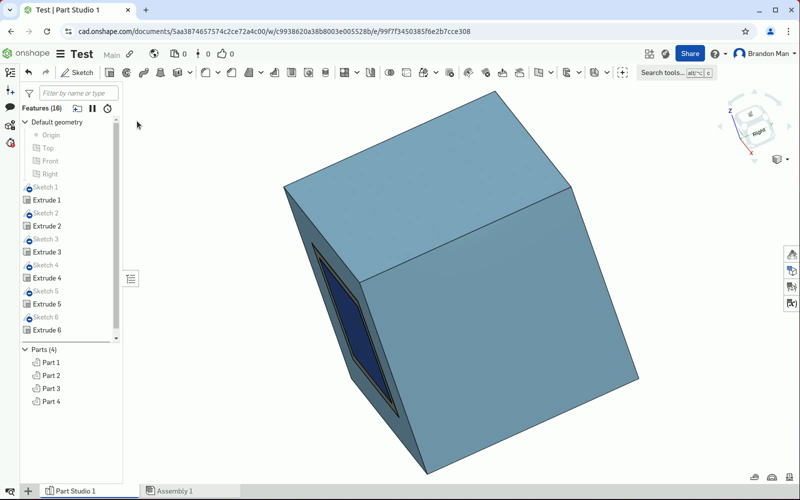
key(down, 2)
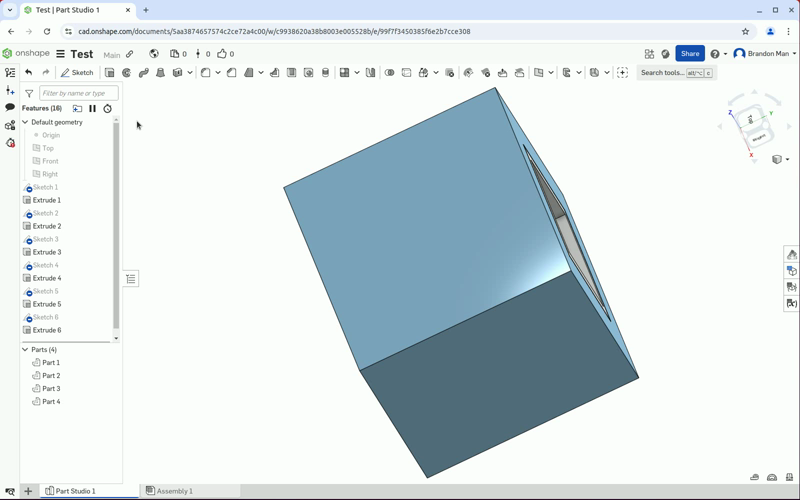
key(up, 2)
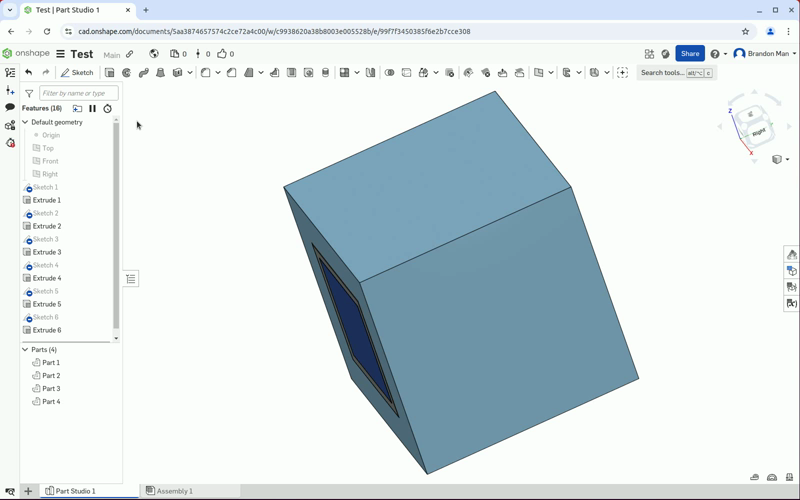
key(right, 2)
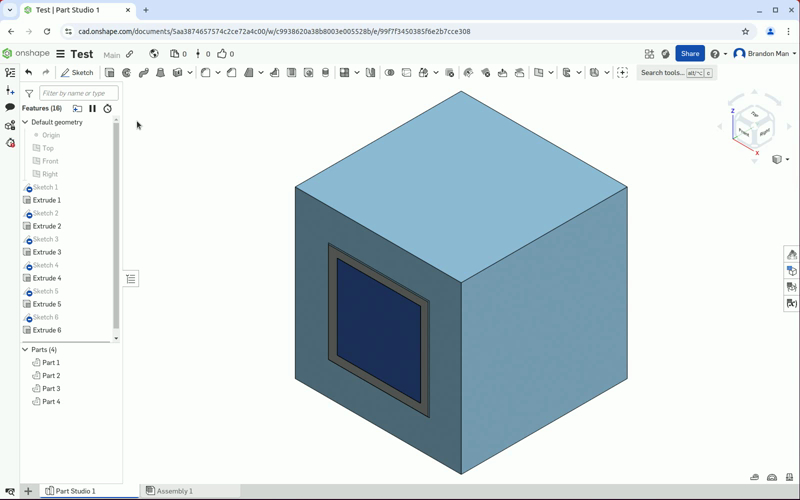
mouse_move(69, 189)
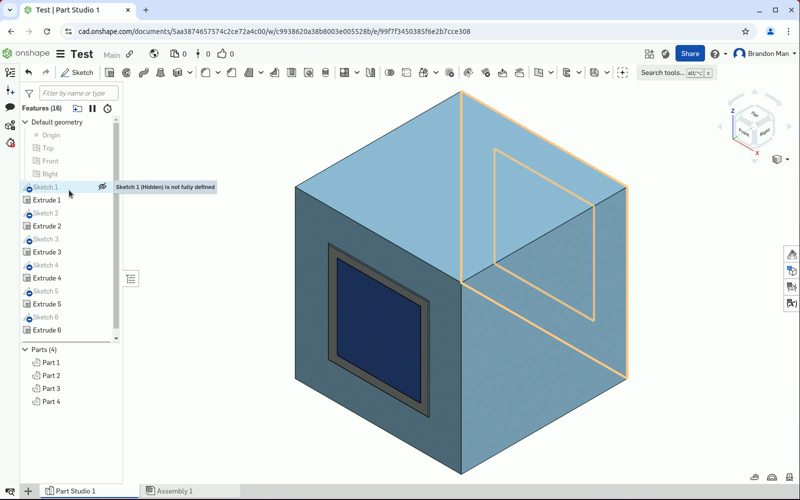
click(69, 189)